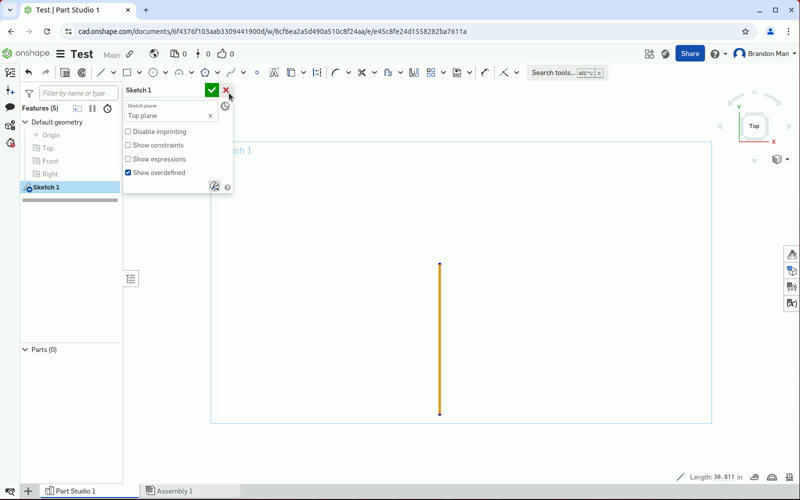
key(shift+h)
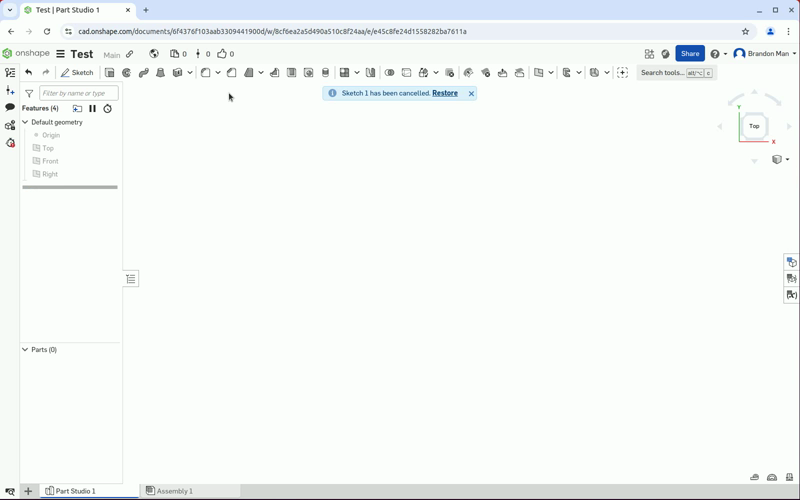
mouse_move(73, 352)
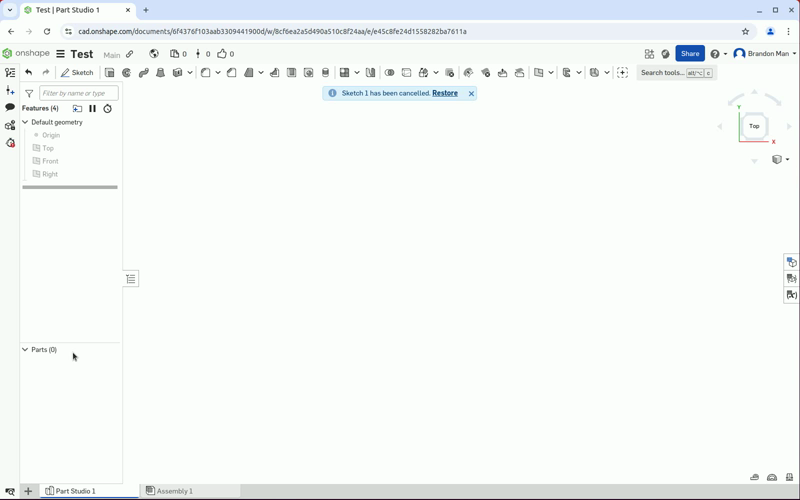
key(y)
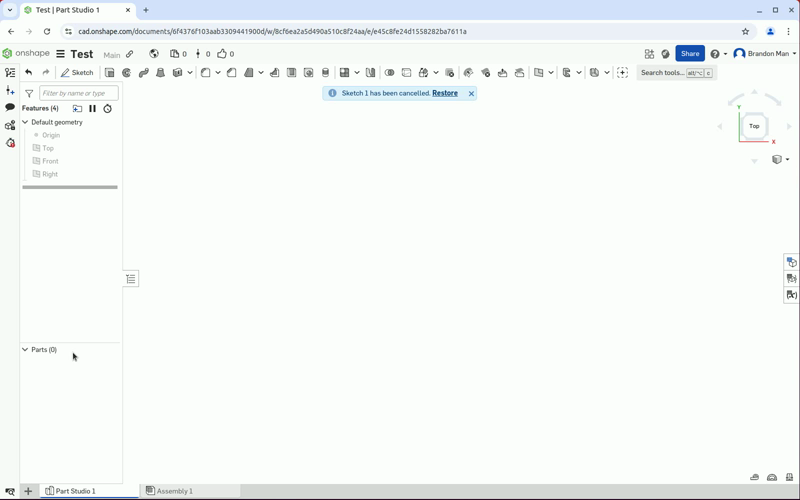
key(shift+p)
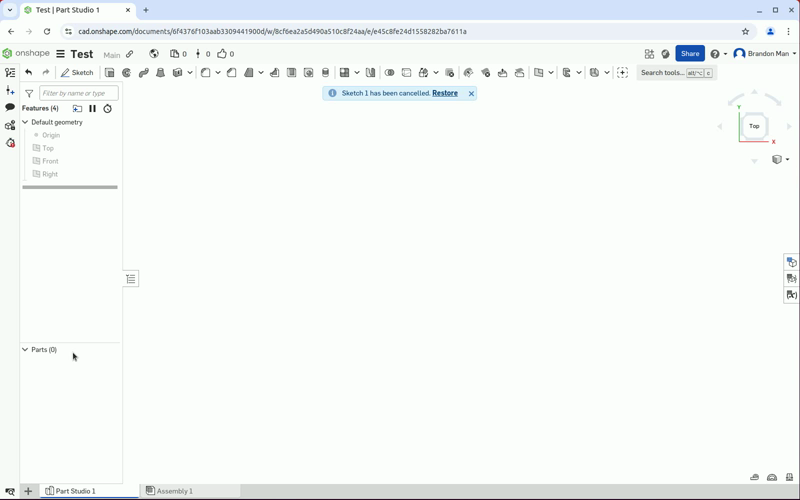
key(space)
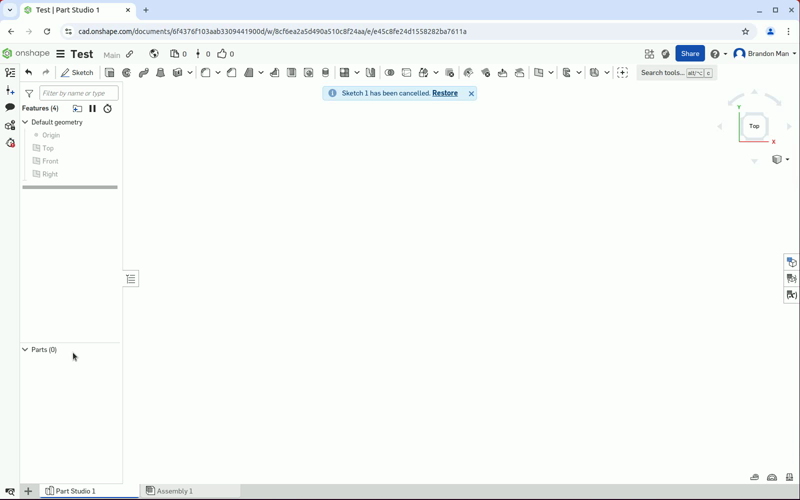
key_down(shift)
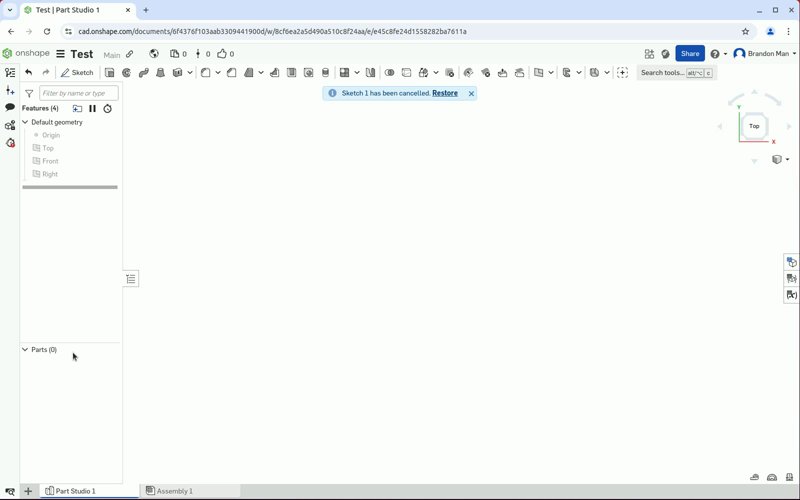
key(up)
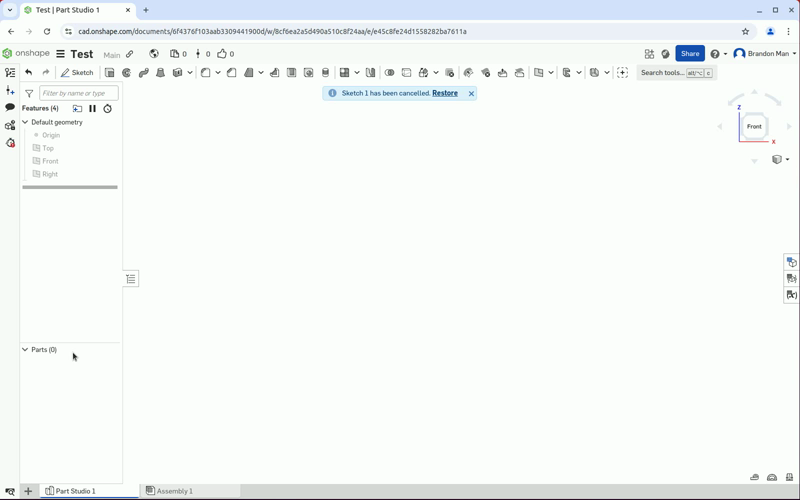
key_up(shift)
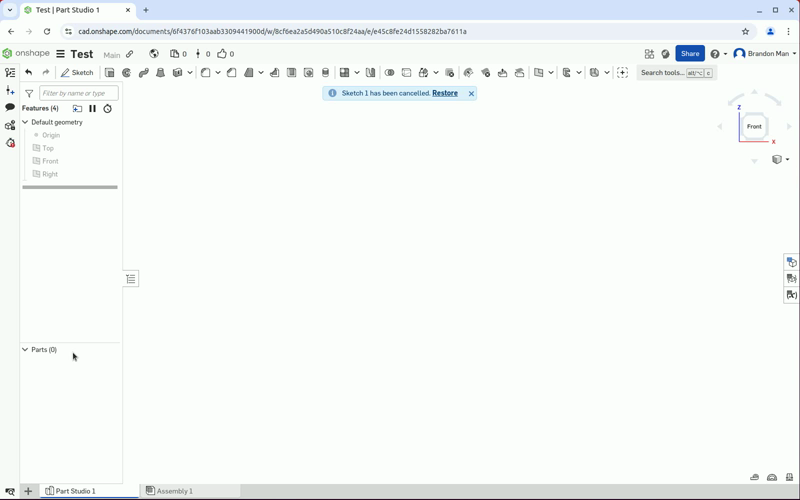
mouse_move(73, 352)
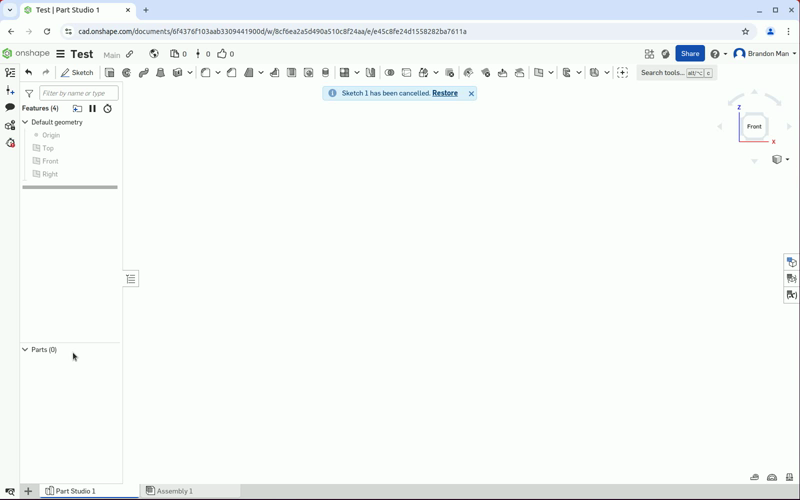
key(shift+y)
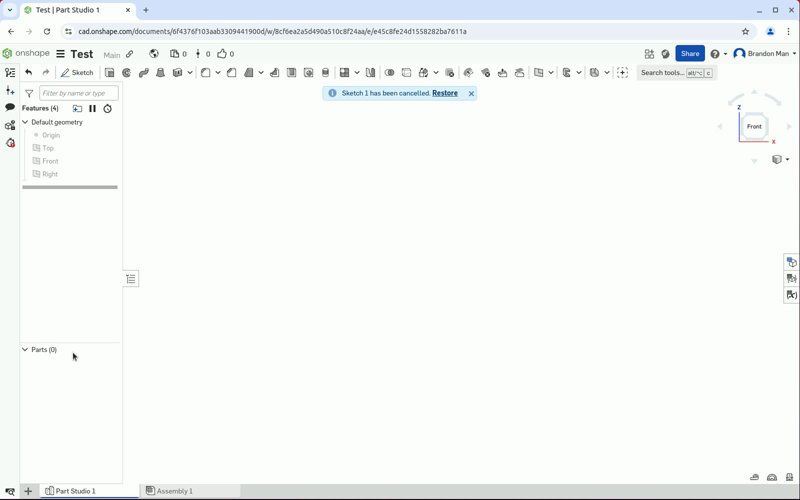
key(shift+s)
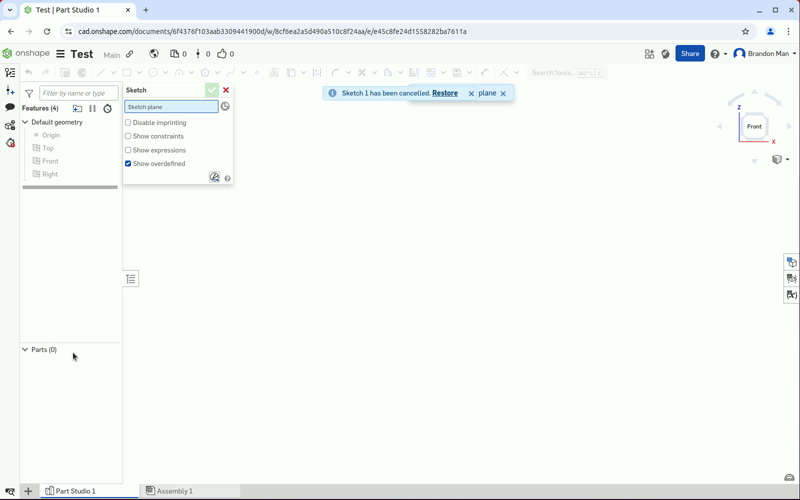
mouse_move(73, 163)
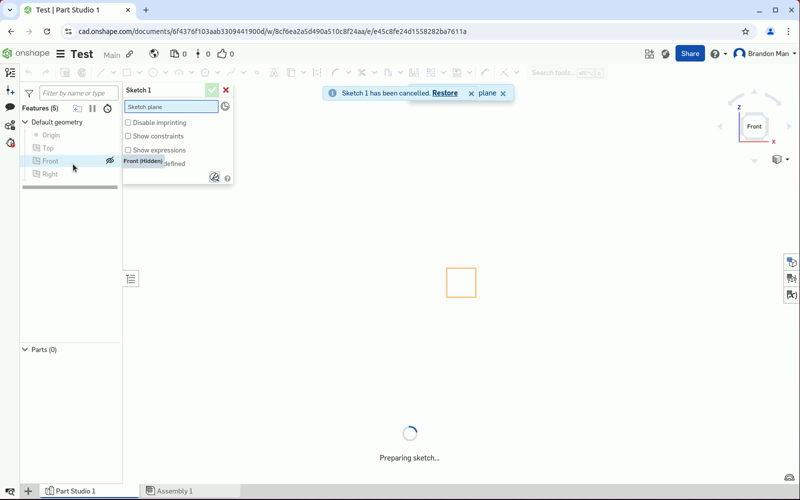
click(73, 163)
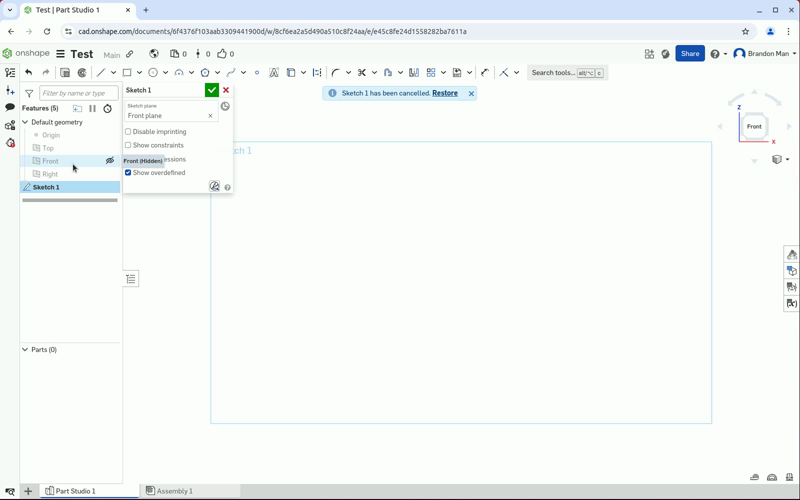
mouse_move(73, 352)
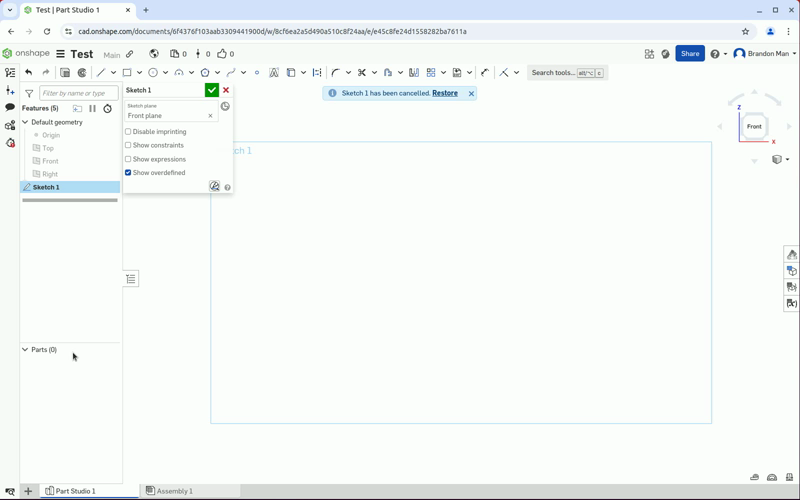
key(y)
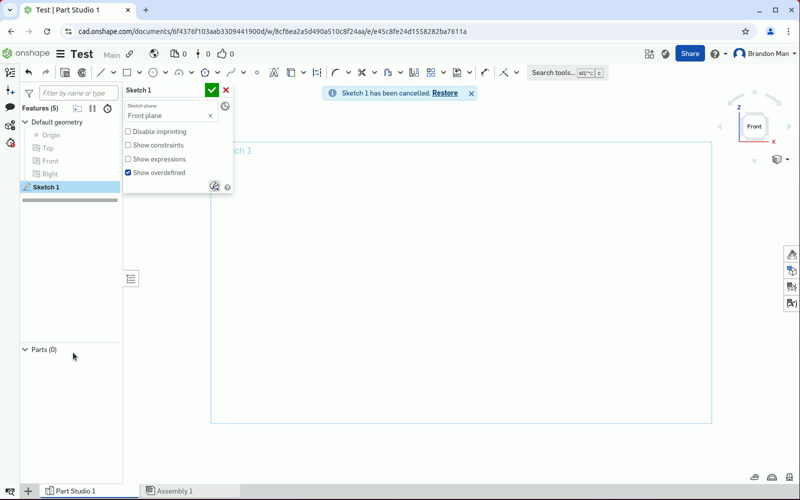
key(l)
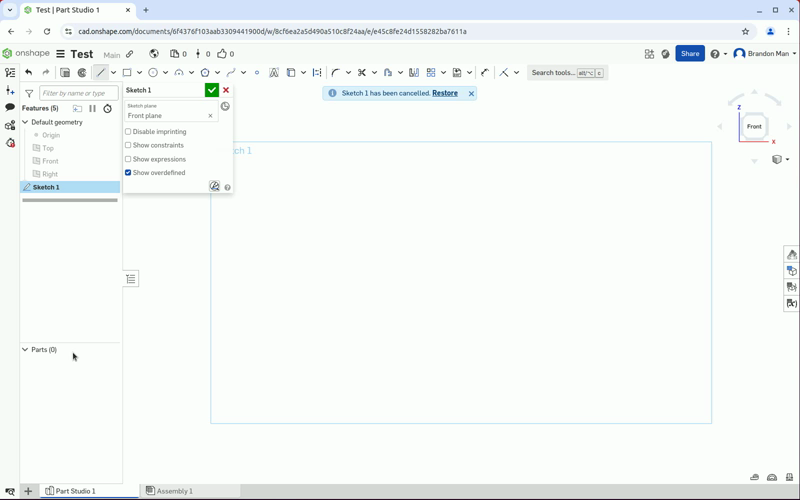
key_down(shift)
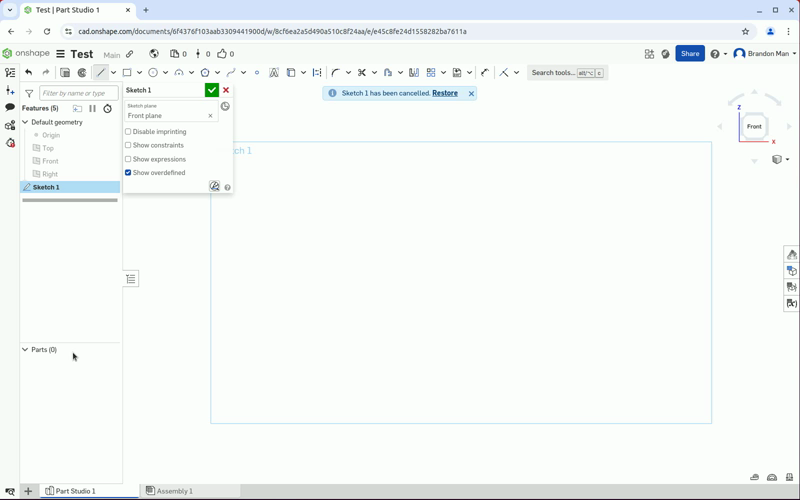
mouse_move(429, 222)
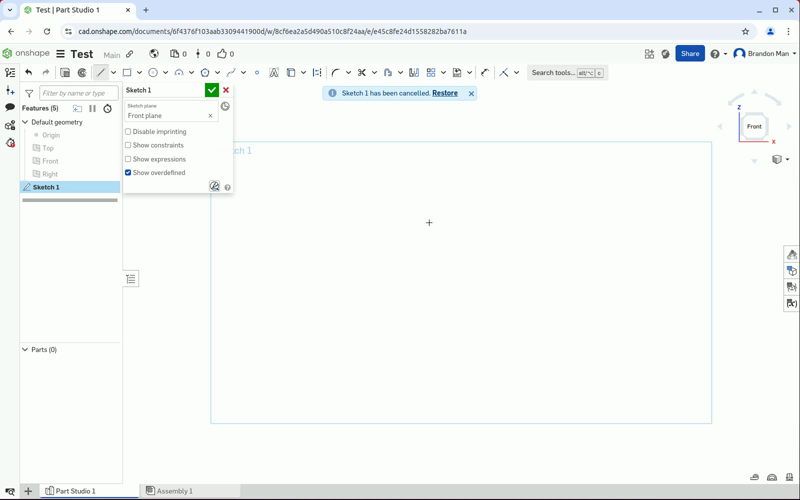
click(429, 222)
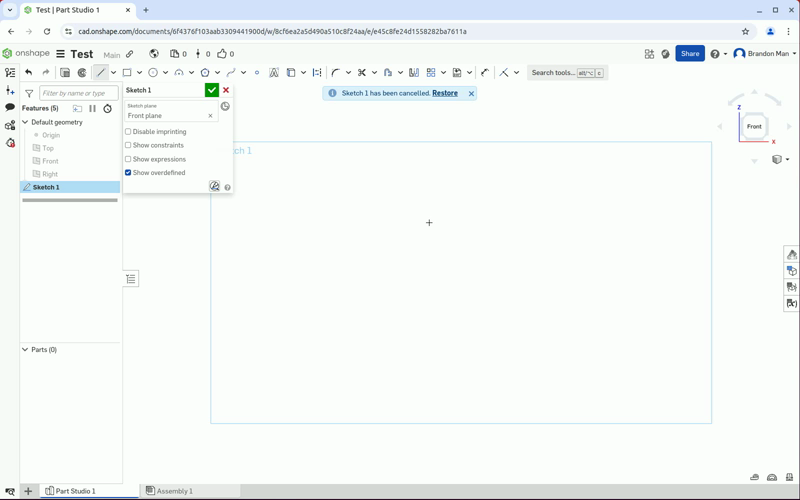
key_up(shift)
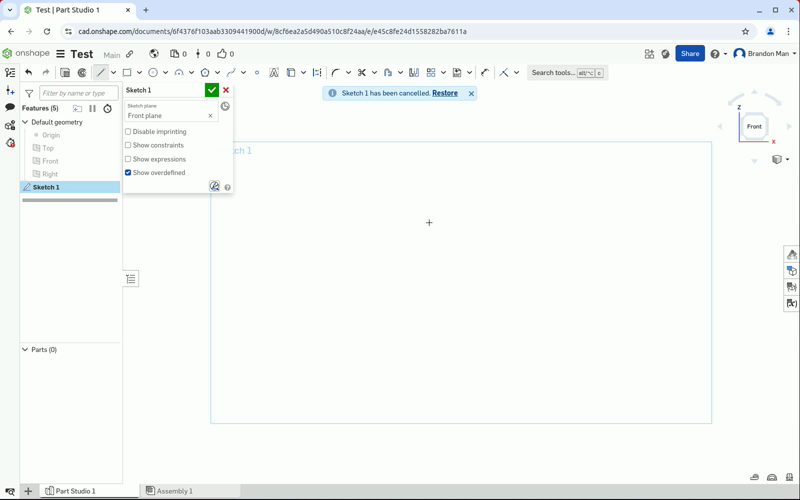
key_down(shift)
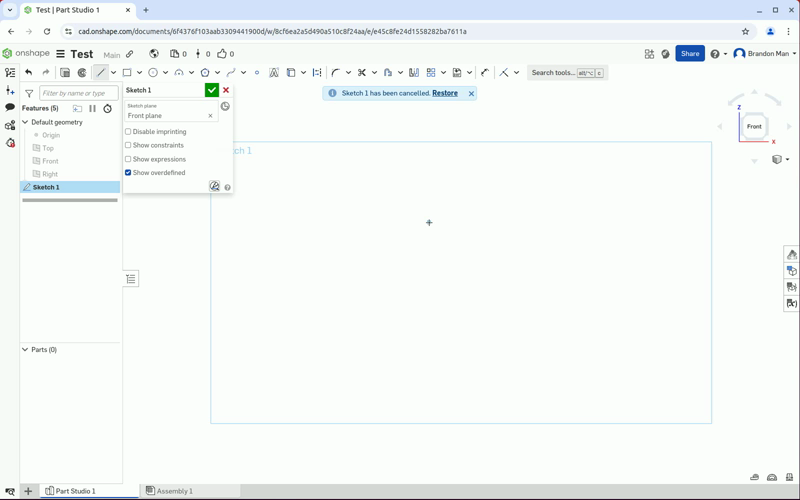
mouse_move(456, 345)
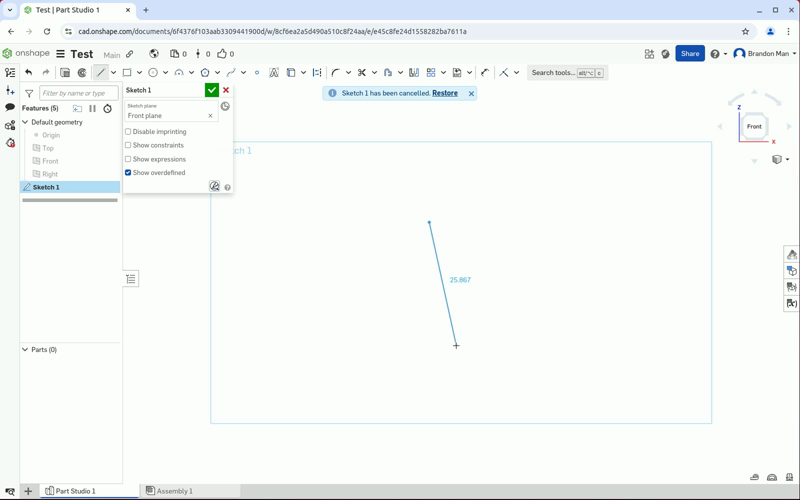
click(456, 345)
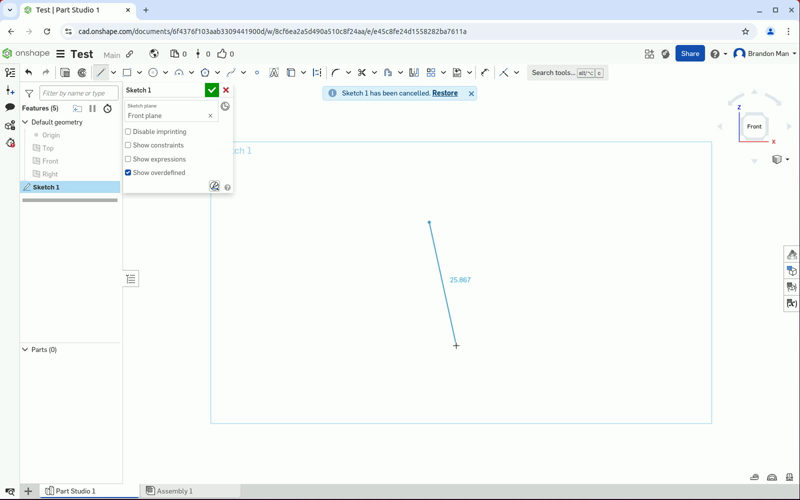
key_up(shift)
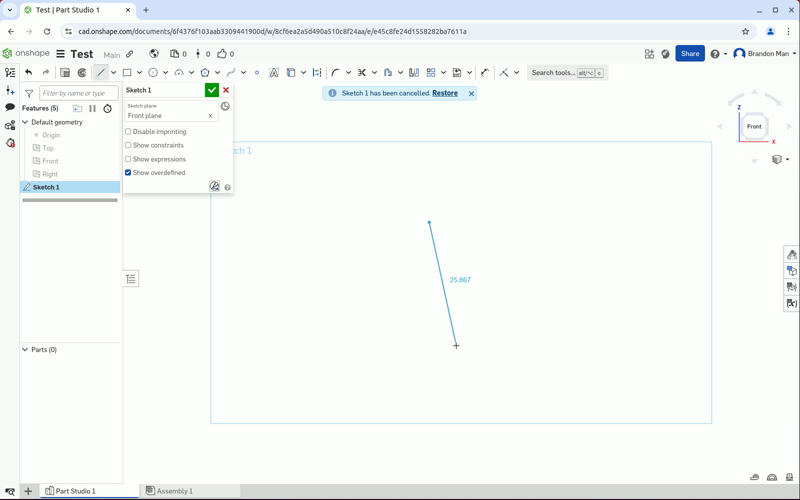
key_down(shift)
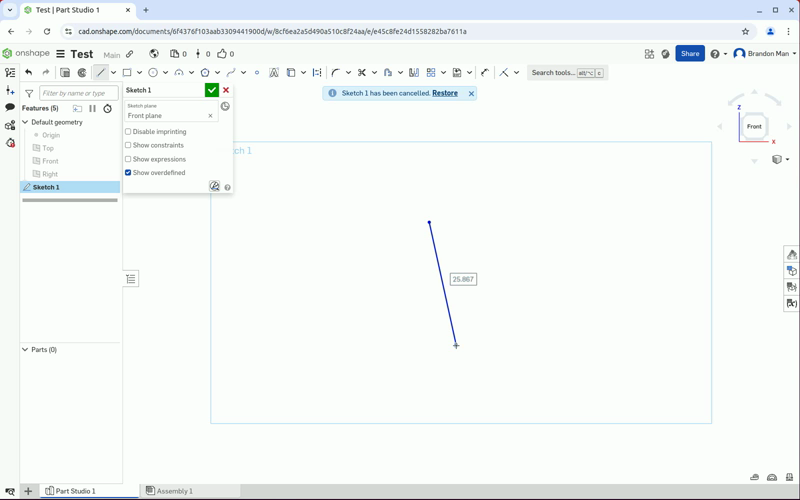
mouse_move(456, 222)
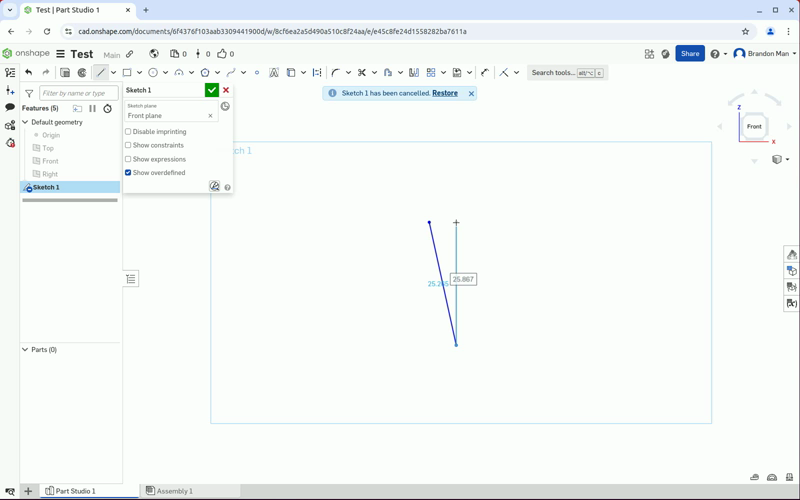
click(456, 222)
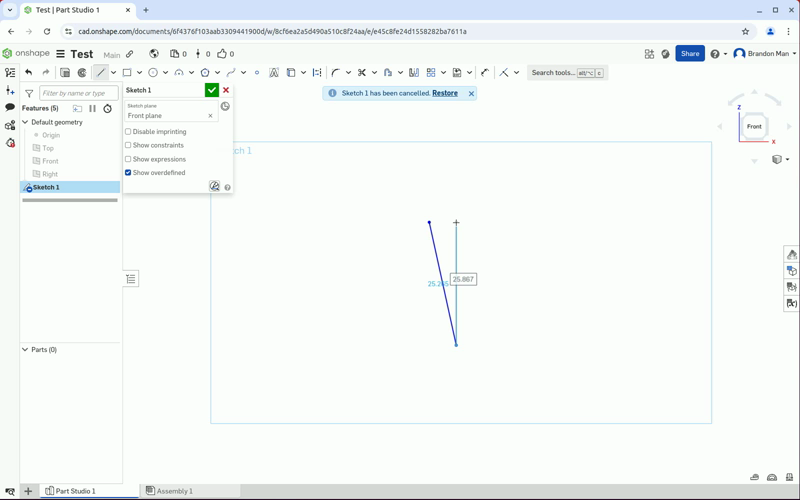
key_up(shift)
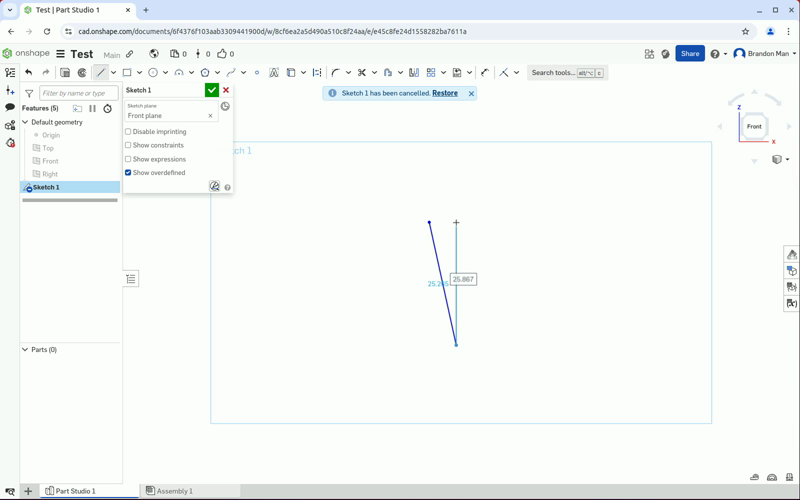
mouse_move(486, 222)
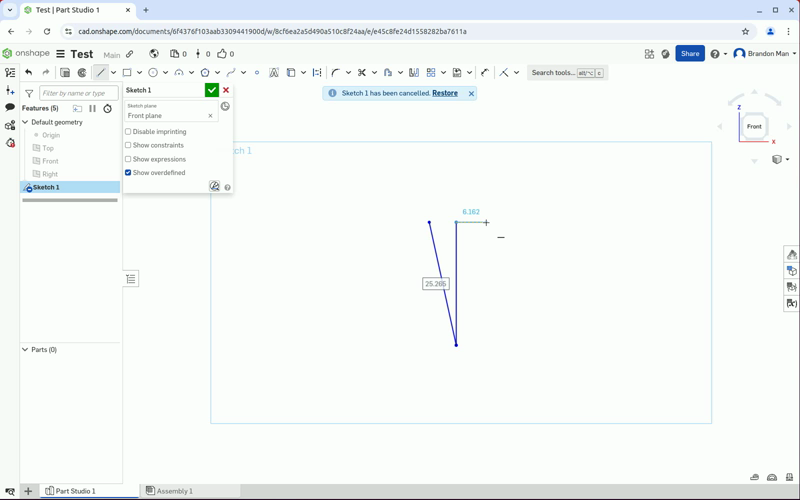
key_down(shift)
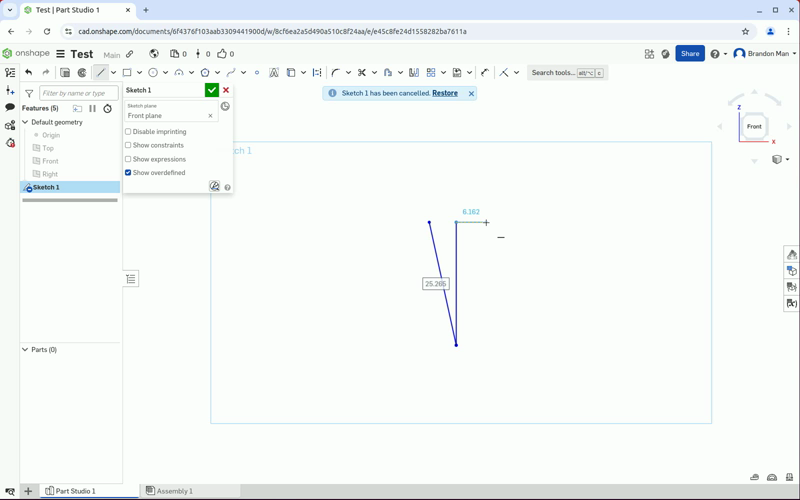
mouse_move(429, 222)
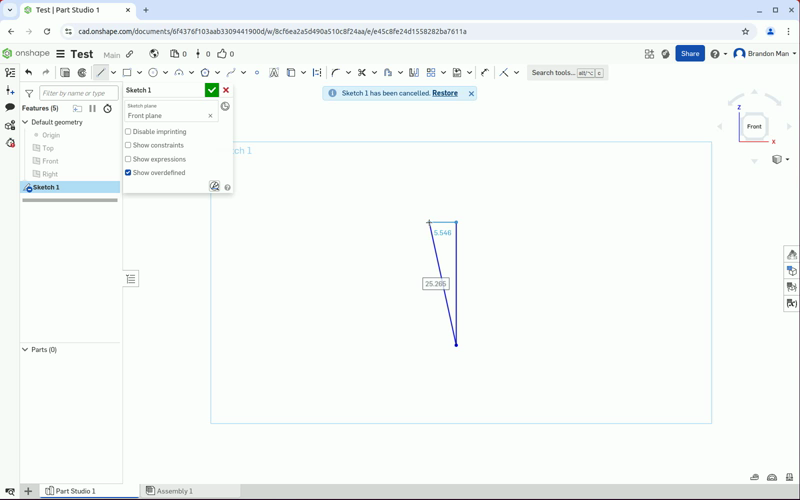
key_up(shift)
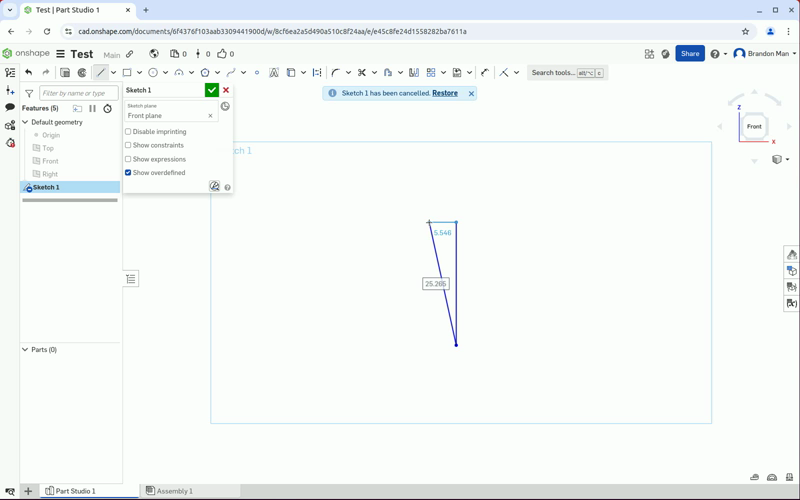
click(429, 222)
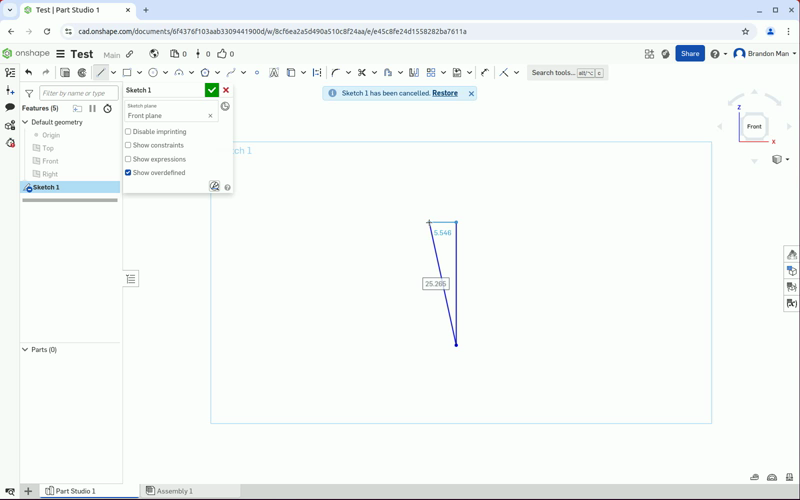
key(esc)
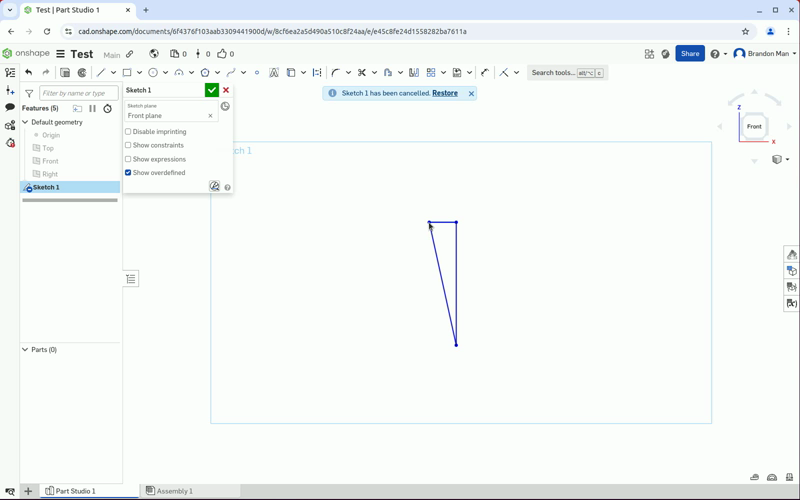
mouse_move(442, 269)
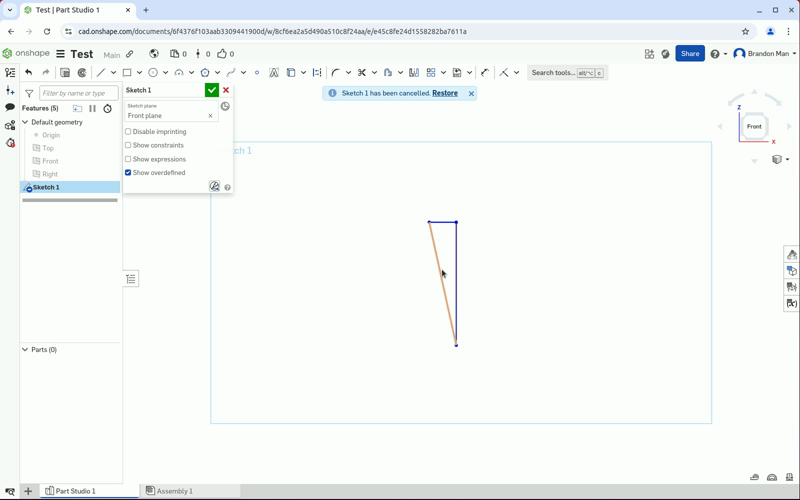
scroll(6)
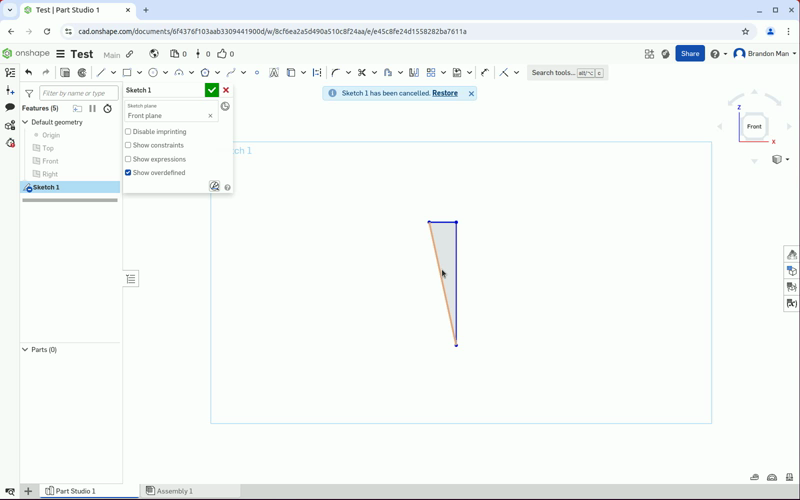
scroll(6)
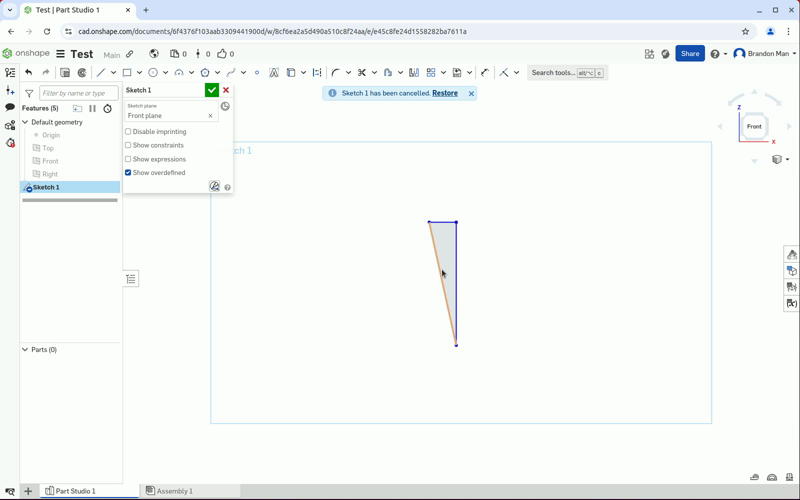
scroll(6)
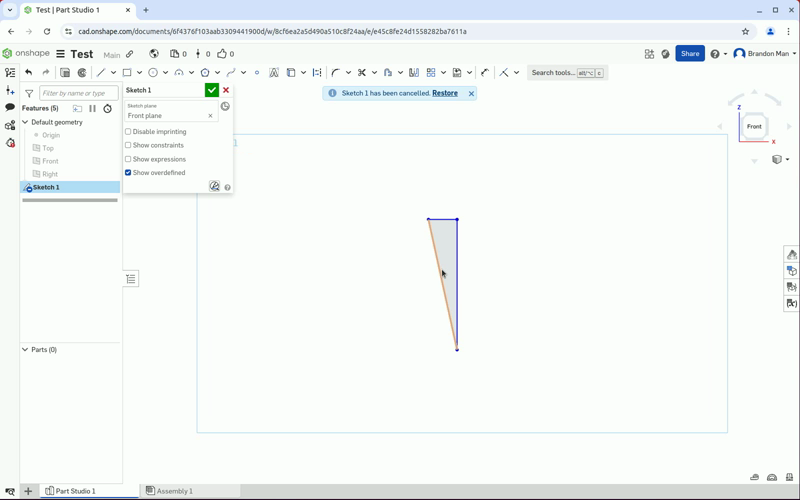
scroll(6)
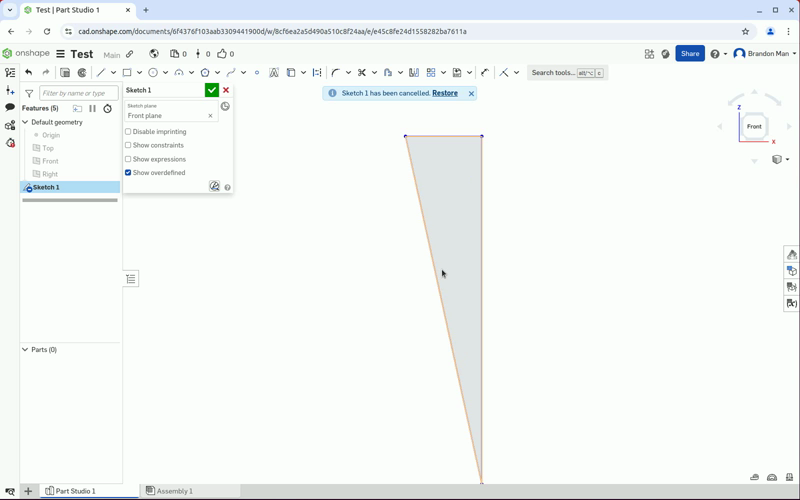
scroll(6)
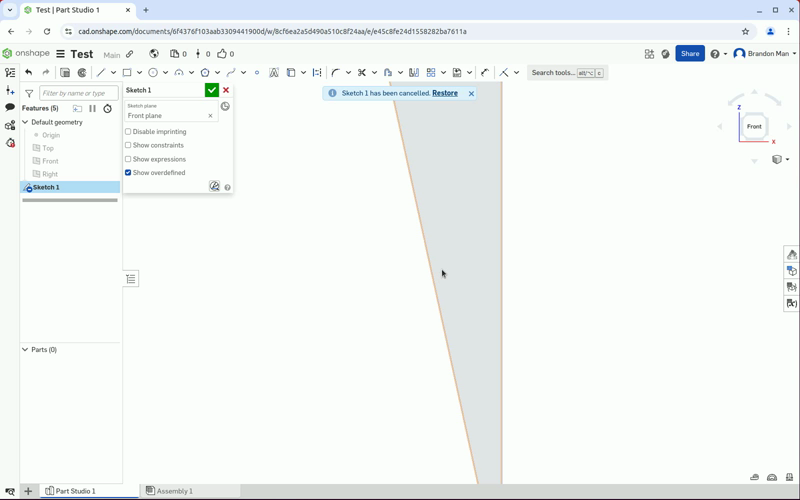
scroll(6)
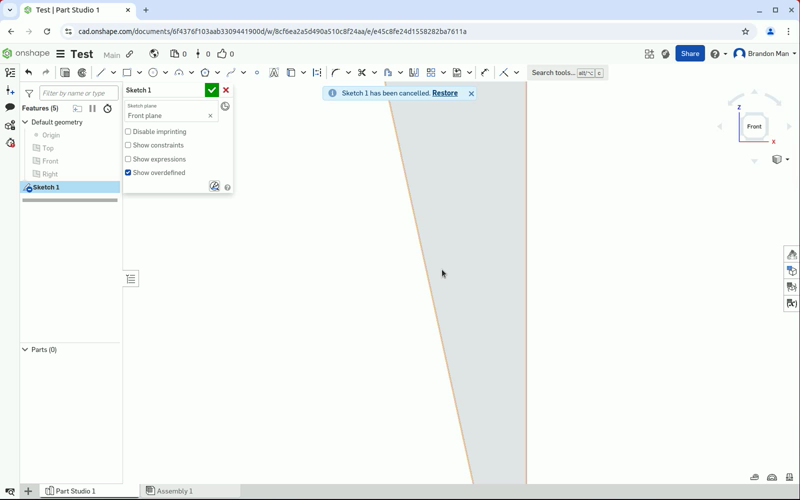
scroll(6)
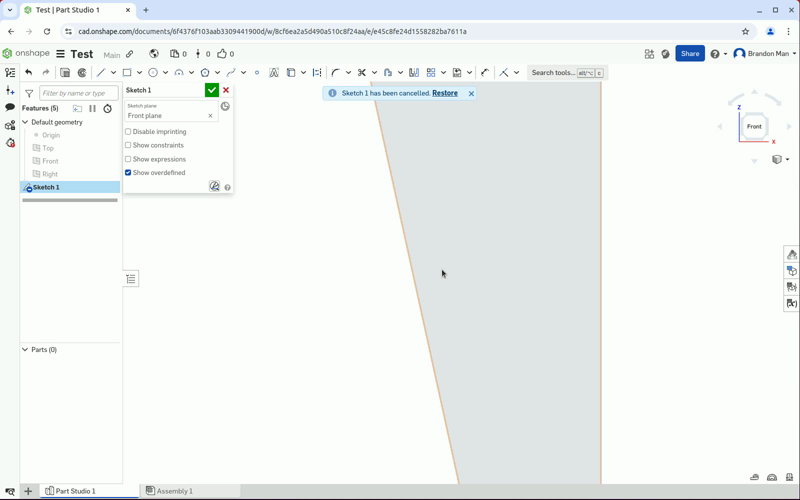
click(442, 269)
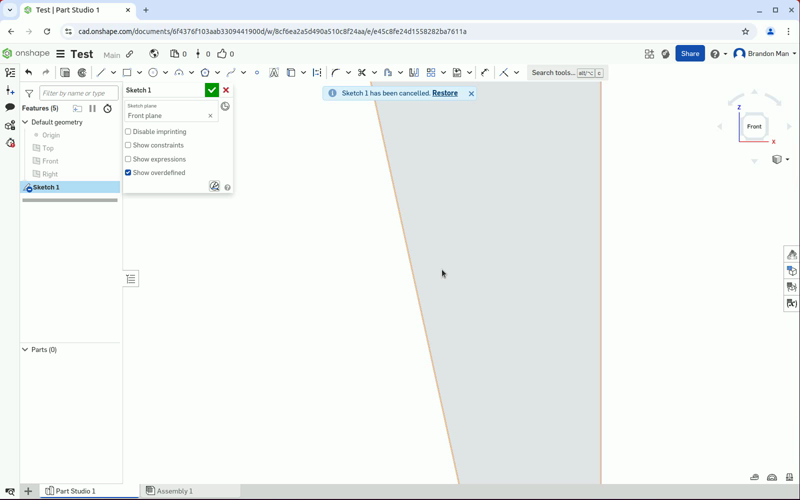
scroll(-6)
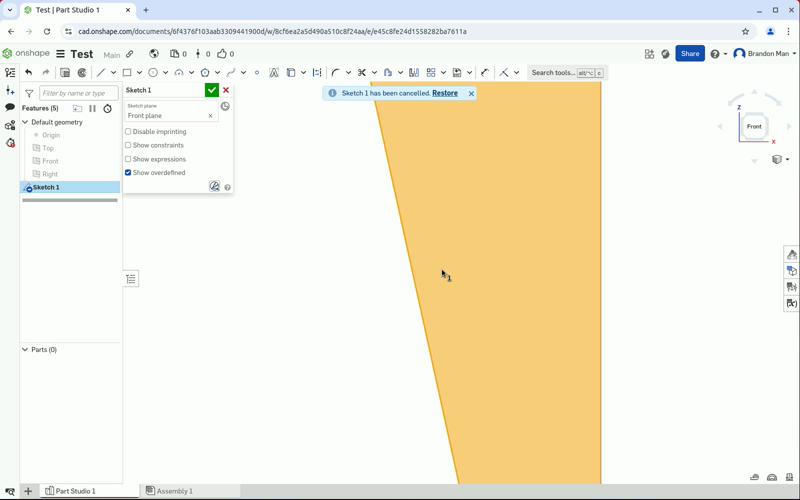
scroll(-6)
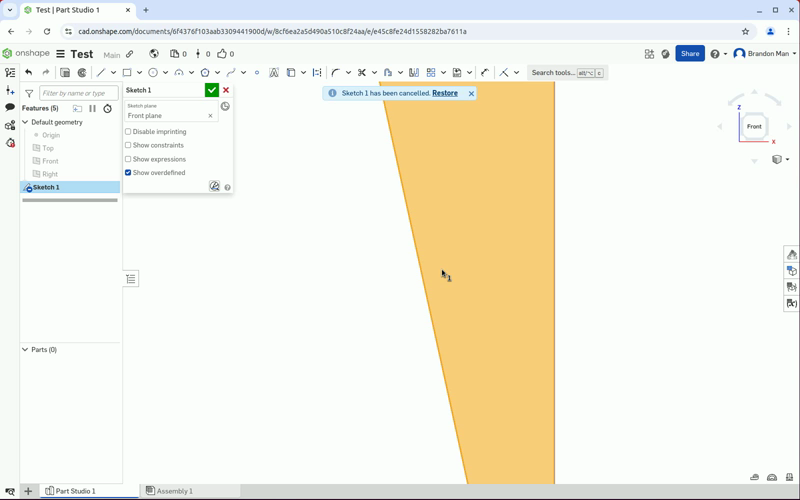
scroll(-6)
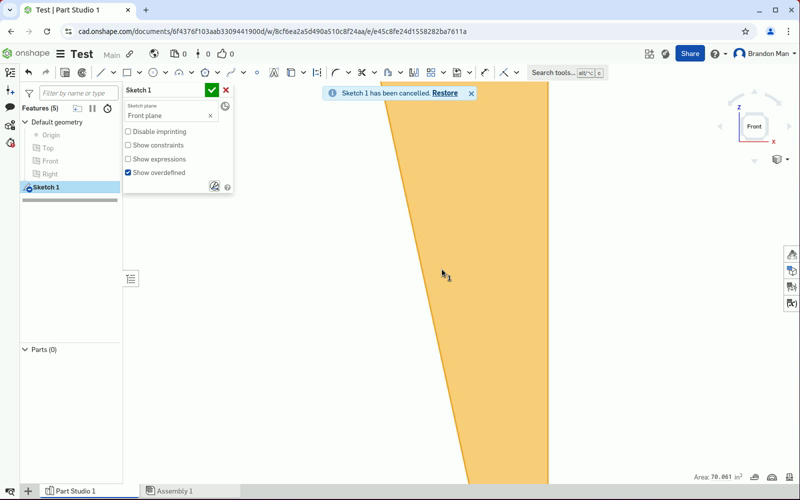
scroll(-6)
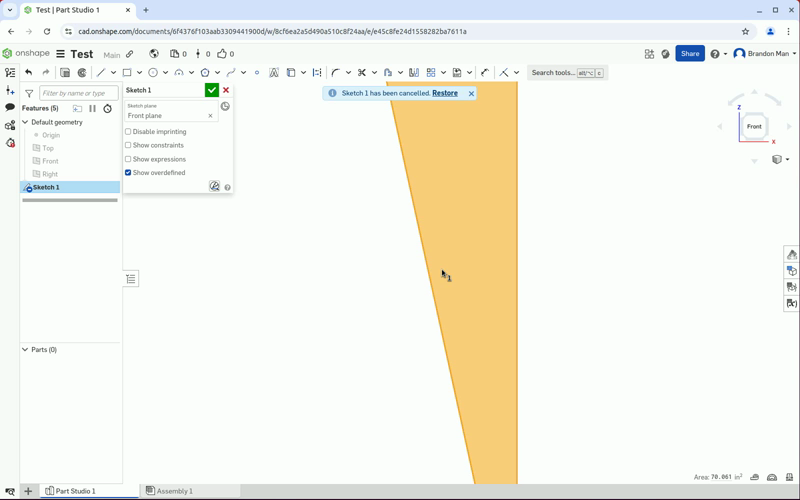
scroll(-6)
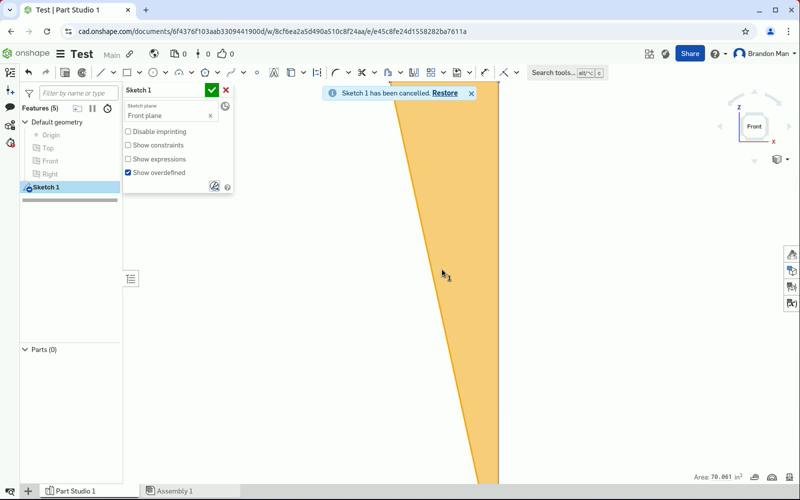
scroll(-6)
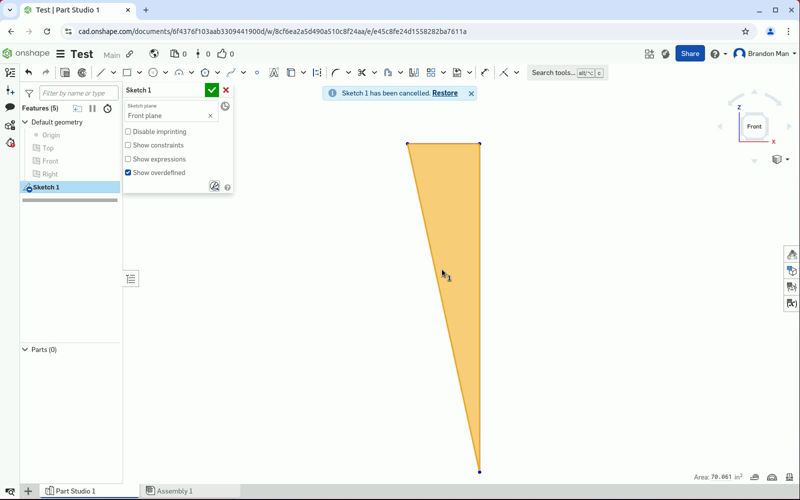
scroll(-6)
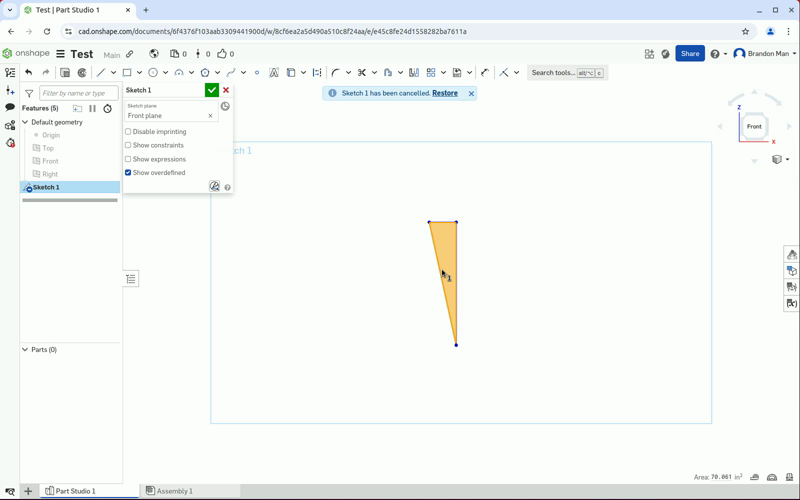
mouse_move(73, 352)
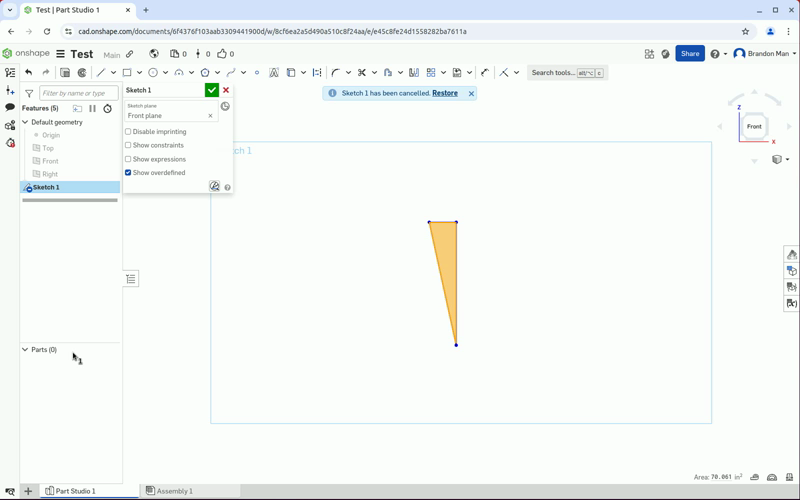
key(shift+y)
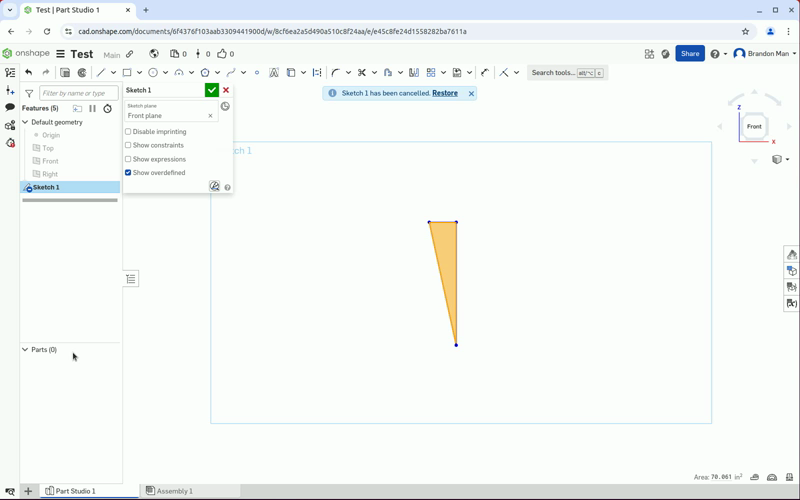
key(shift+e)
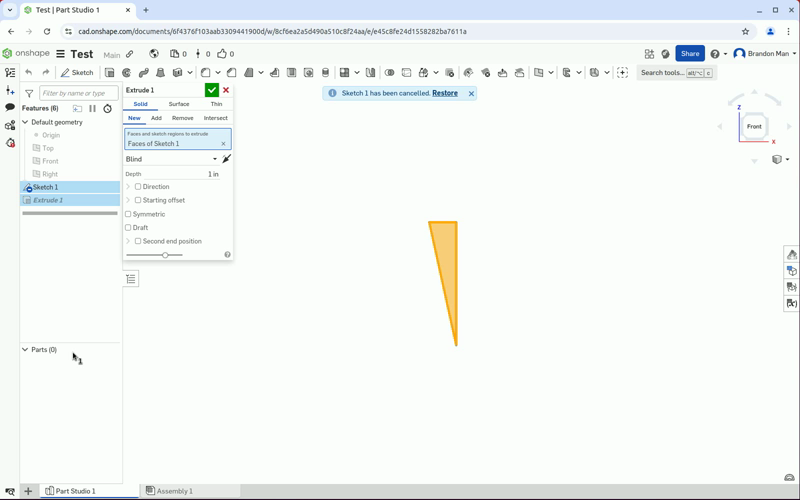
mouse_move(143, 106)
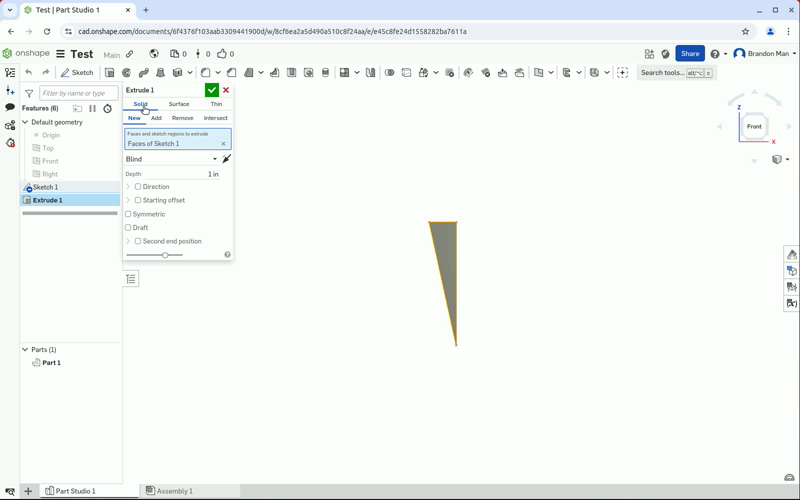
click(143, 106)
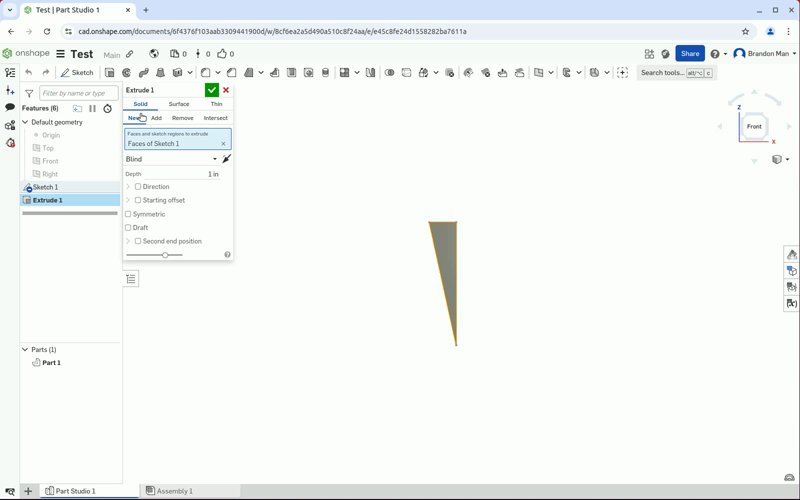
mouse_move(137, 120)
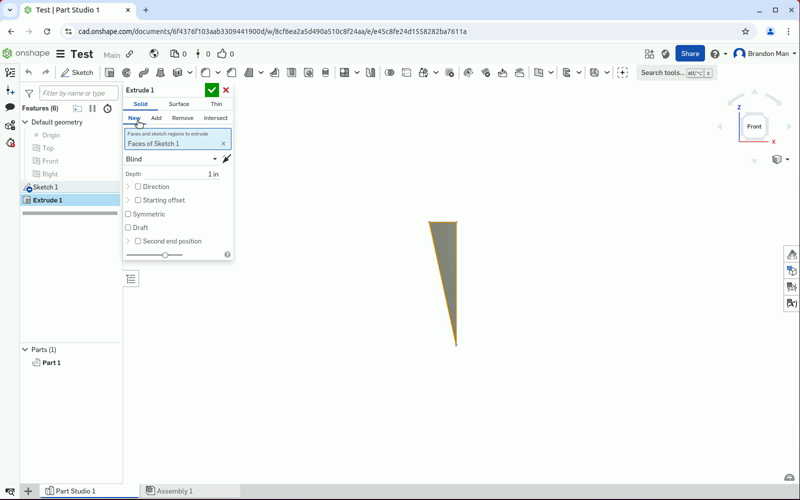
click(137, 120)
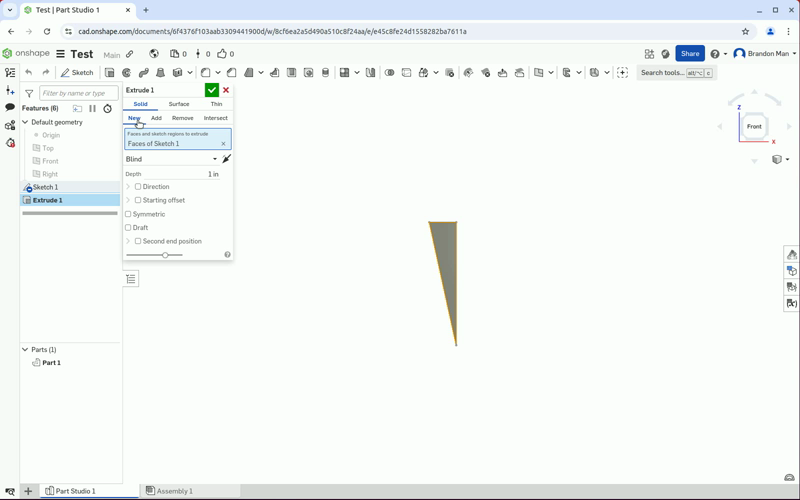
key(tab, 4)
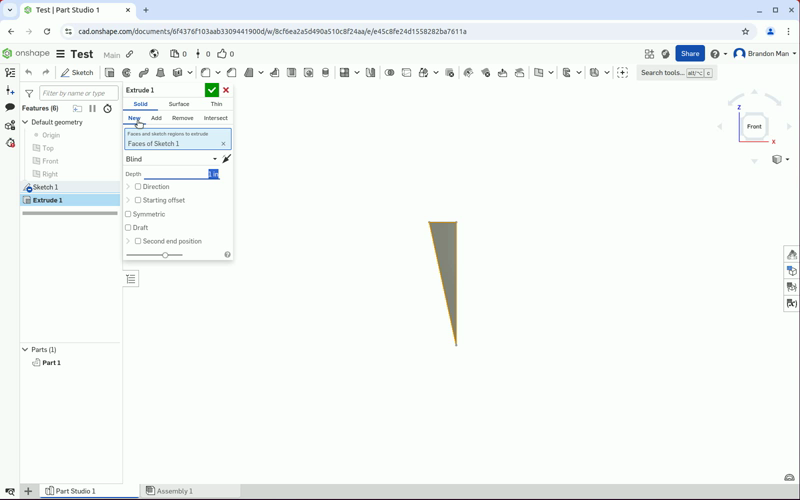
text(0.963)
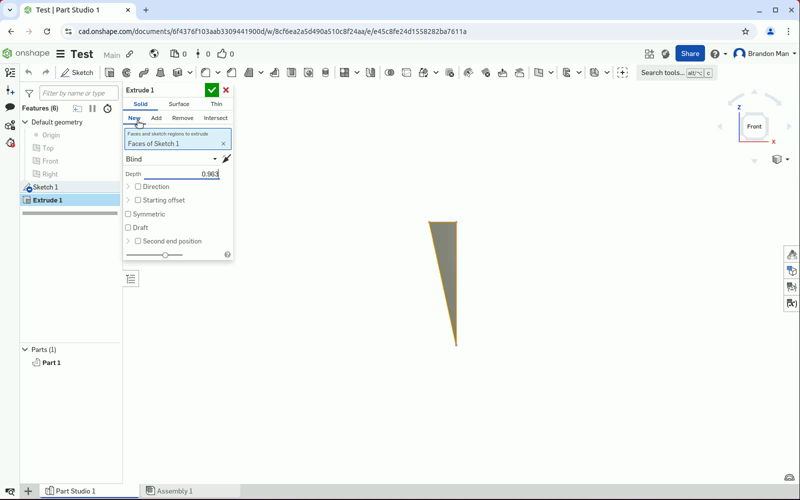
key(enter)
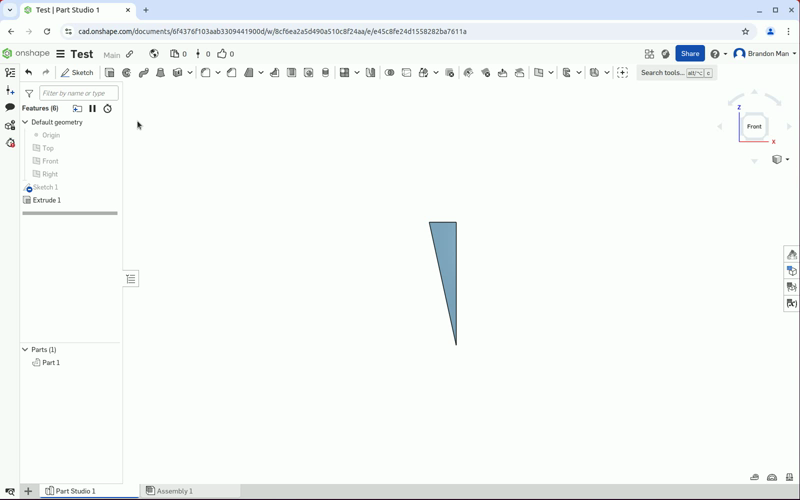
key(shift+h)
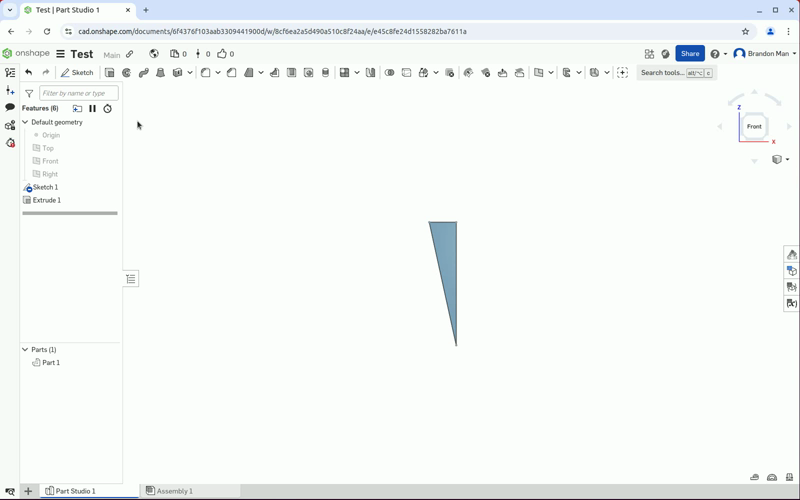
key(shift+h)
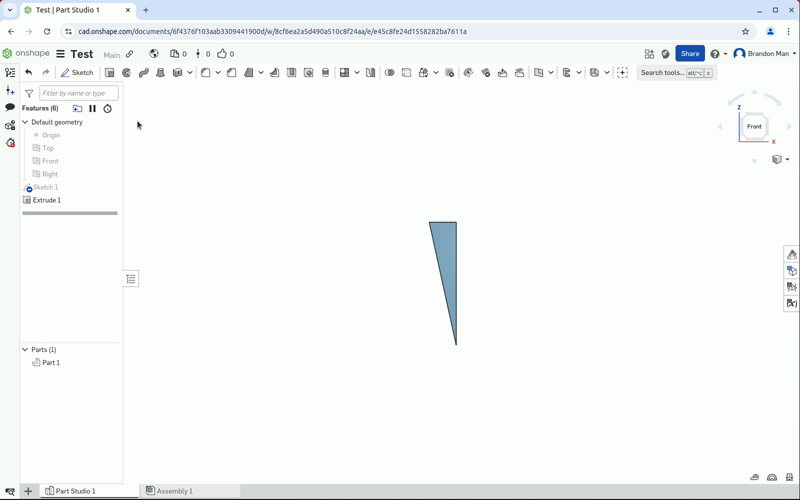
mouse_move(73, 189)
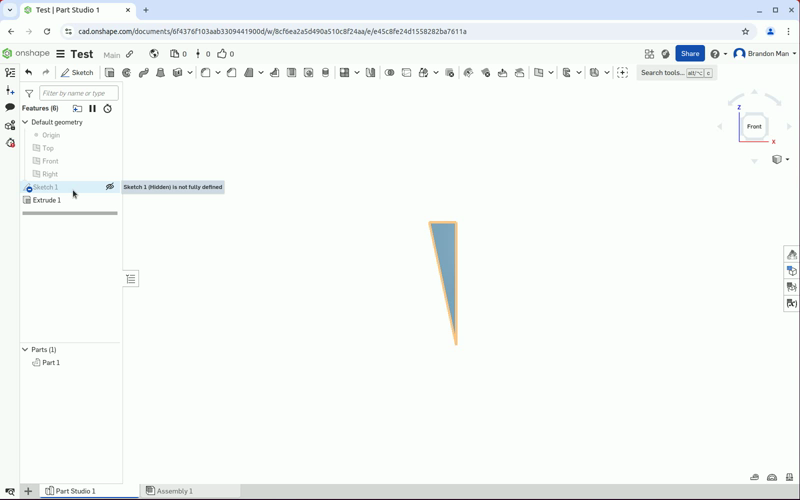
click(73, 189)
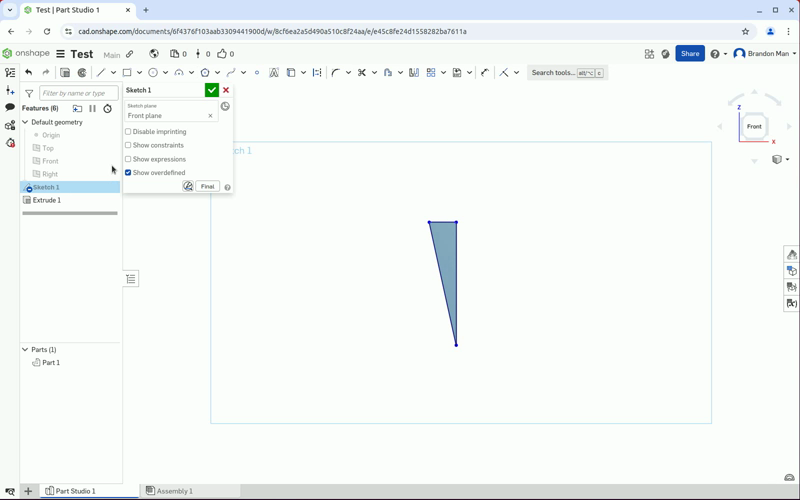
mouse_move(229, 92)
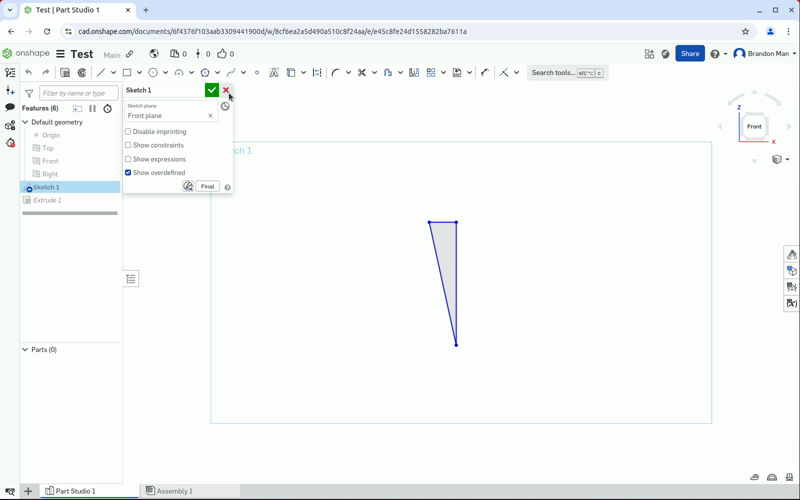
click(229, 92)
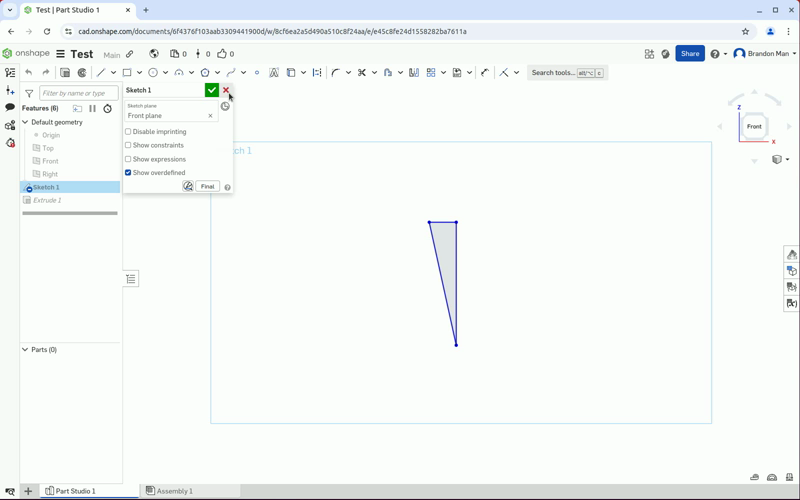
key(shift+s)
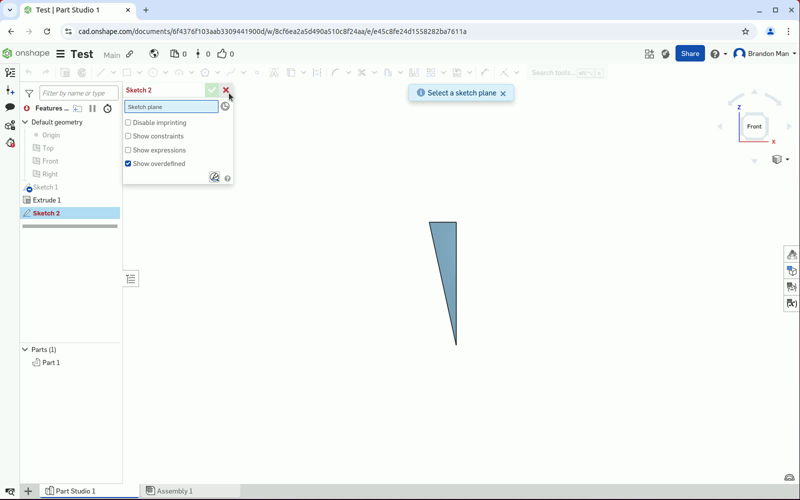
mouse_move(73, 163)
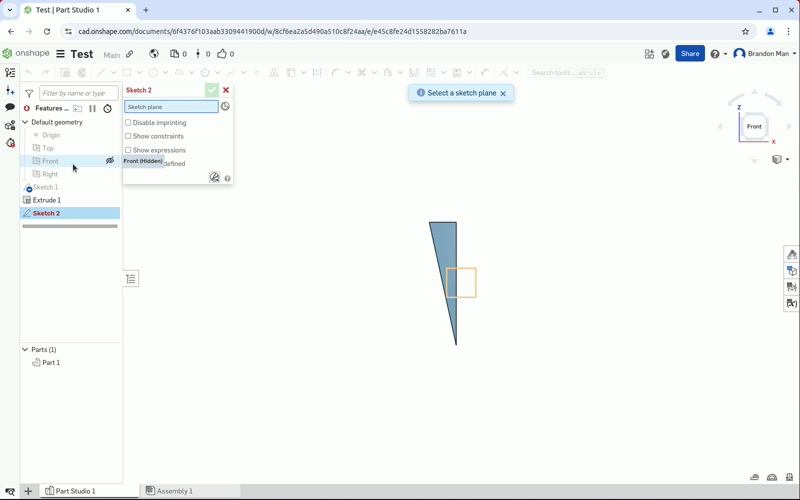
click(73, 163)
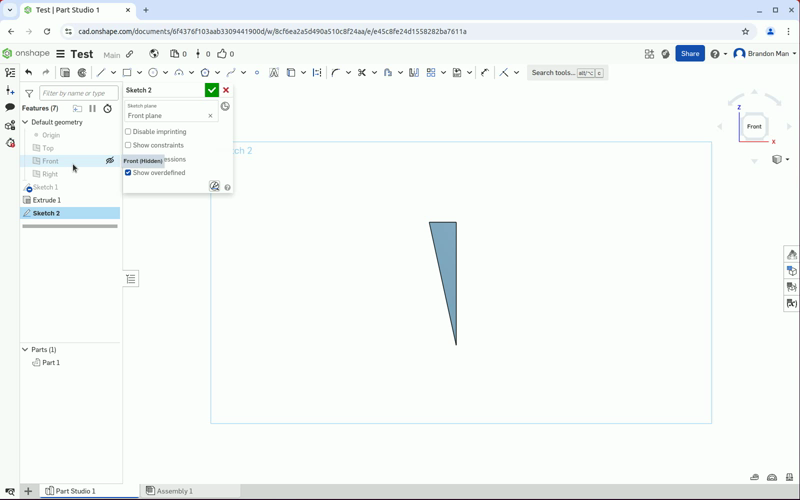
mouse_move(73, 352)
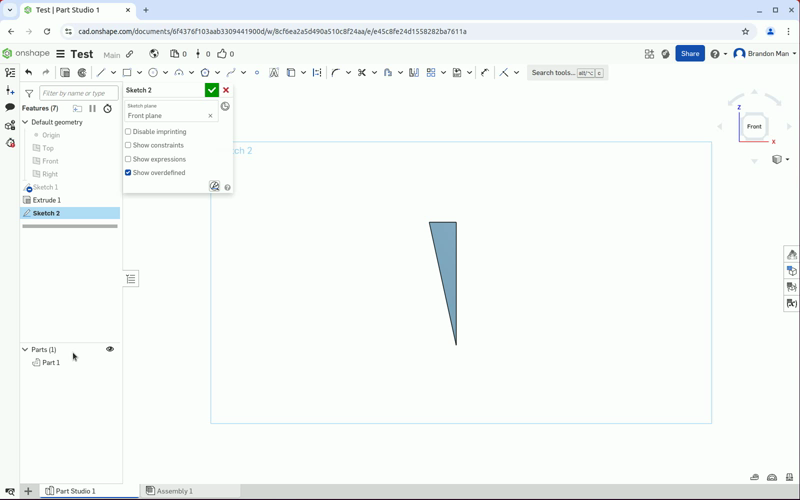
key(y)
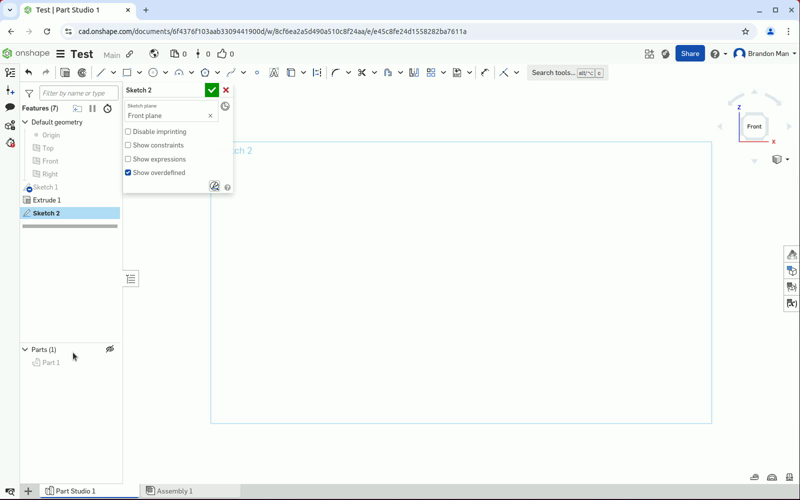
key(l)
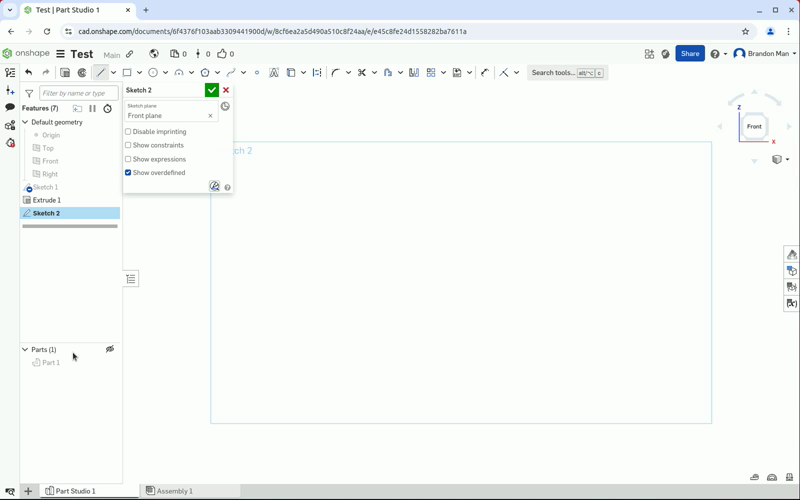
key_down(shift)
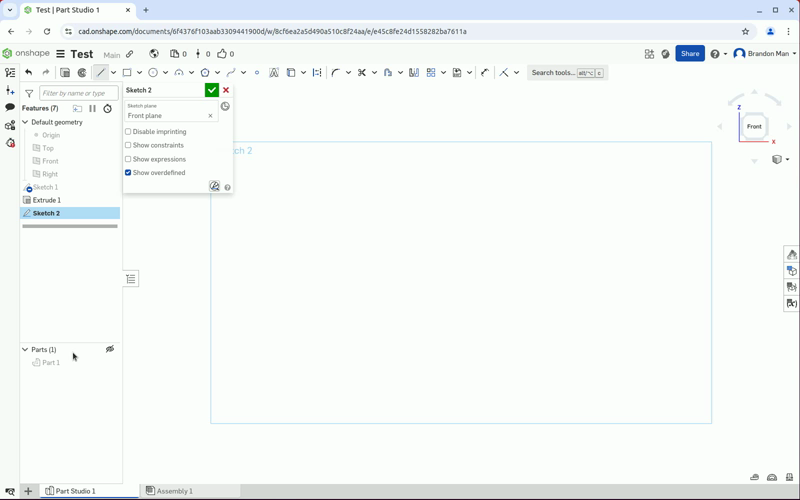
mouse_move(429, 222)
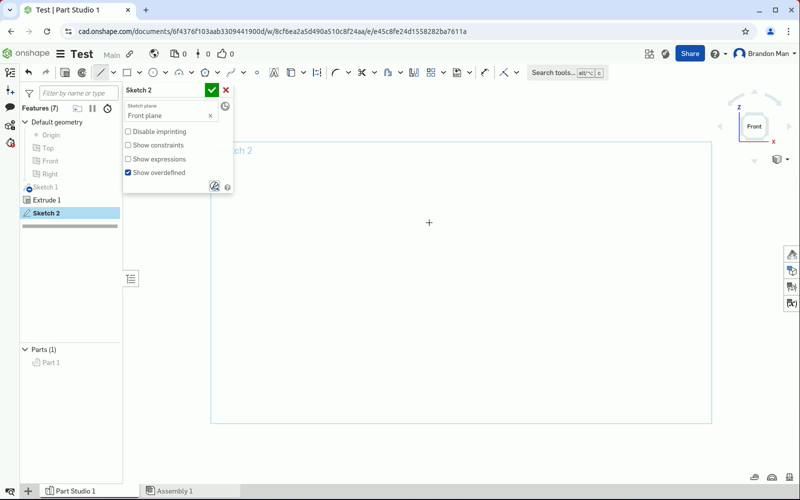
click(429, 222)
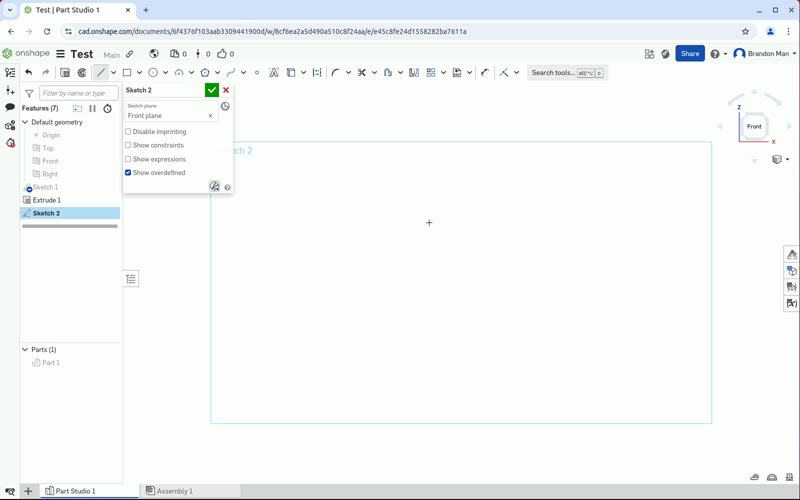
key_up(shift)
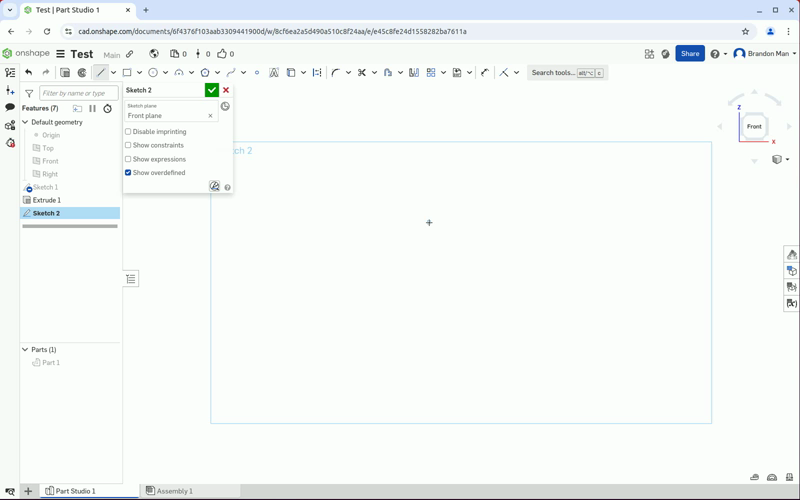
key_down(shift)
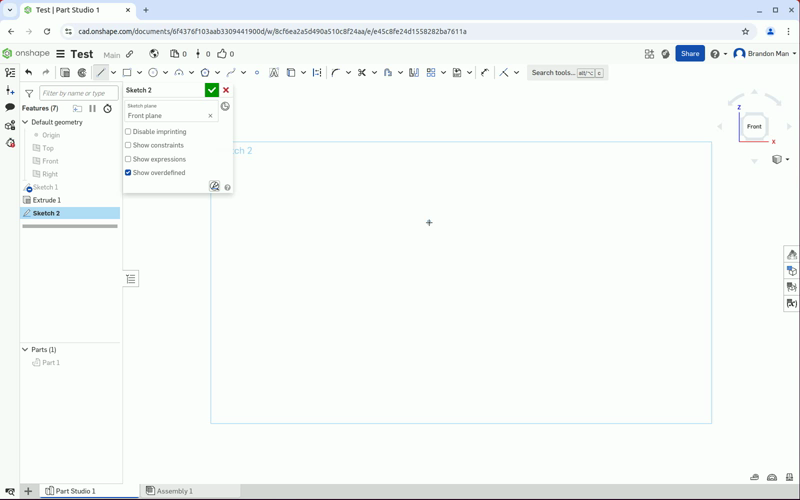
mouse_move(459, 222)
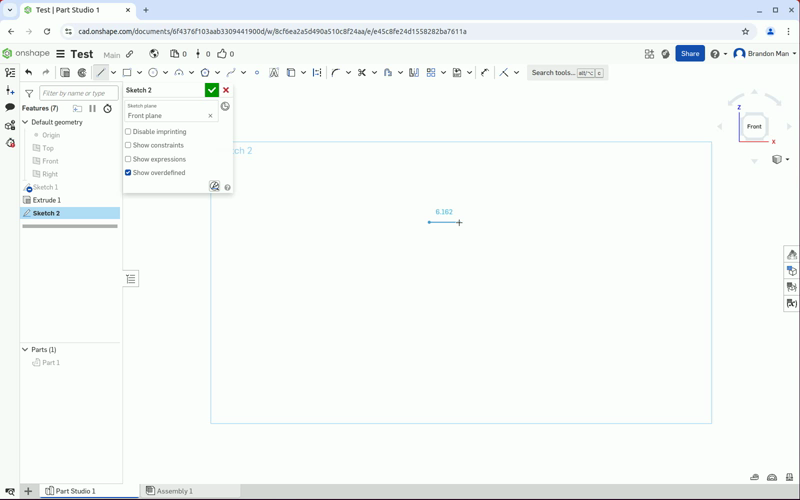
mouse_move(456, 222)
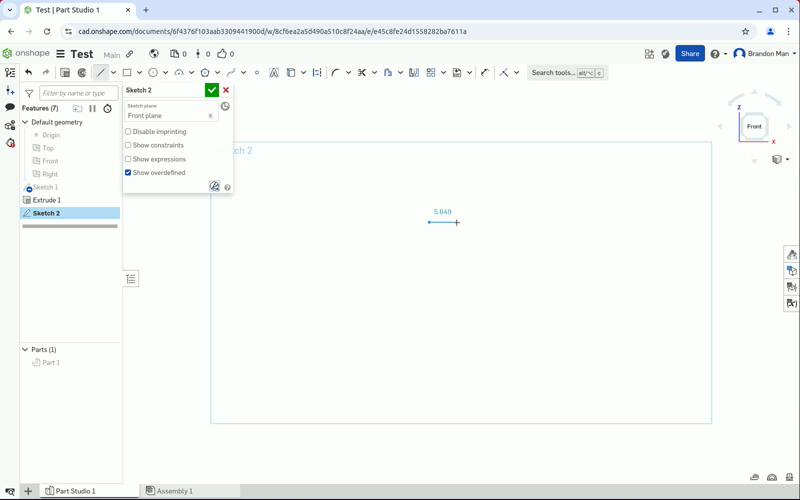
click(456, 222)
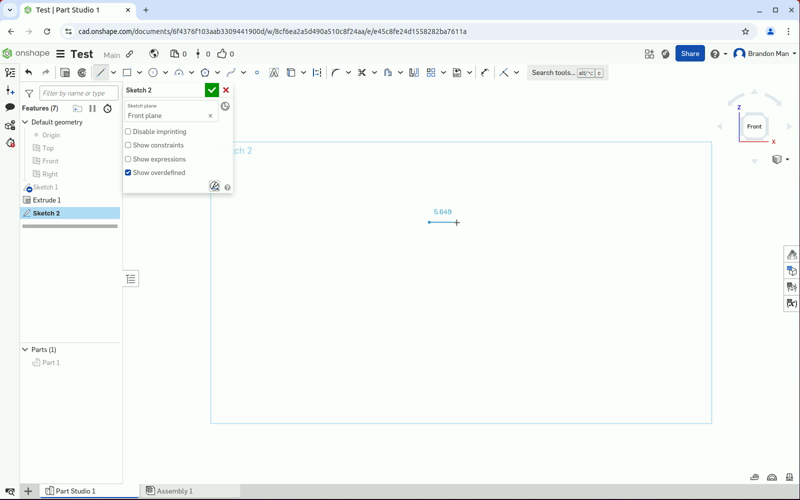
key_up(shift)
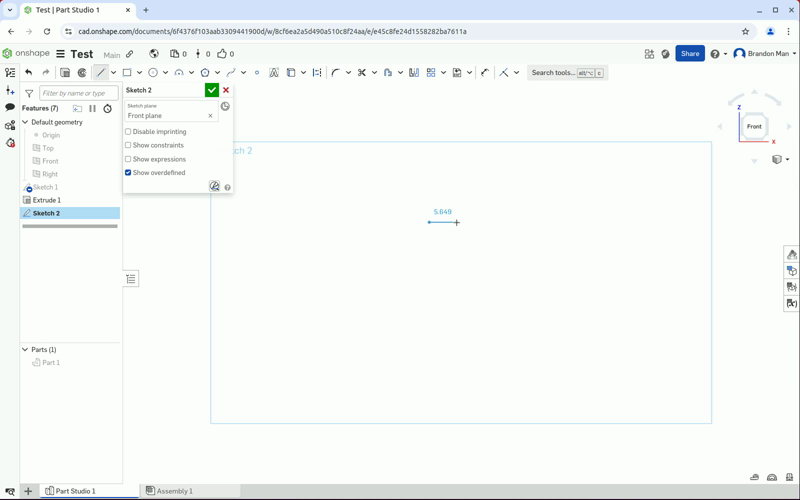
key_down(shift)
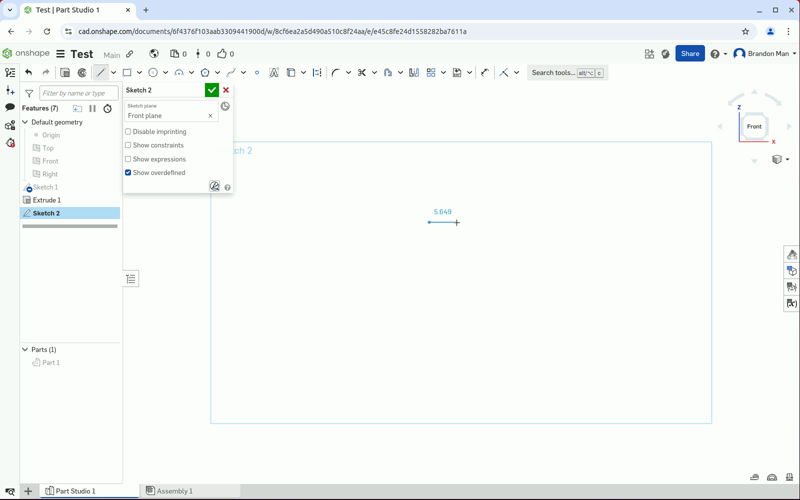
mouse_move(486, 222)
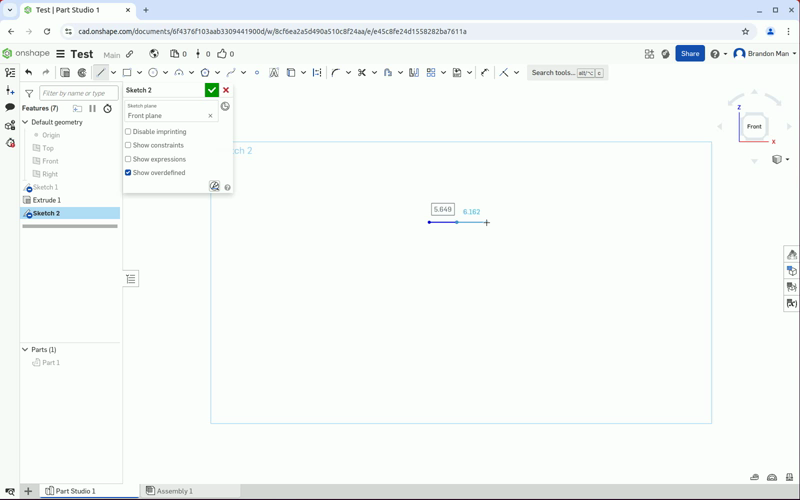
mouse_move(467, 222)
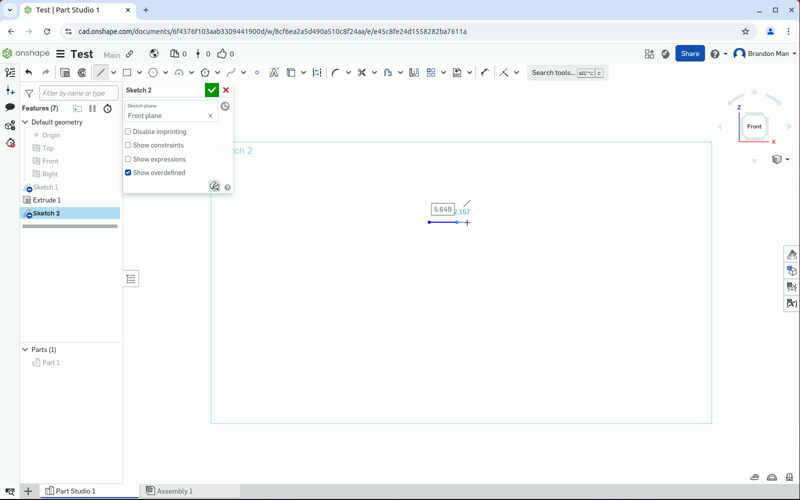
click(467, 222)
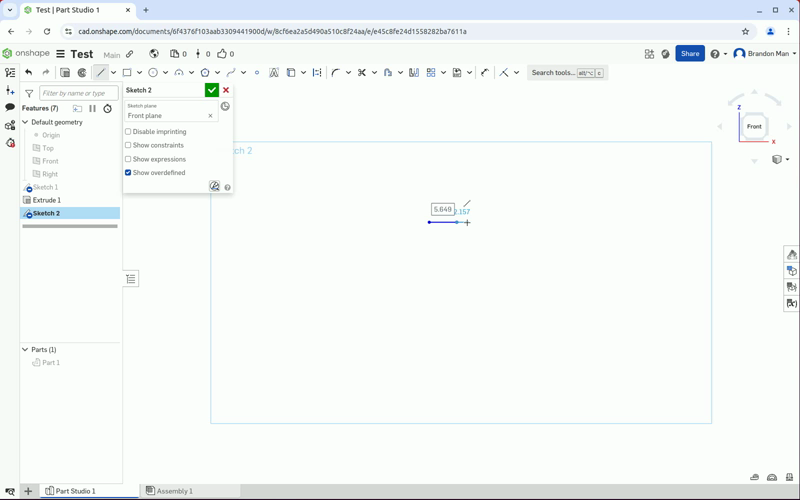
key_up(shift)
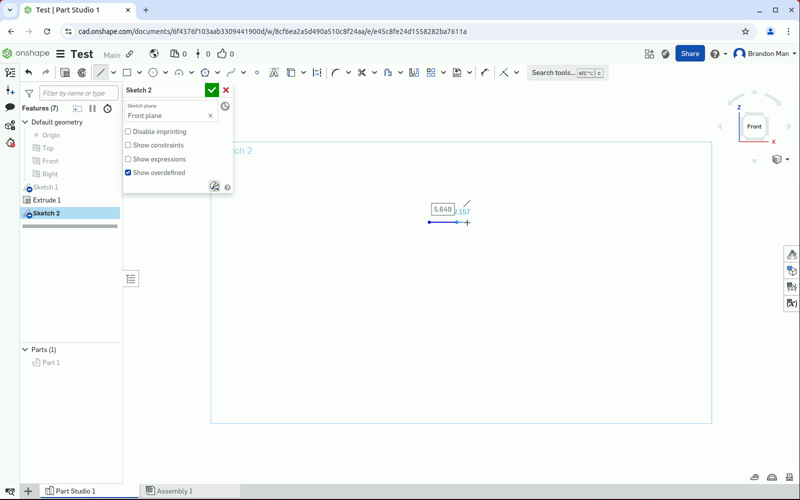
key_down(shift)
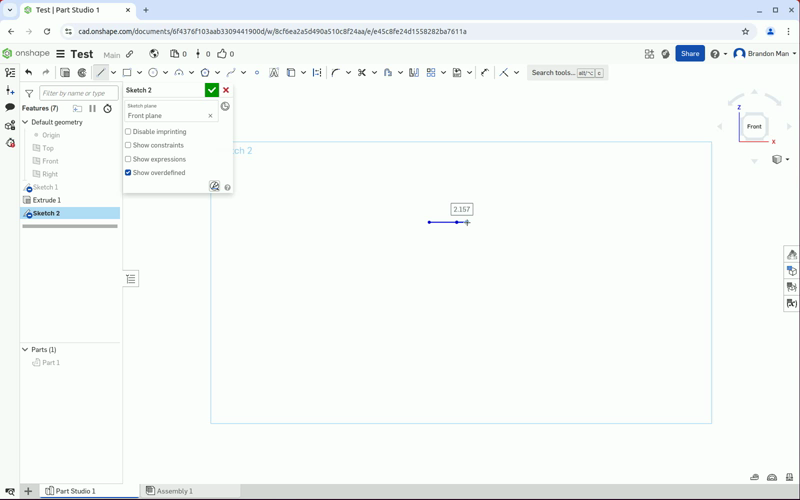
mouse_move(497, 222)
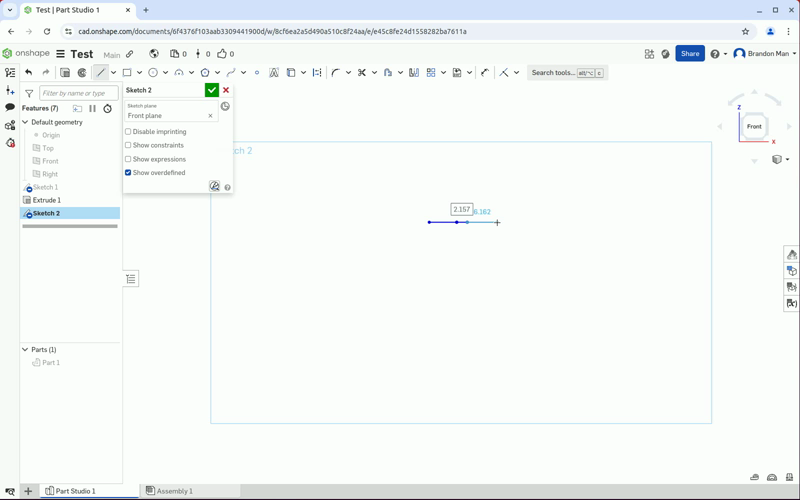
mouse_move(467, 199)
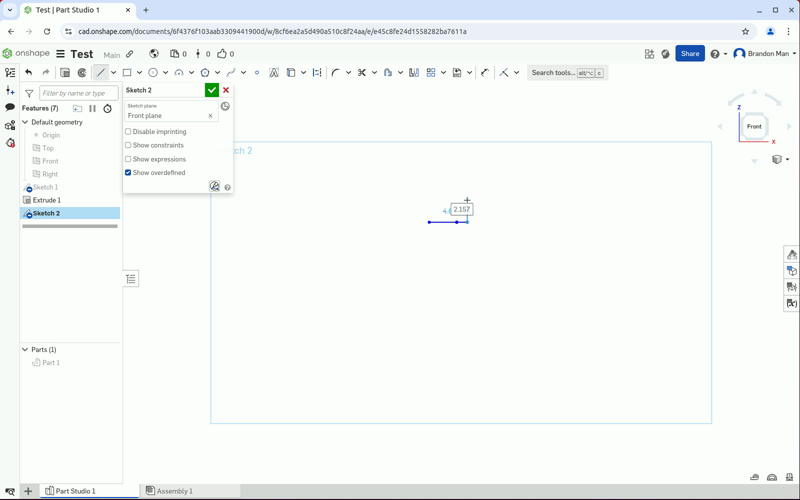
click(467, 199)
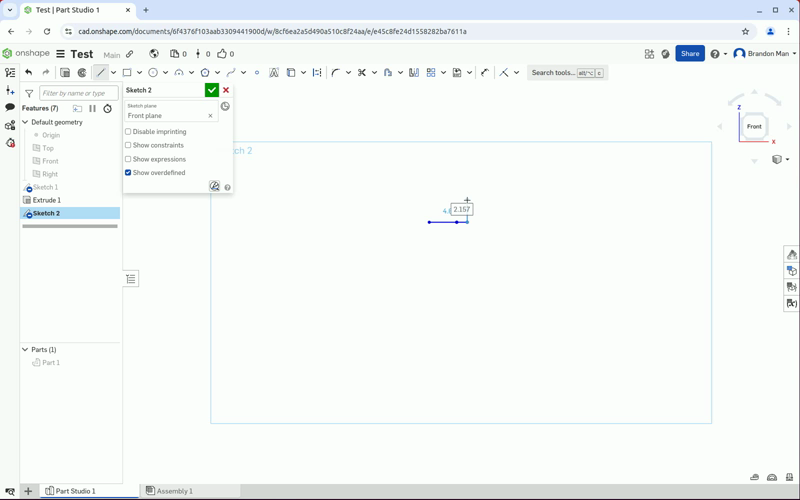
key_up(shift)
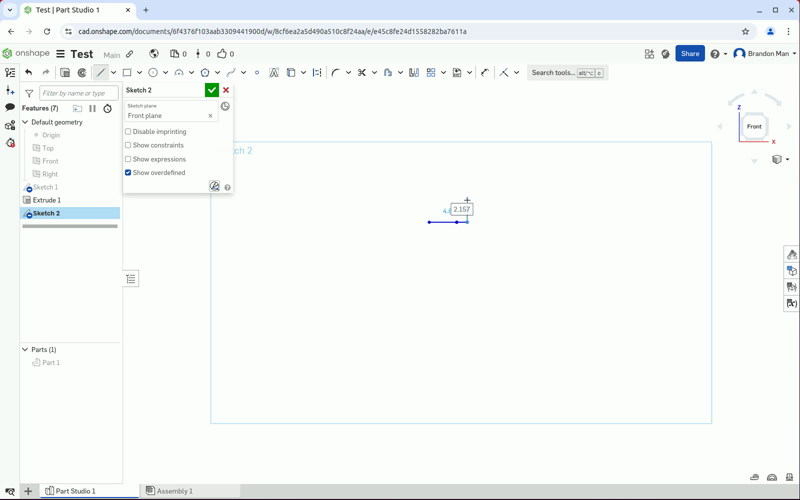
key_down(shift)
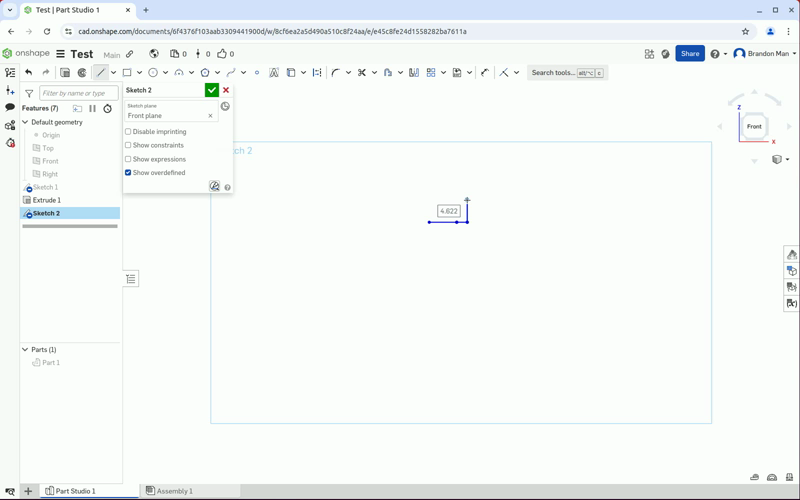
mouse_move(497, 199)
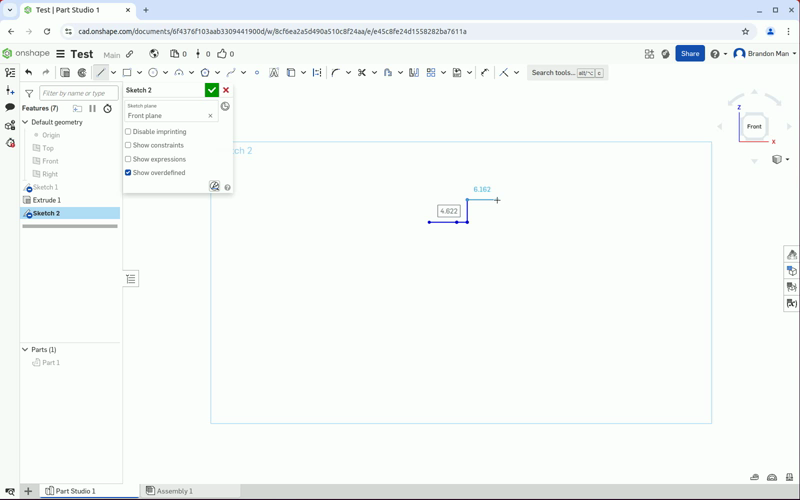
mouse_move(429, 199)
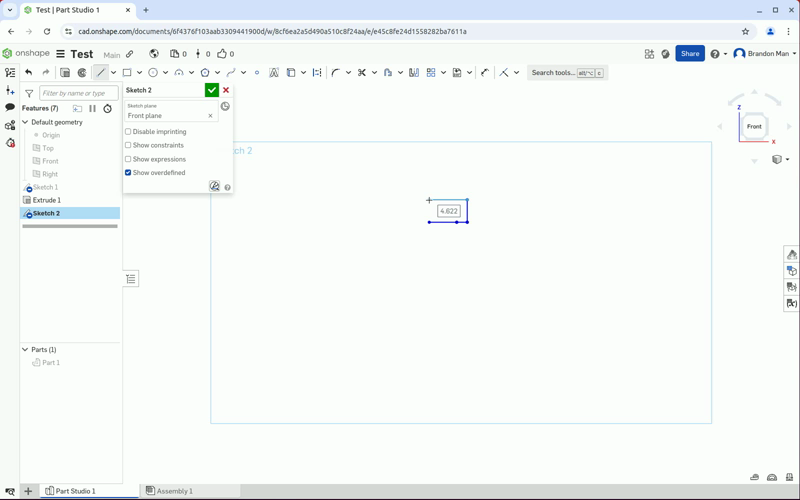
click(429, 199)
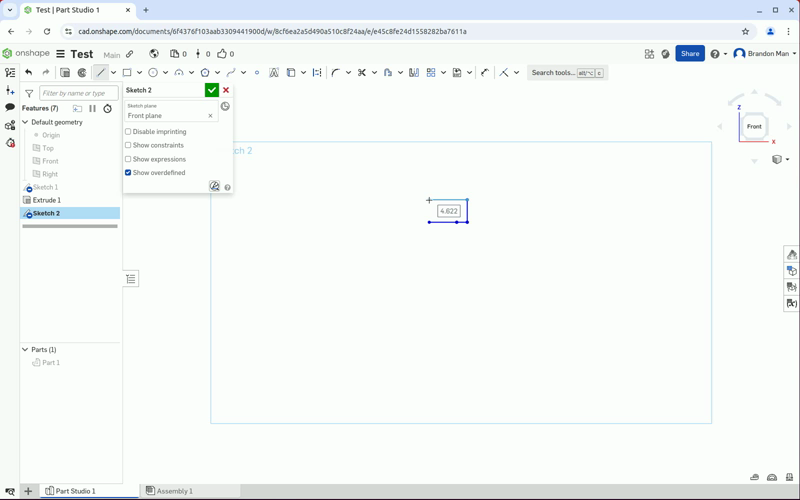
key_up(shift)
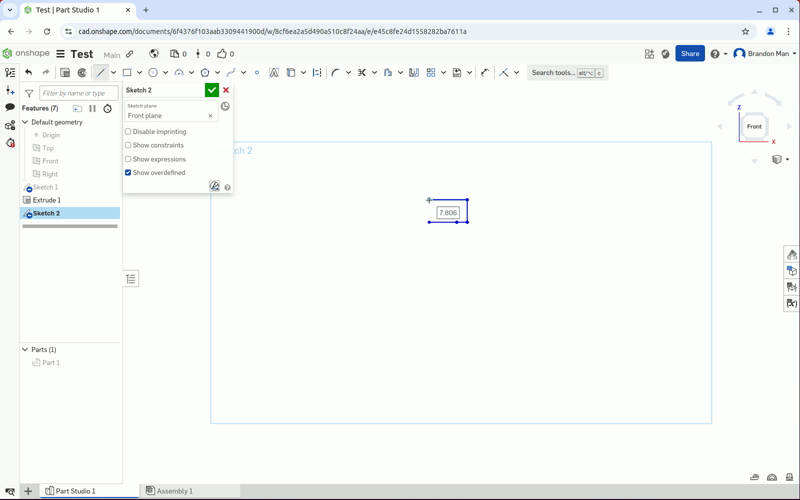
mouse_move(459, 199)
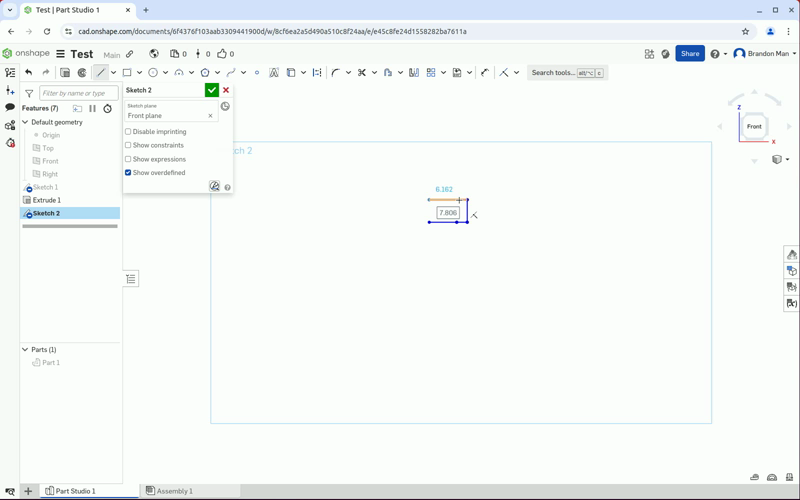
key_down(shift)
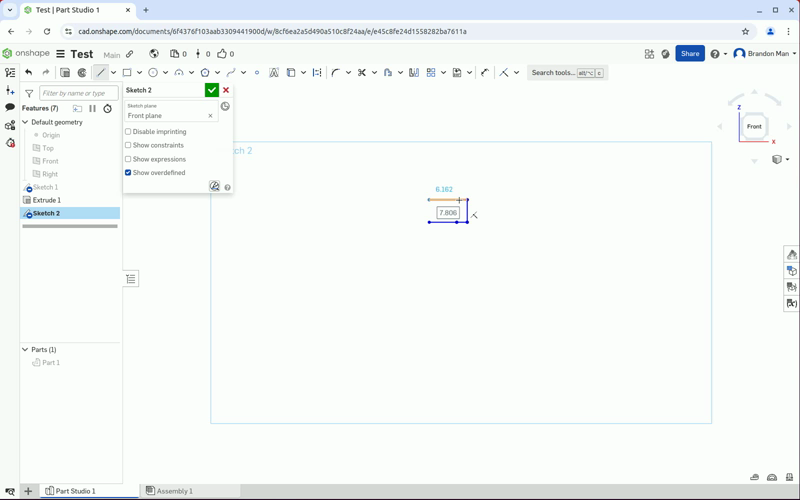
mouse_move(429, 222)
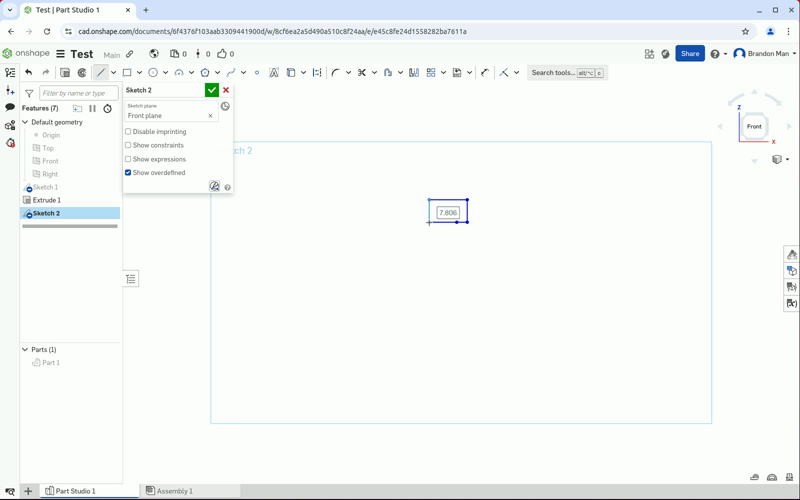
key_up(shift)
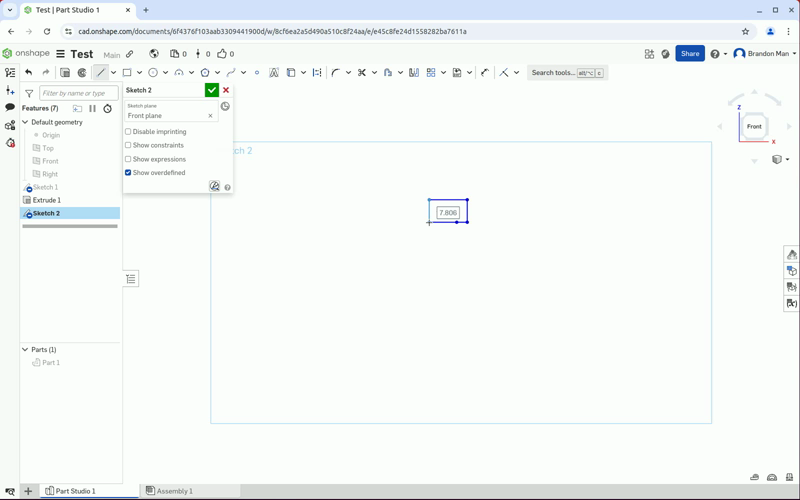
click(429, 222)
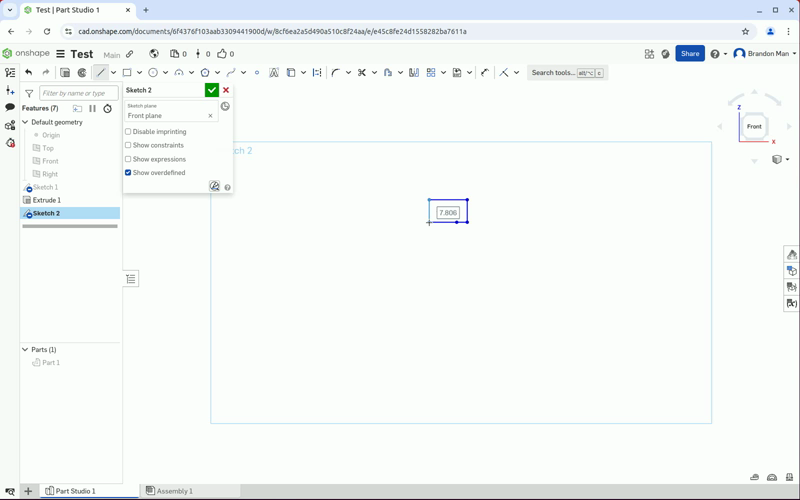
key(esc)
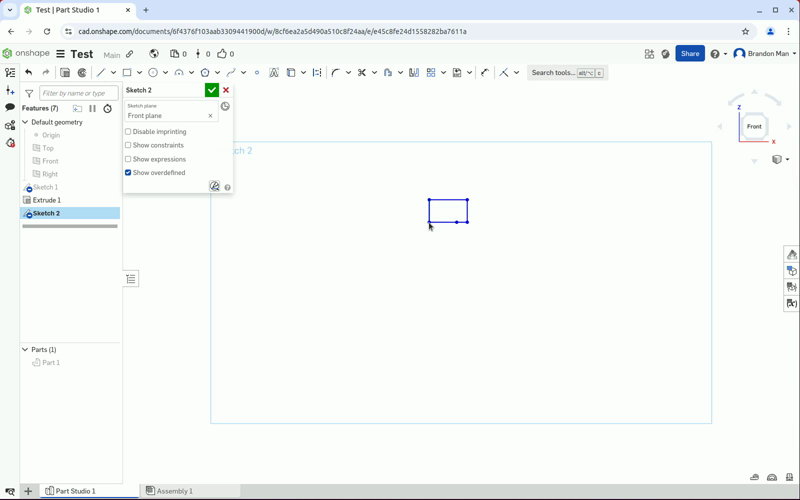
mouse_move(453, 213)
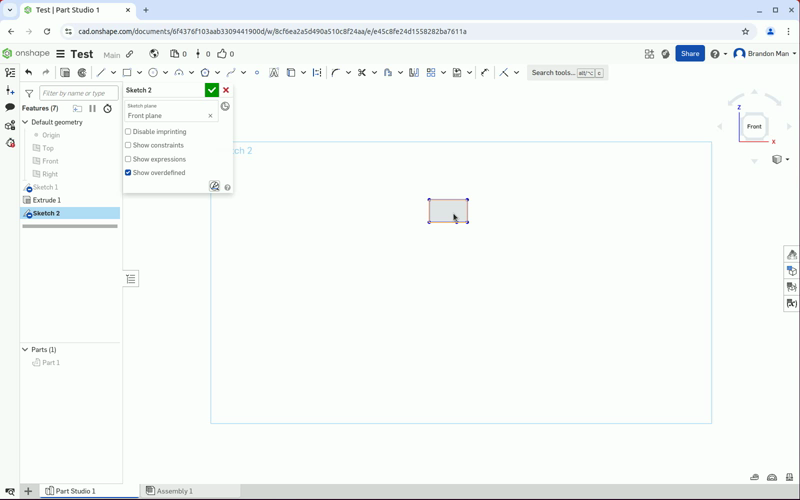
scroll(6)
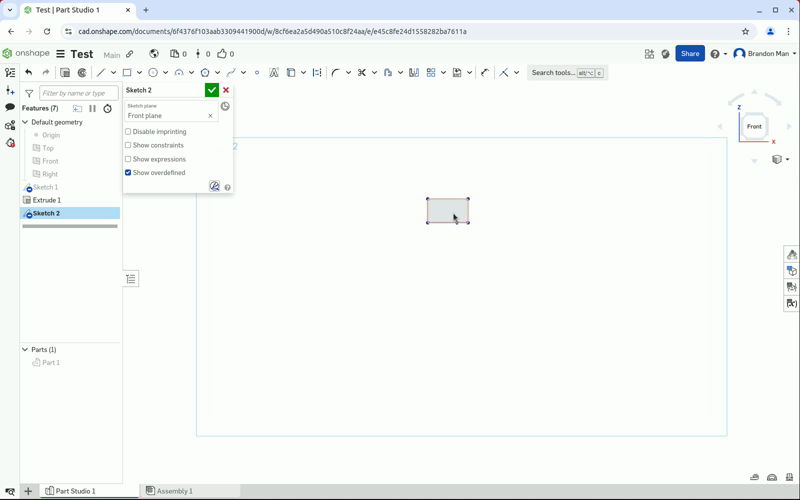
scroll(6)
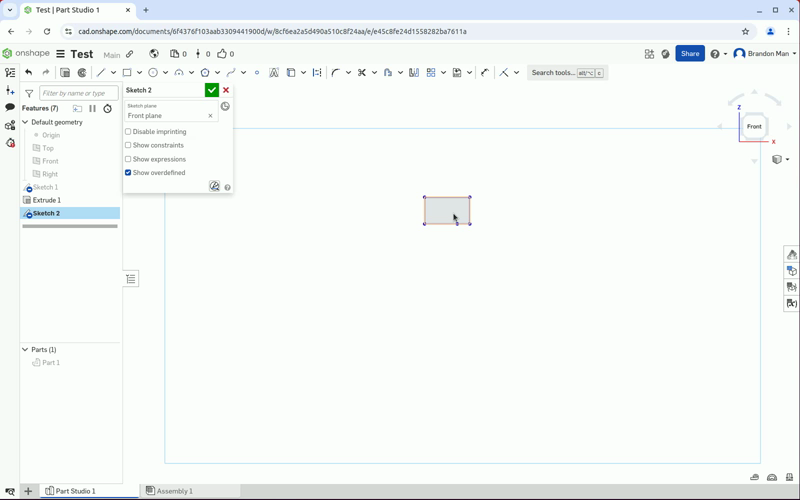
scroll(6)
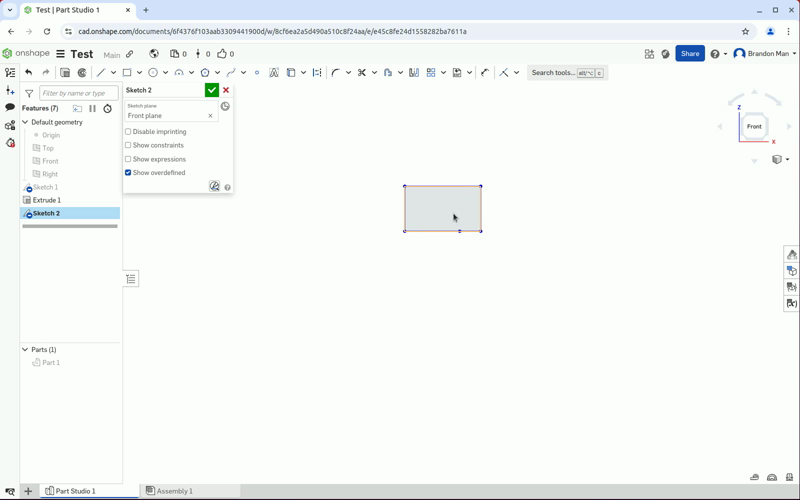
scroll(6)
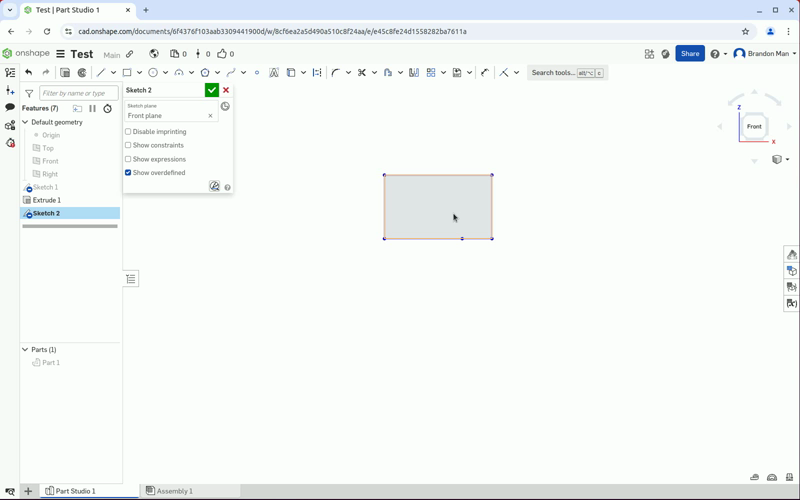
scroll(6)
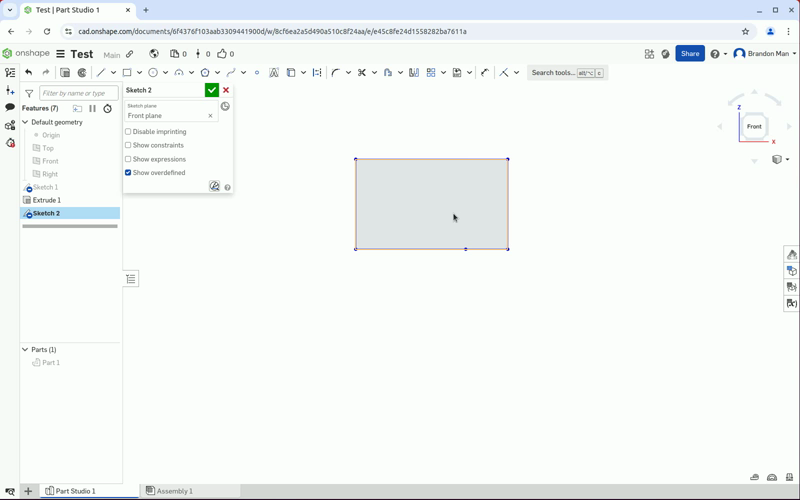
scroll(6)
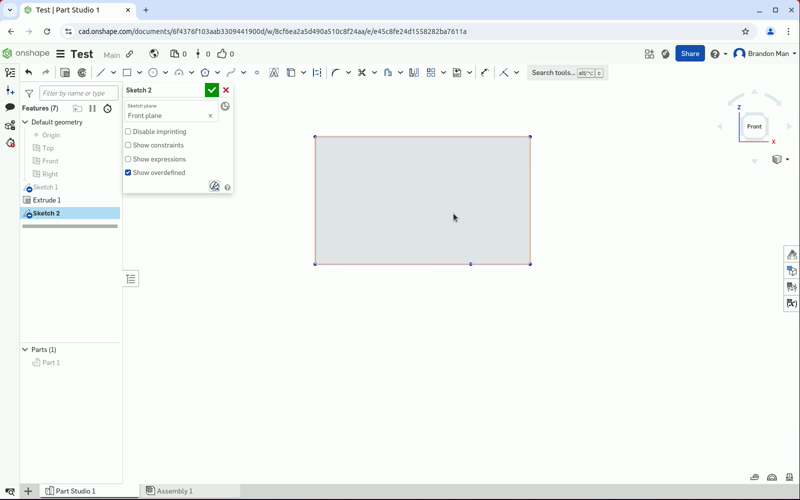
scroll(6)
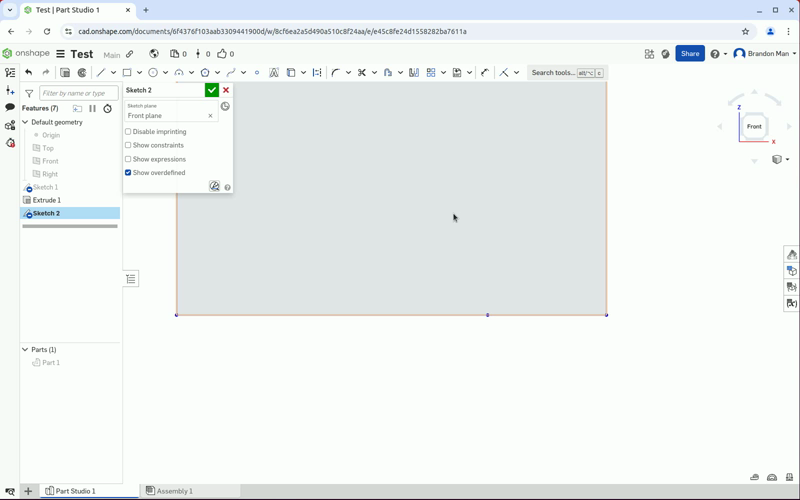
click(453, 213)
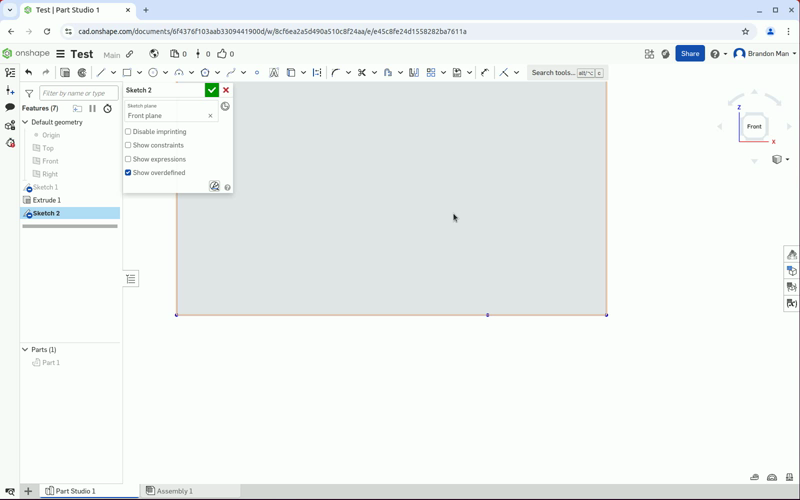
scroll(-6)
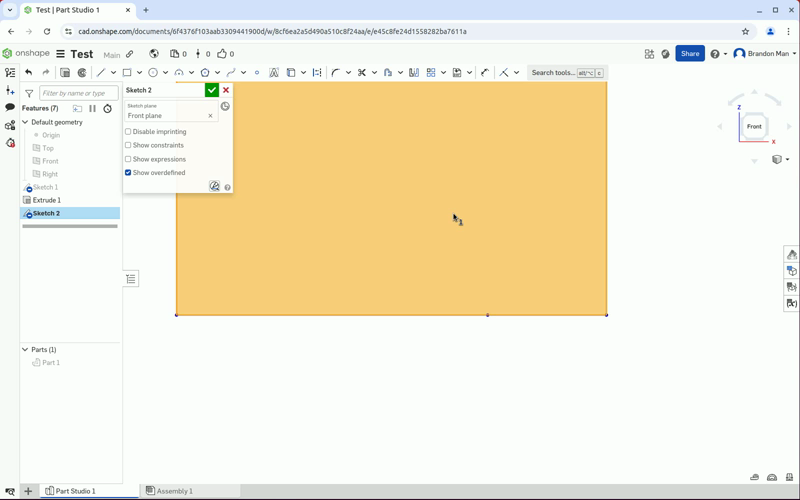
scroll(-6)
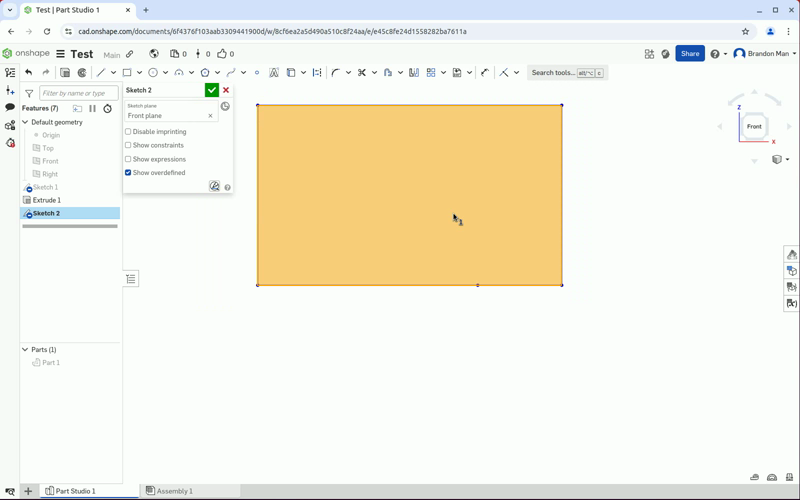
scroll(-6)
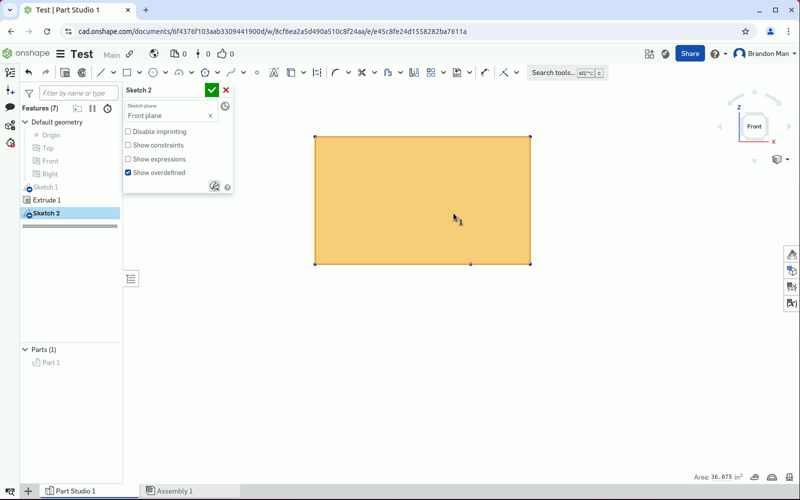
scroll(-6)
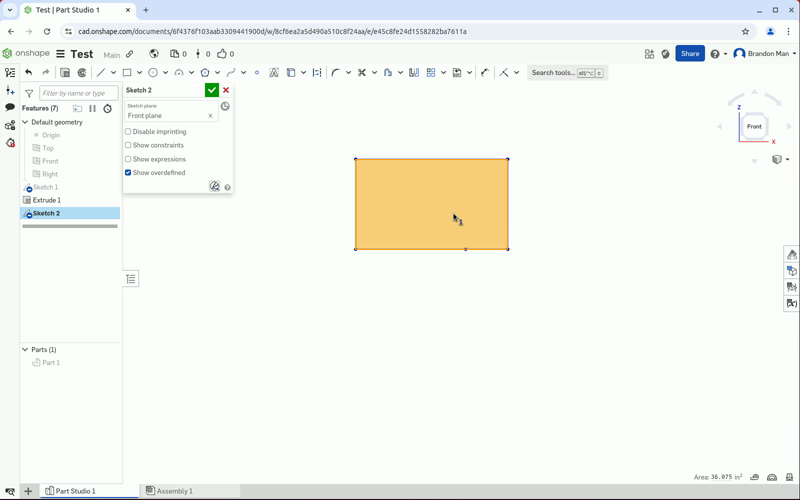
scroll(-6)
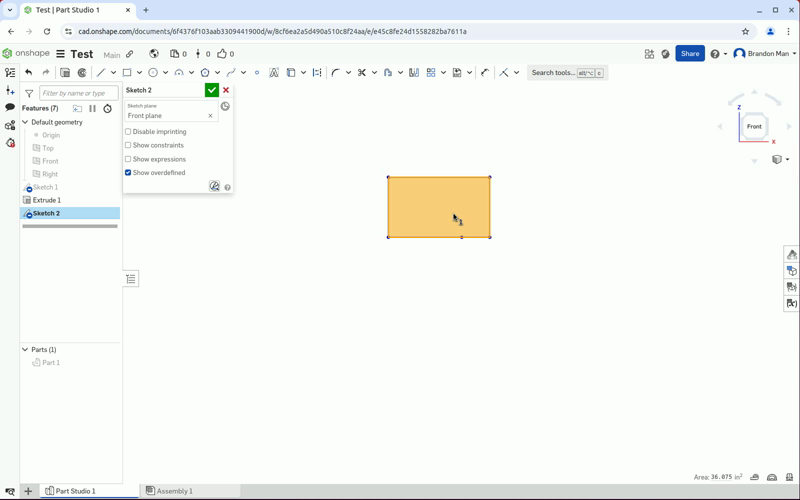
scroll(-6)
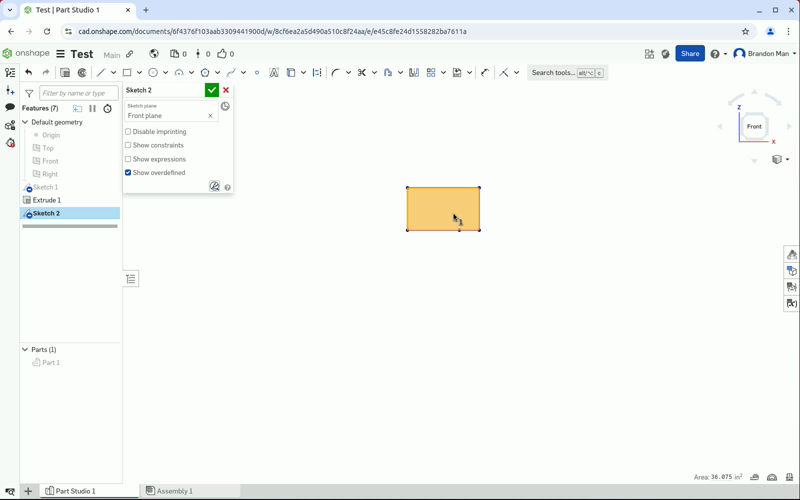
scroll(-6)
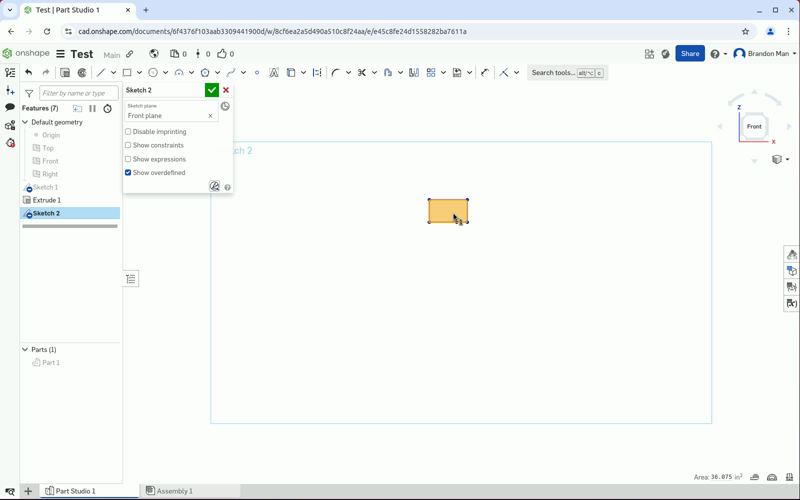
mouse_move(73, 352)
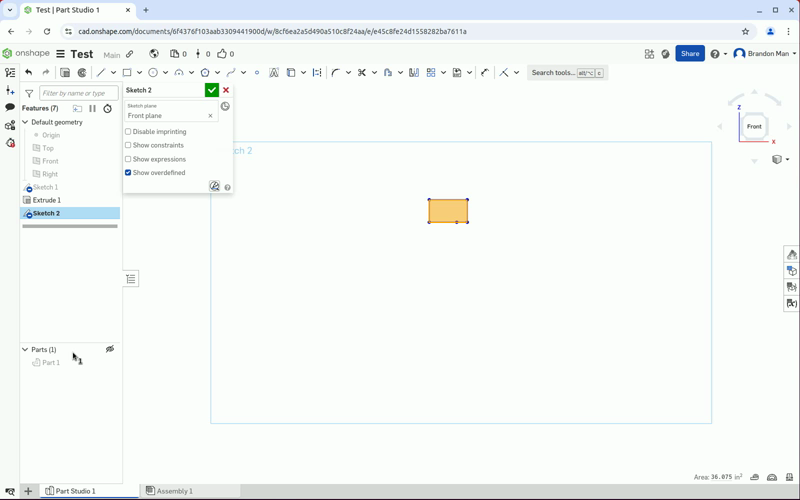
key(shift+y)
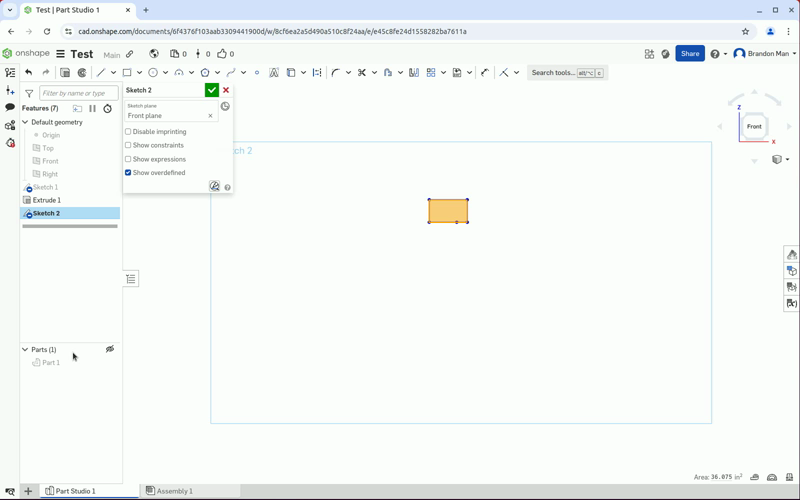
key(shift+e)
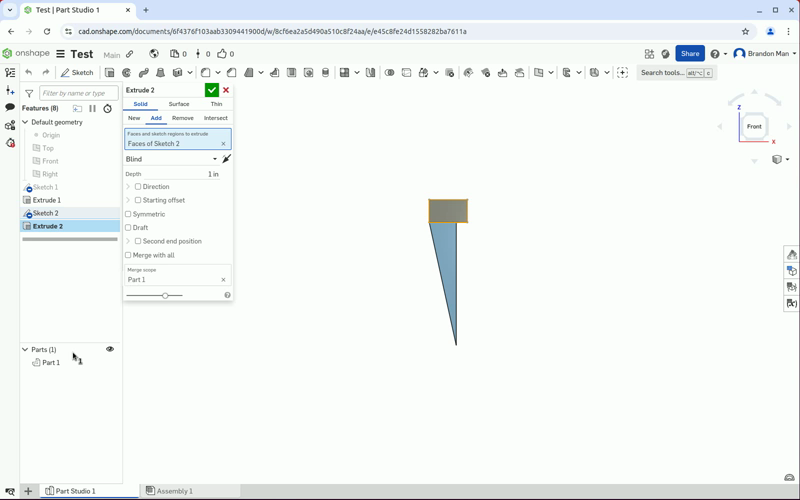
mouse_move(143, 106)
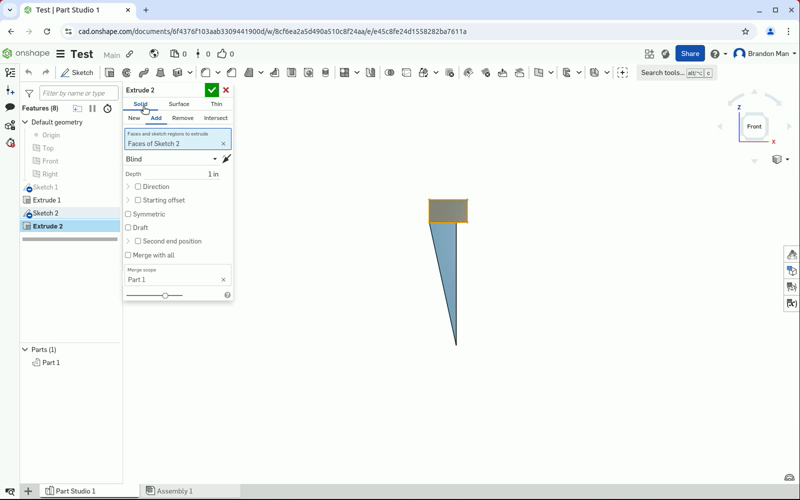
click(143, 106)
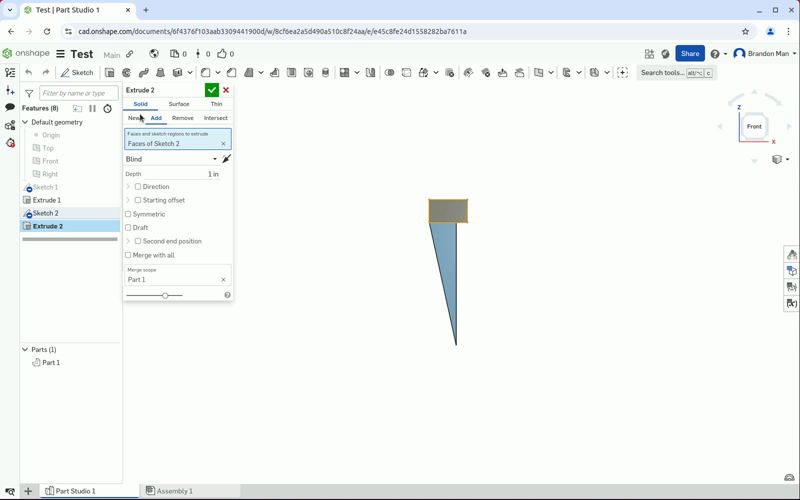
mouse_move(137, 120)
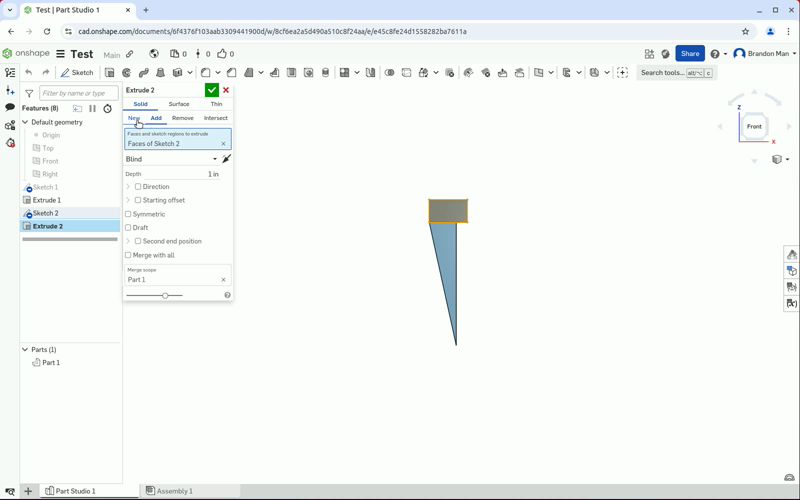
click(137, 120)
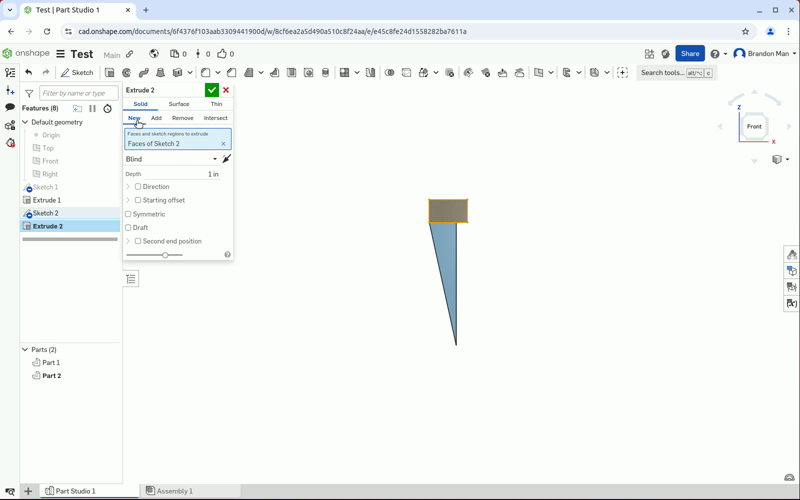
key(tab, 4)
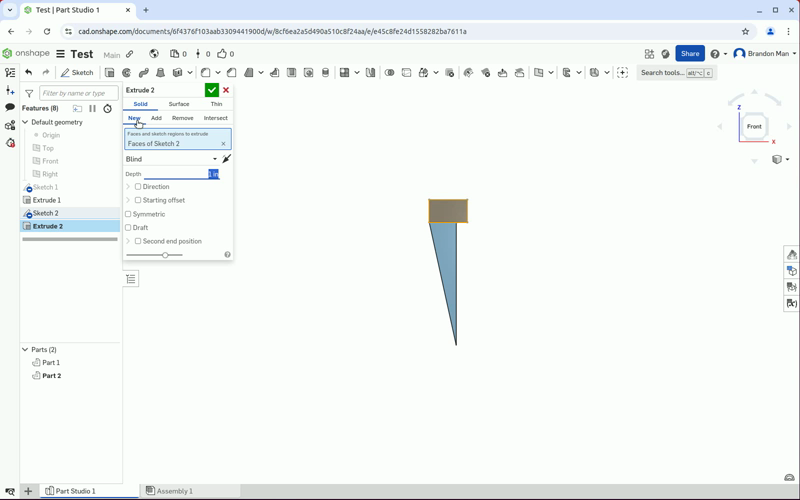
text(0.963)
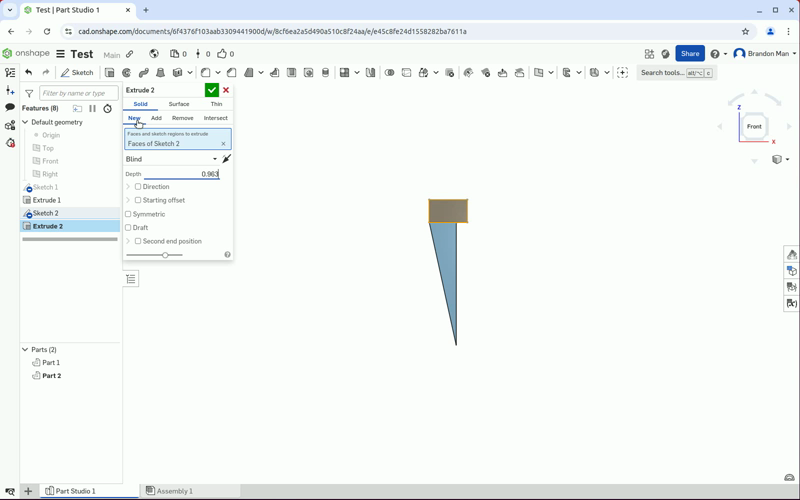
key(enter)
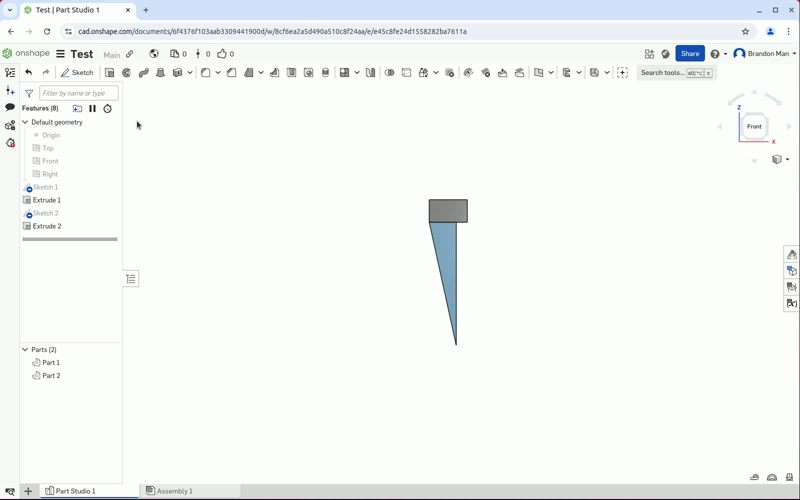
key(shift+h)
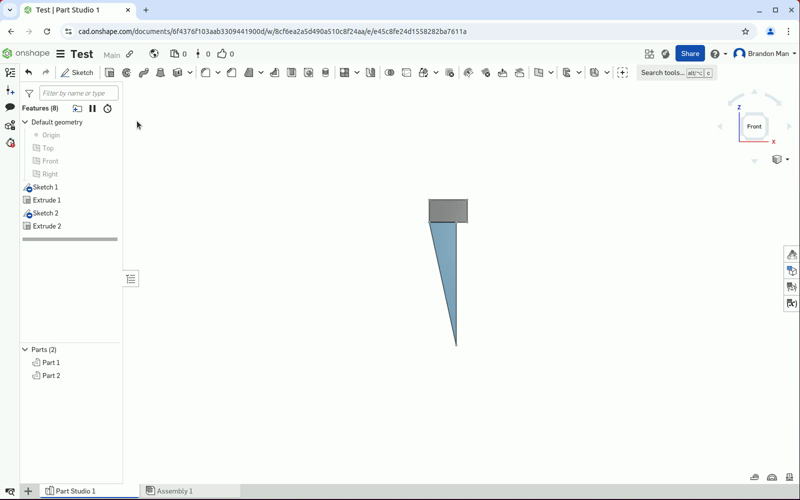
key(shift+h)
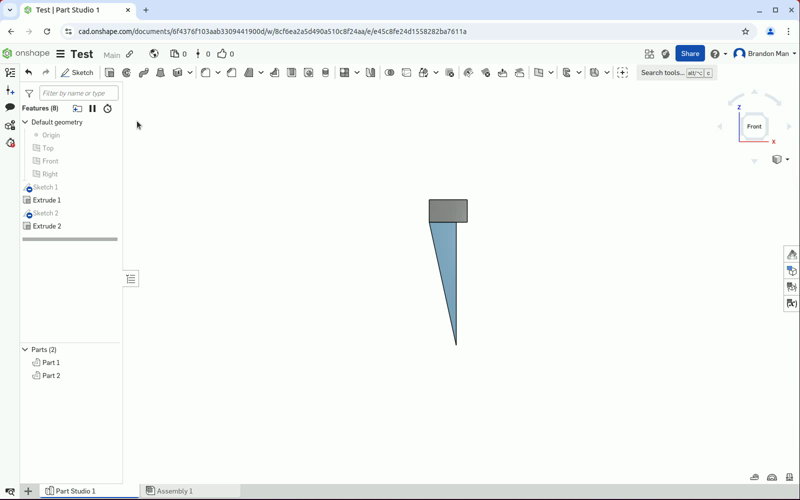
mouse_move(73, 189)
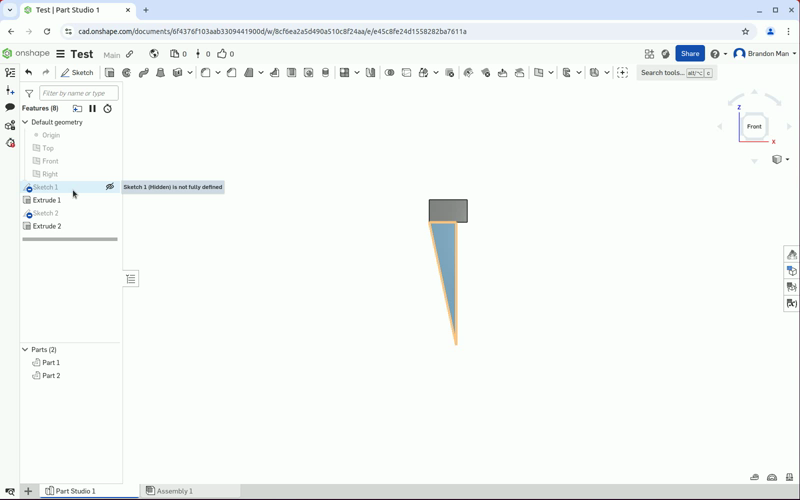
click(73, 189)
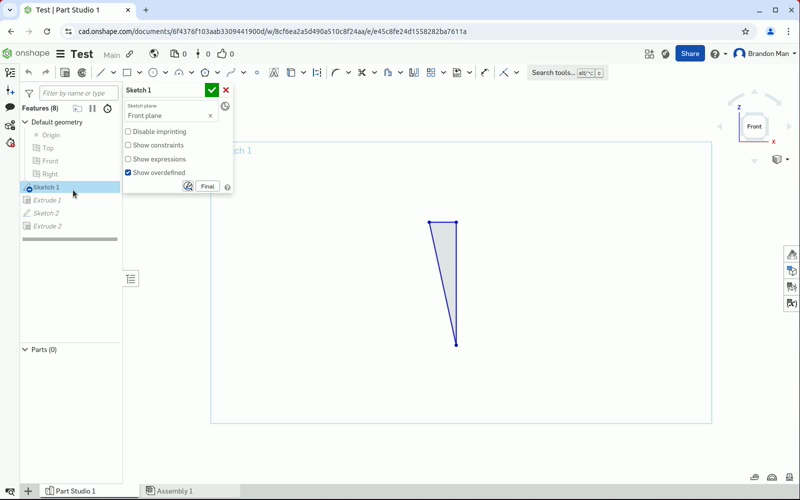
mouse_move(229, 92)
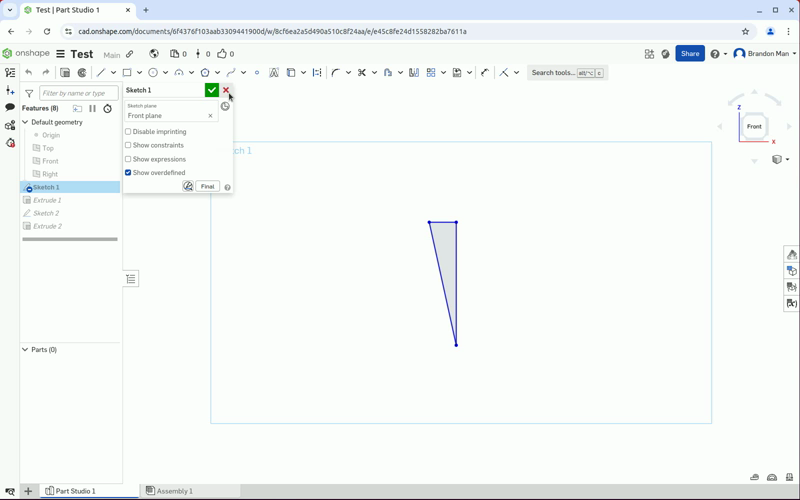
click(229, 92)
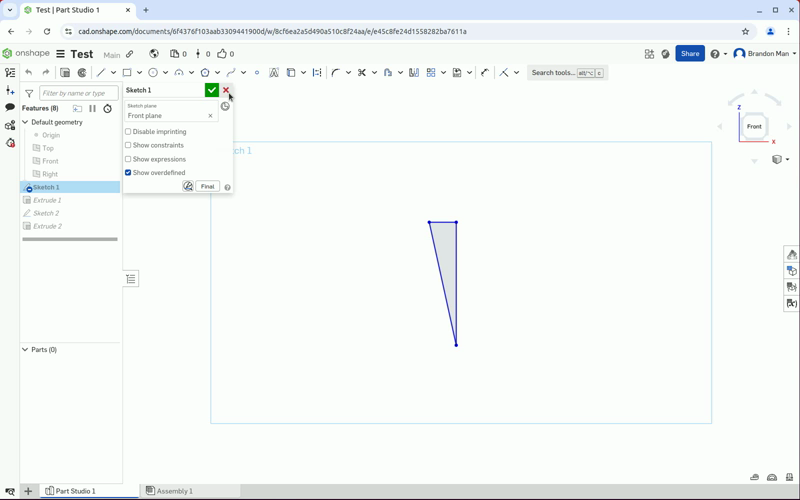
key(shift+s)
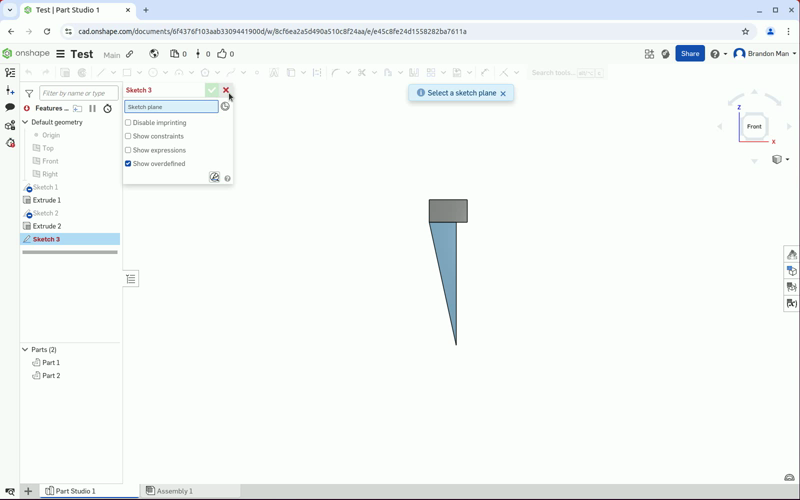
mouse_move(73, 163)
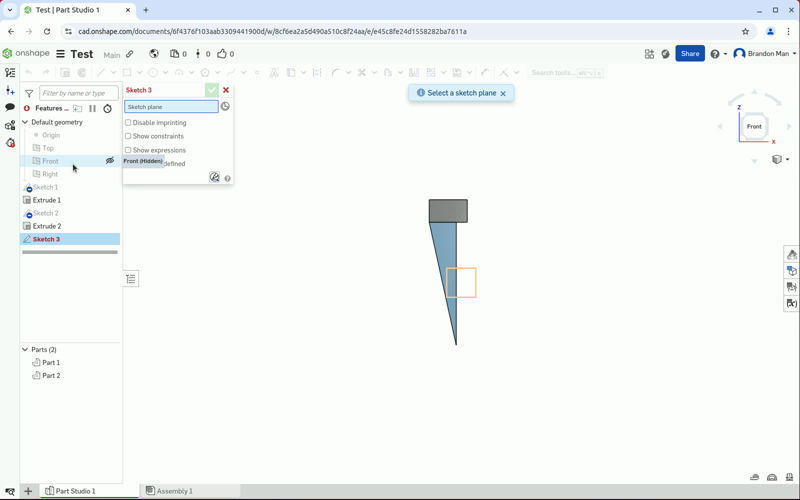
click(73, 163)
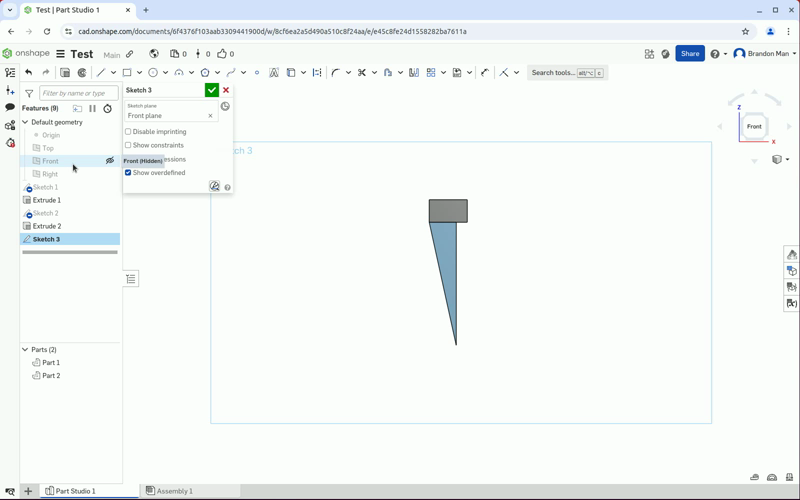
mouse_move(73, 352)
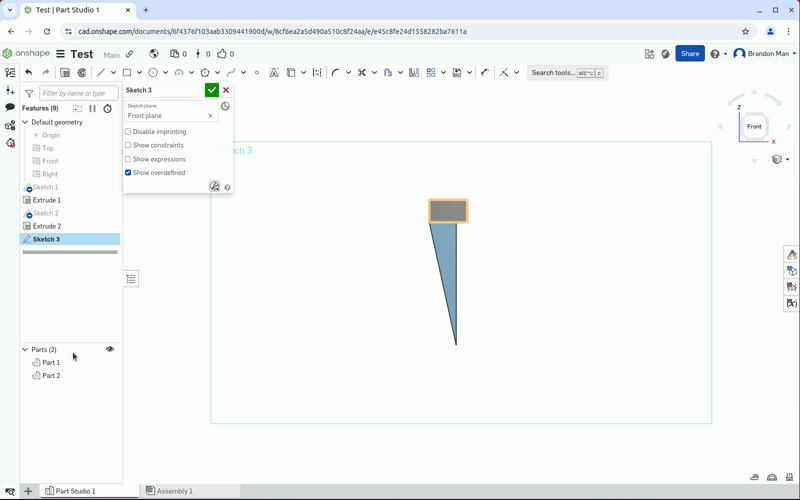
key(y)
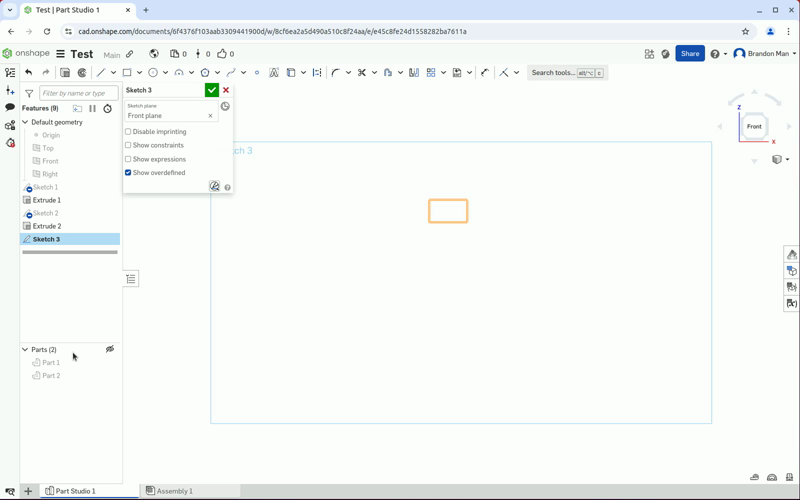
key(l)
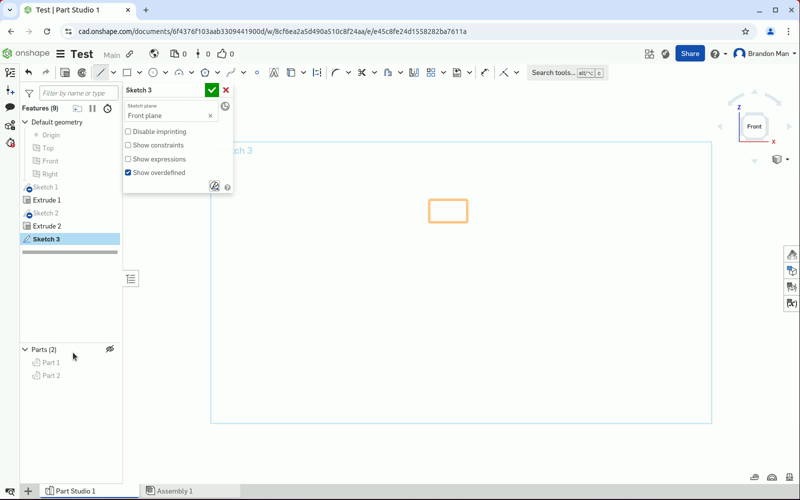
key_down(shift)
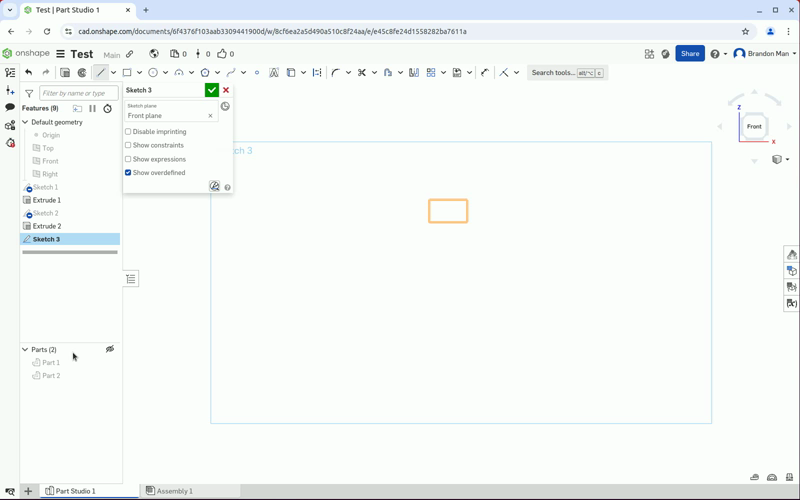
mouse_move(429, 199)
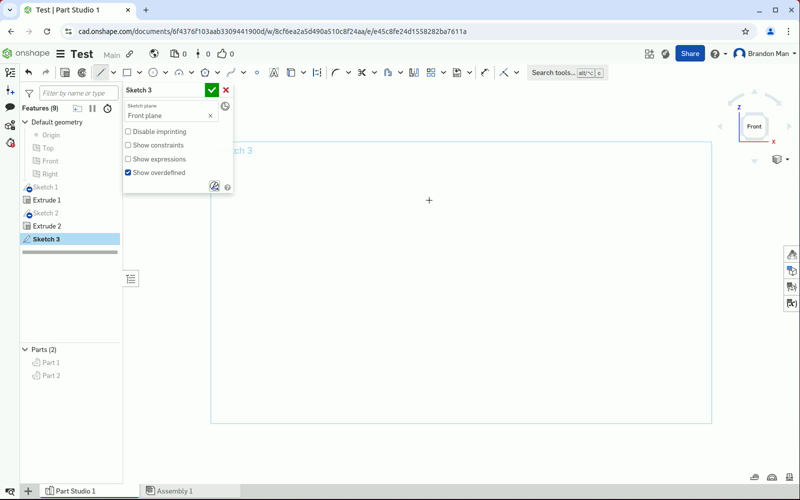
click(429, 199)
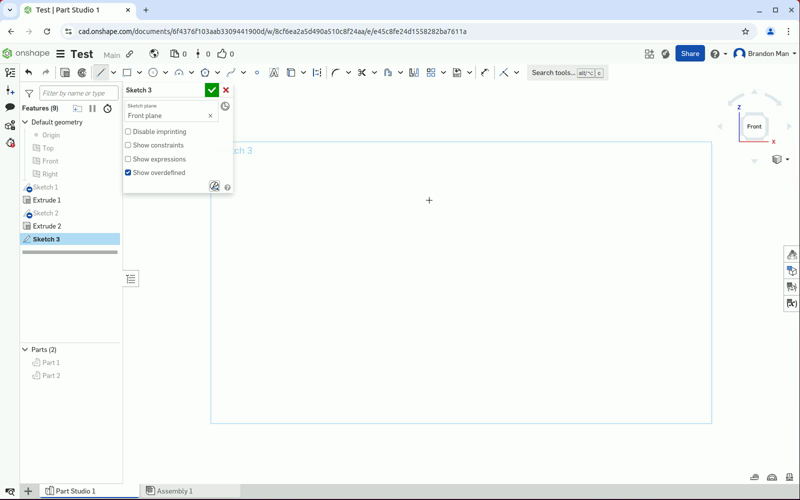
key_up(shift)
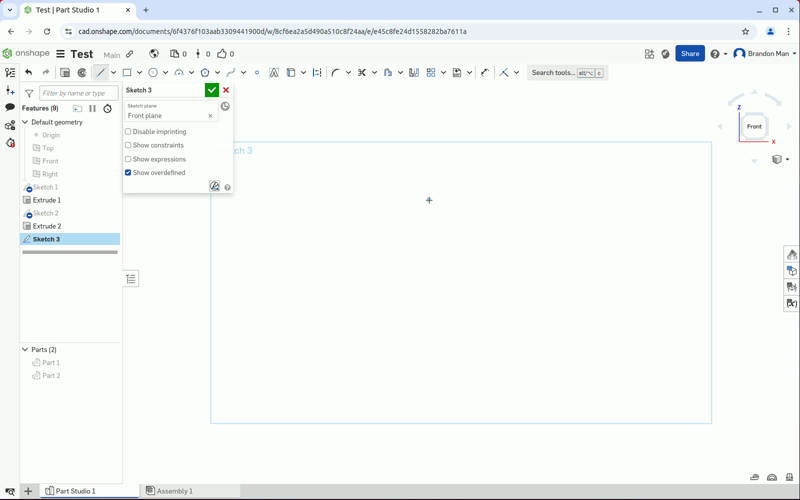
key_down(shift)
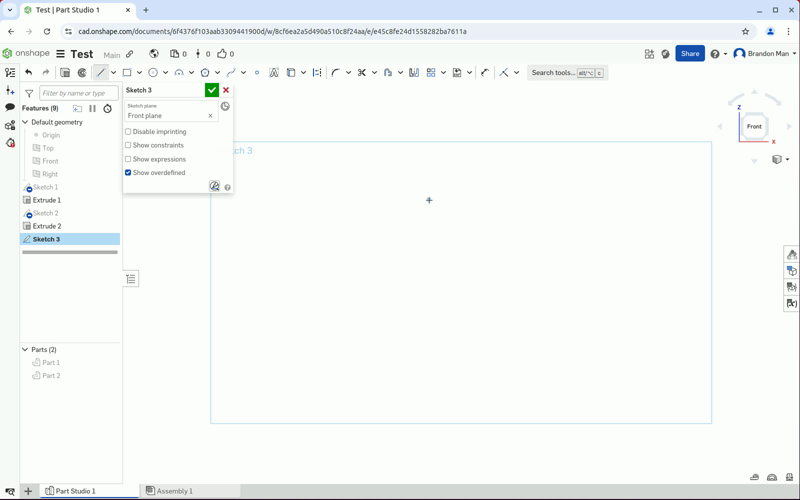
mouse_move(459, 199)
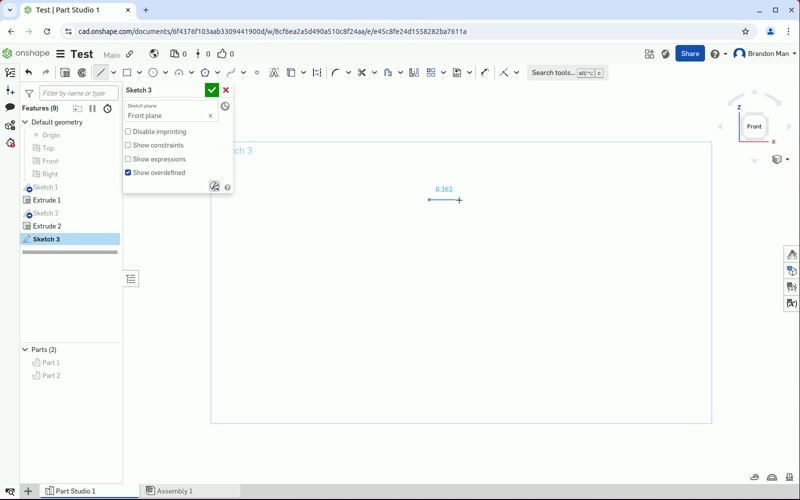
mouse_move(466, 199)
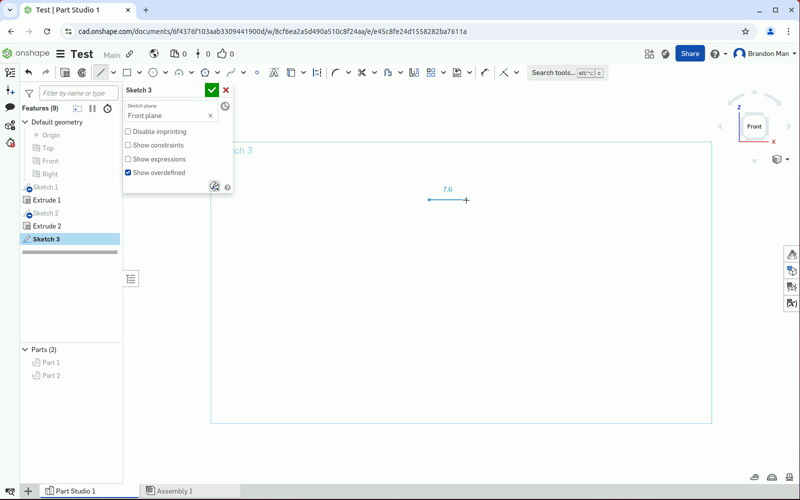
click(466, 199)
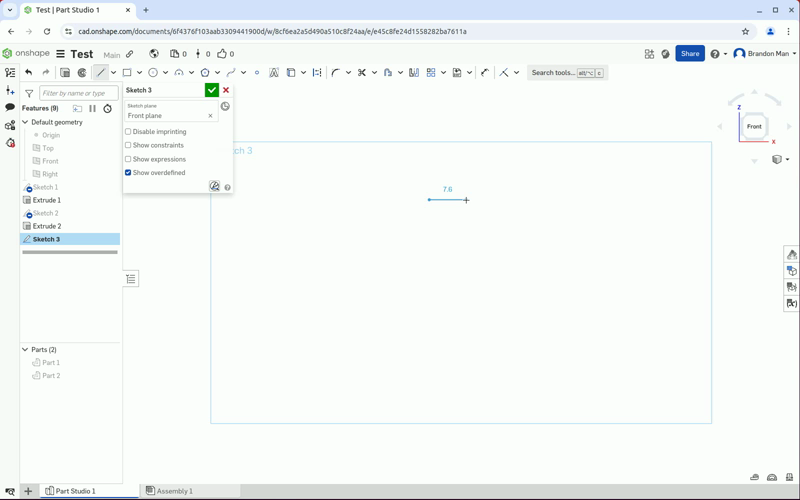
key_up(shift)
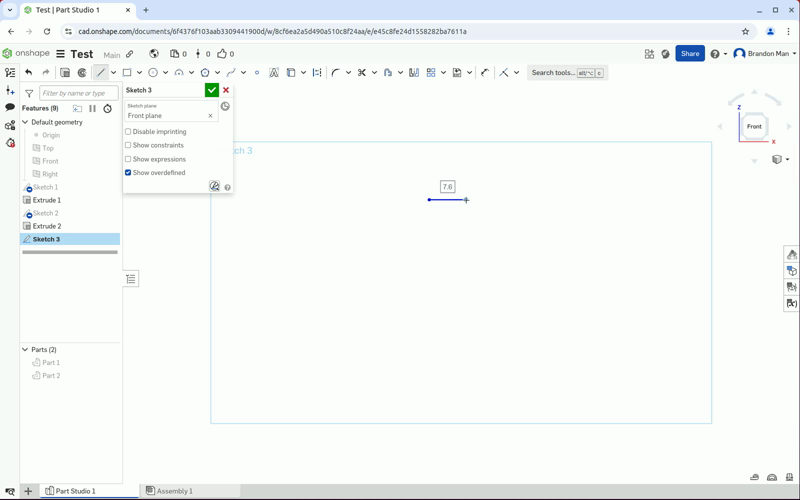
key_down(shift)
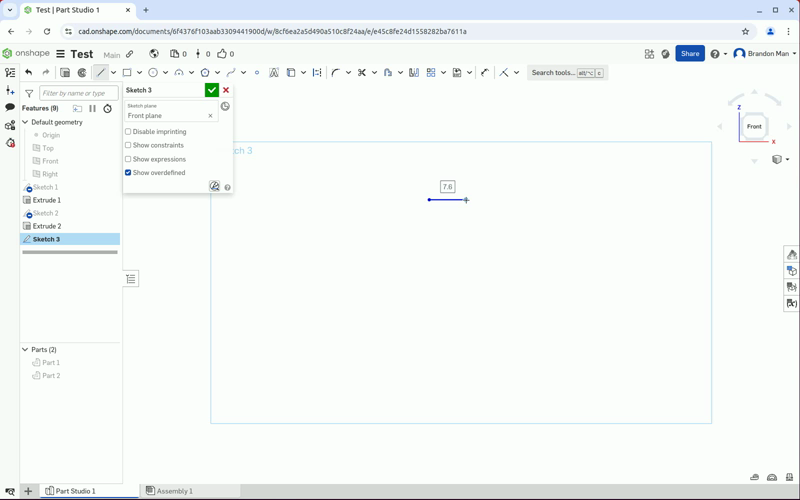
mouse_move(496, 199)
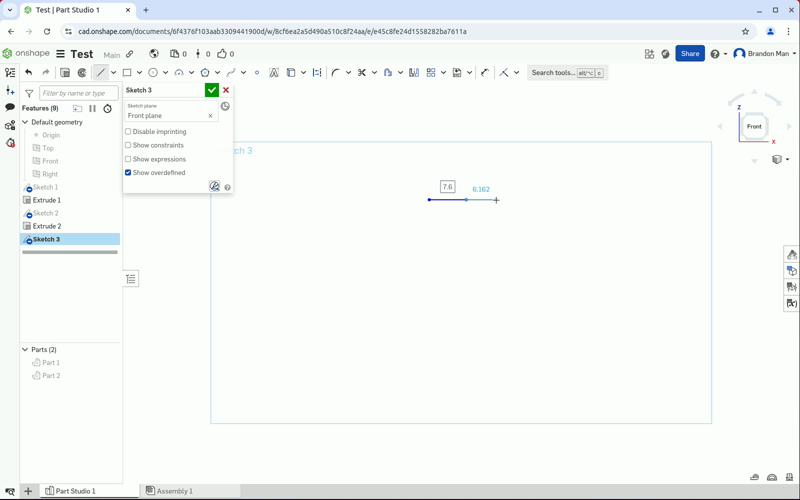
mouse_move(454, 192)
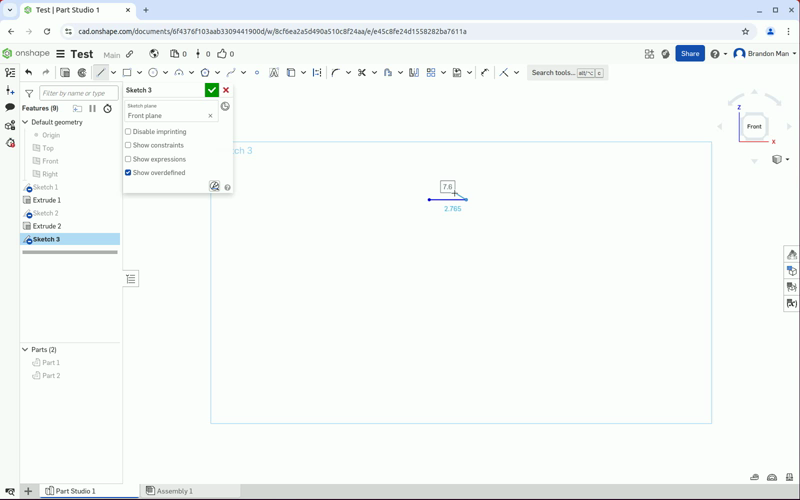
click(454, 192)
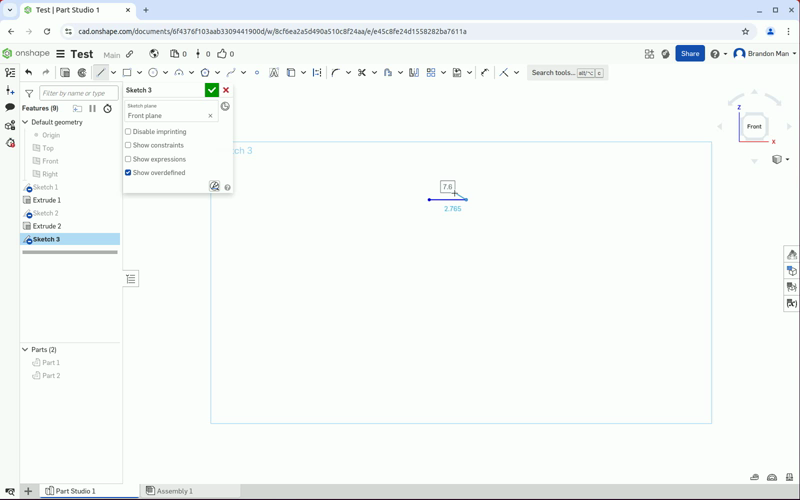
key_up(shift)
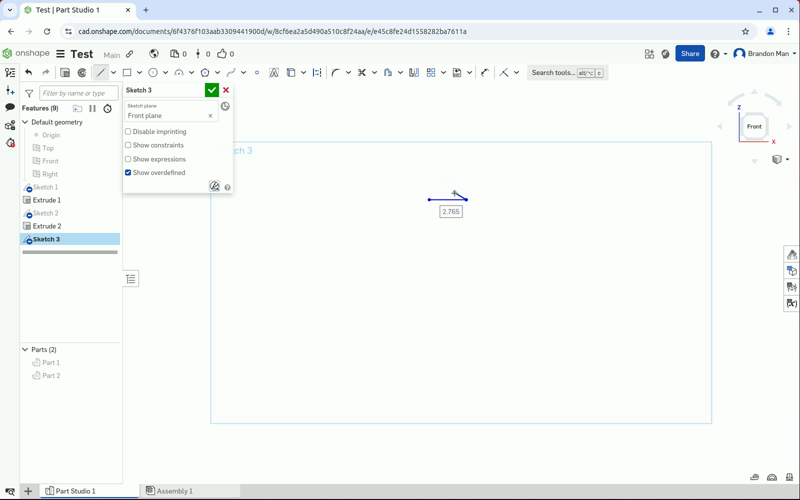
key_down(shift)
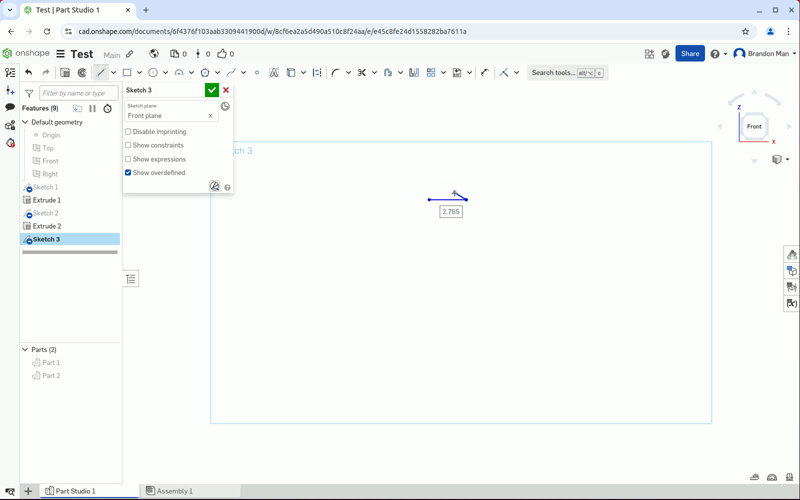
mouse_move(484, 192)
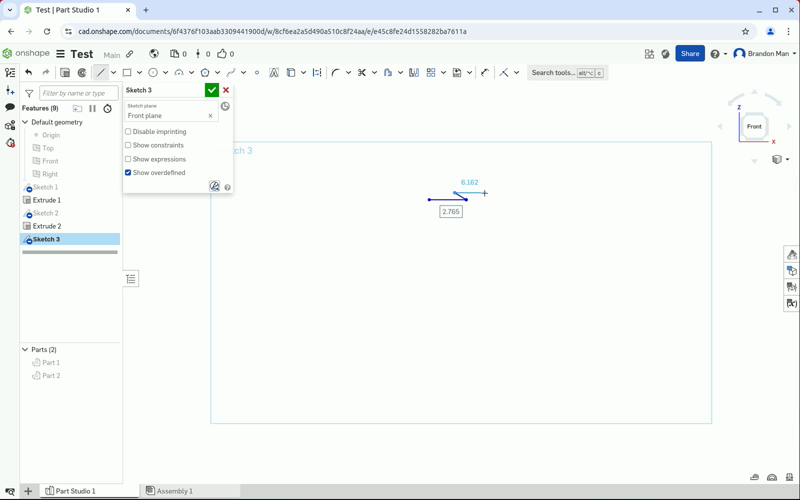
mouse_move(439, 186)
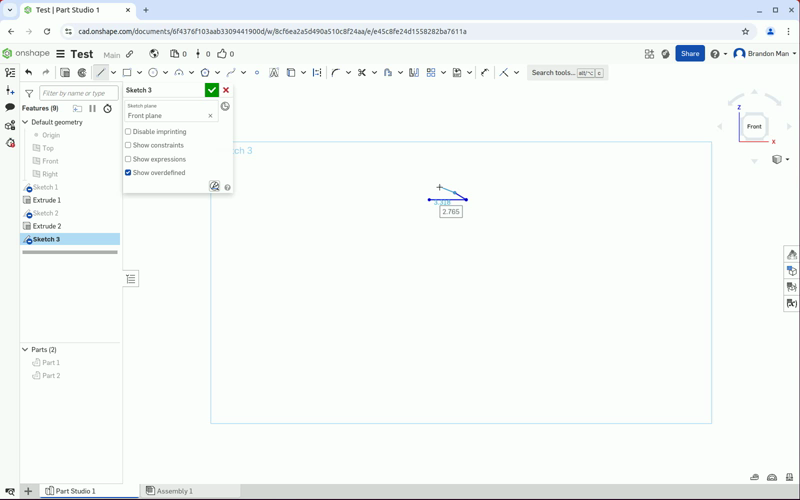
click(439, 186)
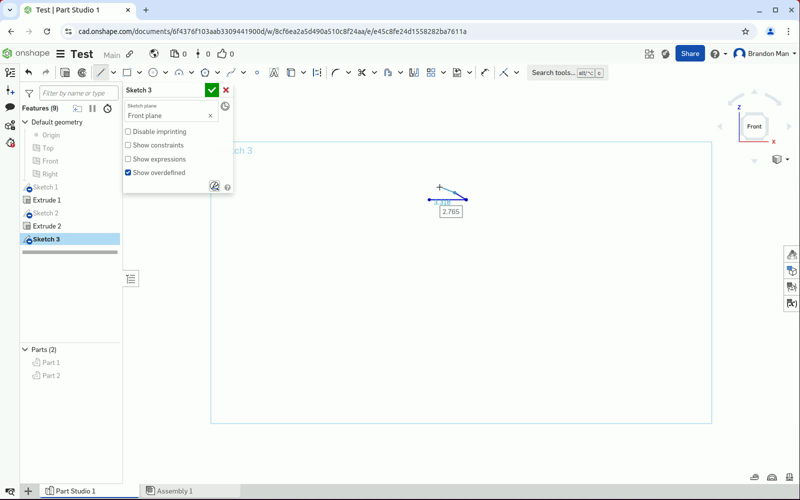
key_up(shift)
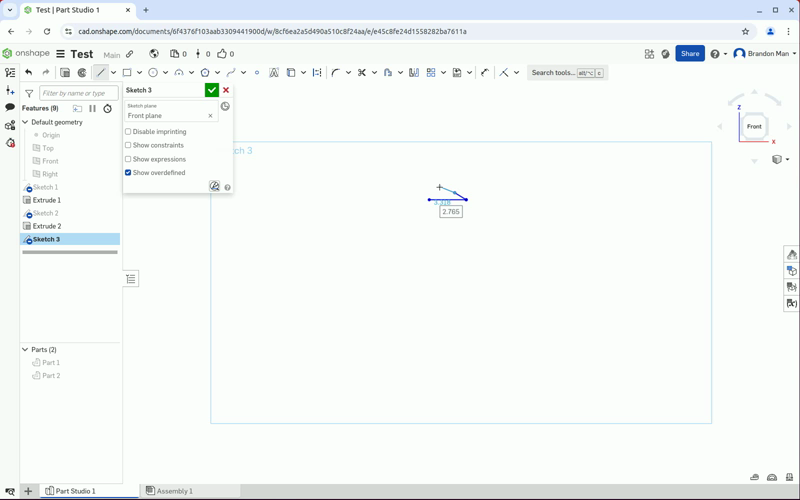
key_down(shift)
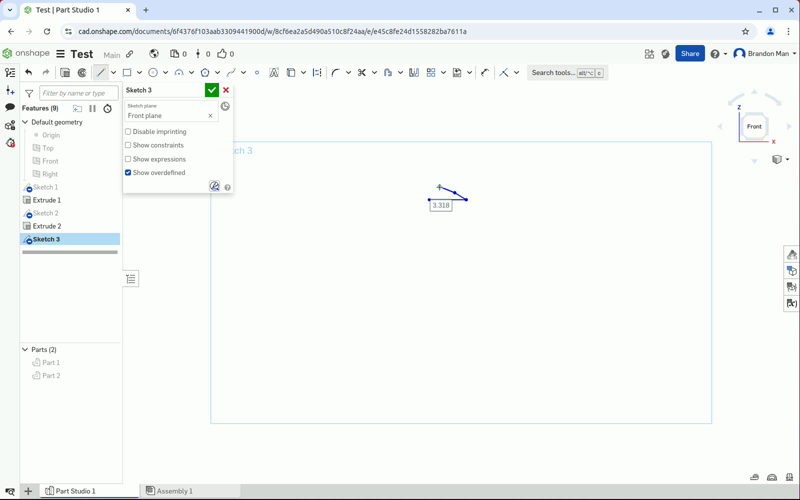
mouse_move(469, 186)
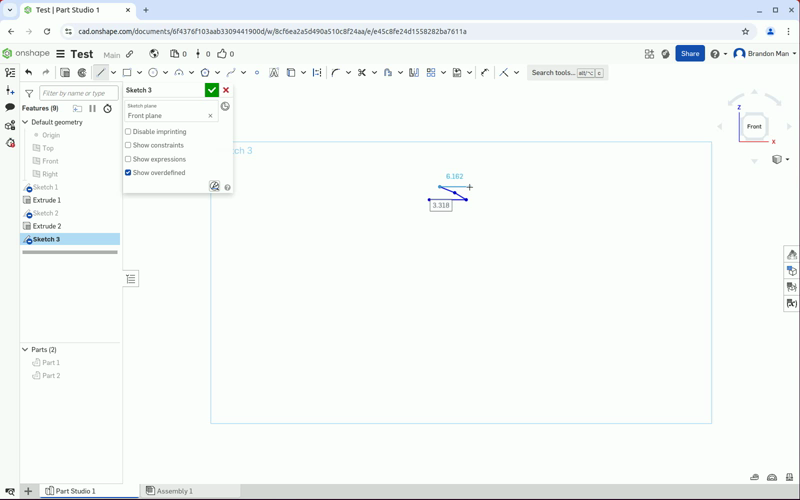
mouse_move(439, 177)
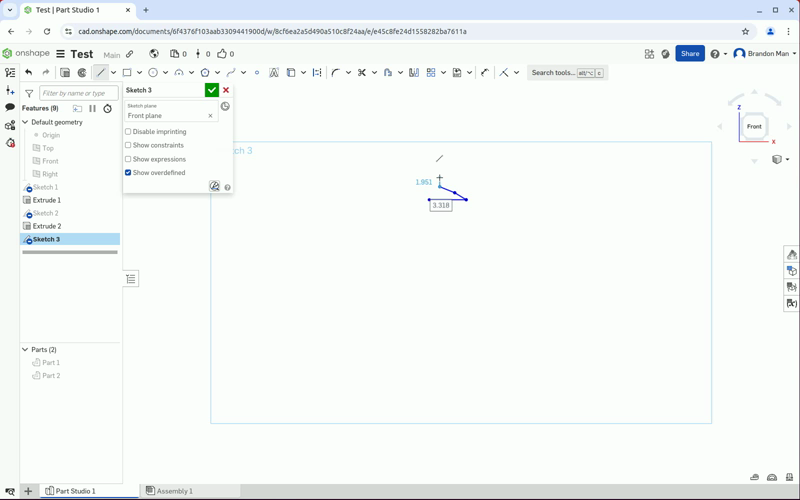
click(439, 177)
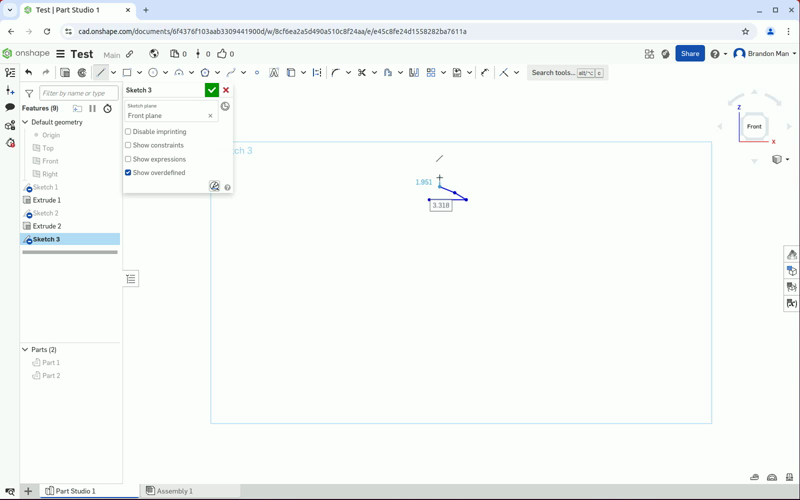
key_up(shift)
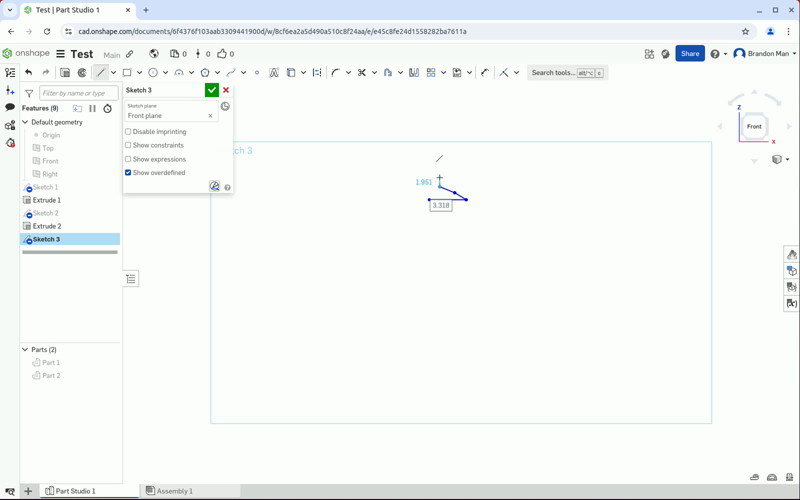
key_down(shift)
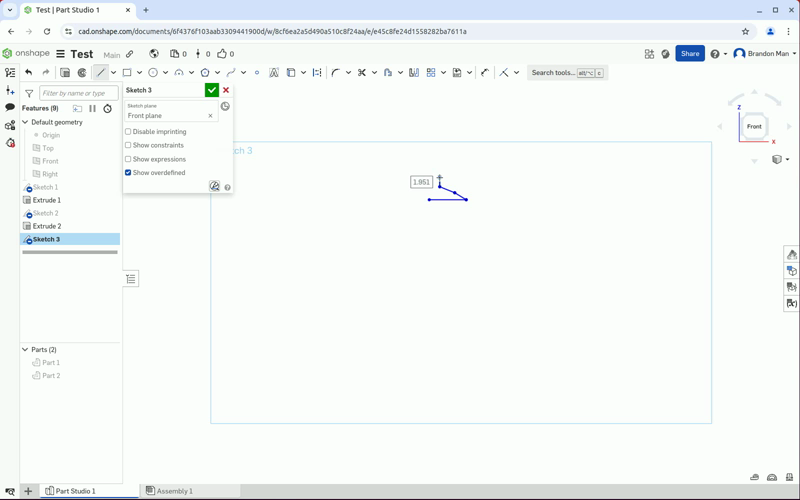
mouse_move(469, 177)
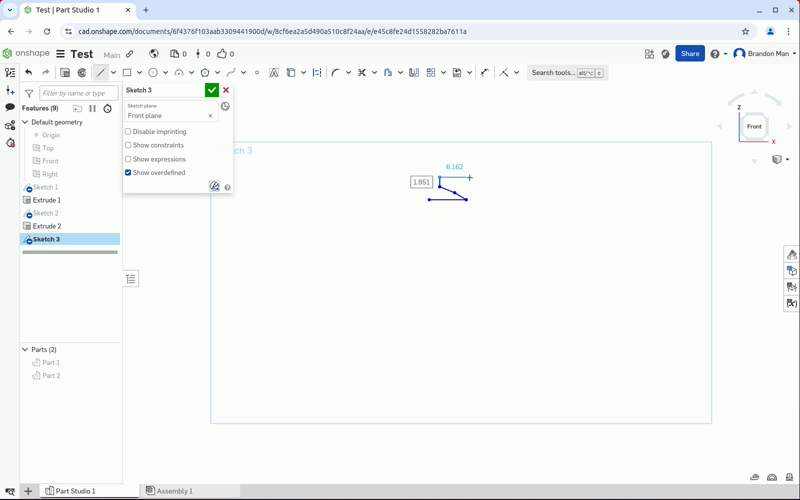
mouse_move(454, 177)
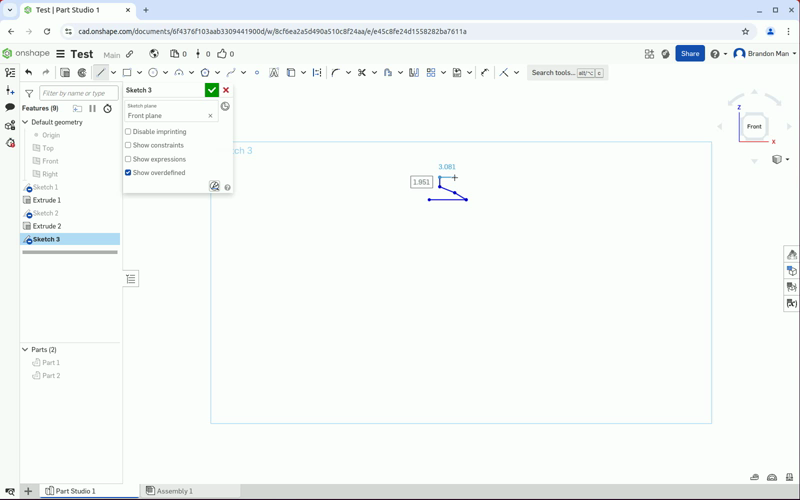
click(454, 177)
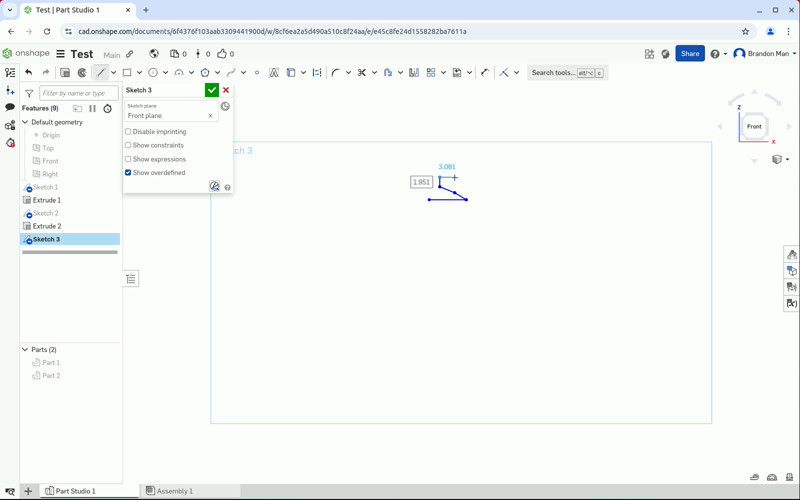
key_up(shift)
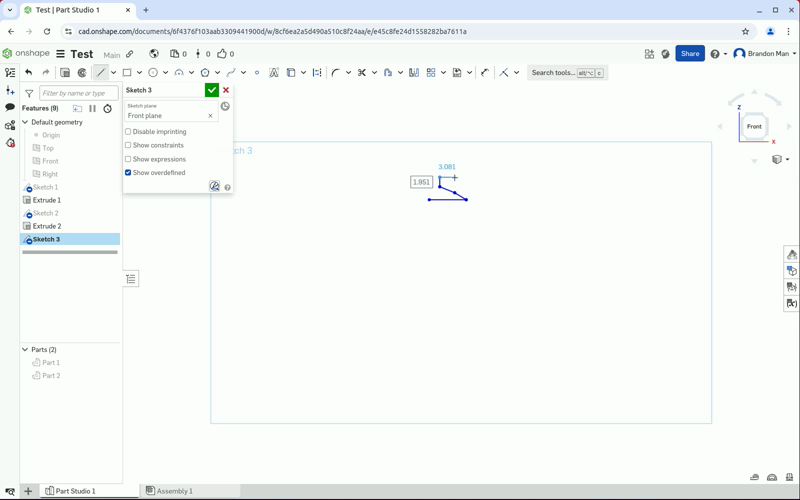
key_down(shift)
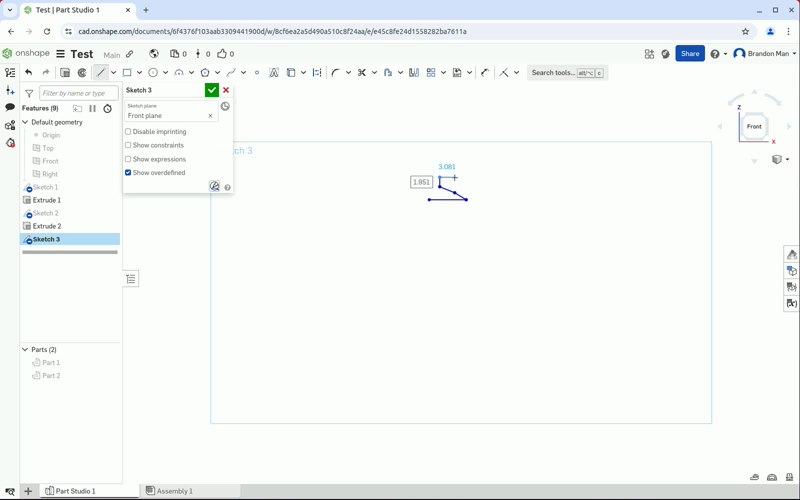
mouse_move(484, 177)
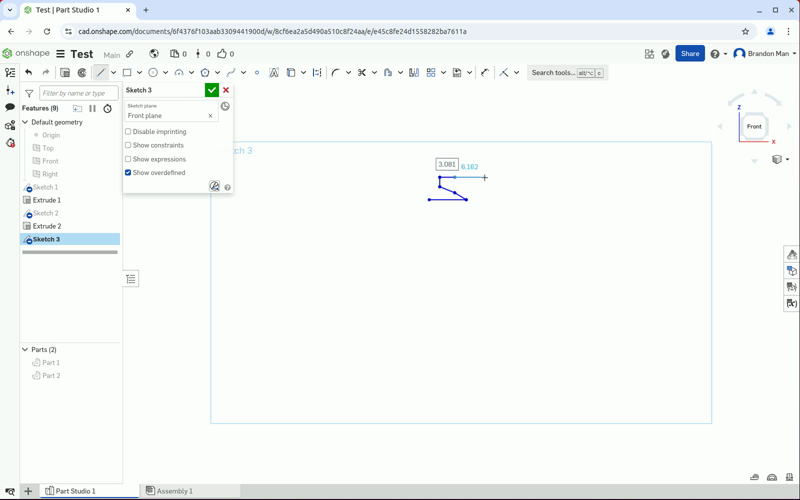
mouse_move(470, 186)
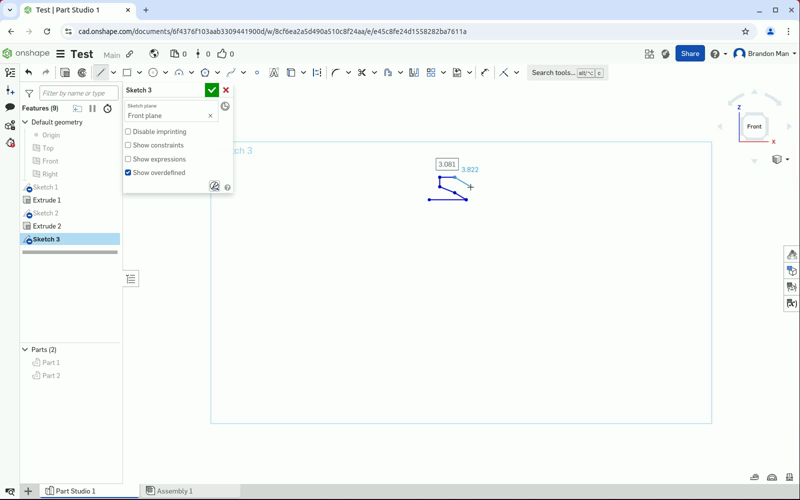
click(470, 186)
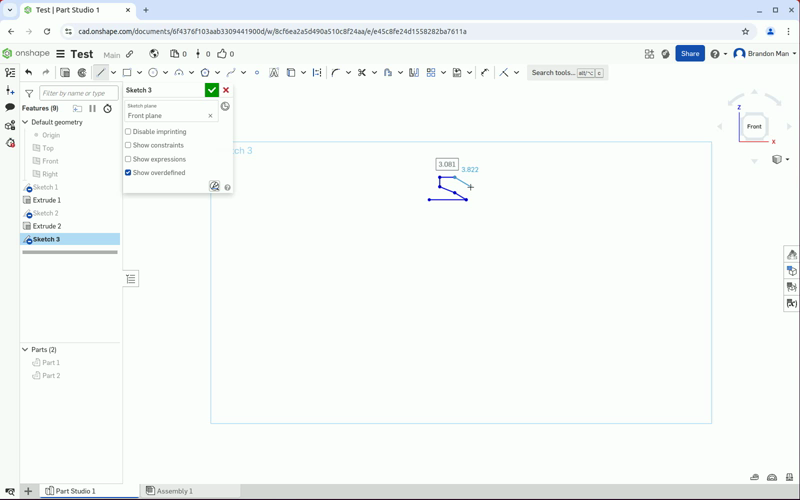
key_up(shift)
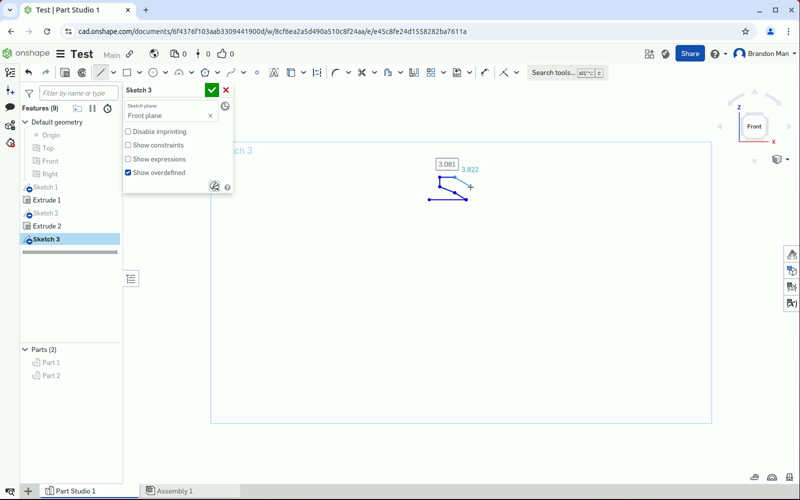
key_down(shift)
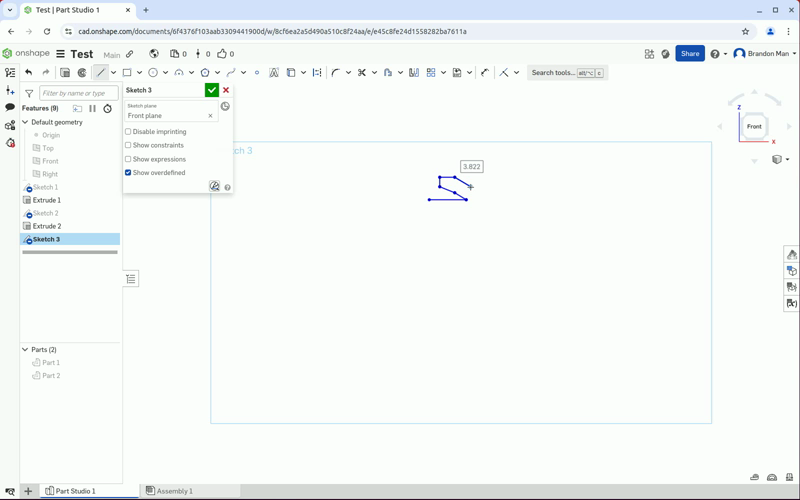
mouse_move(501, 186)
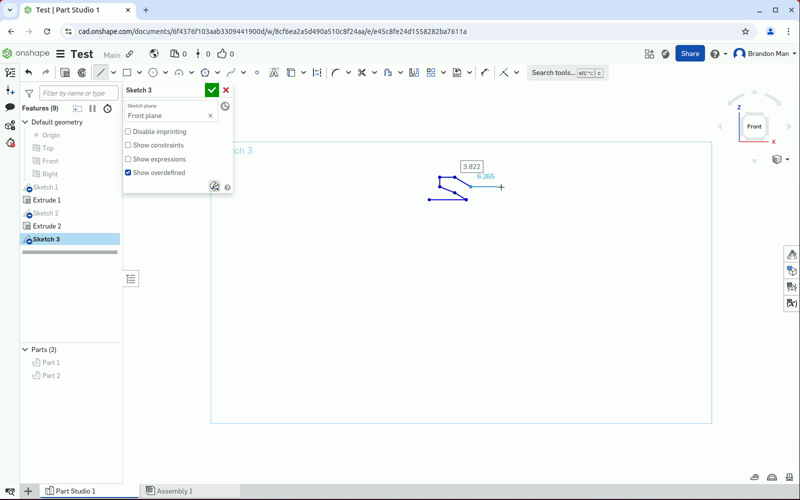
mouse_move(486, 186)
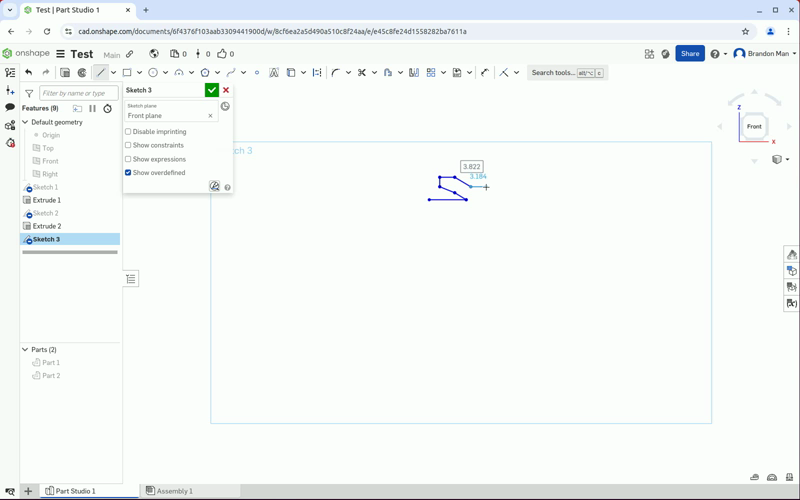
click(486, 186)
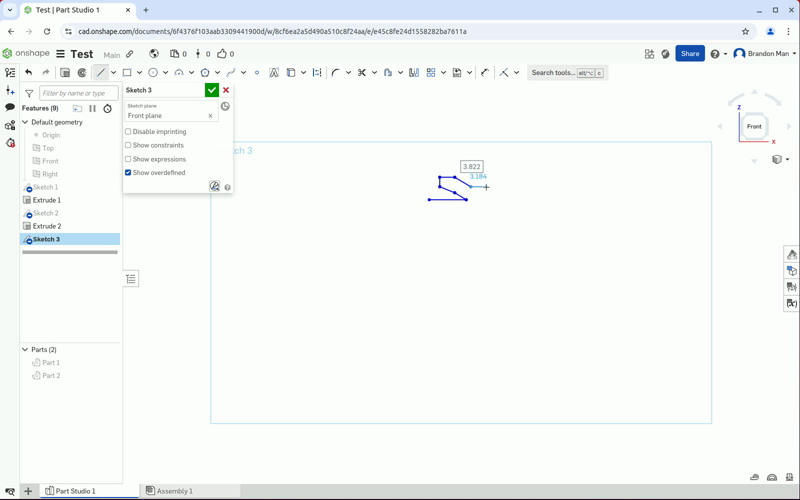
key_up(shift)
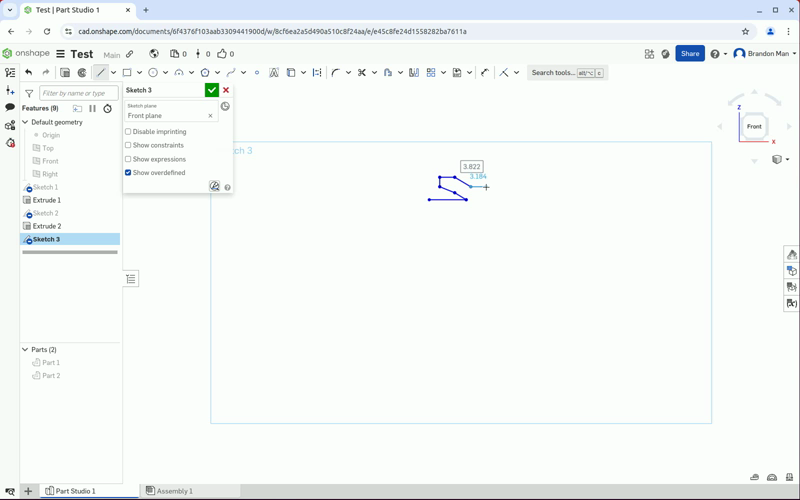
key_down(shift)
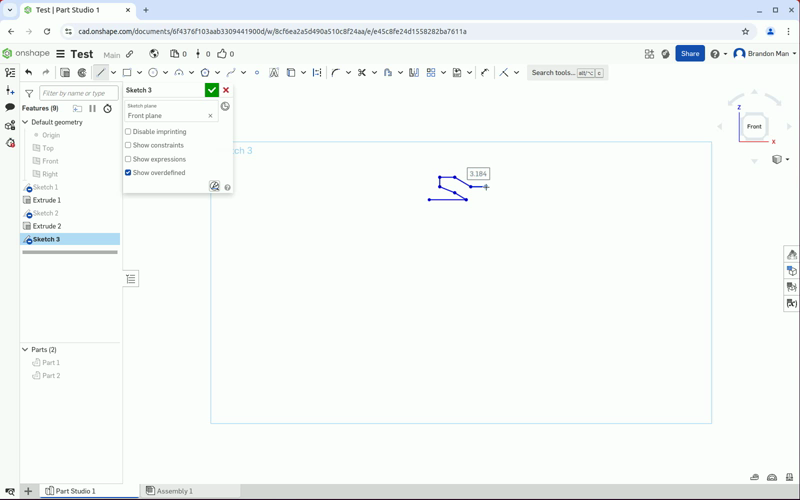
mouse_move(516, 186)
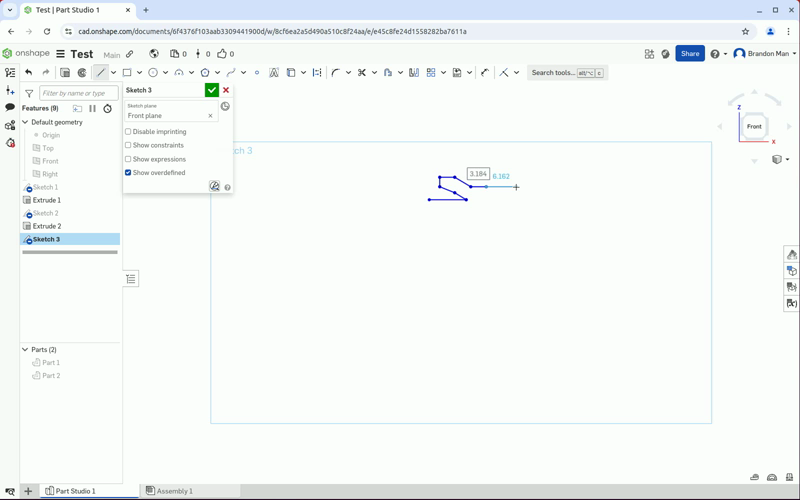
mouse_move(481, 177)
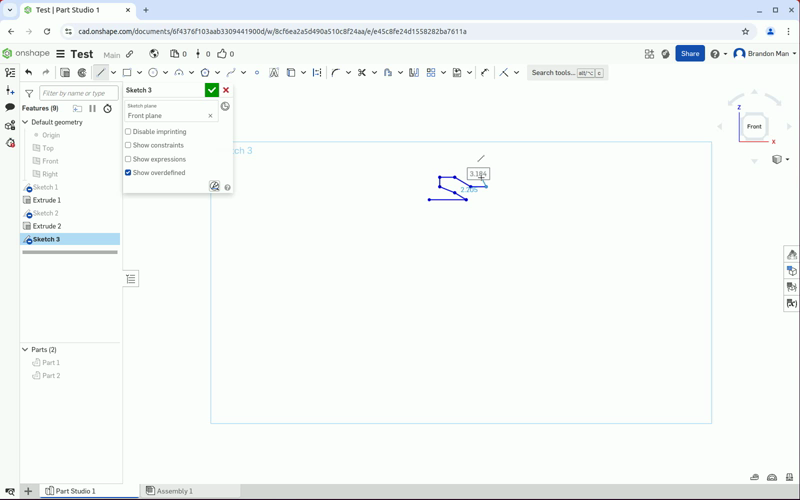
click(481, 177)
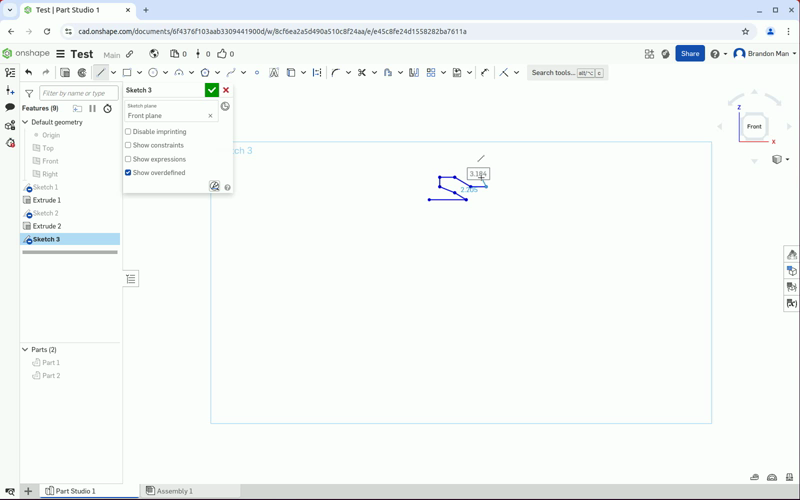
key_up(shift)
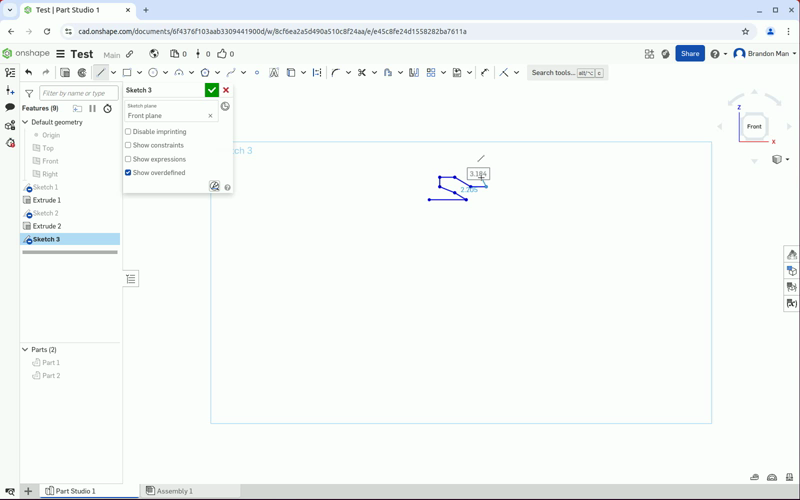
key_down(shift)
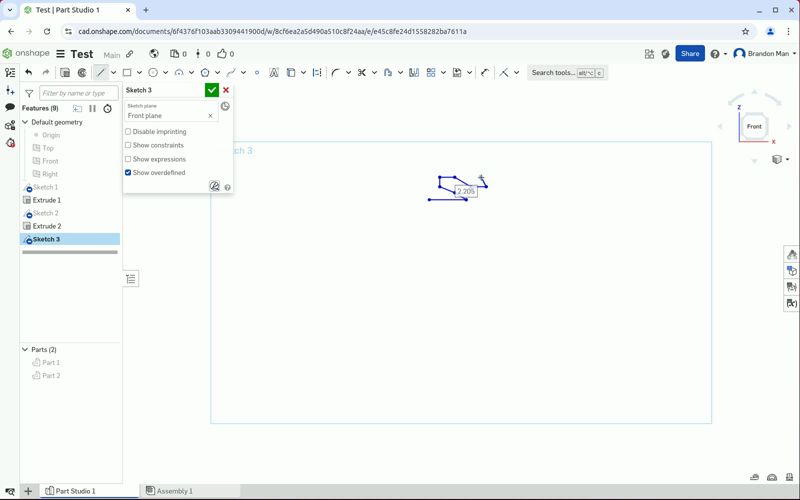
mouse_move(511, 177)
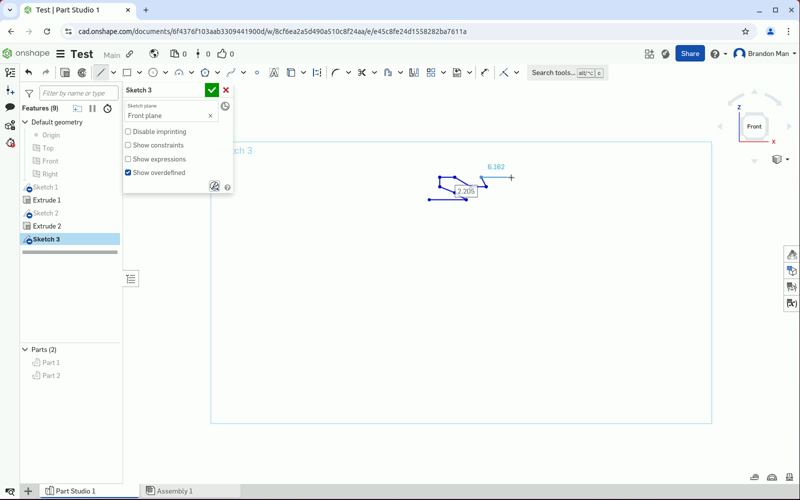
mouse_move(466, 170)
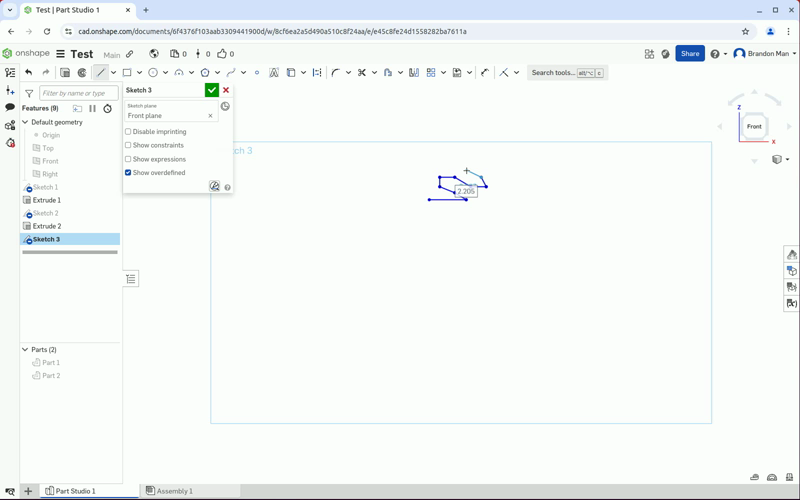
click(466, 170)
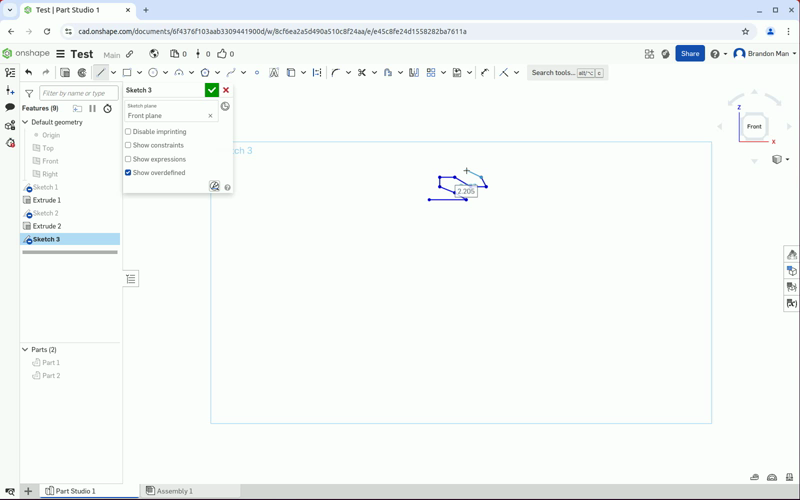
key_up(shift)
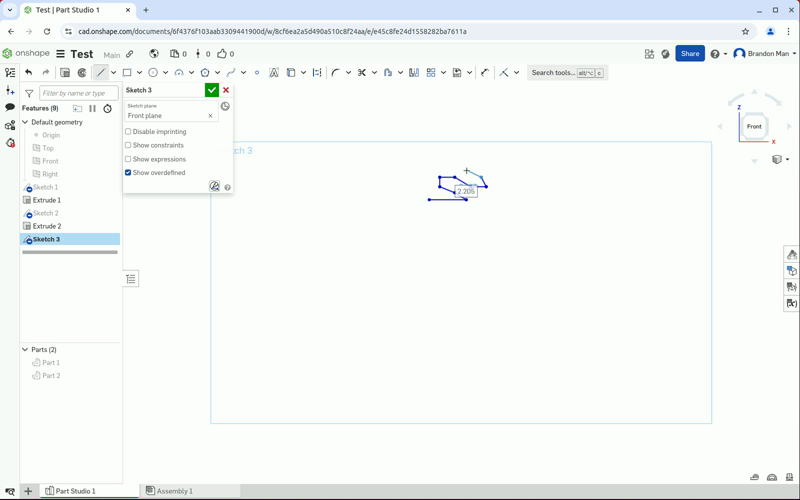
key_down(shift)
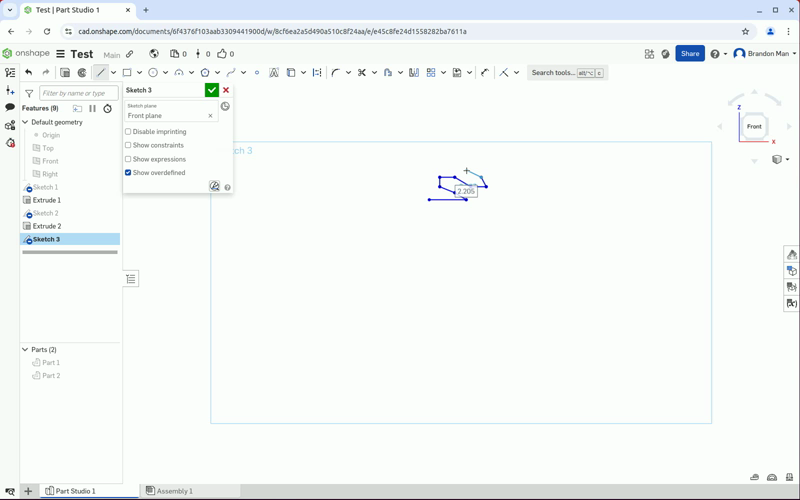
mouse_move(496, 170)
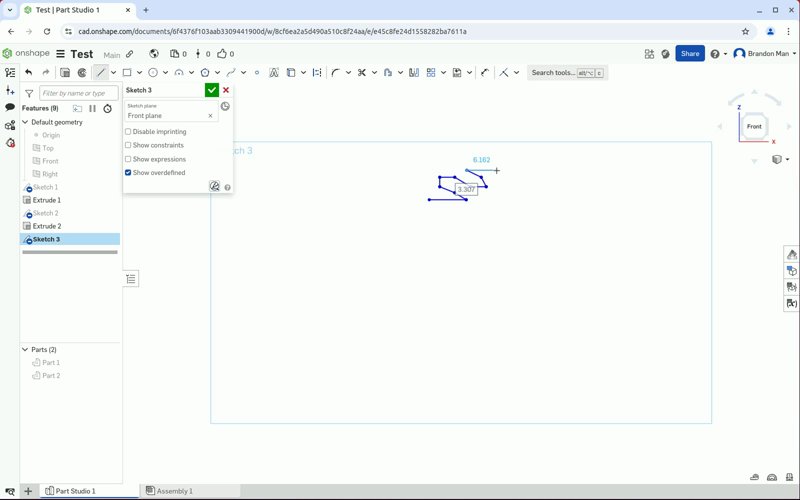
mouse_move(439, 170)
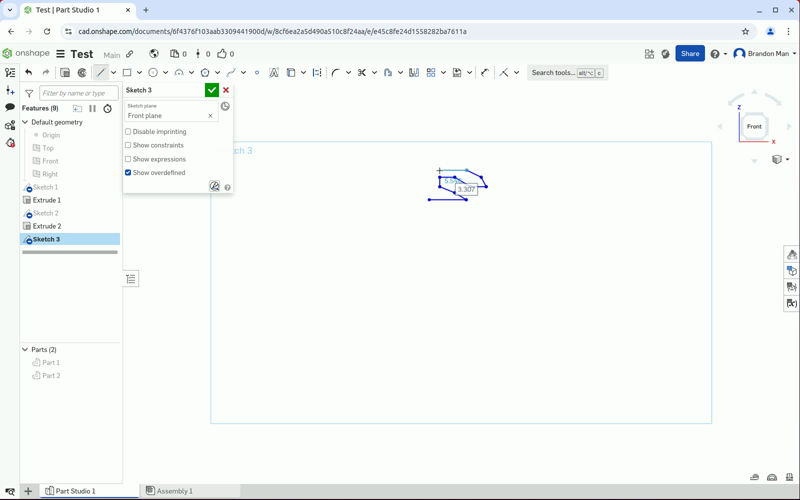
click(439, 170)
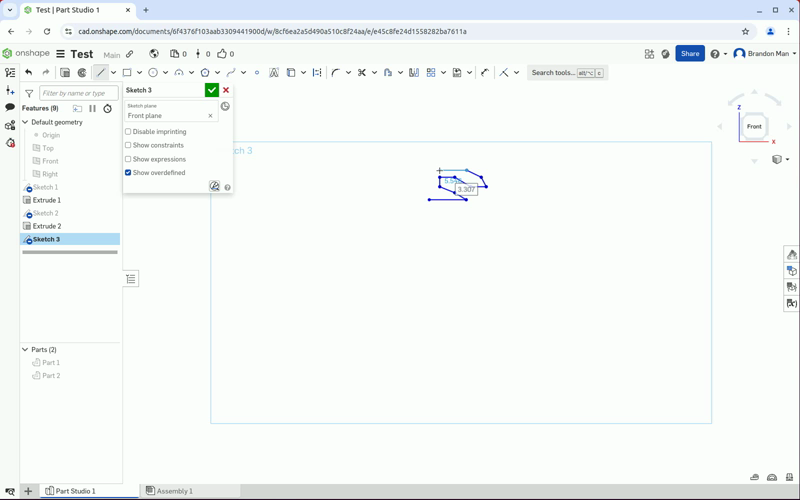
key_up(shift)
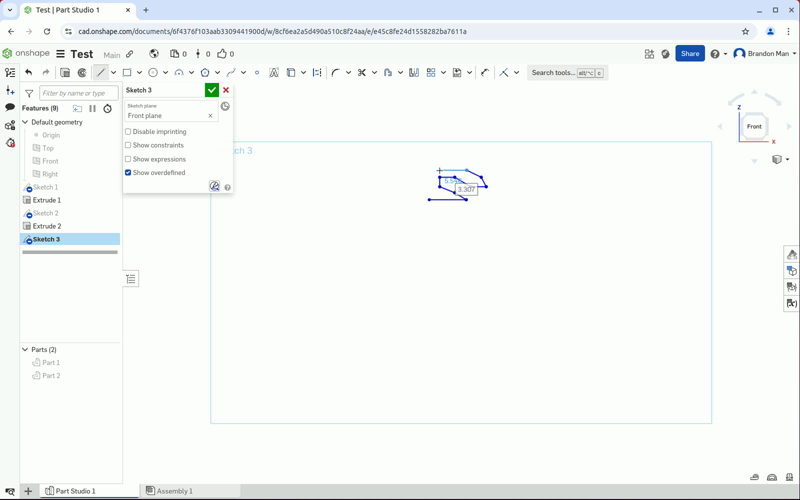
key_down(shift)
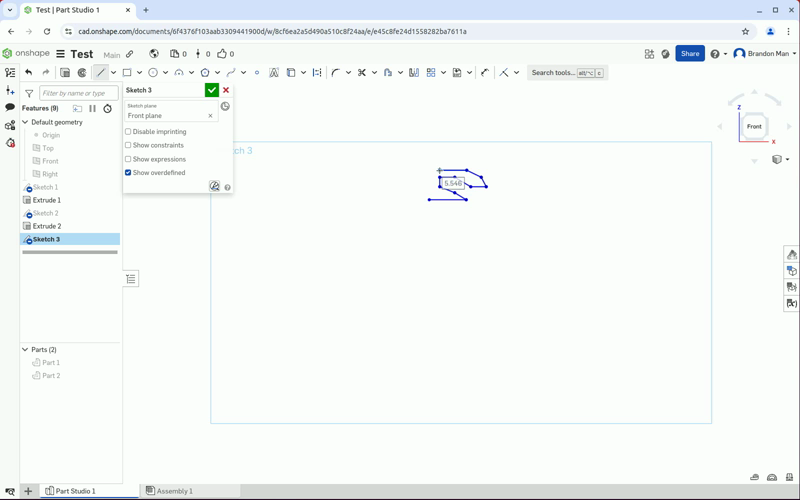
mouse_move(469, 170)
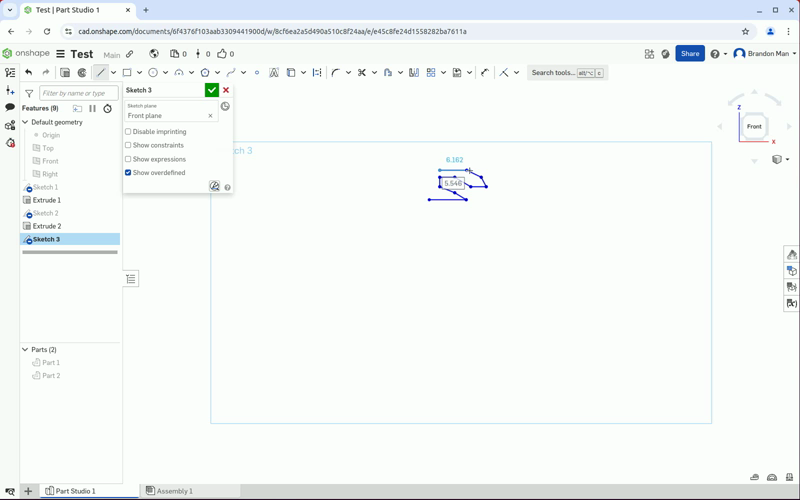
mouse_move(429, 175)
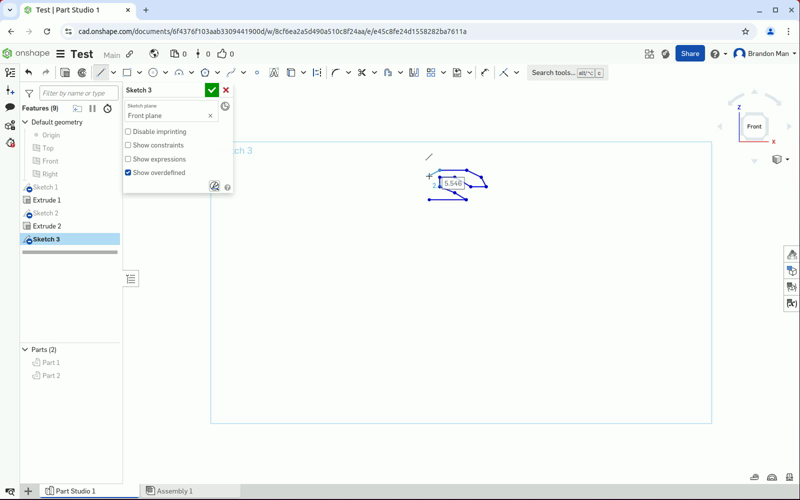
click(429, 175)
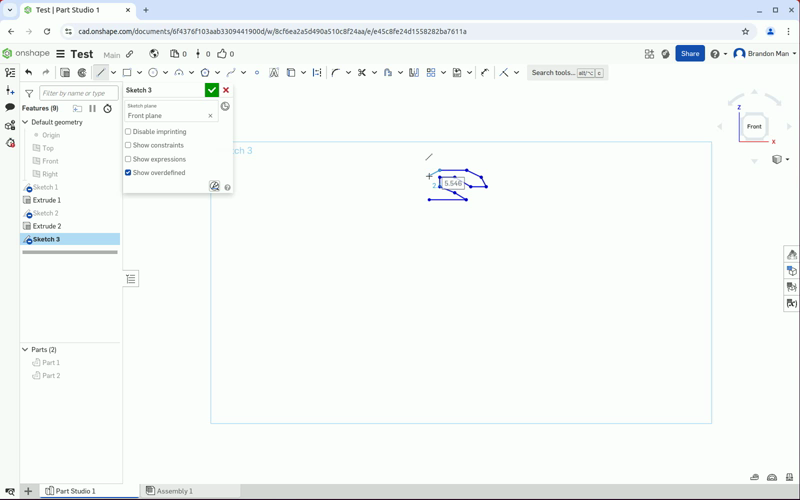
key_up(shift)
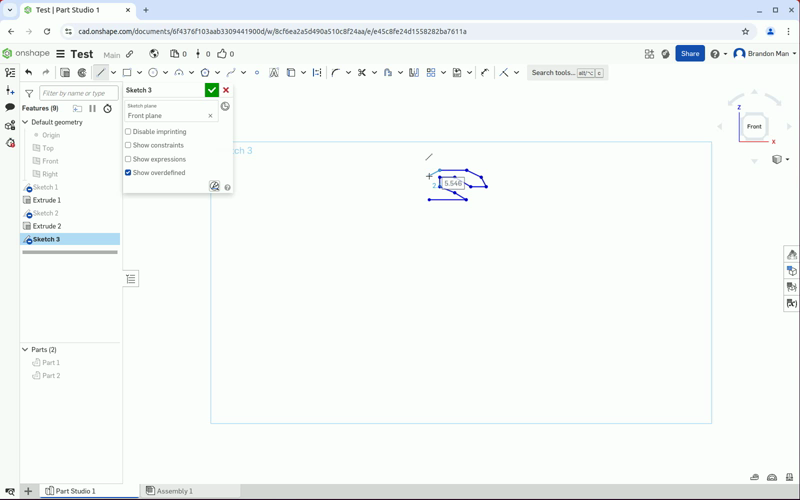
mouse_move(459, 175)
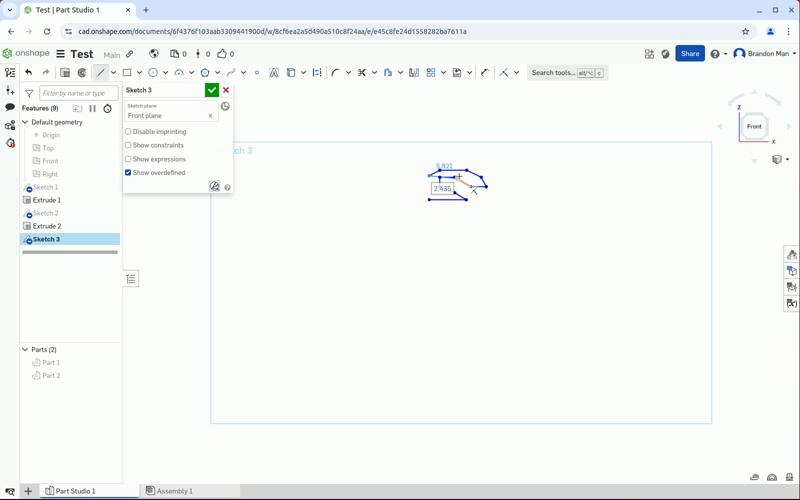
key_down(shift)
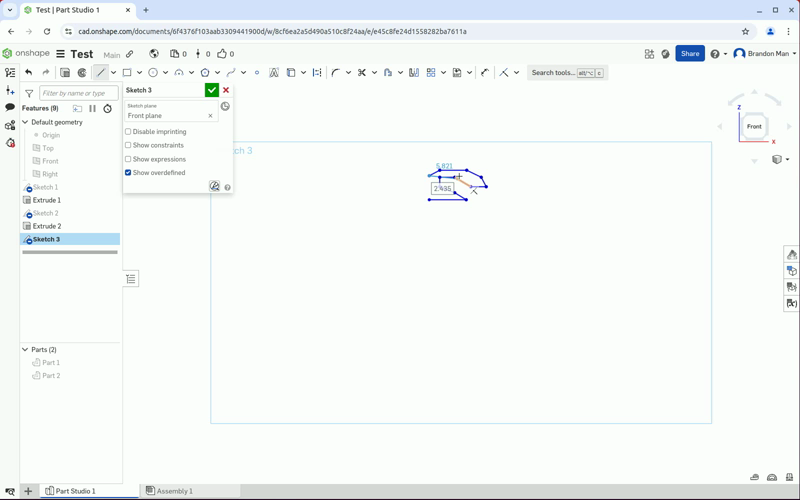
mouse_move(429, 199)
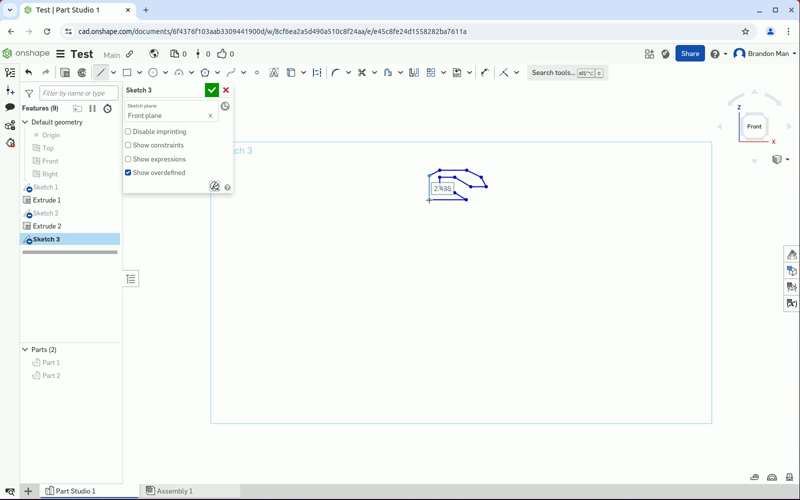
key_up(shift)
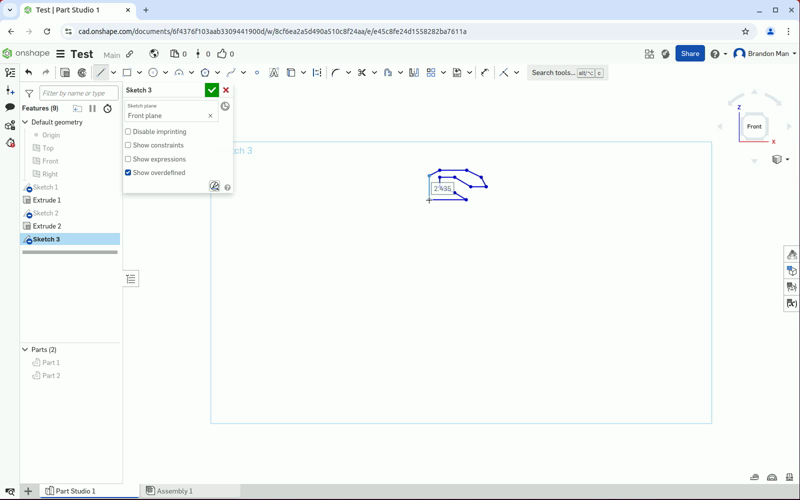
click(429, 199)
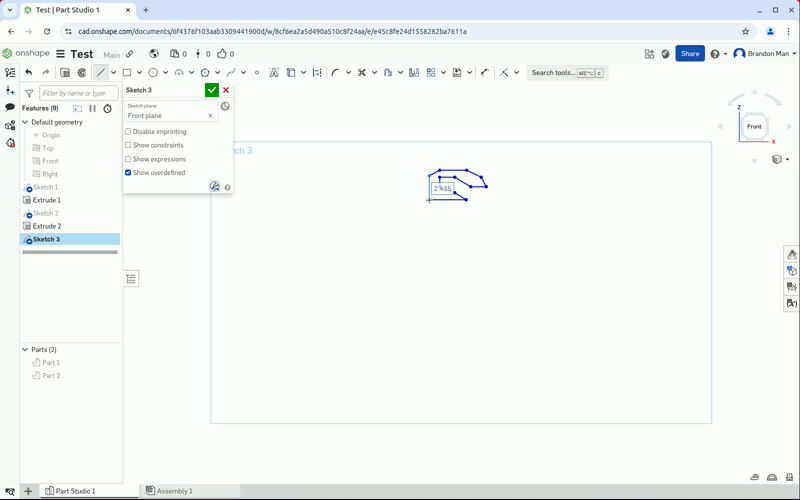
key(esc)
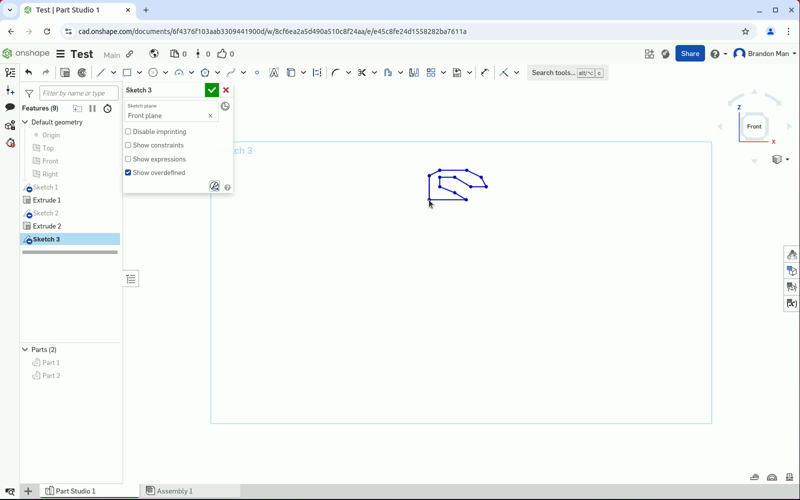
mouse_move(472, 180)
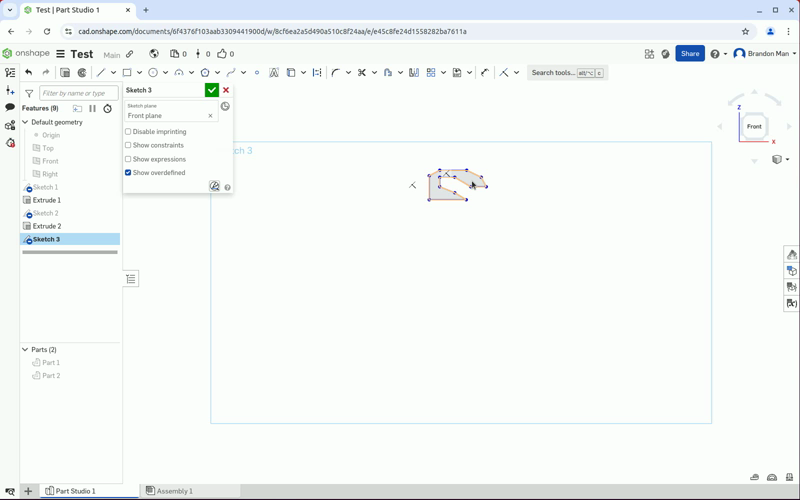
scroll(6)
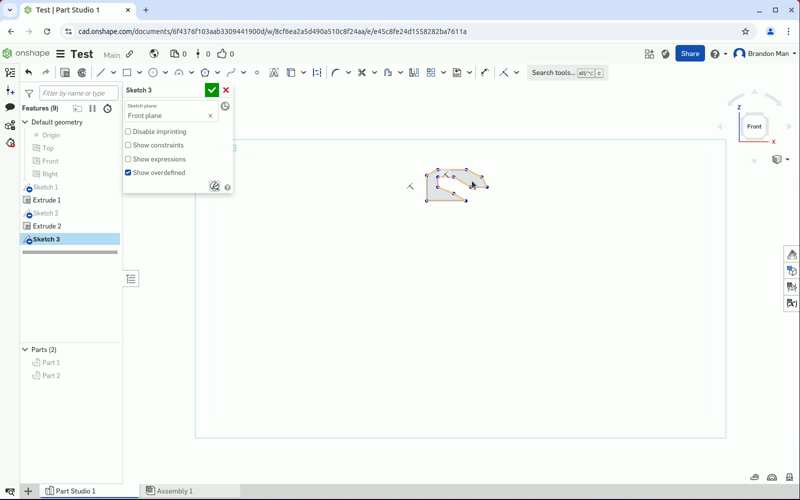
scroll(6)
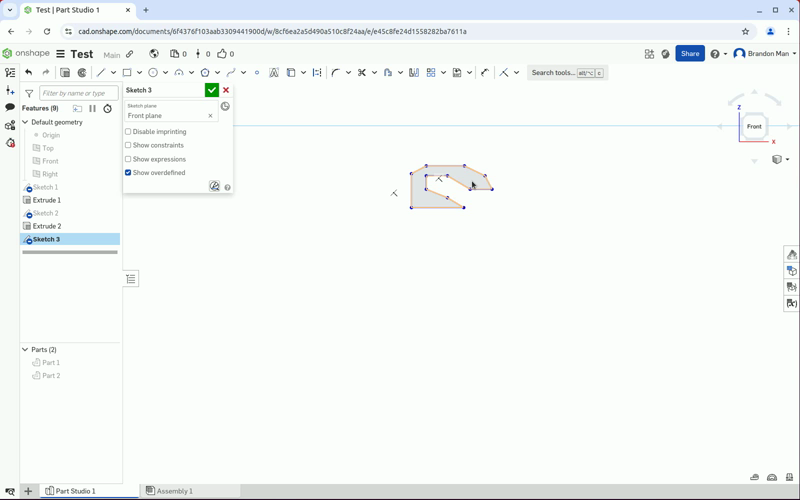
scroll(6)
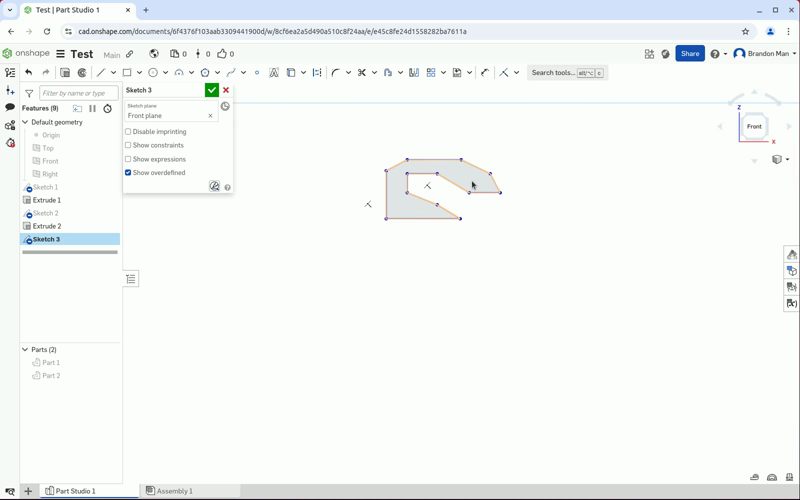
scroll(6)
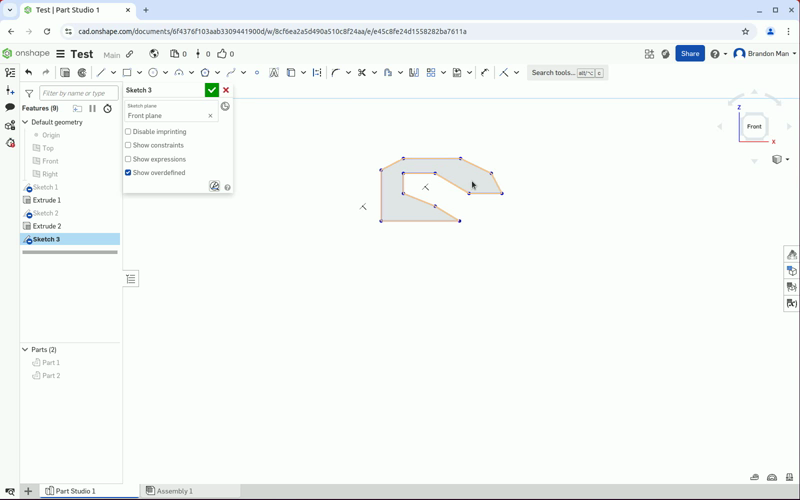
scroll(6)
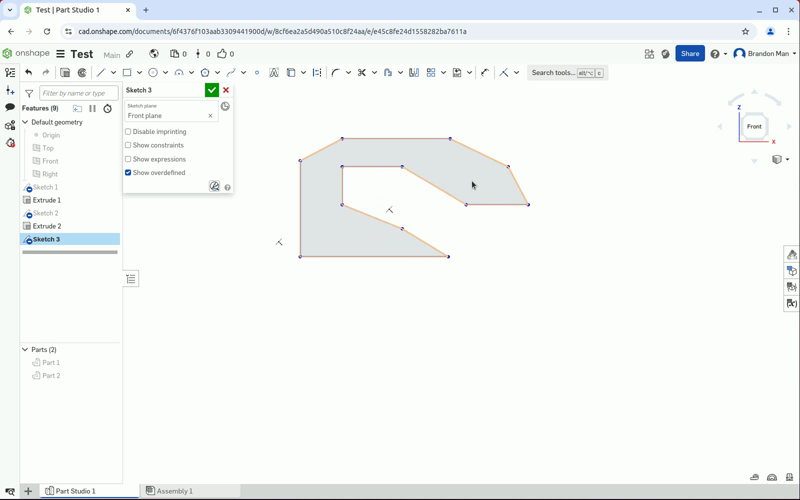
scroll(6)
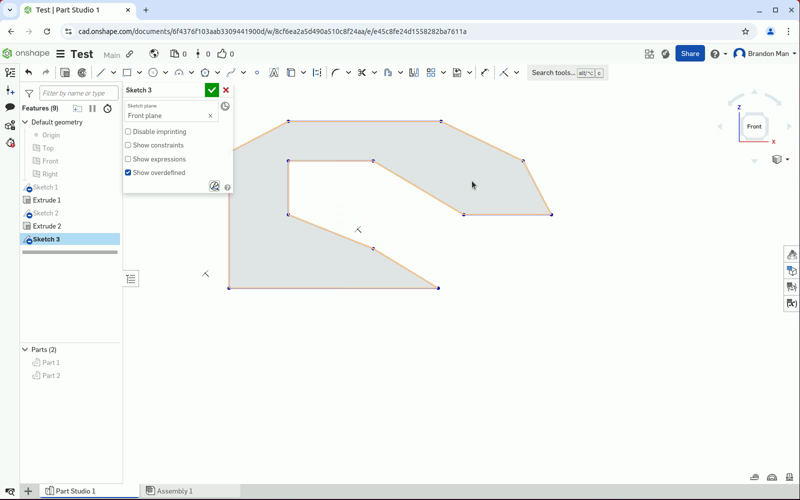
scroll(6)
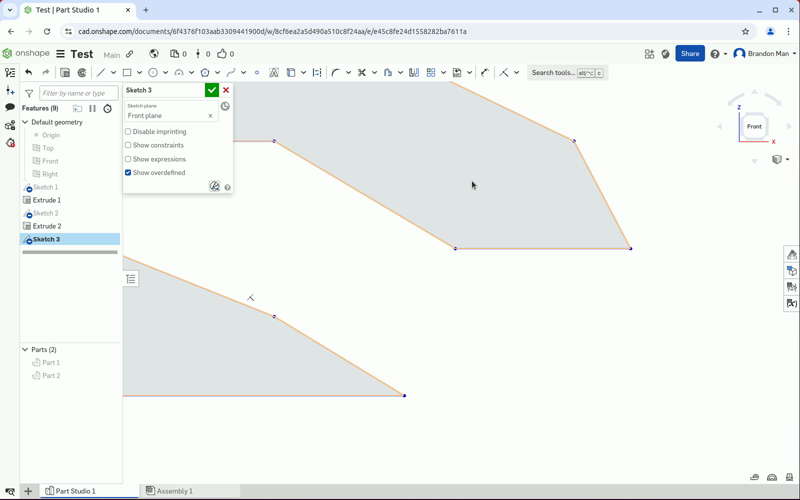
click(472, 180)
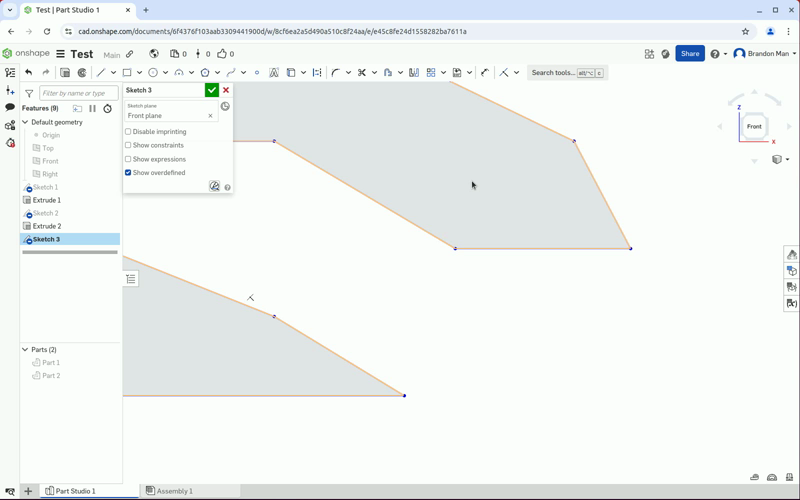
scroll(-6)
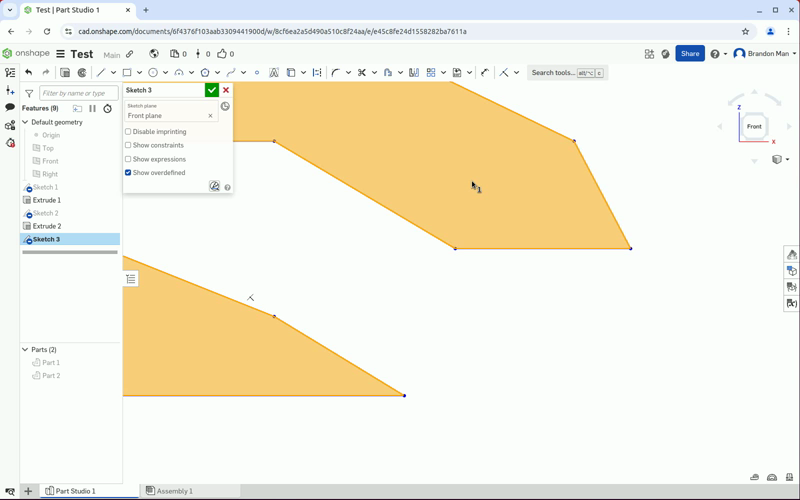
scroll(-6)
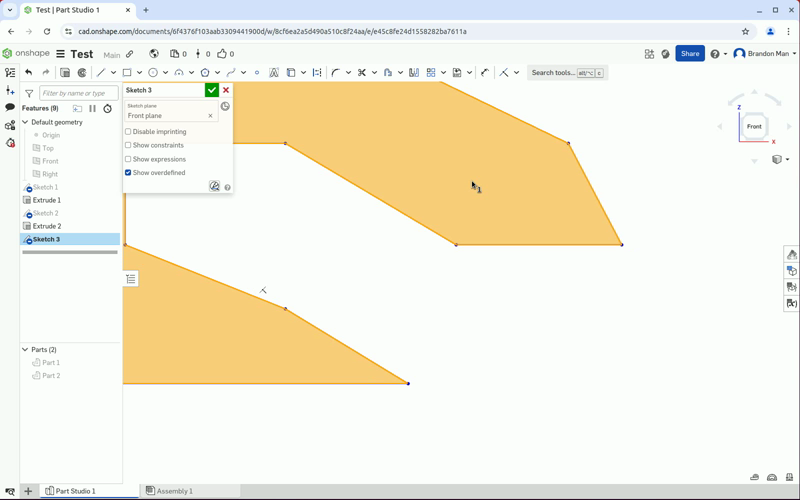
scroll(-6)
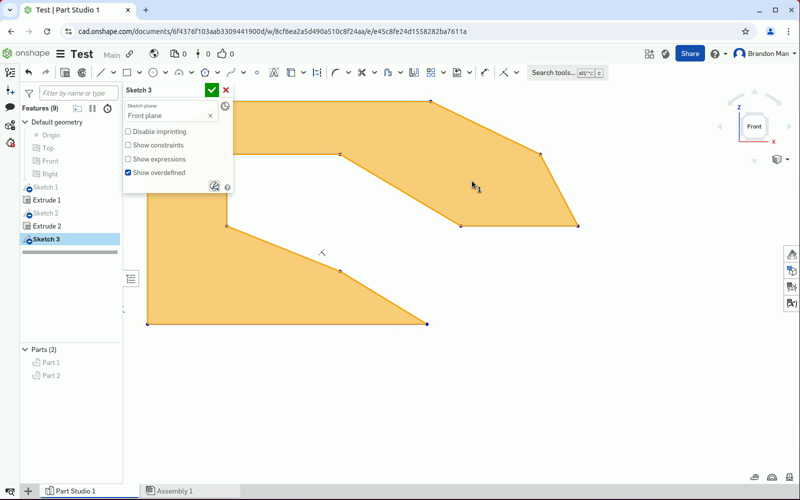
scroll(-6)
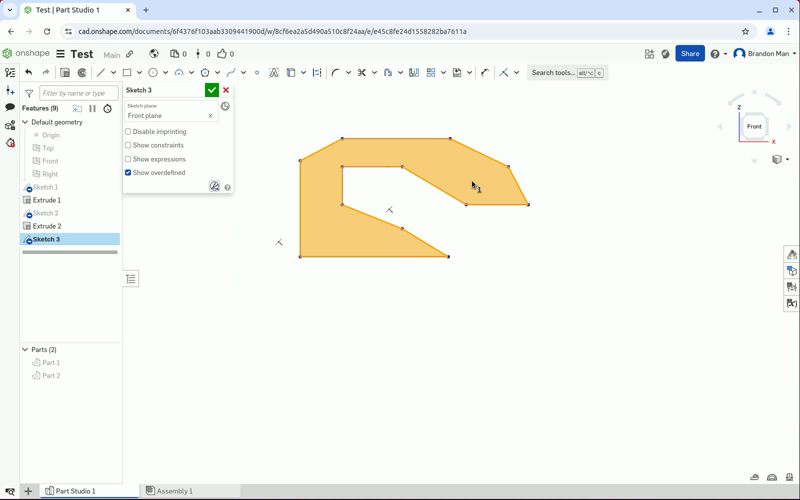
scroll(-6)
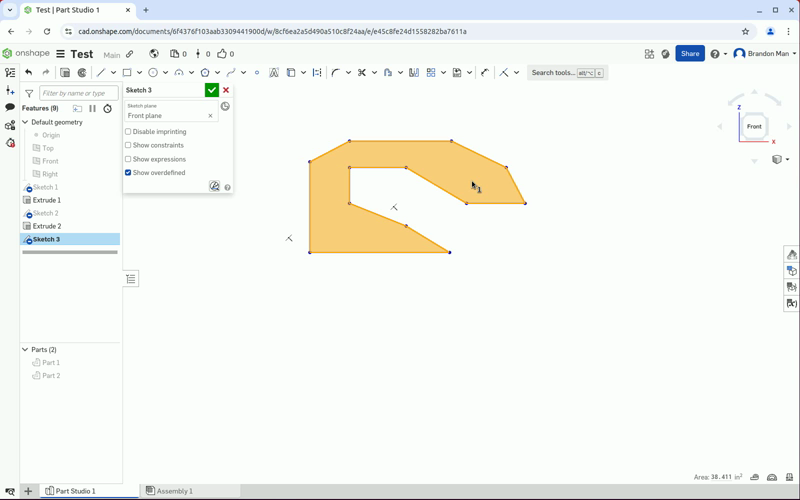
scroll(-6)
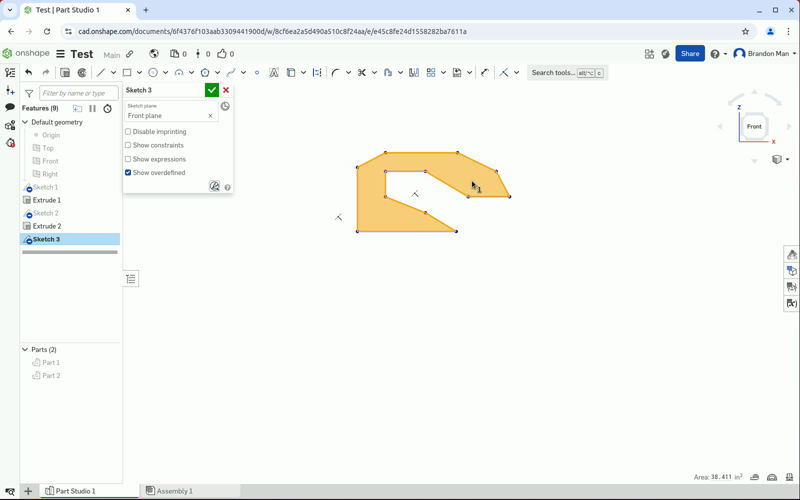
scroll(-6)
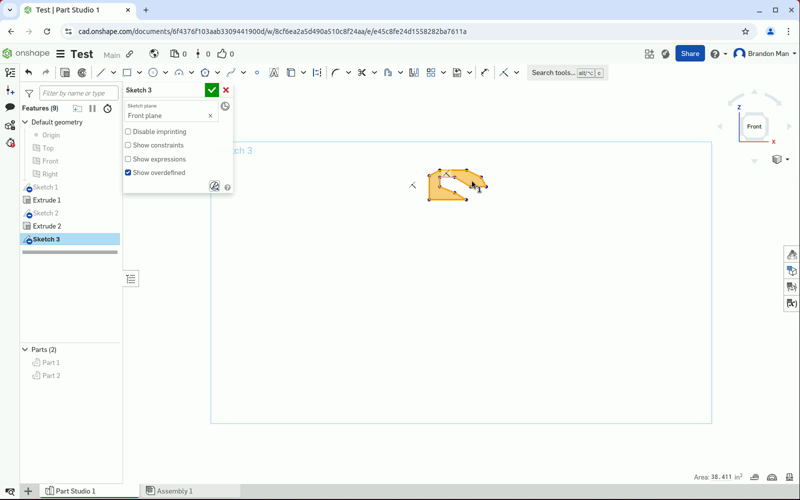
mouse_move(73, 352)
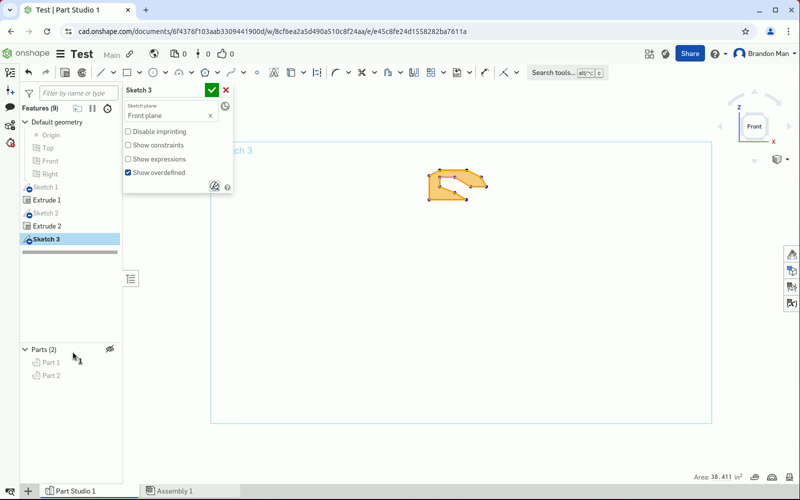
key(shift+y)
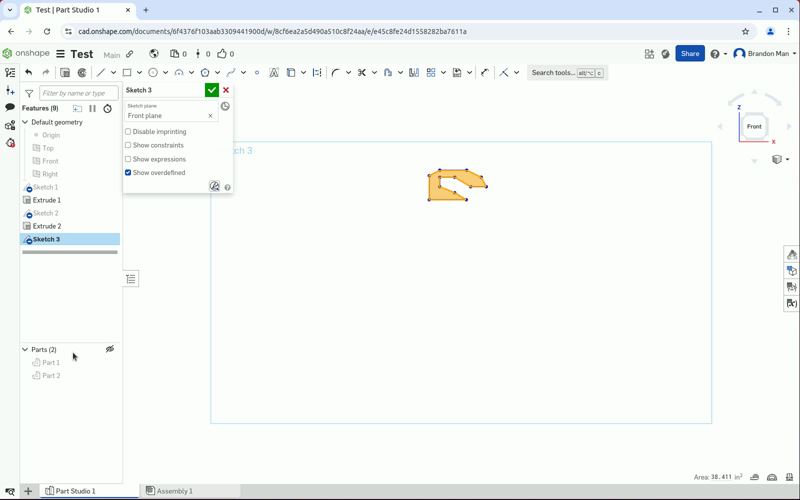
key(shift+e)
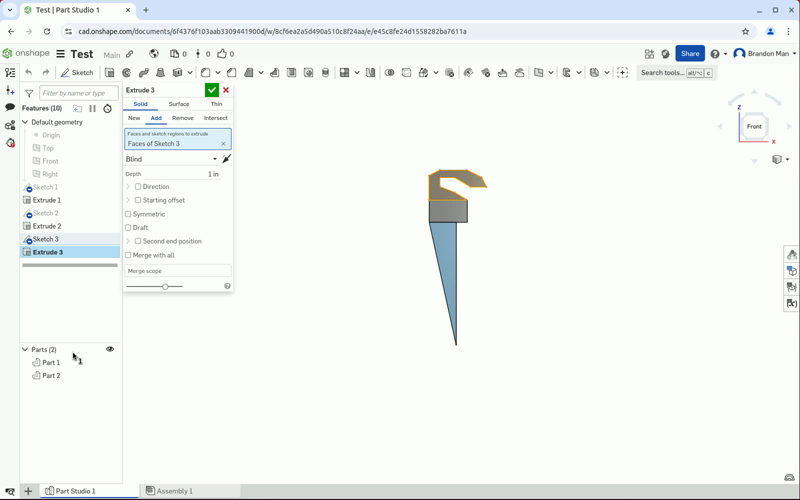
mouse_move(143, 106)
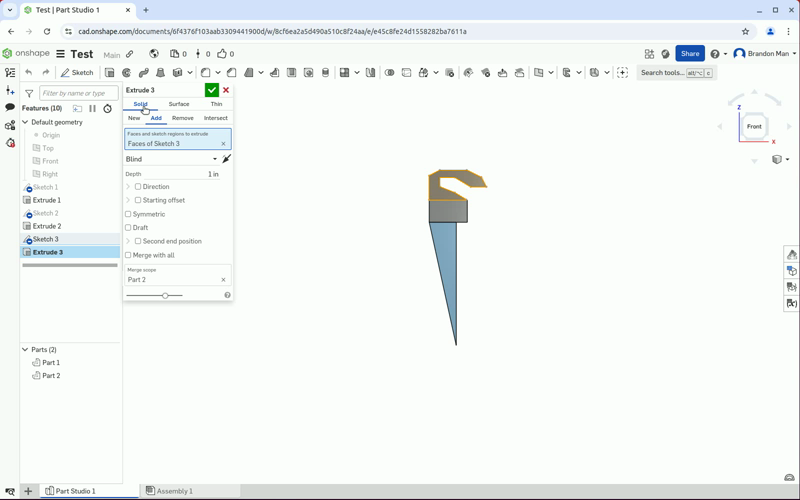
click(143, 106)
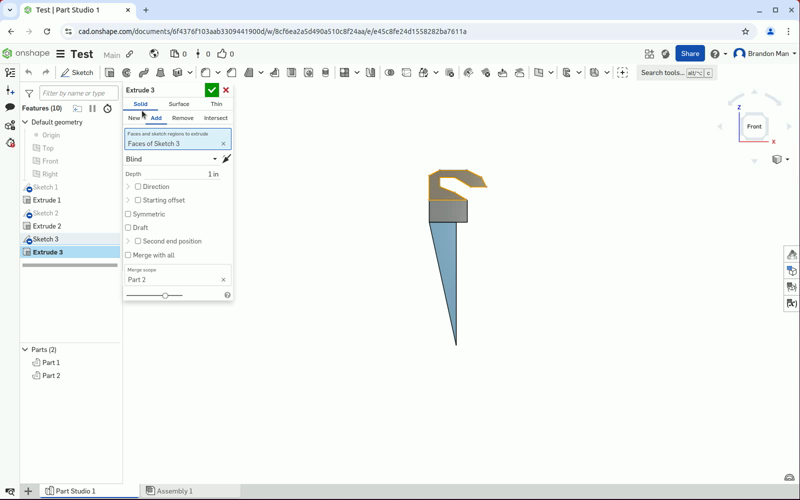
mouse_move(137, 120)
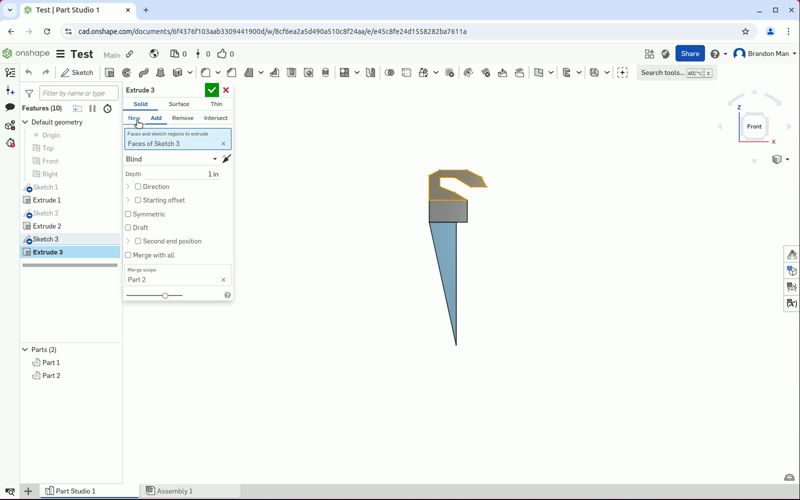
click(137, 120)
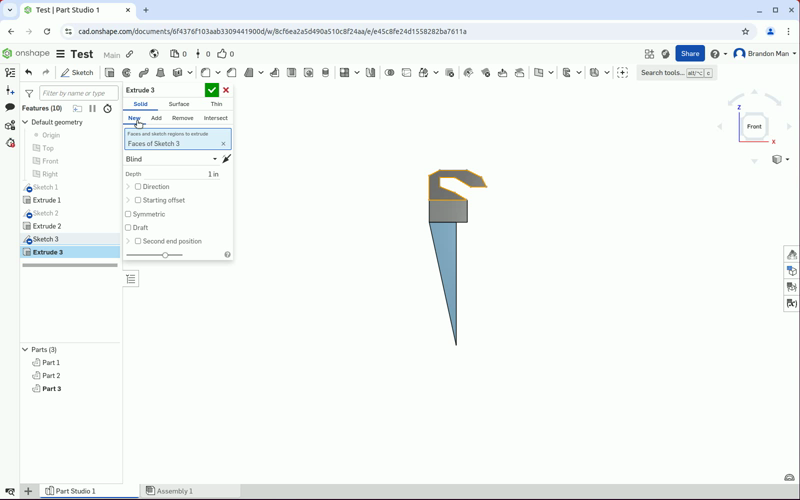
key(tab, 4)
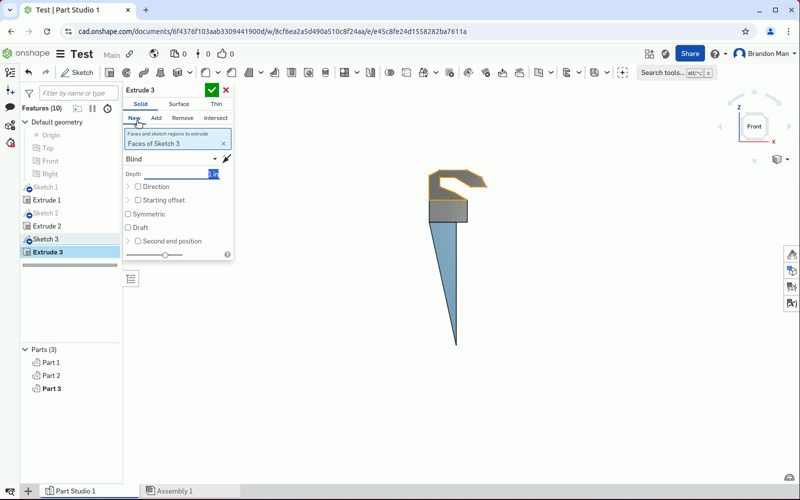
text(0.963)
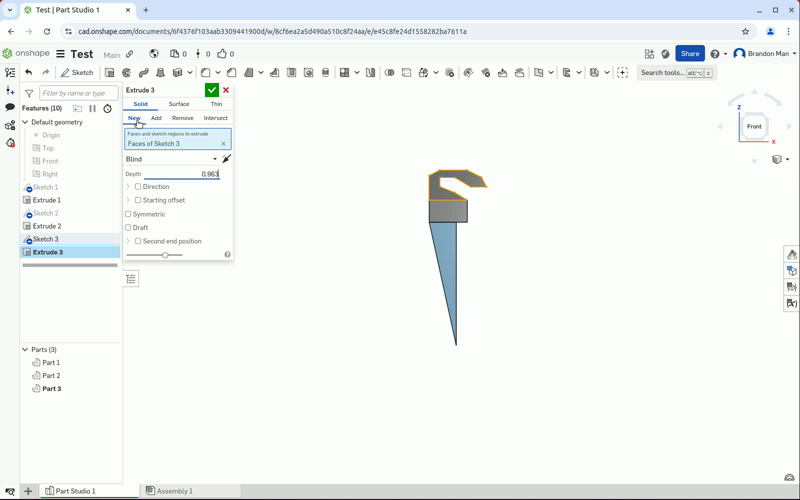
key(enter)
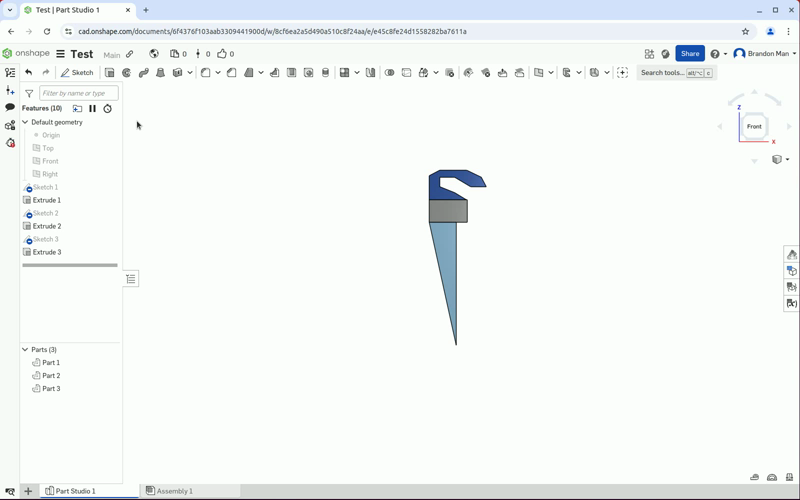
key(shift+h)
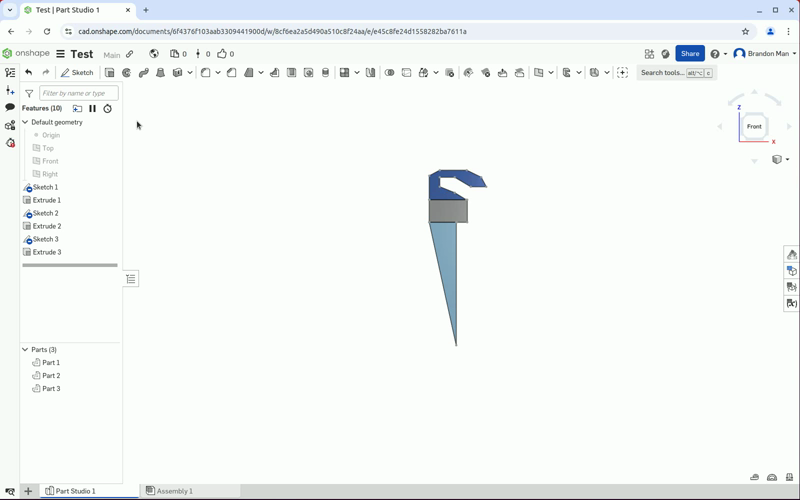
key(shift+h)
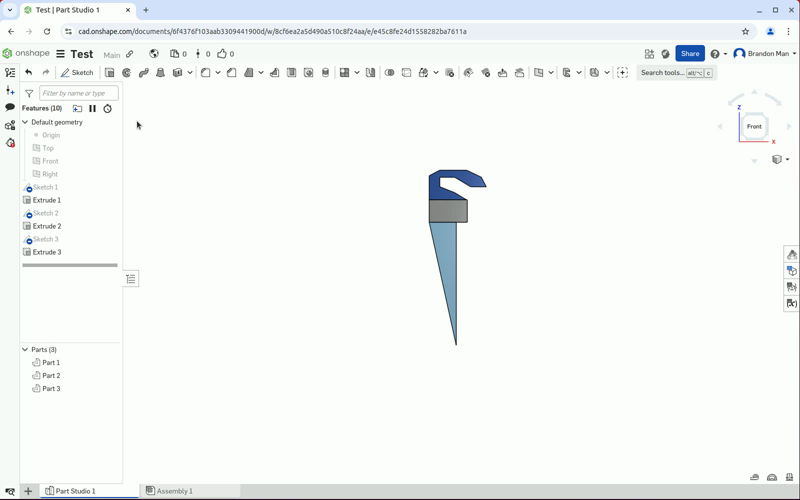
mouse_move(73, 189)
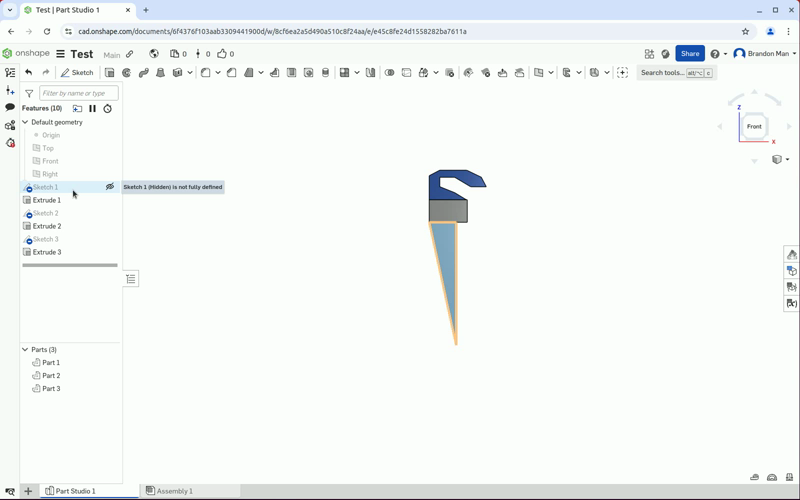
click(73, 189)
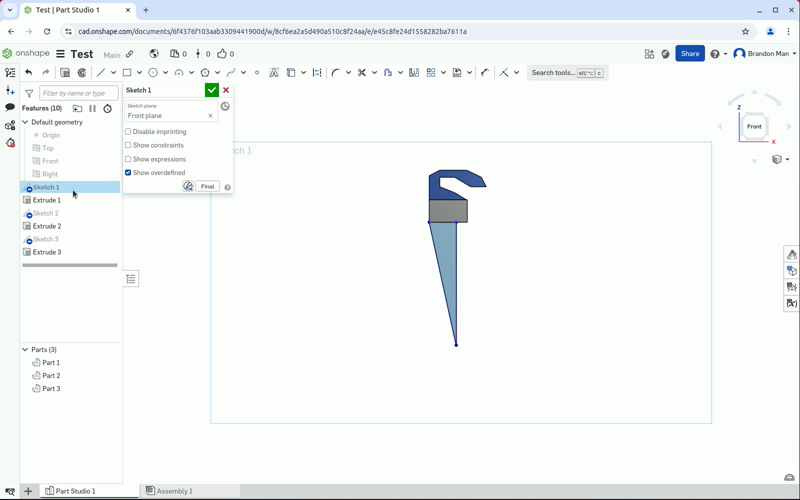
mouse_move(229, 92)
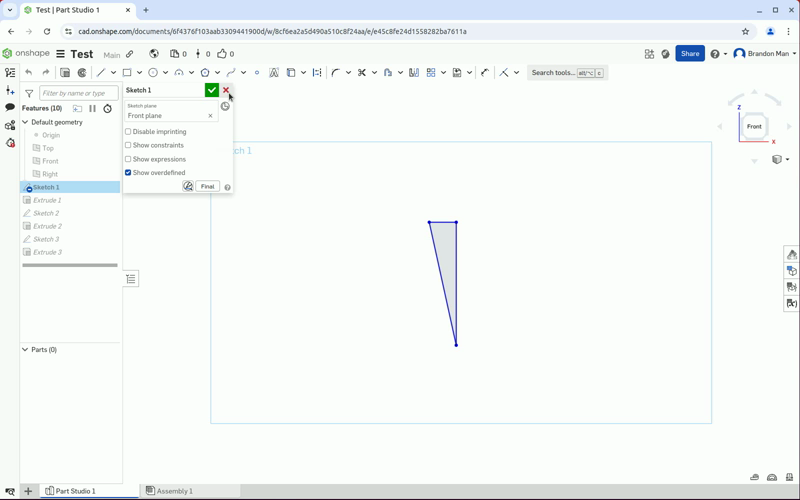
click(229, 92)
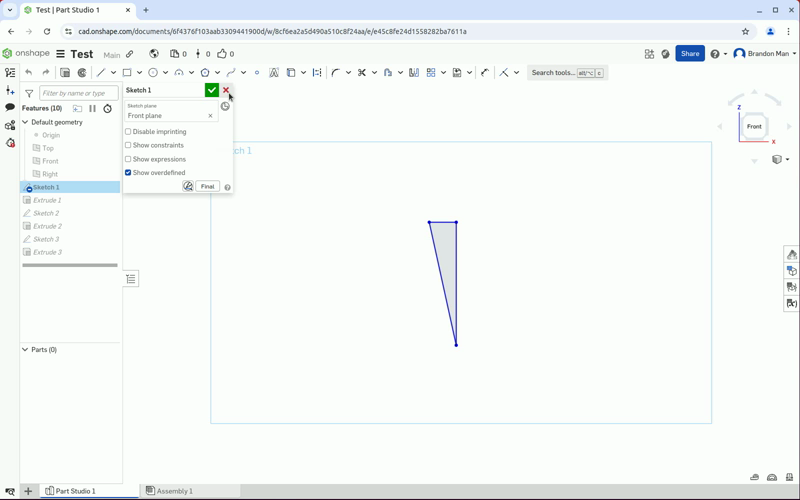
key(shift+s)
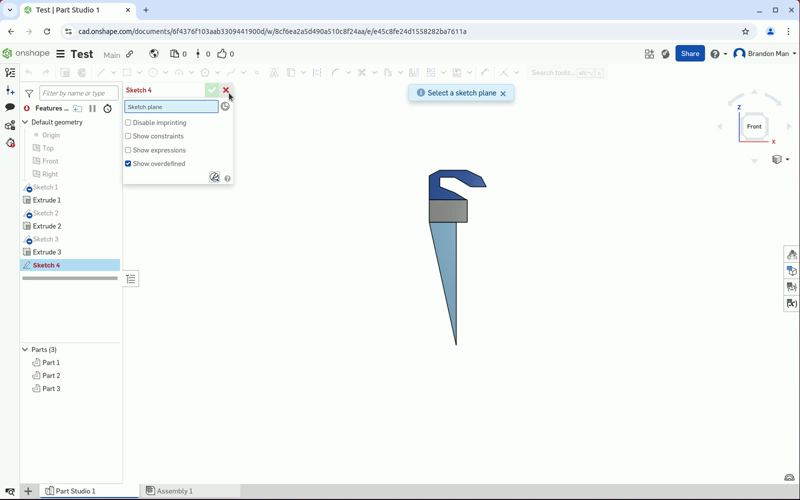
mouse_move(73, 163)
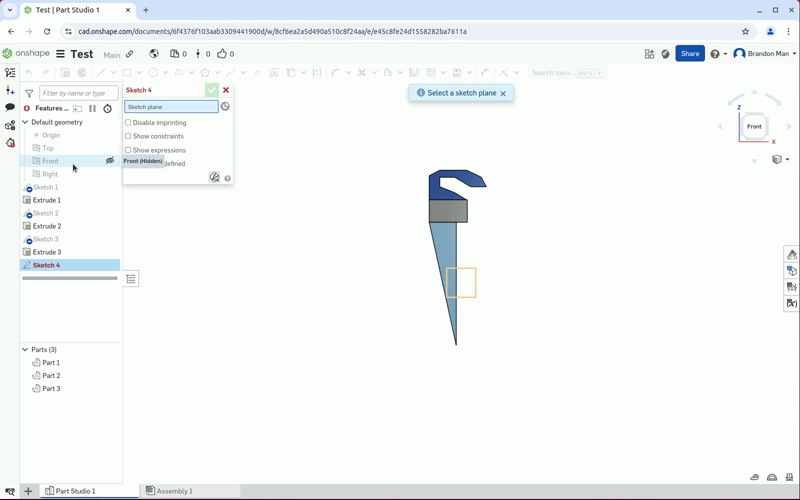
click(73, 163)
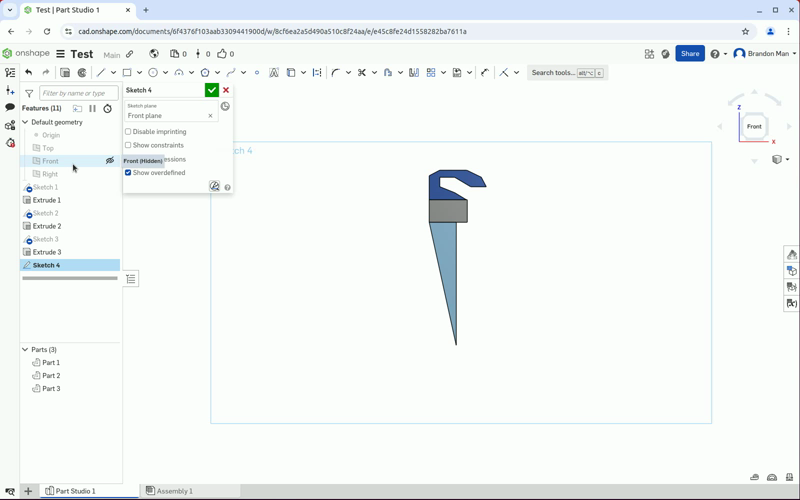
mouse_move(73, 352)
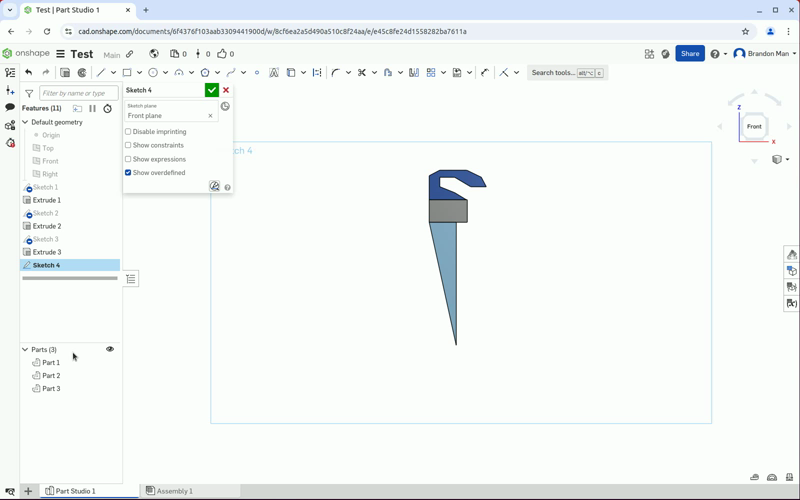
key(y)
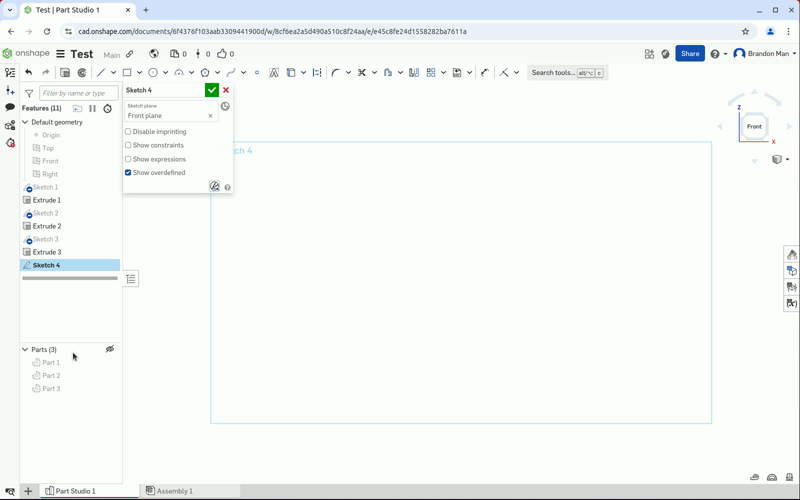
key(l)
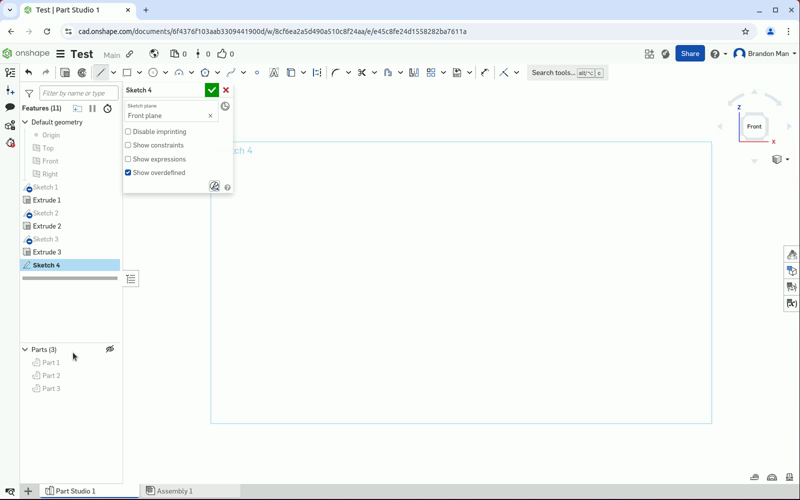
key_down(shift)
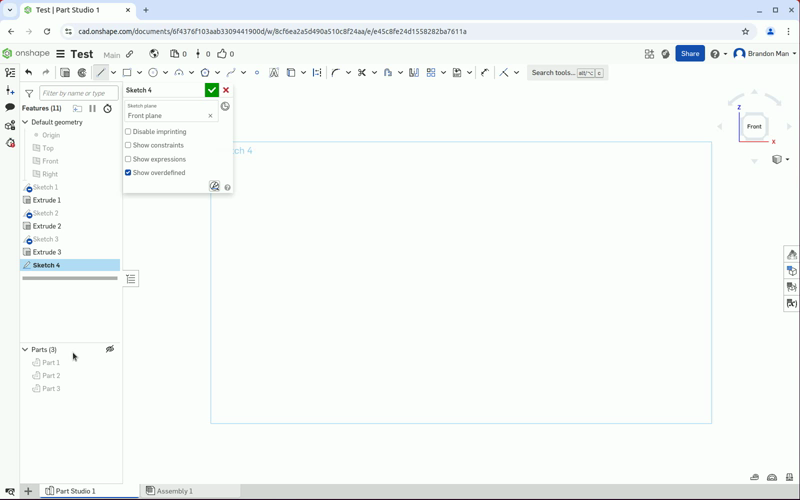
mouse_move(454, 343)
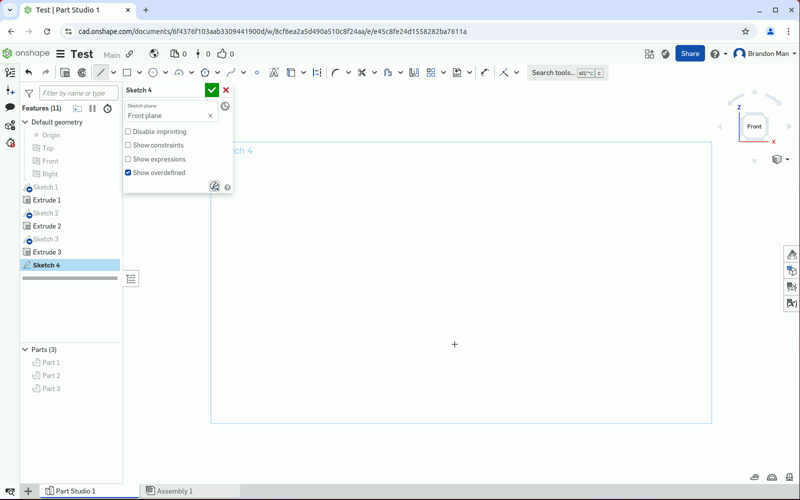
click(454, 343)
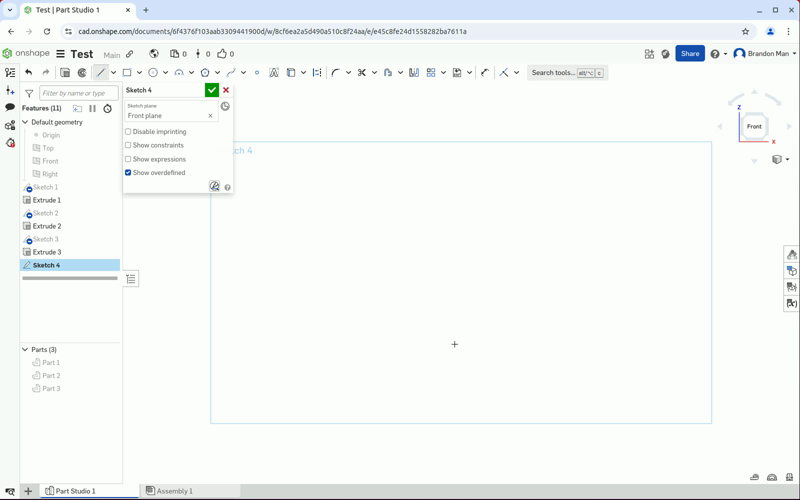
key_up(shift)
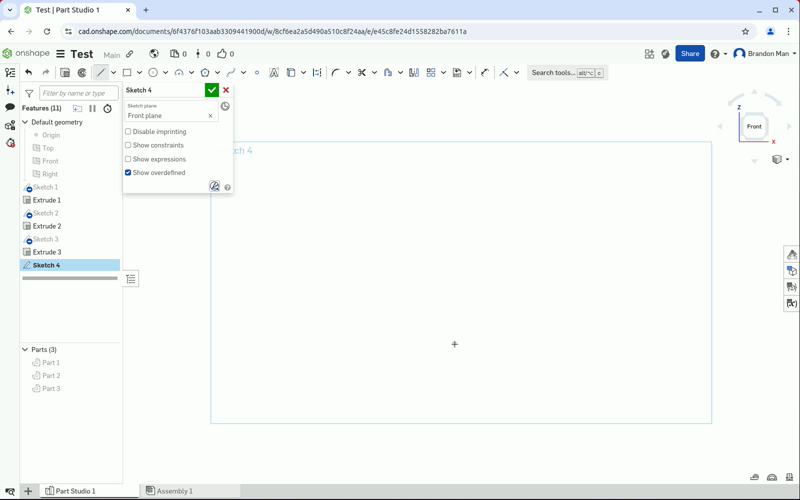
key_down(shift)
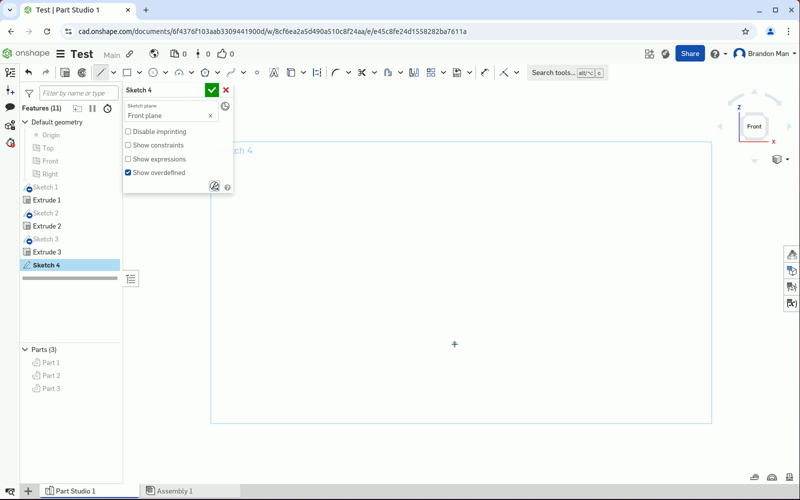
mouse_move(484, 343)
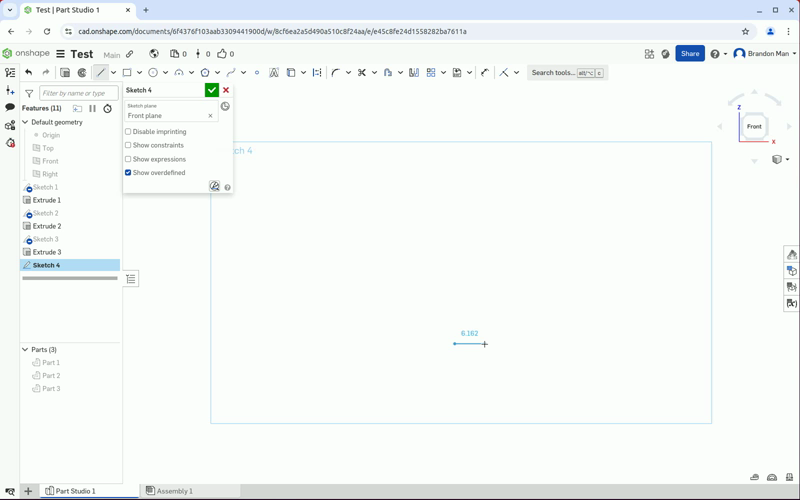
mouse_move(465, 343)
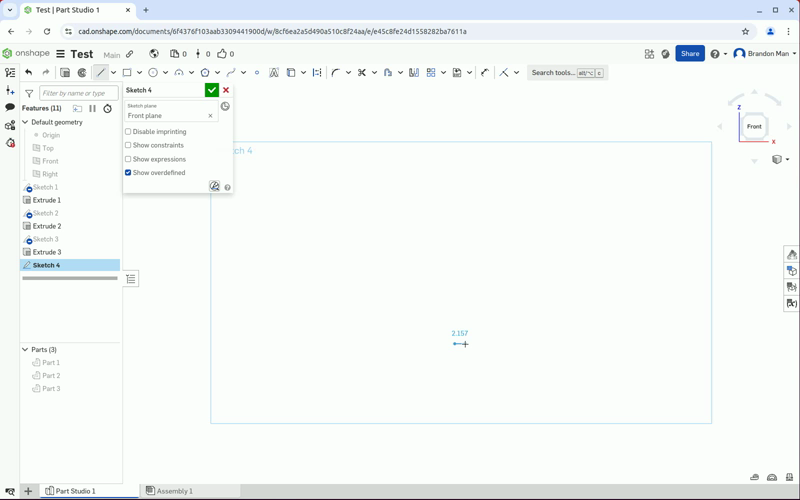
click(465, 343)
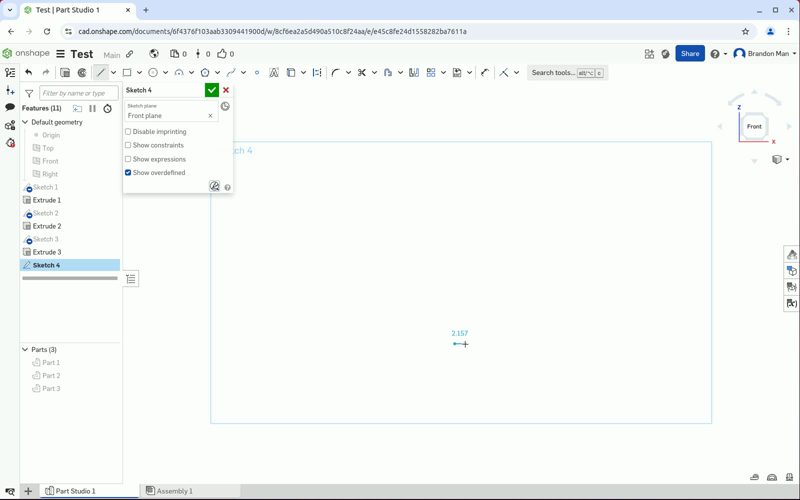
key_up(shift)
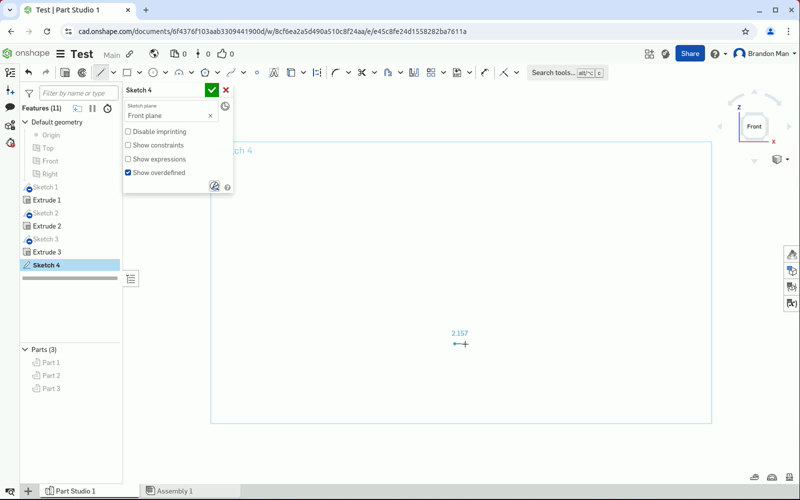
key_down(shift)
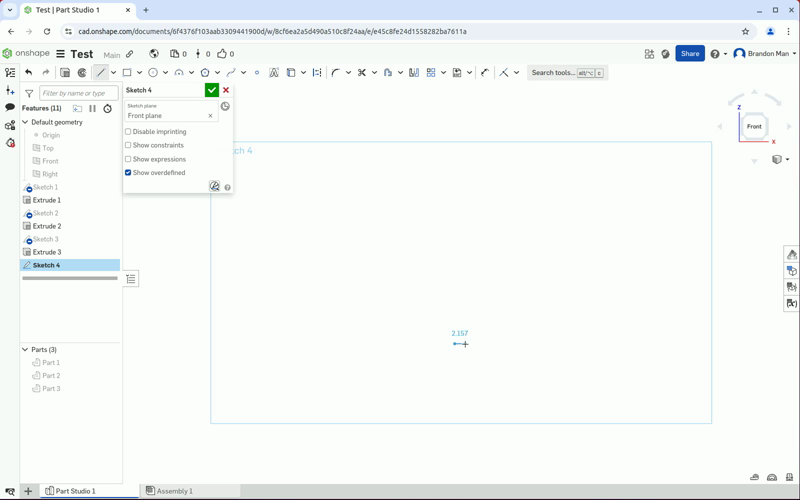
mouse_move(465, 220)
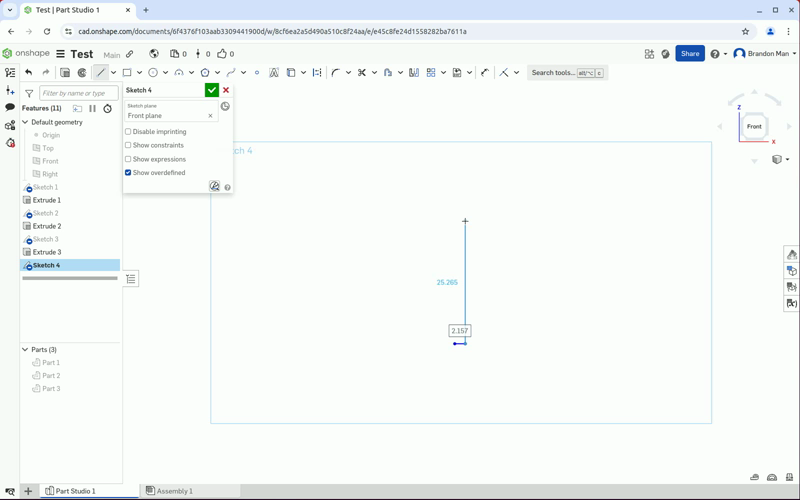
click(465, 220)
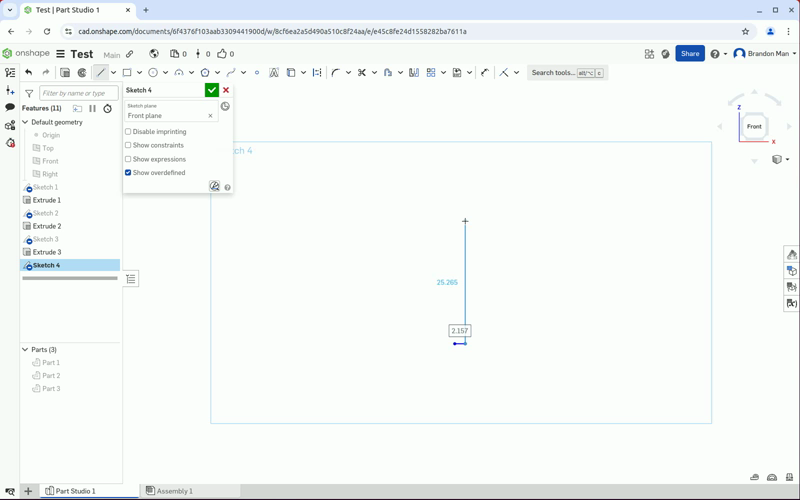
key_up(shift)
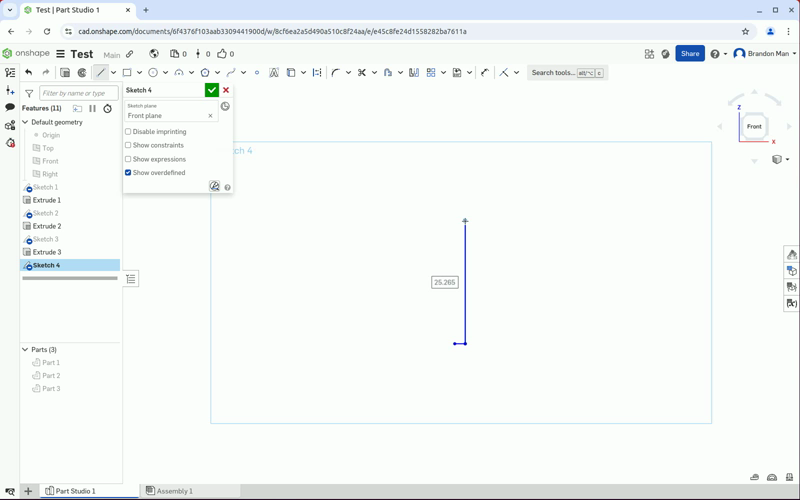
key_down(shift)
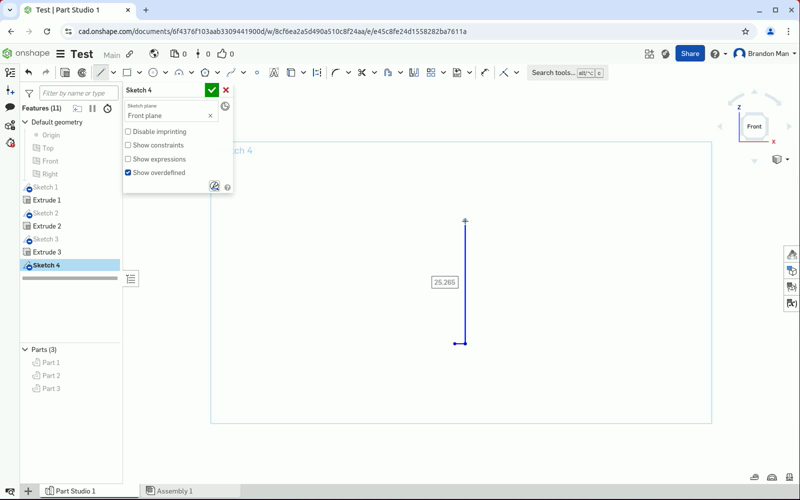
mouse_move(495, 220)
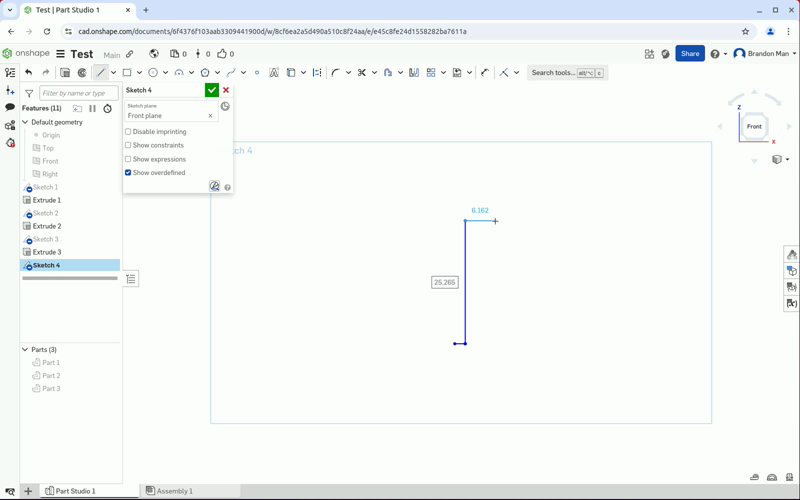
mouse_move(454, 220)
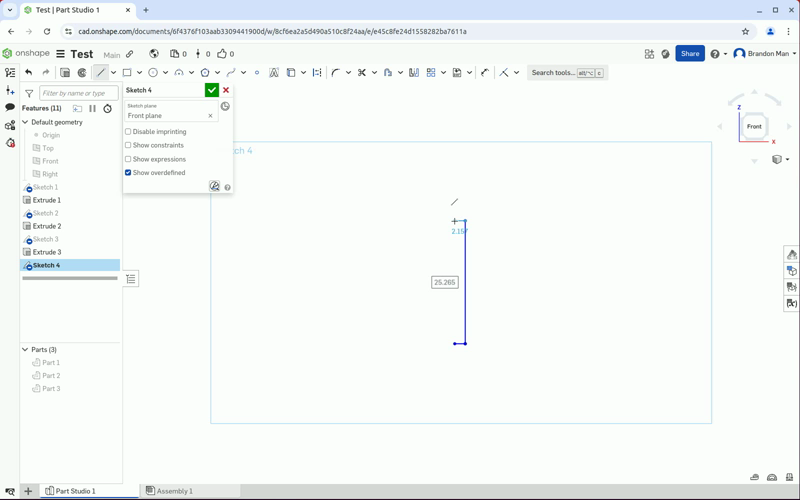
click(454, 220)
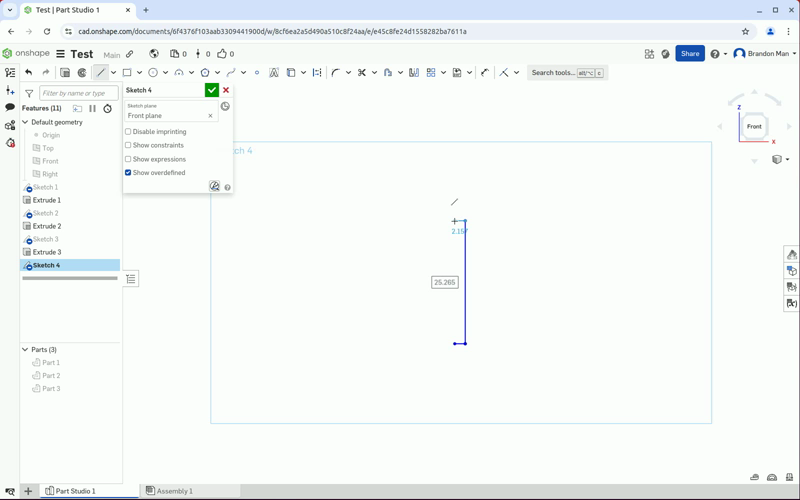
key_up(shift)
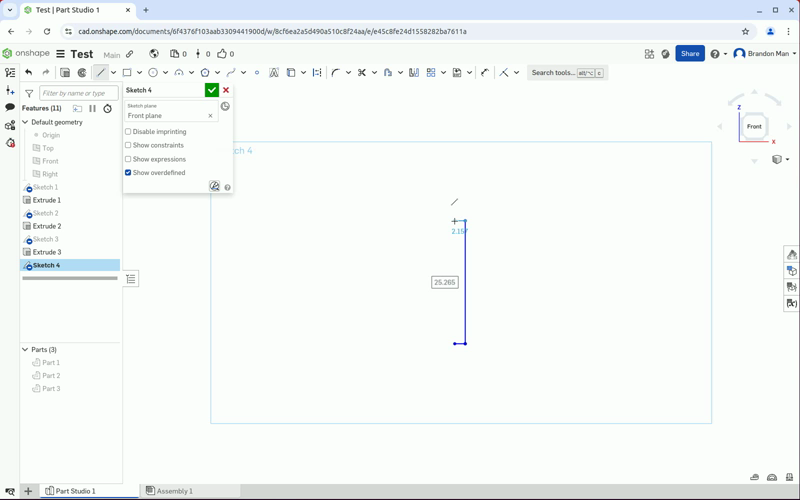
key_down(shift)
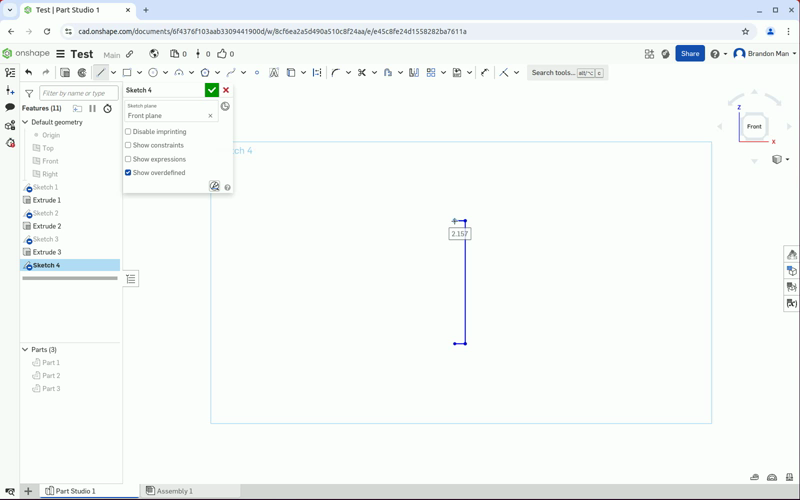
mouse_move(454, 343)
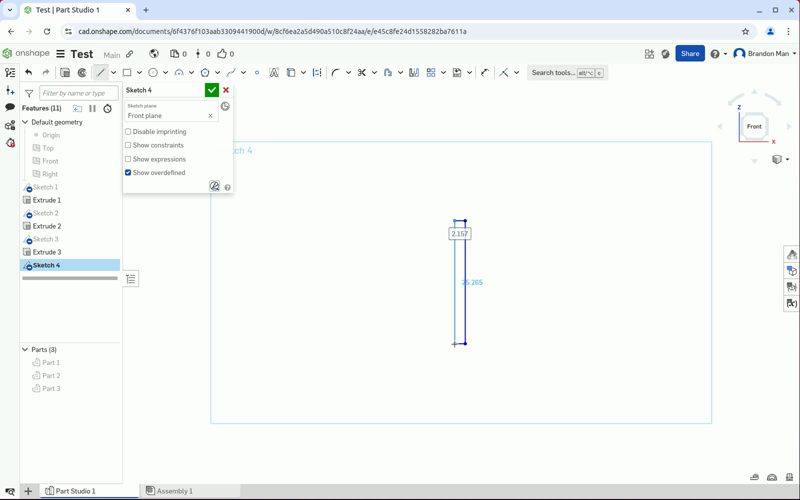
key_up(shift)
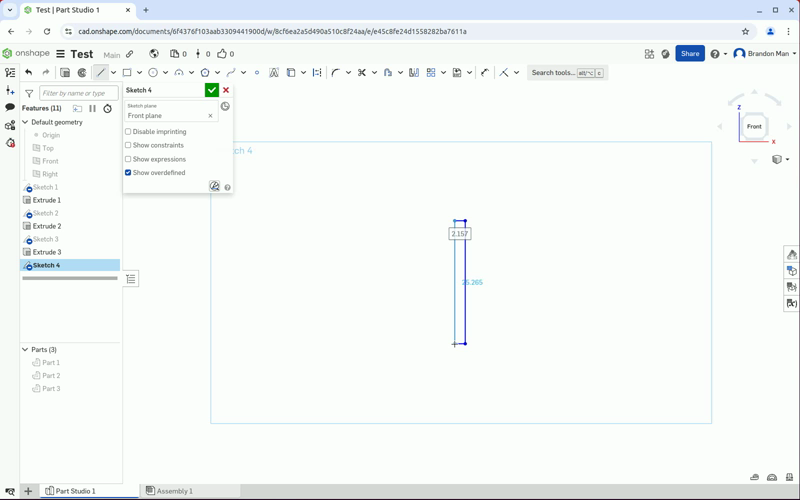
click(454, 343)
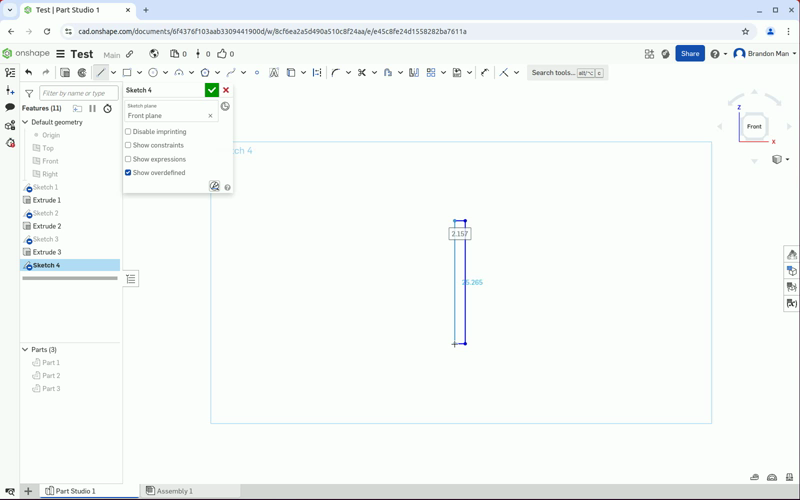
key(esc)
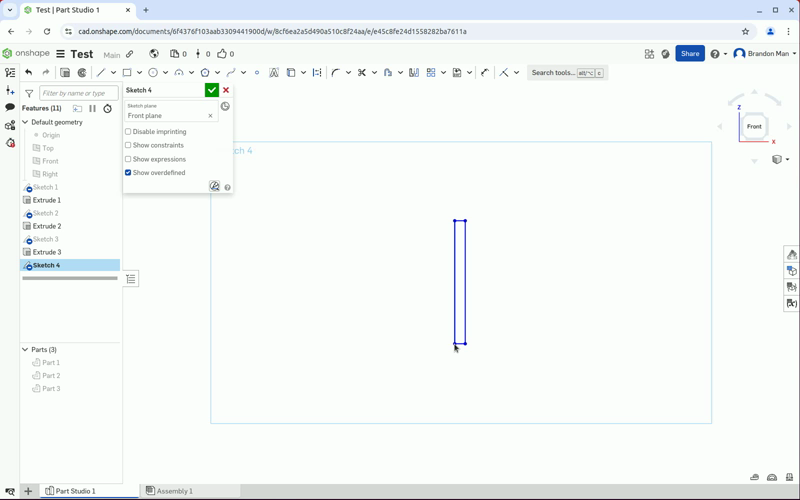
mouse_move(463, 299)
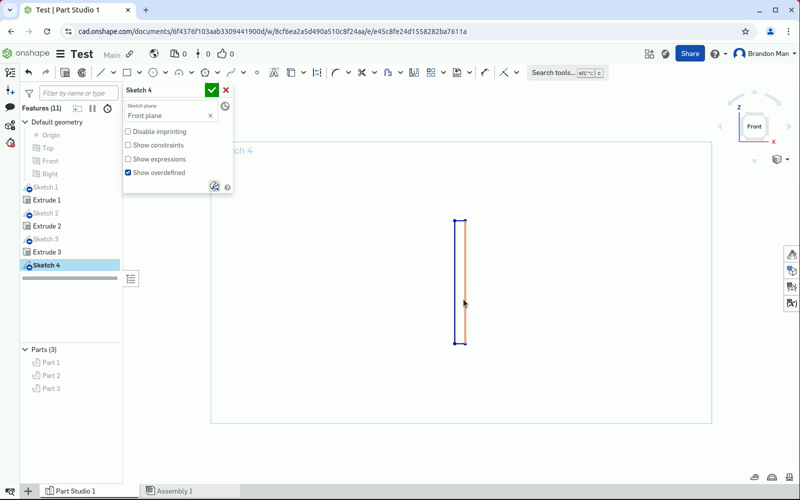
scroll(6)
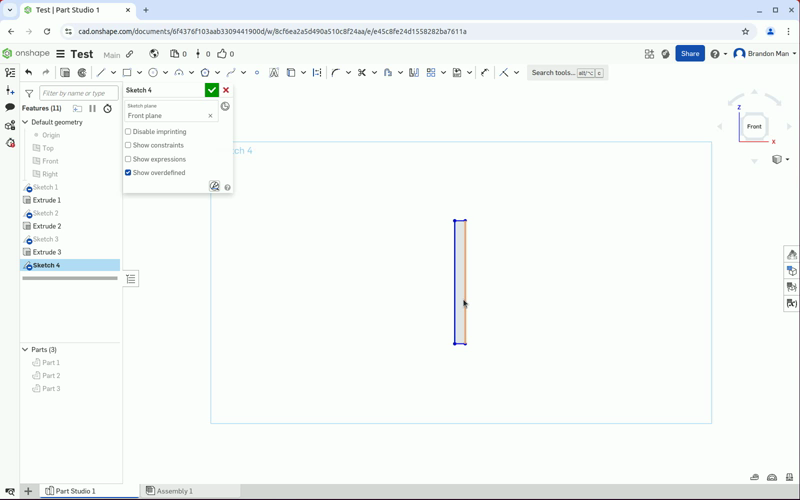
scroll(6)
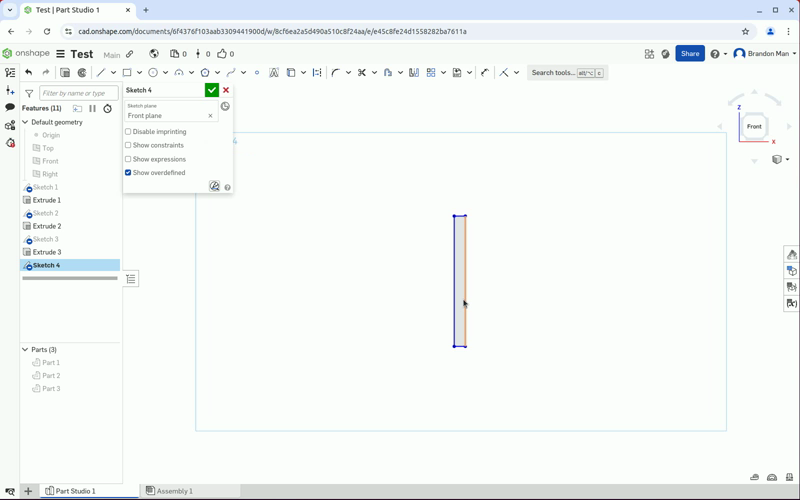
scroll(6)
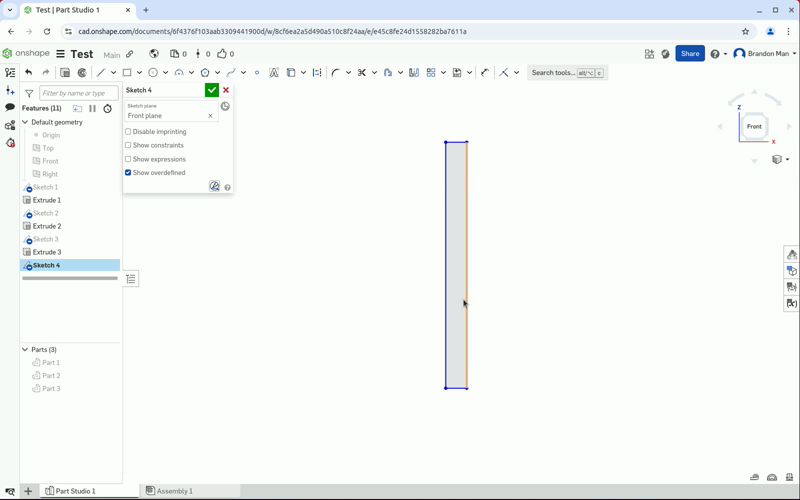
scroll(6)
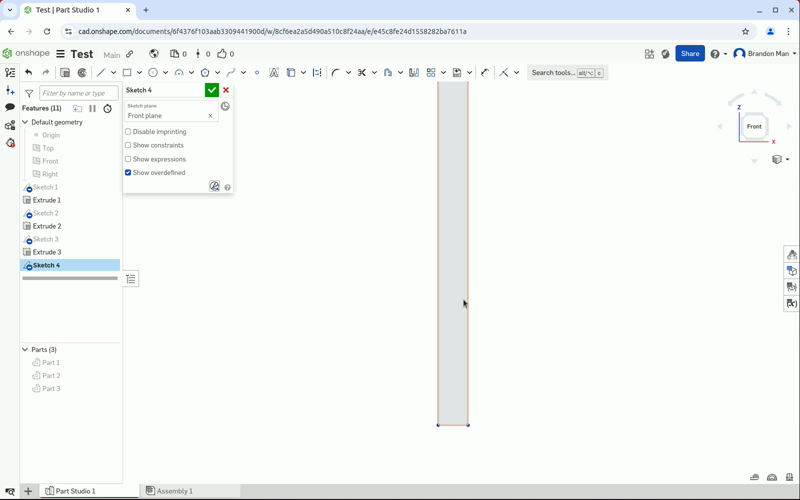
scroll(6)
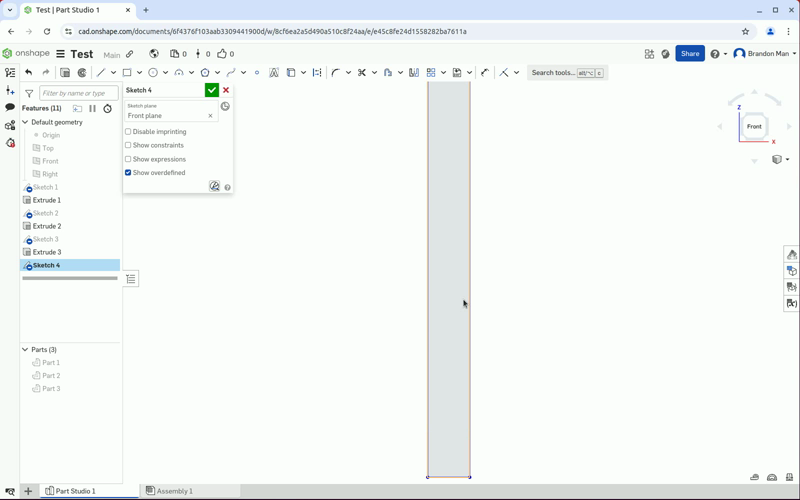
scroll(6)
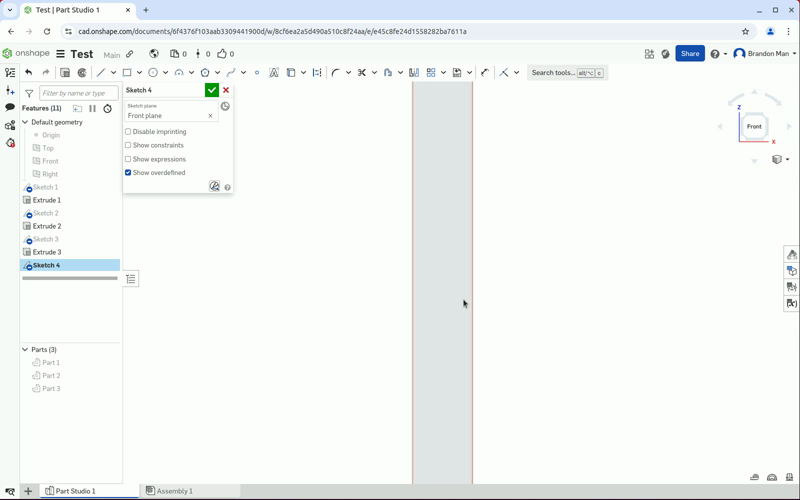
scroll(6)
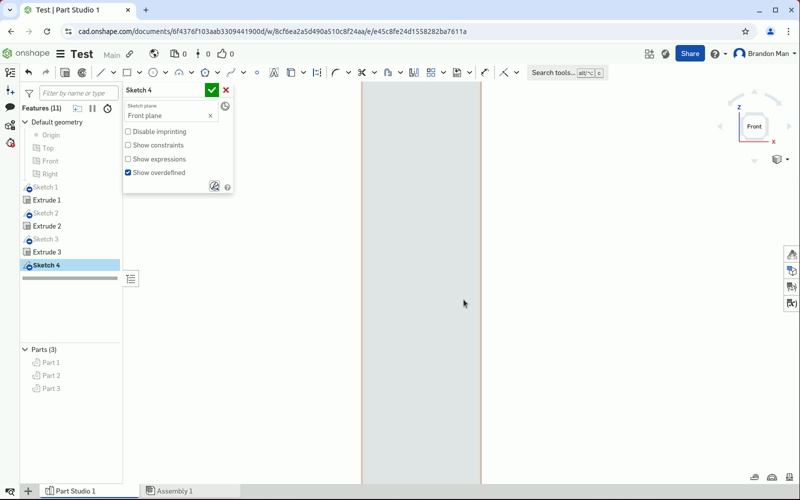
click(463, 299)
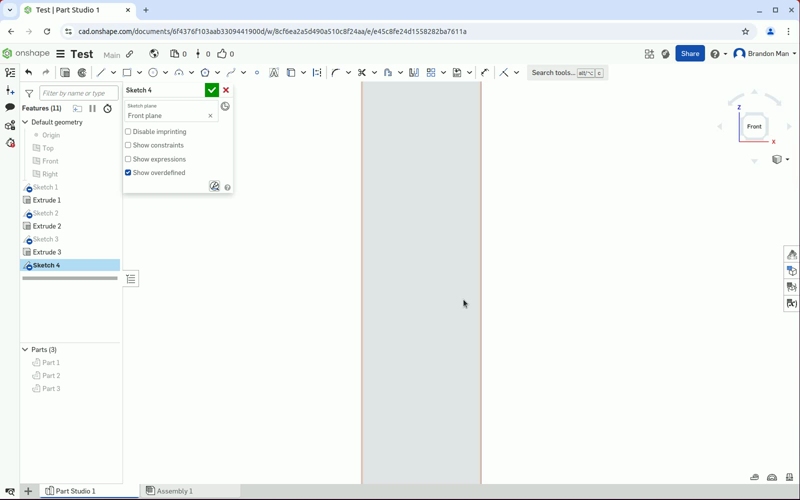
scroll(-6)
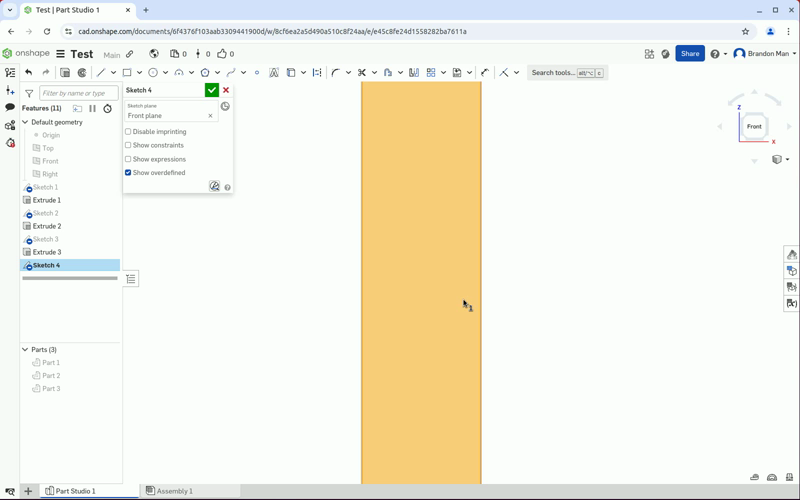
scroll(-6)
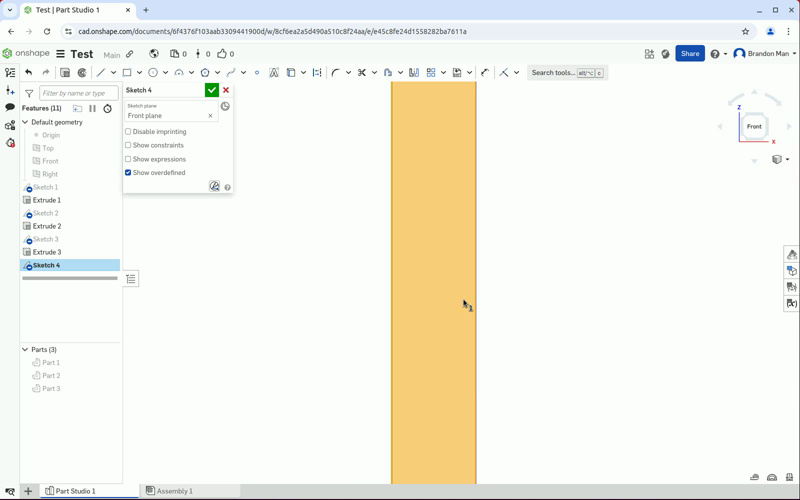
scroll(-6)
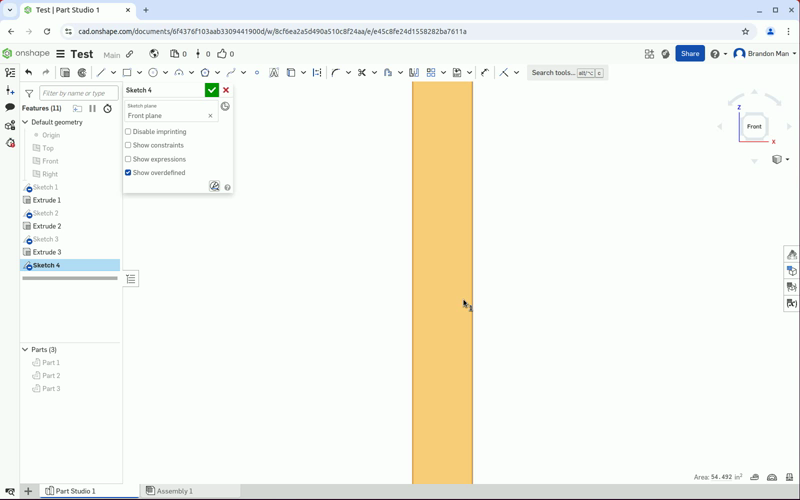
scroll(-6)
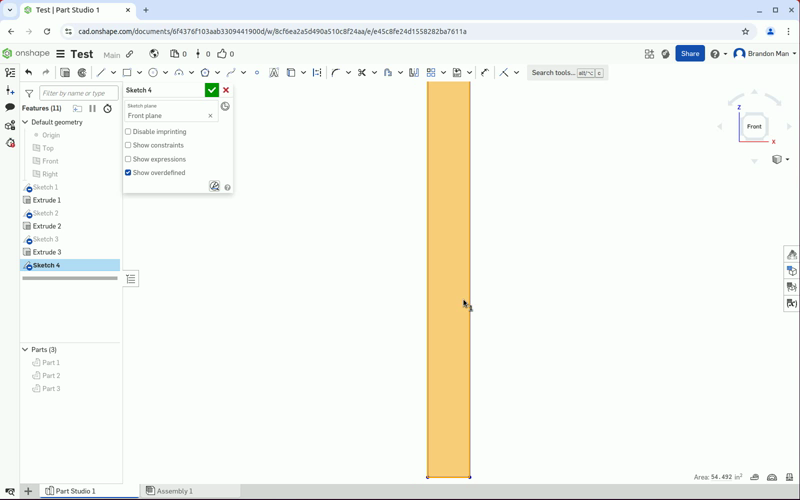
scroll(-6)
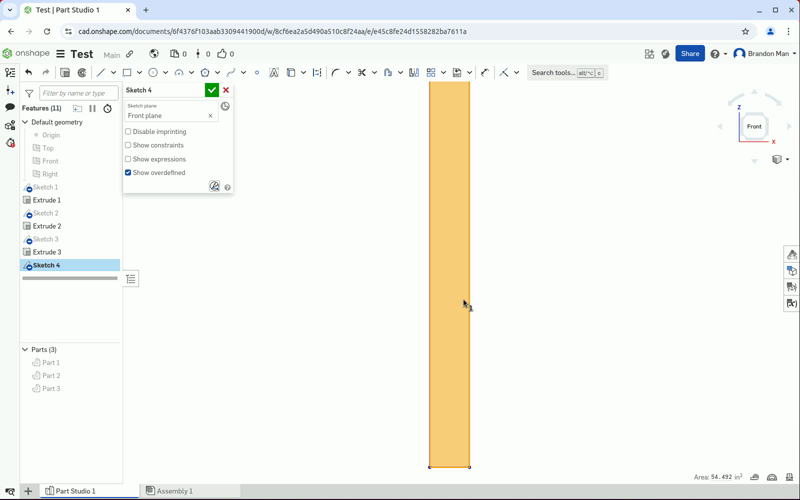
scroll(-6)
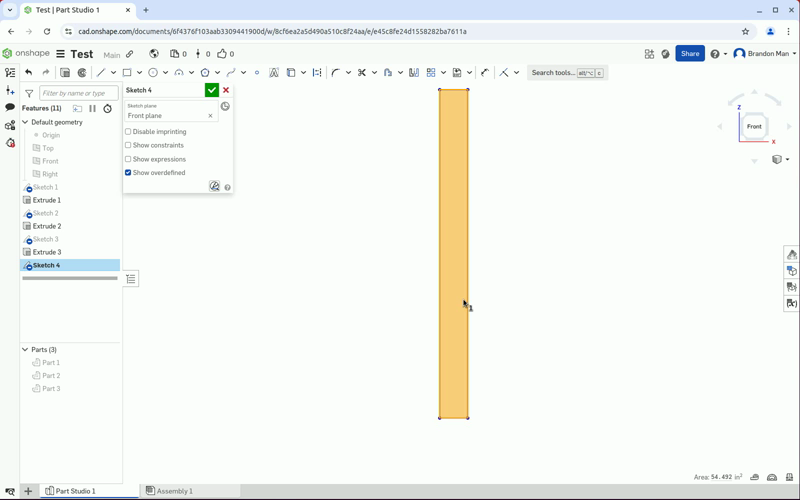
scroll(-6)
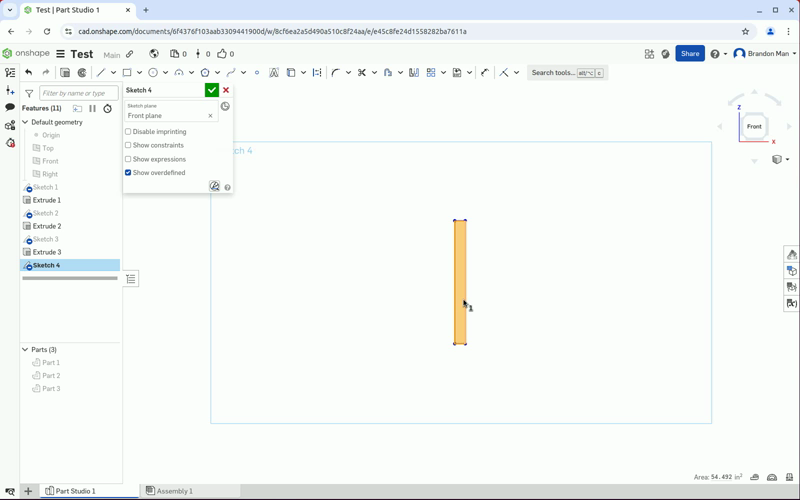
mouse_move(73, 352)
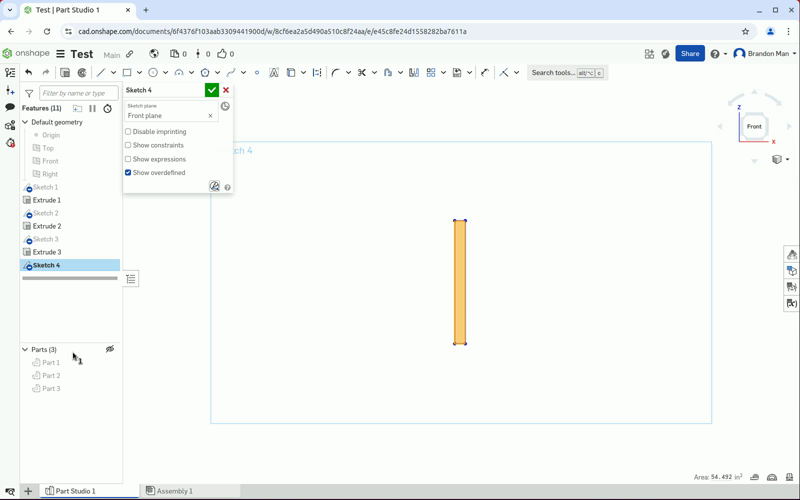
key(shift+y)
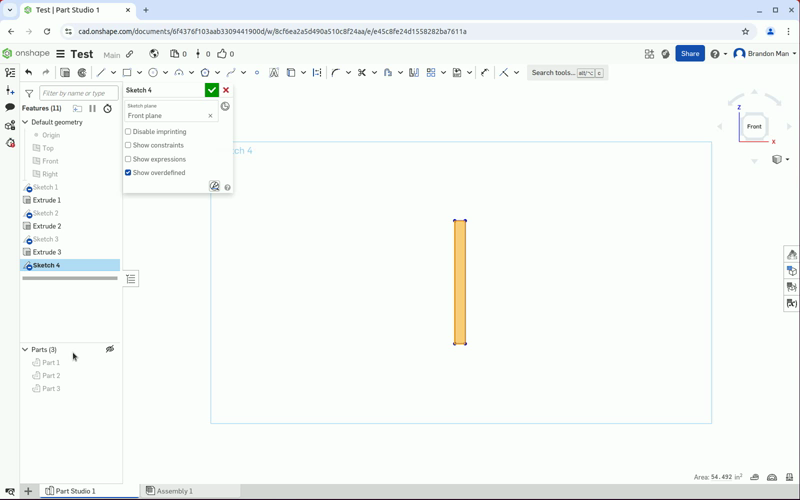
key(shift+e)
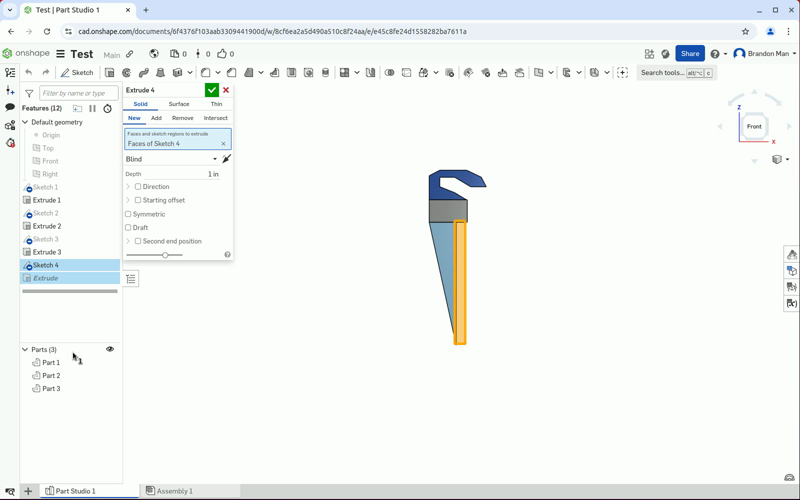
mouse_move(143, 106)
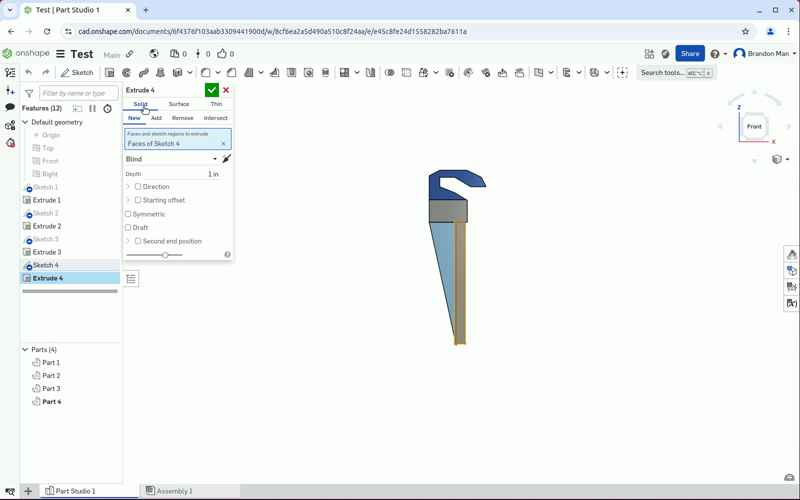
click(143, 106)
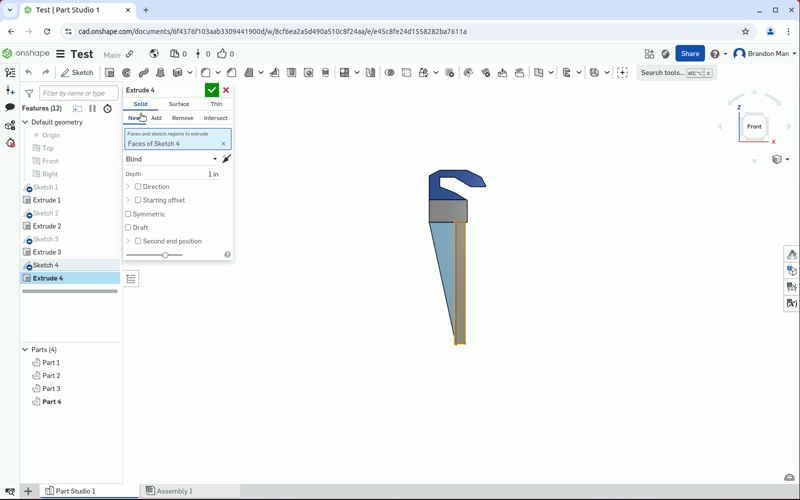
mouse_move(137, 120)
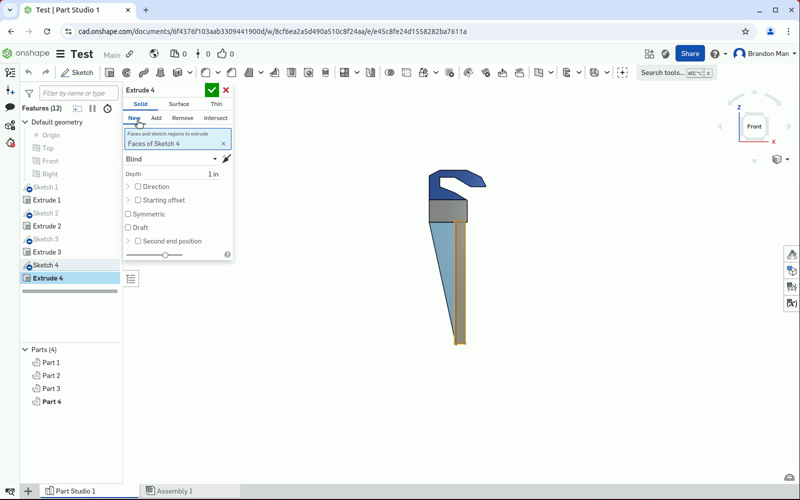
click(137, 120)
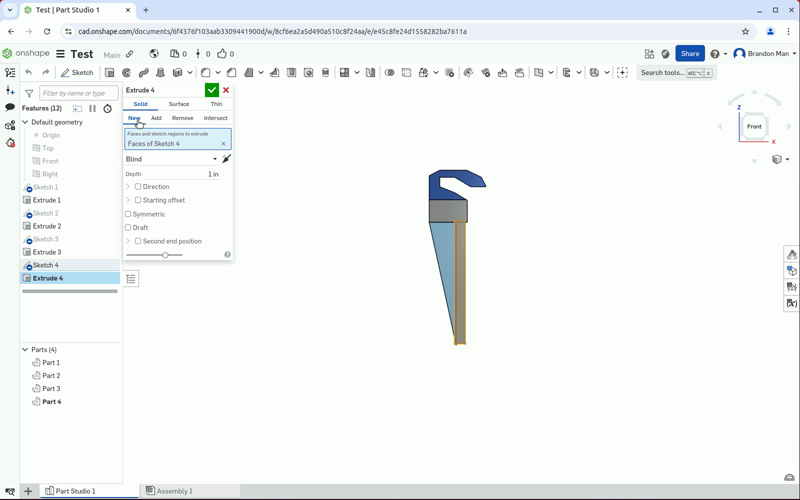
key(tab, 4)
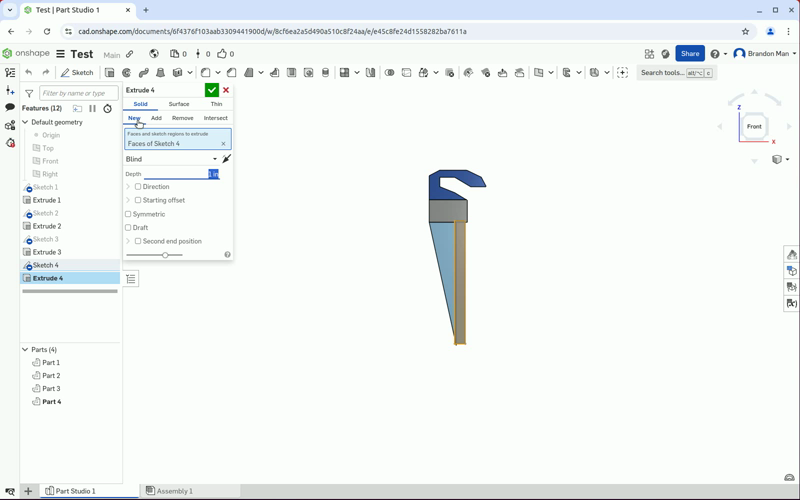
text(0.963)
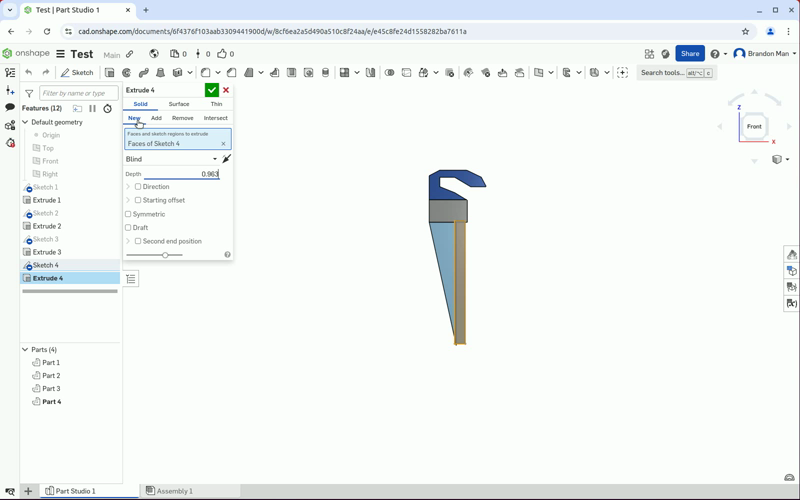
key(enter)
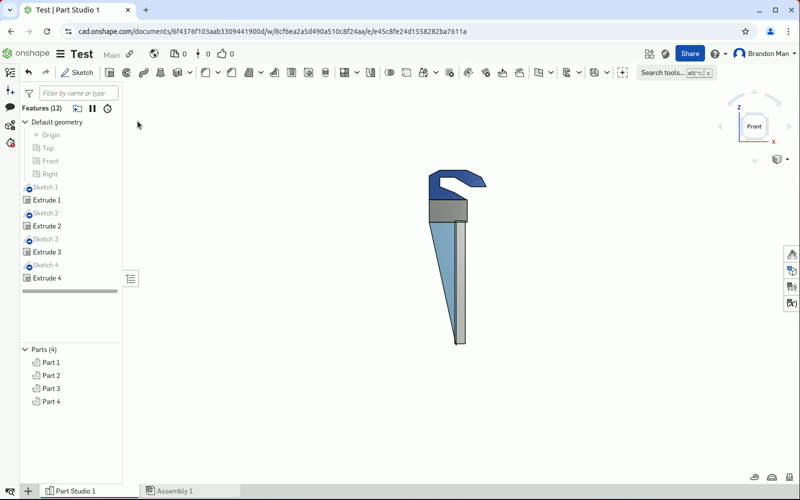
key(shift+h)
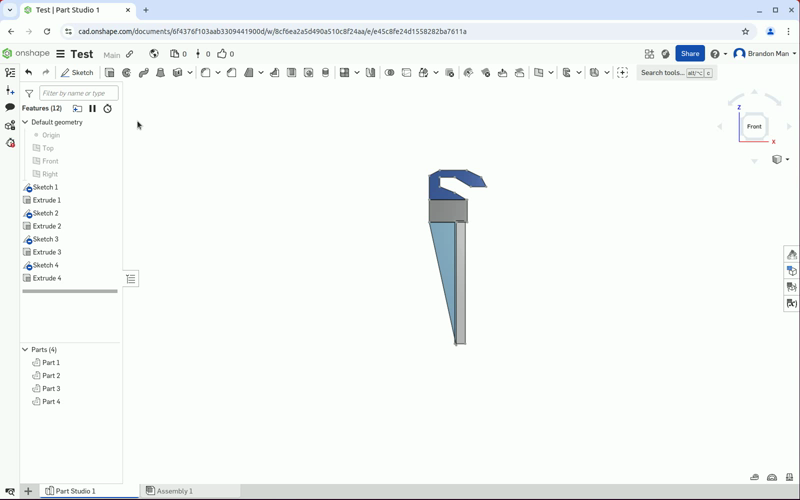
key(shift+h)
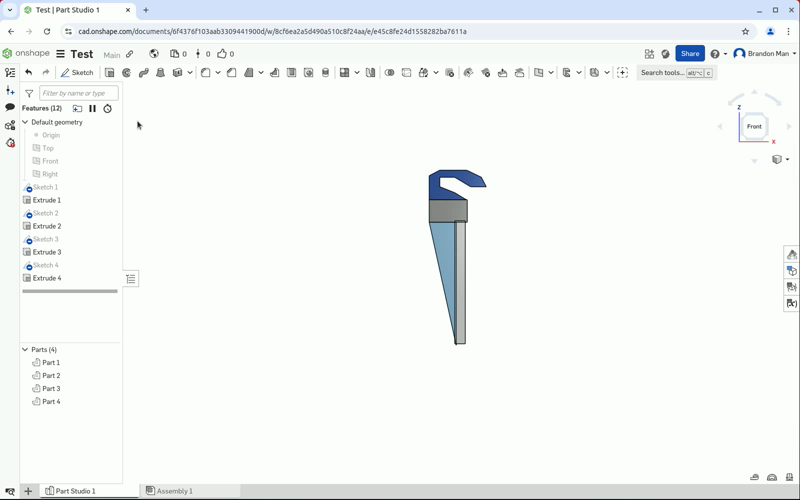
mouse_move(73, 189)
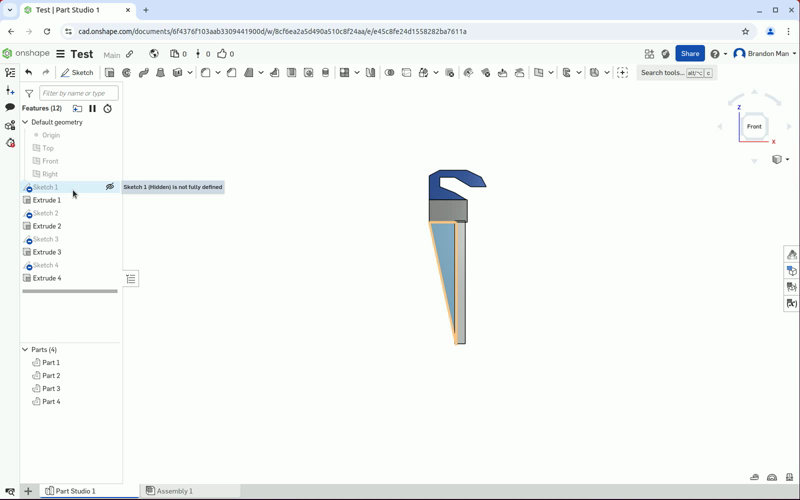
click(73, 189)
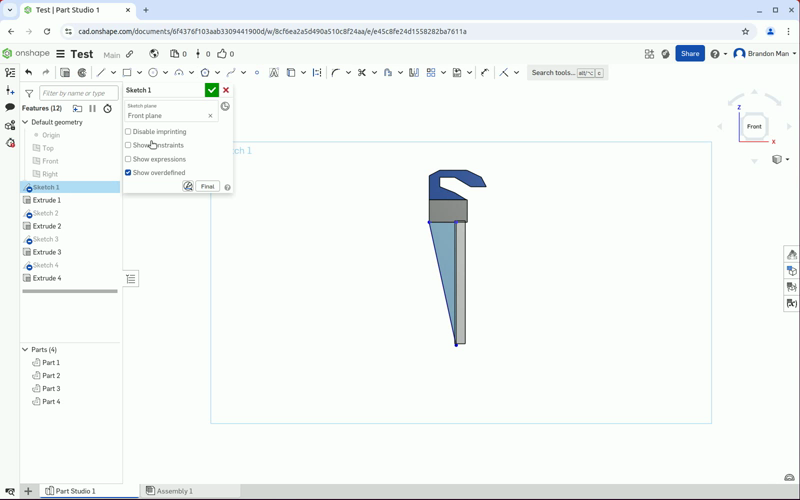
mouse_move(229, 92)
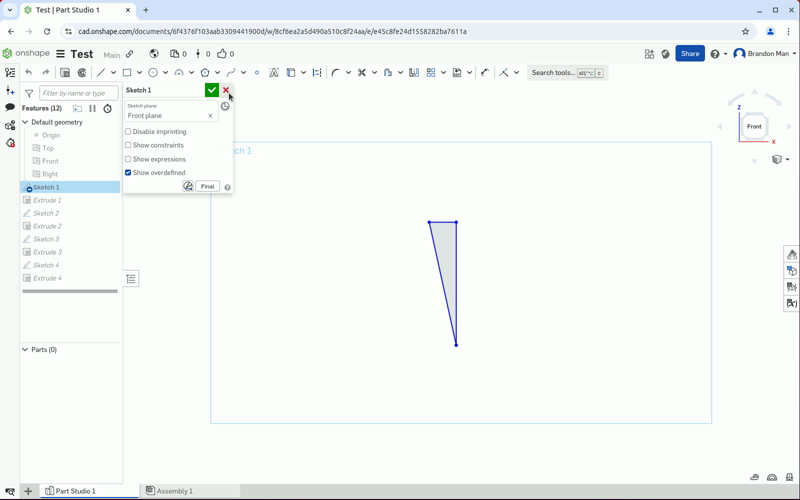
click(229, 92)
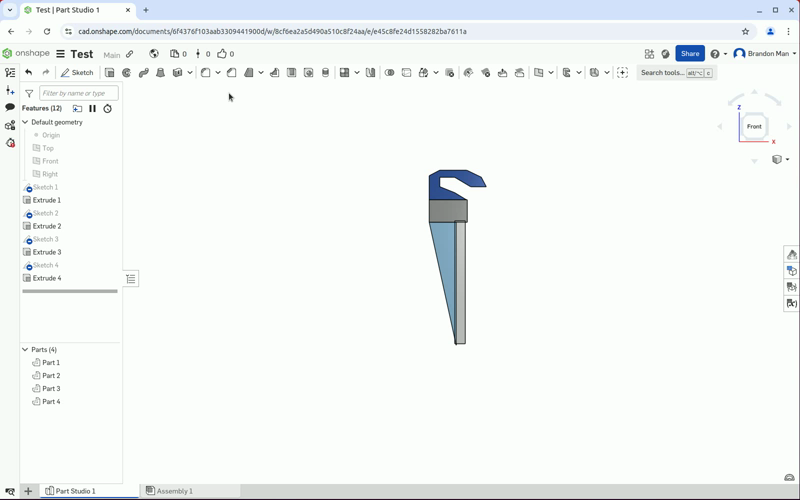
mouse_move(73, 352)
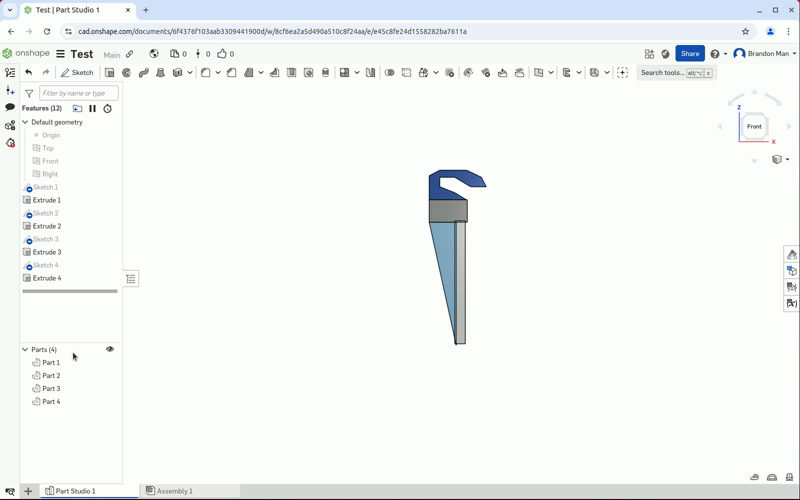
key(y)
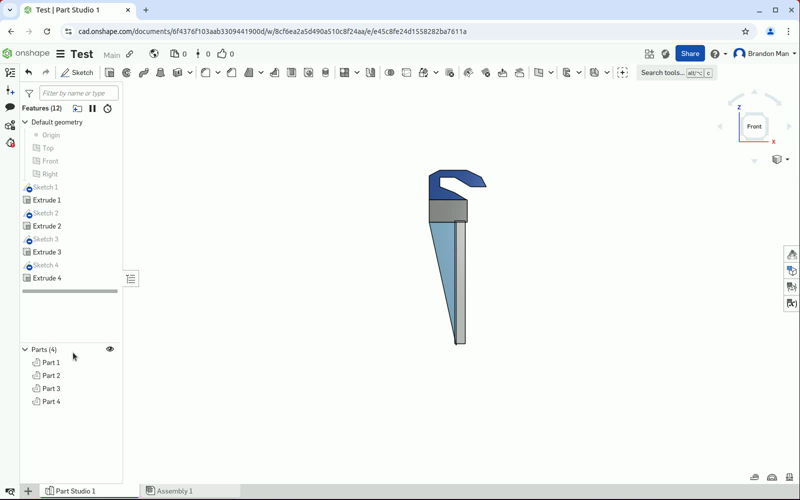
key(shift+p)
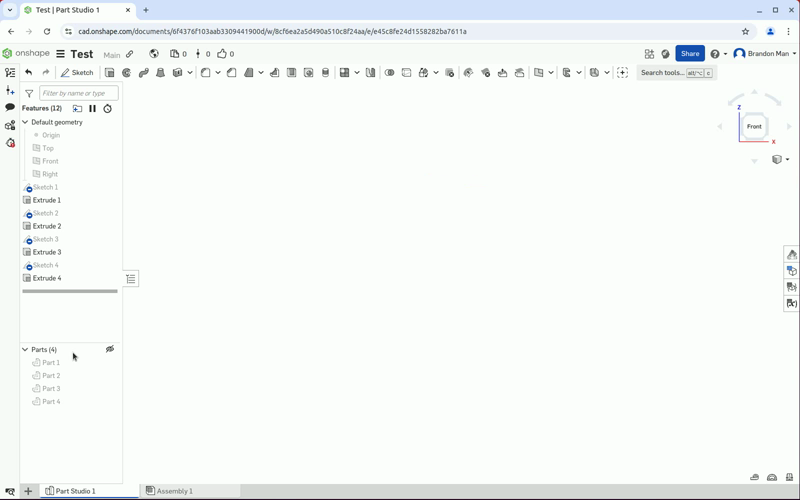
key(space)
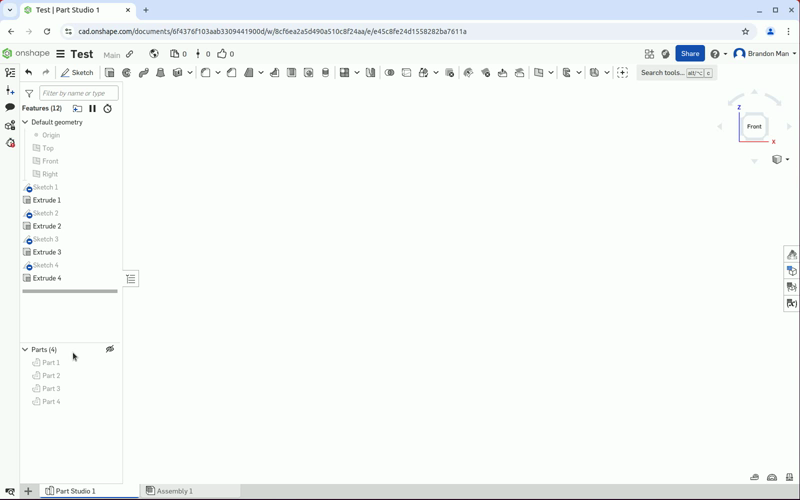
key_down(shift)
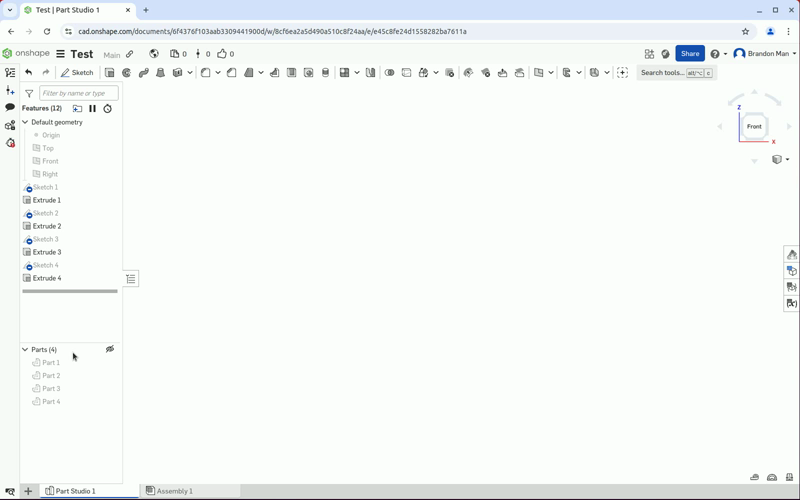
key(left)
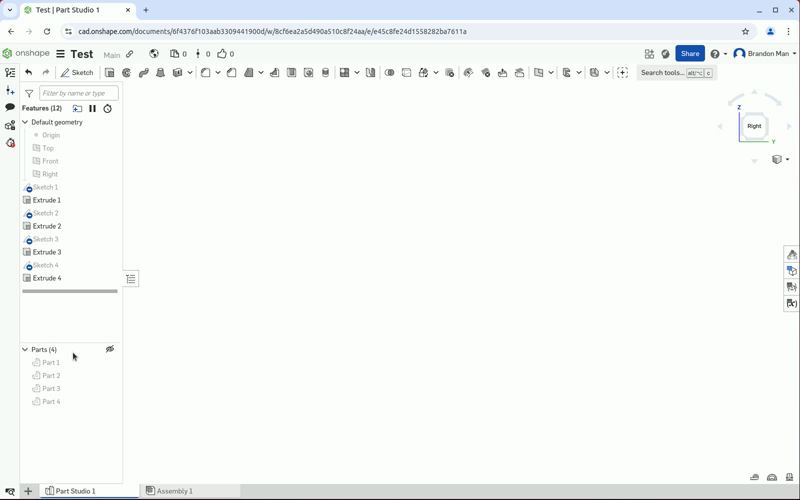
key_up(shift)
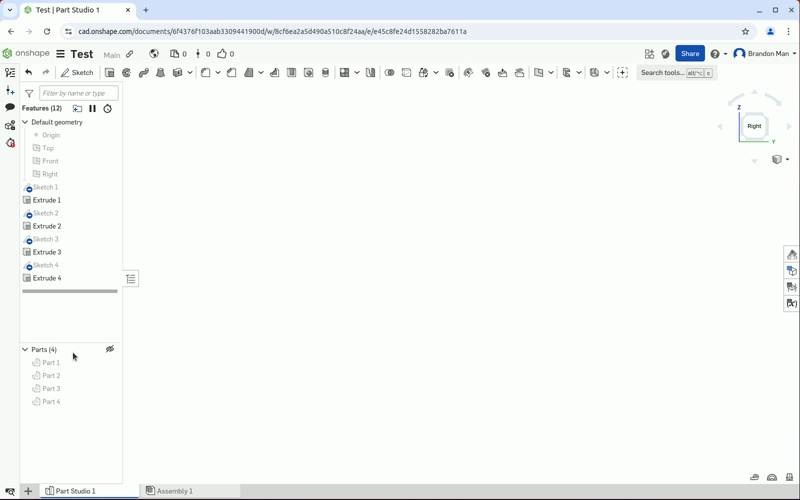
mouse_move(73, 352)
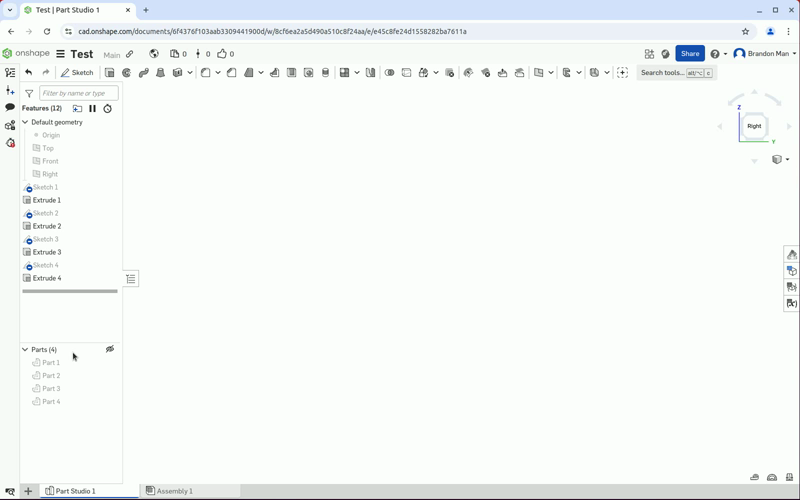
key(shift+y)
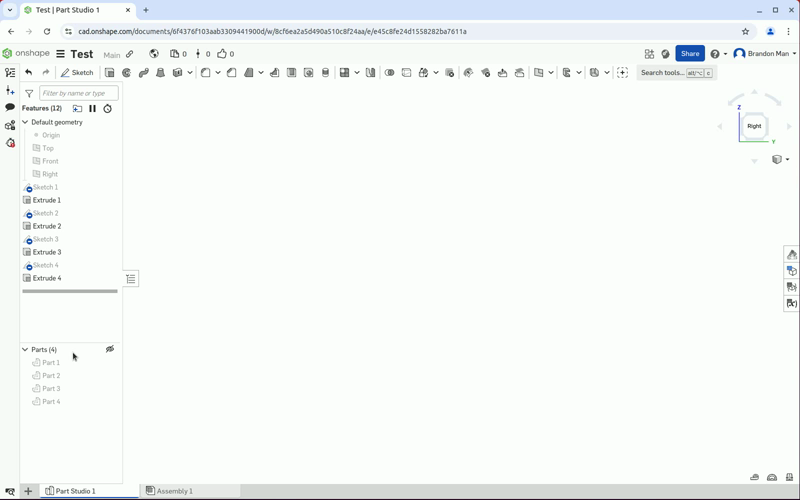
key(shift+s)
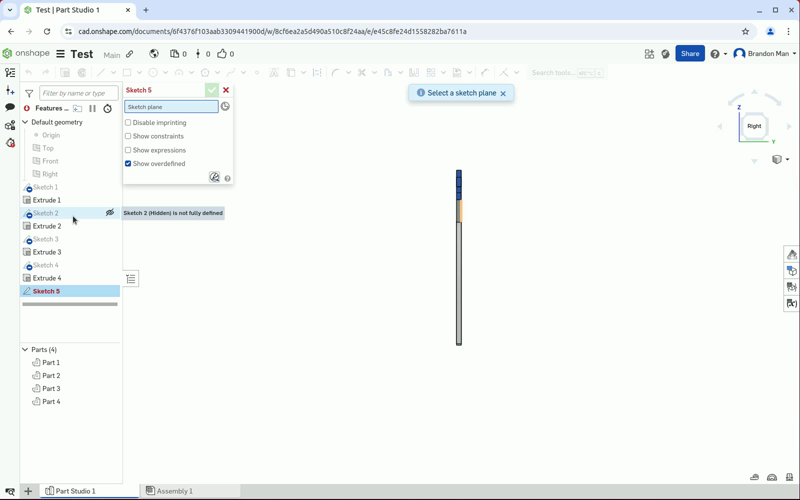
scroll(3)
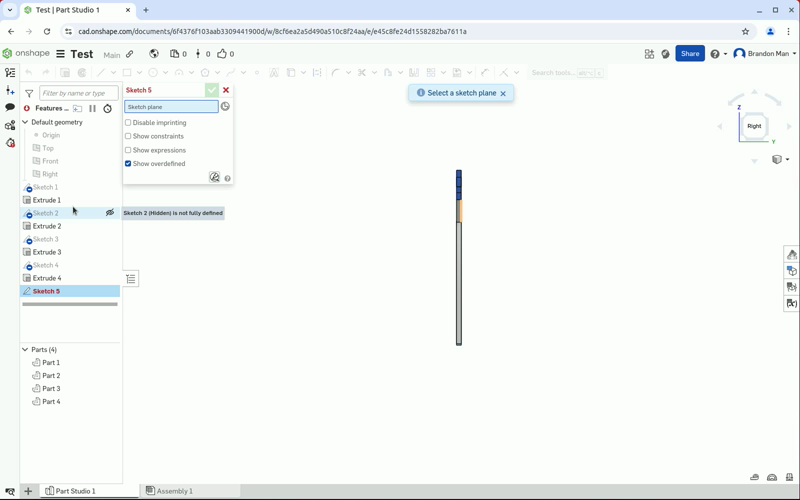
mouse_move(73, 176)
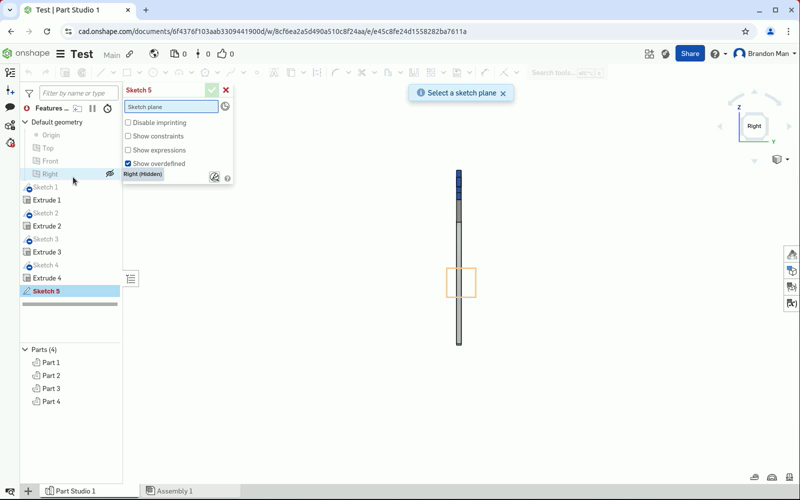
click(73, 176)
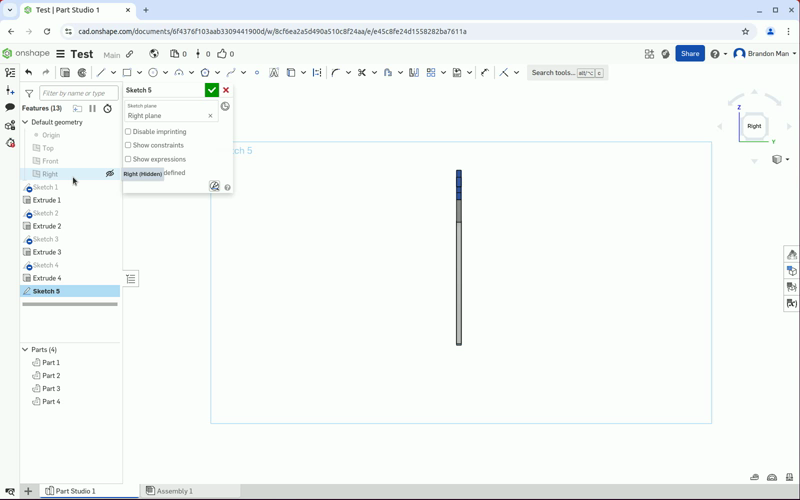
mouse_move(73, 352)
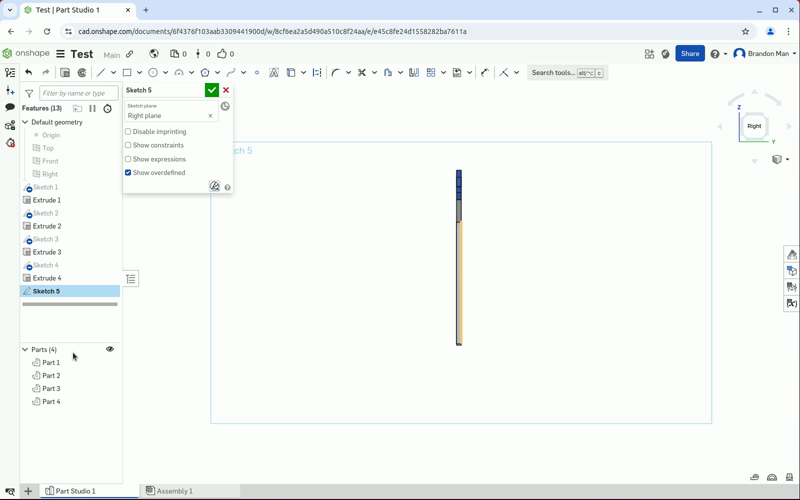
key(y)
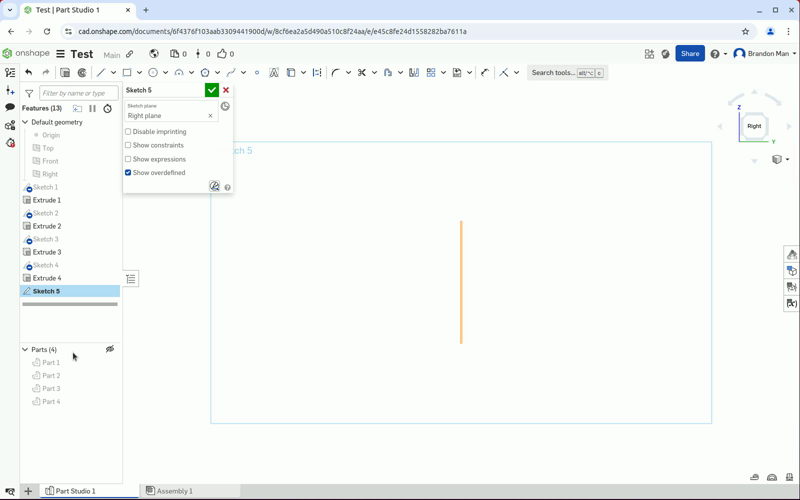
key(l)
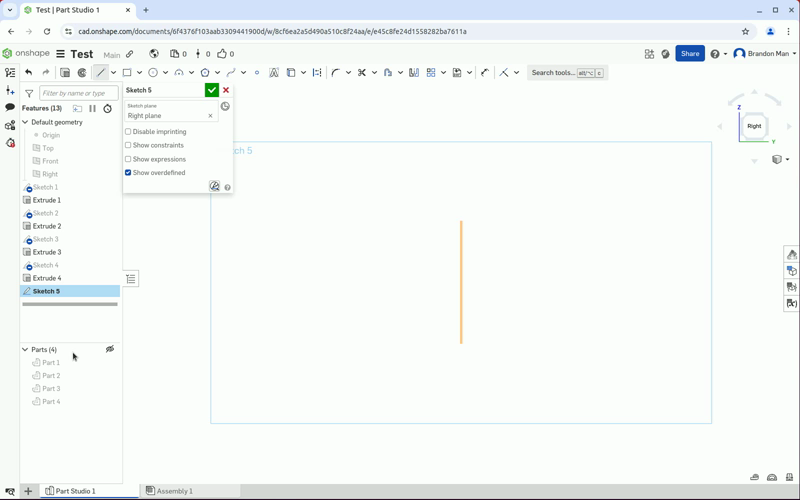
key_down(shift)
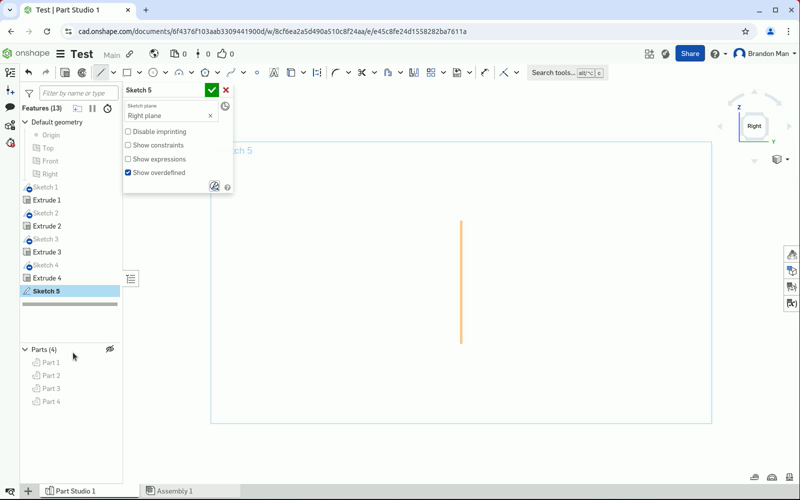
mouse_move(439, 335)
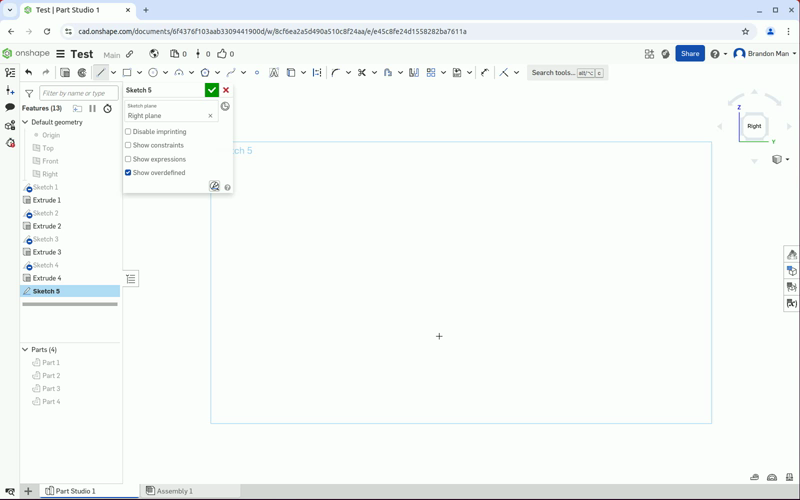
click(439, 335)
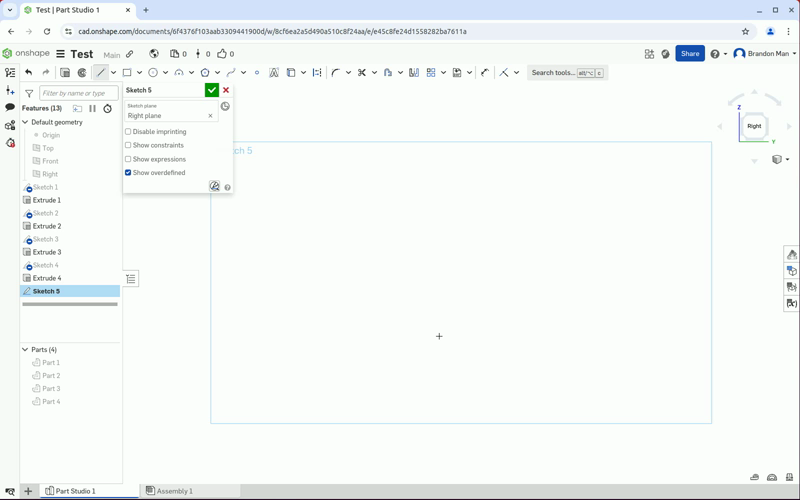
key_up(shift)
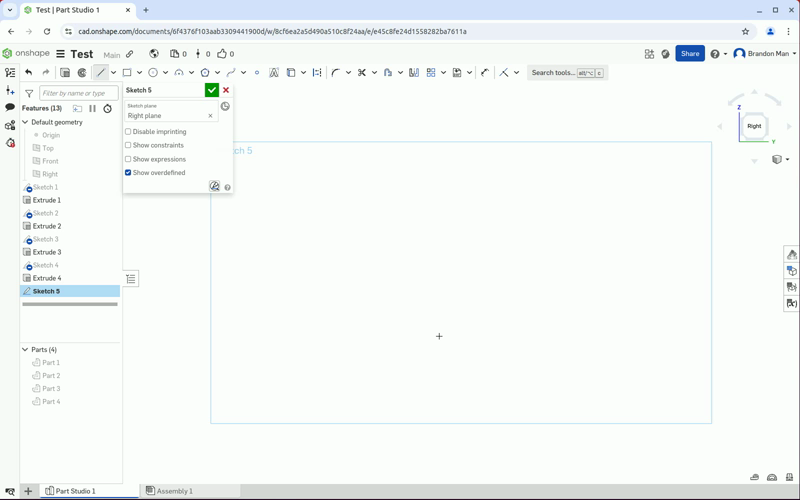
key_down(shift)
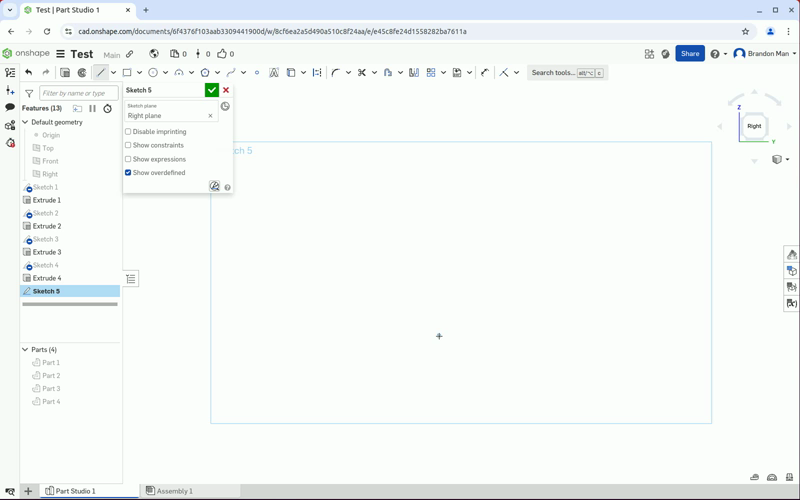
mouse_move(469, 335)
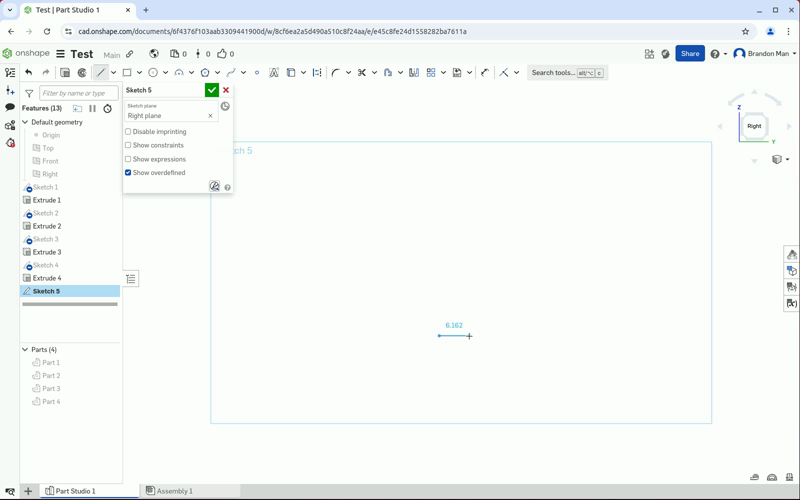
mouse_move(456, 335)
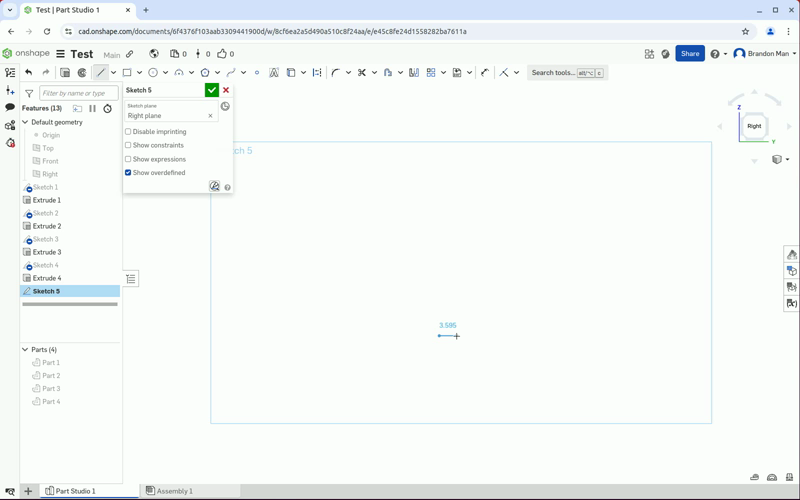
click(456, 335)
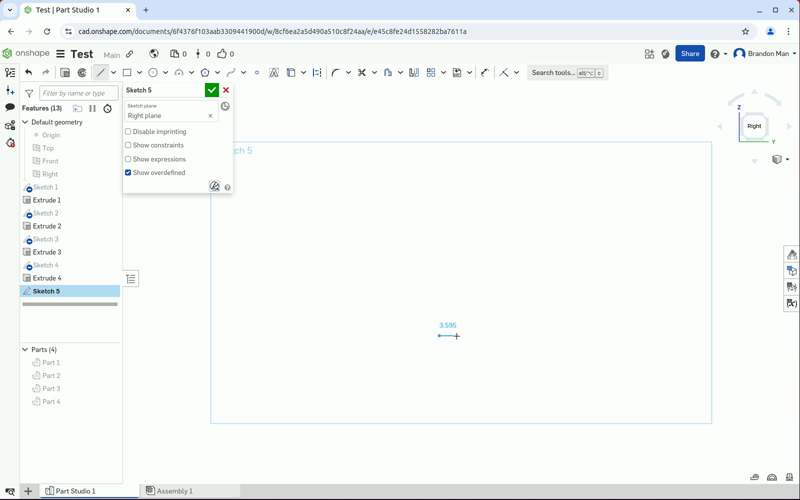
key_up(shift)
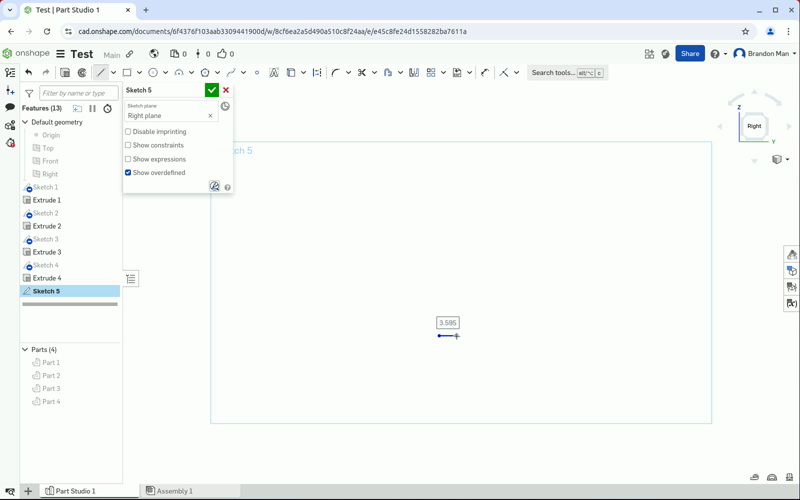
key_down(shift)
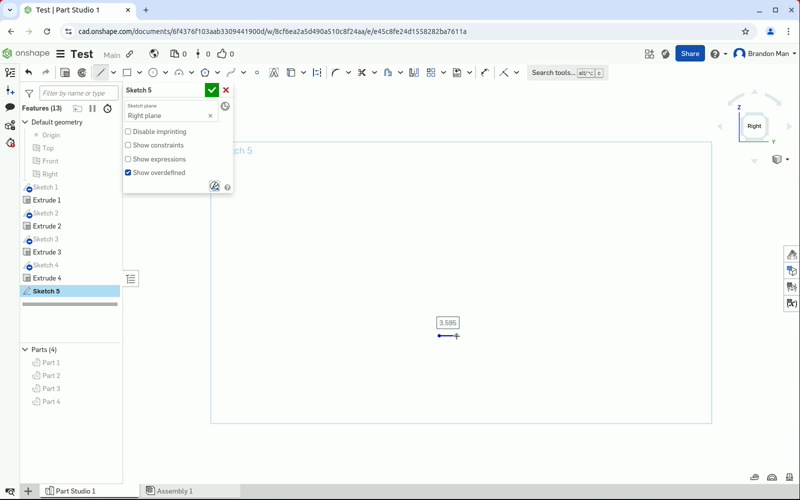
mouse_move(486, 335)
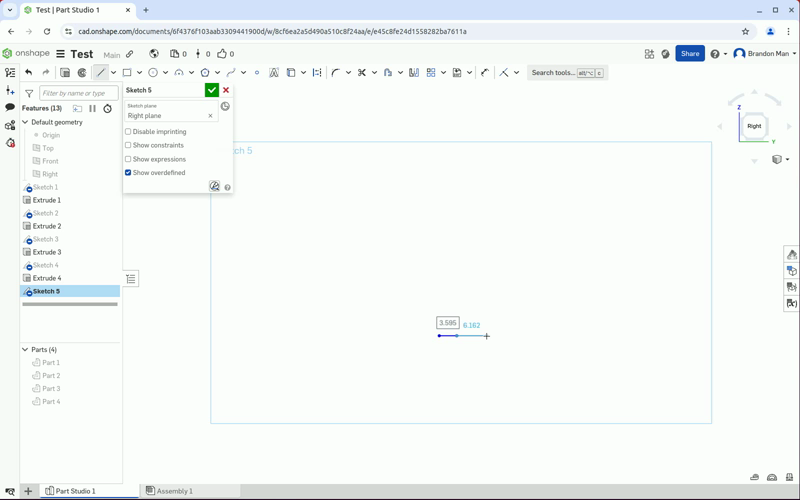
mouse_move(456, 331)
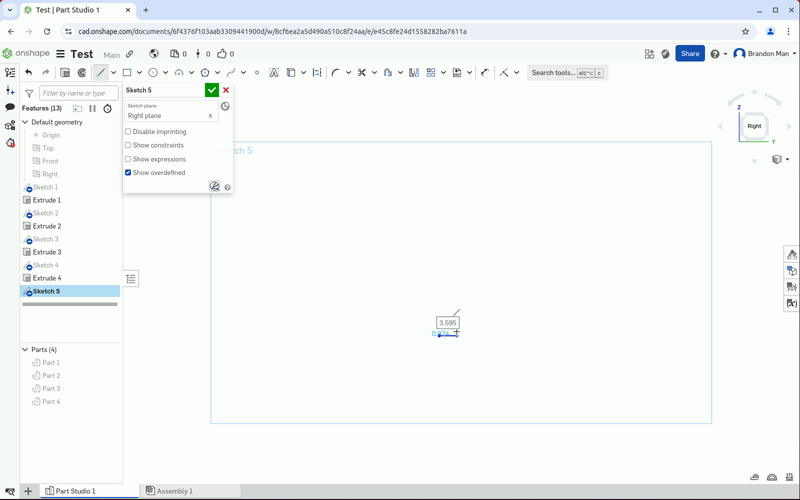
scroll(6)
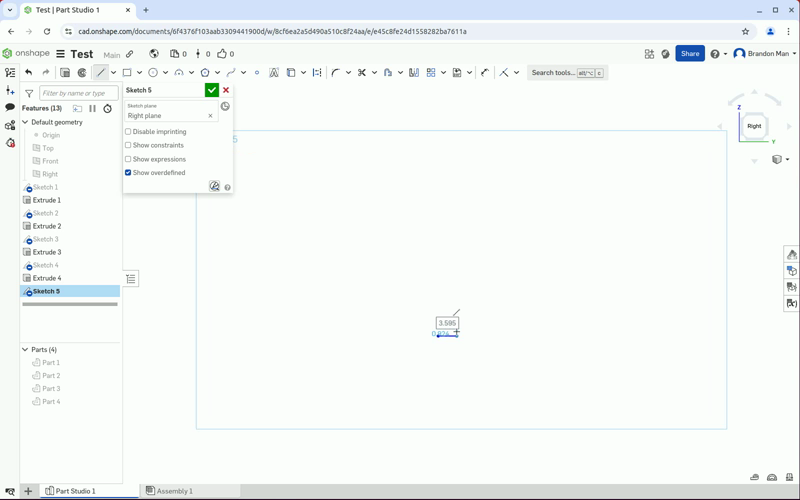
scroll(6)
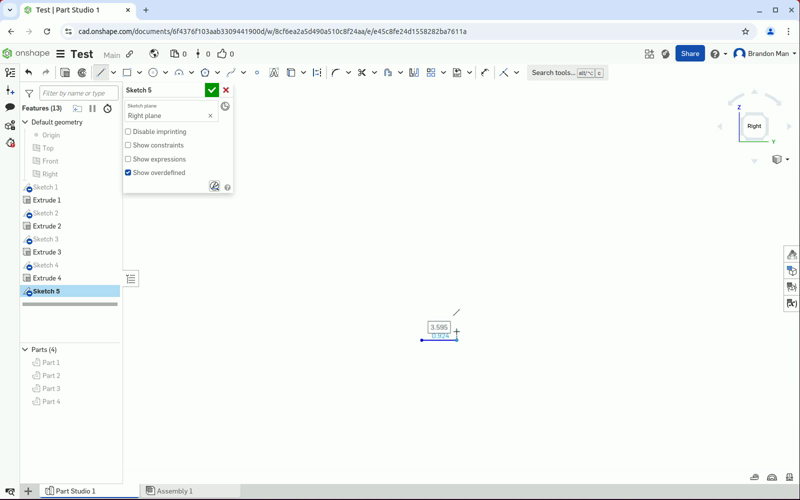
scroll(6)
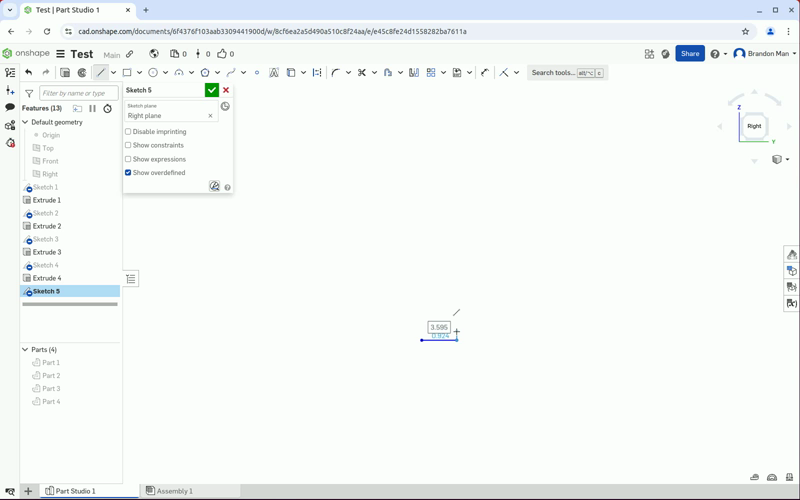
scroll(6)
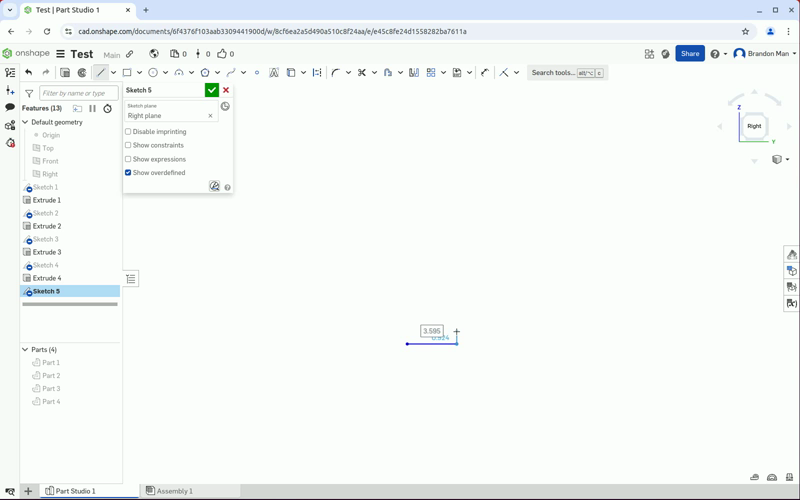
scroll(6)
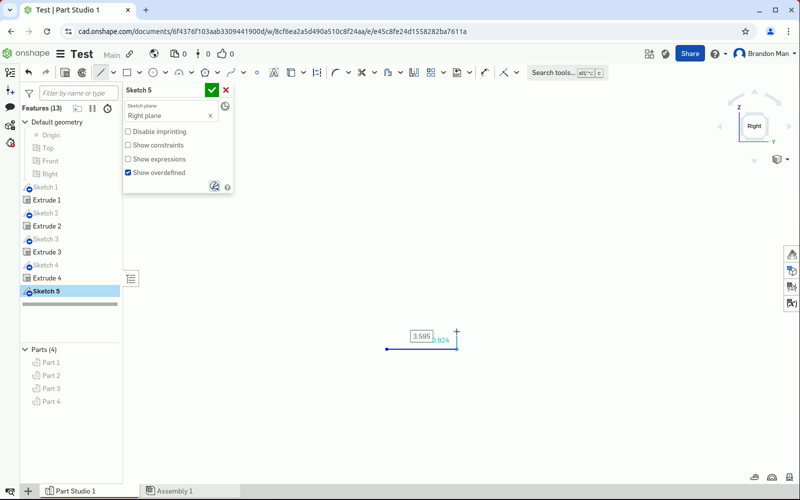
scroll(6)
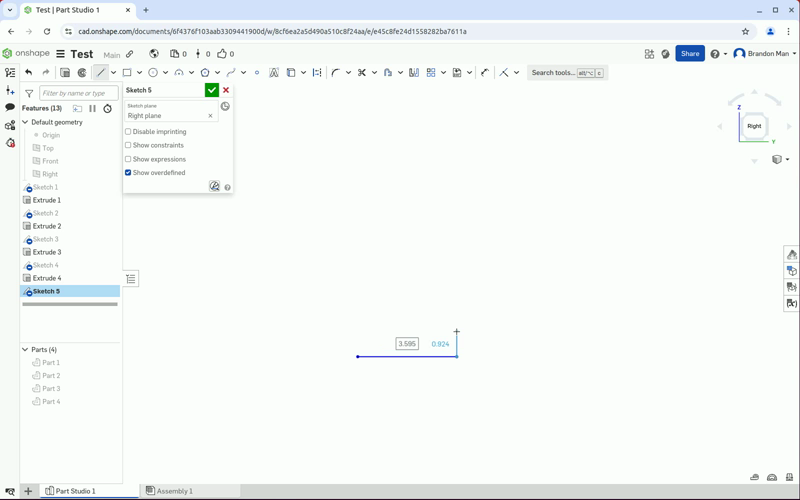
scroll(6)
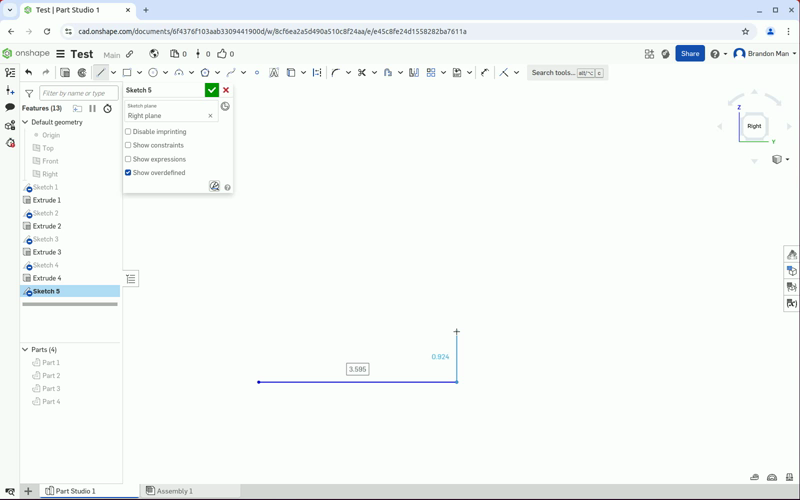
click(456, 331)
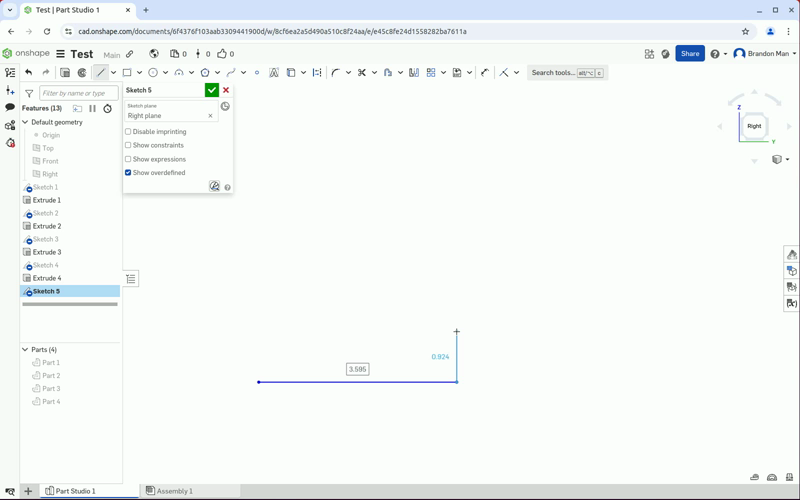
scroll(-6)
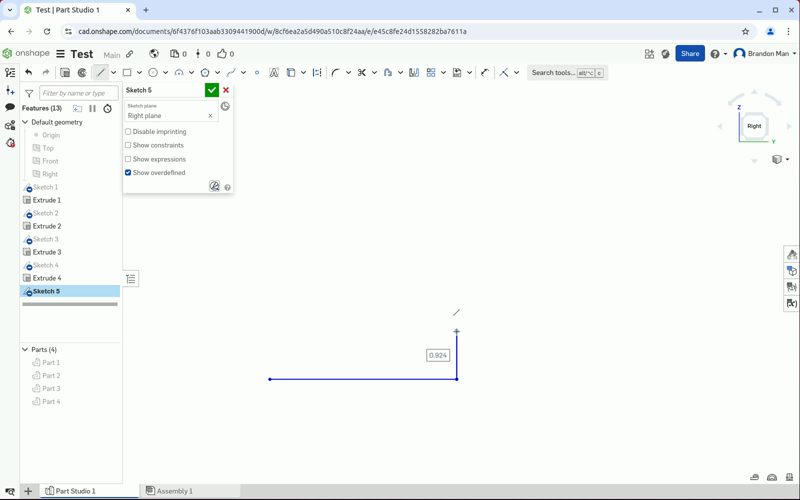
scroll(-6)
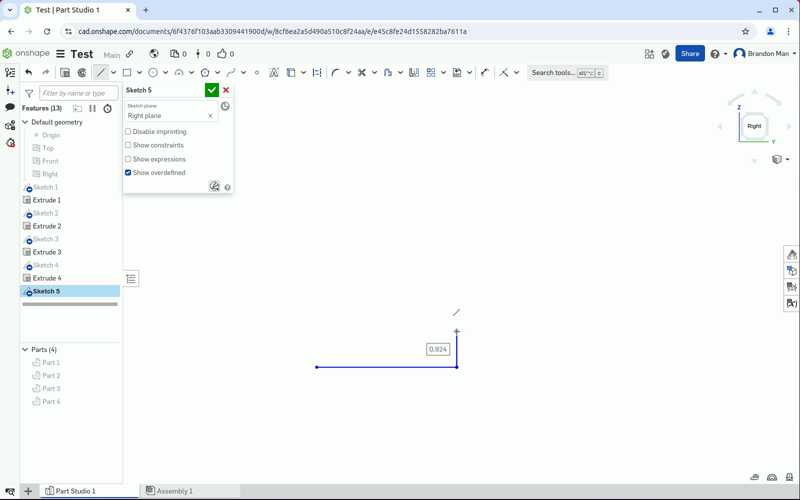
scroll(-6)
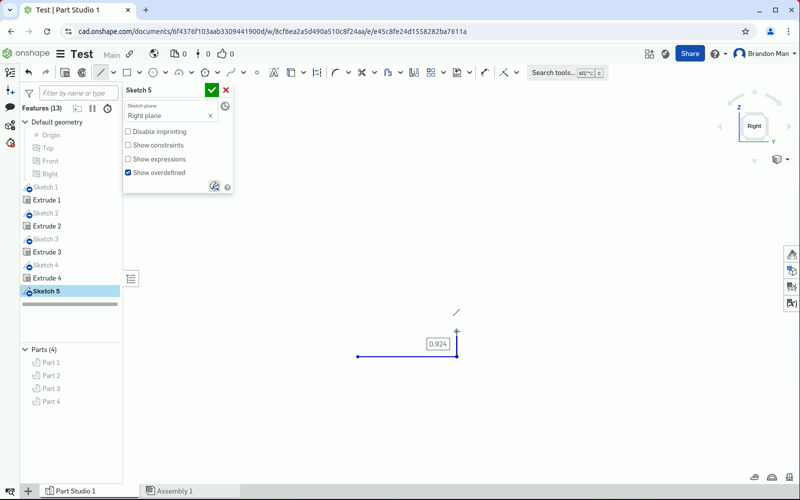
scroll(-6)
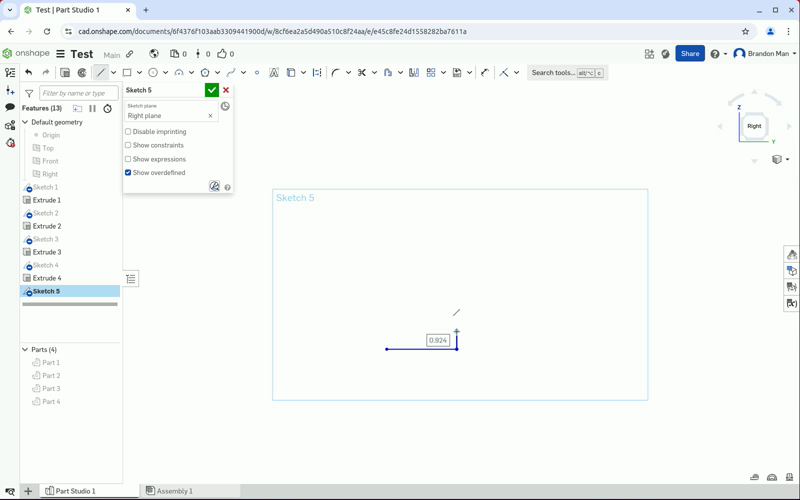
scroll(-6)
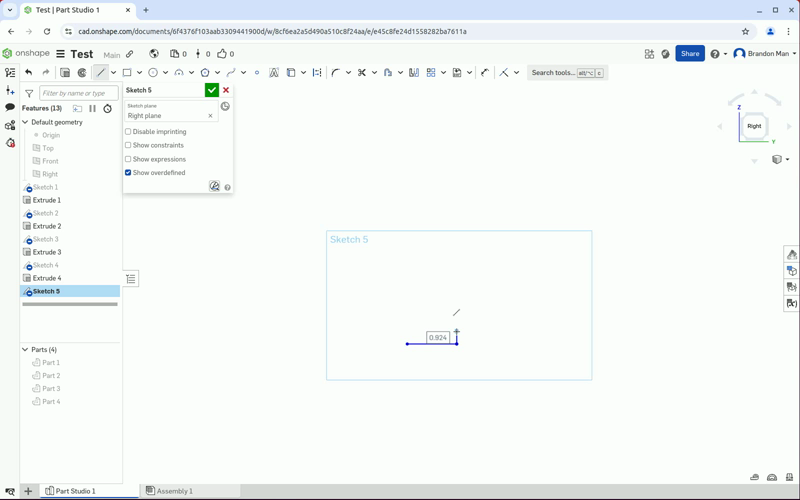
scroll(-6)
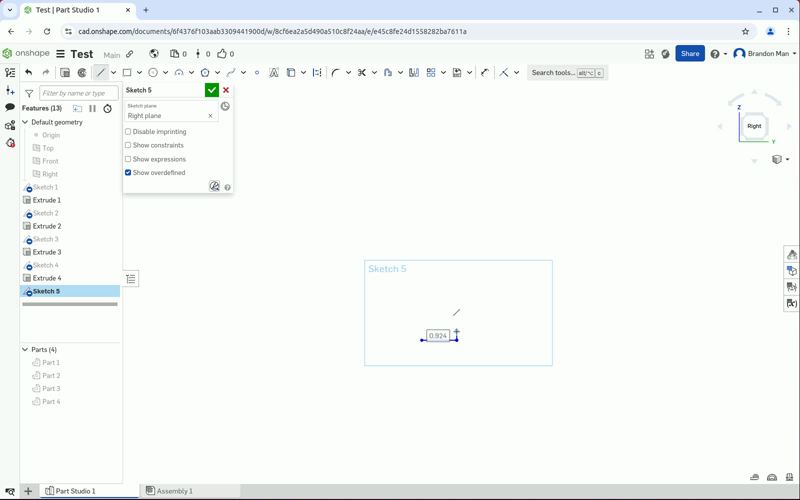
scroll(-6)
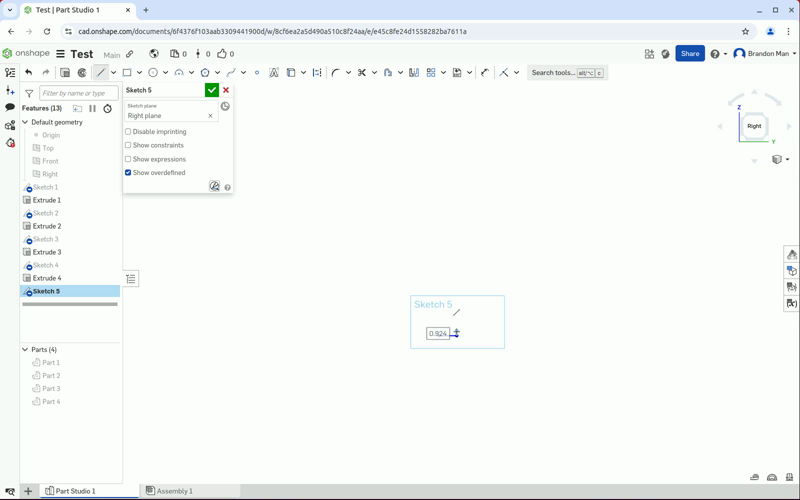
key_up(shift)
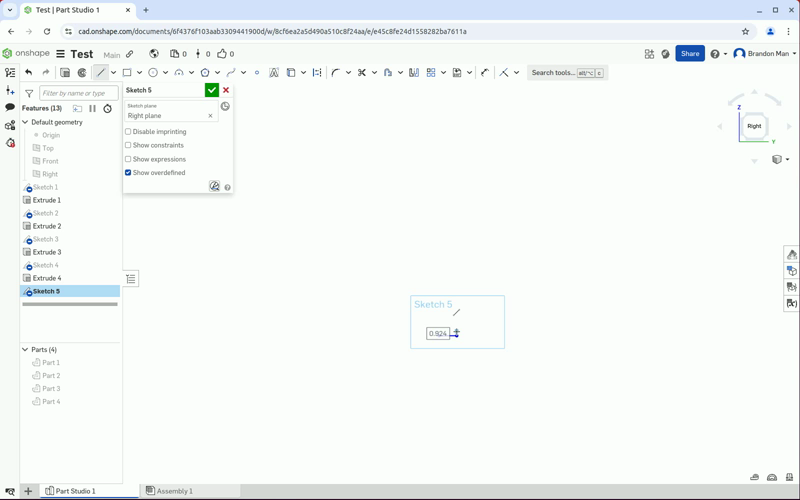
key_down(shift)
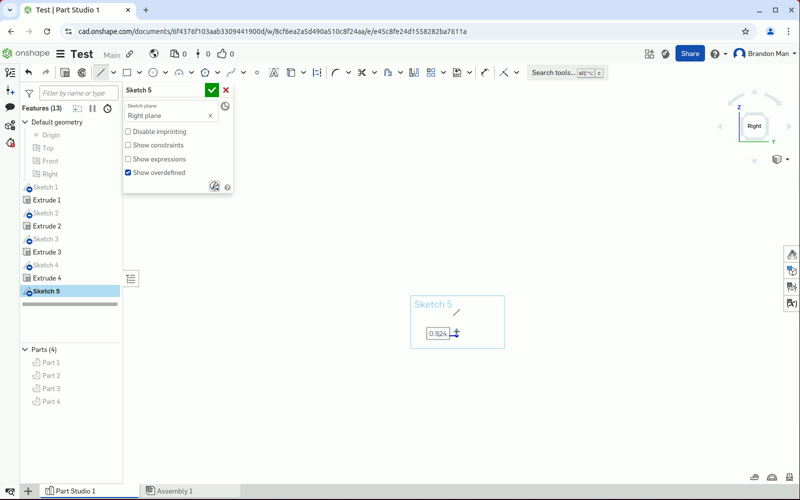
mouse_move(486, 331)
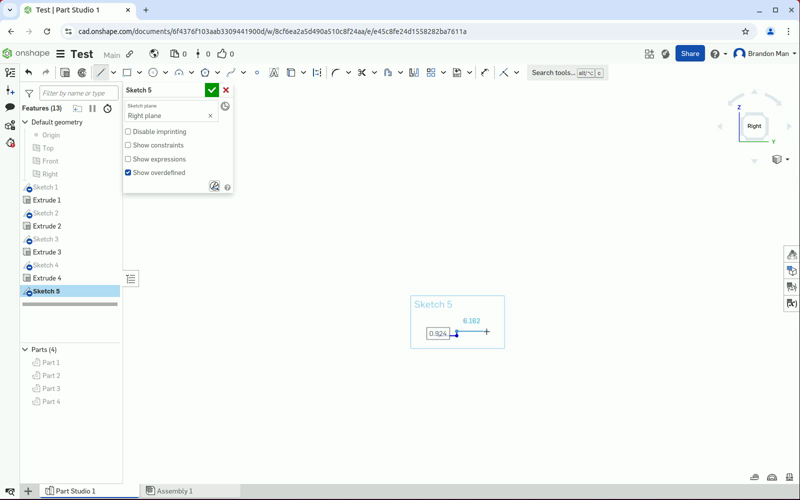
mouse_move(439, 331)
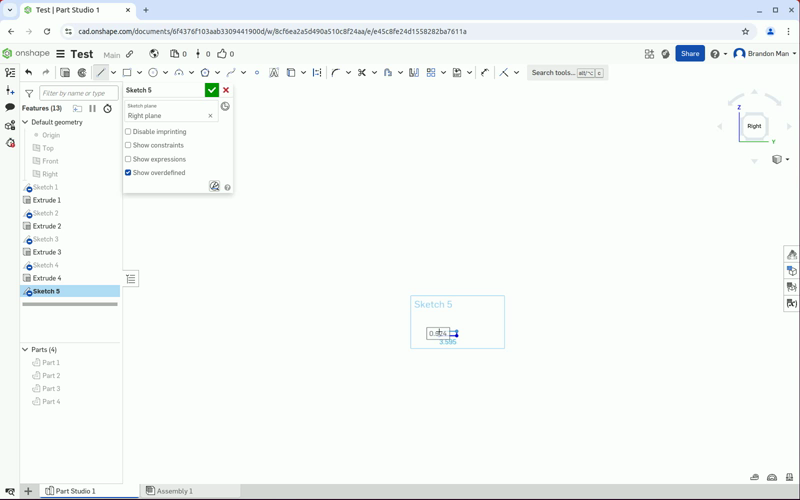
click(439, 331)
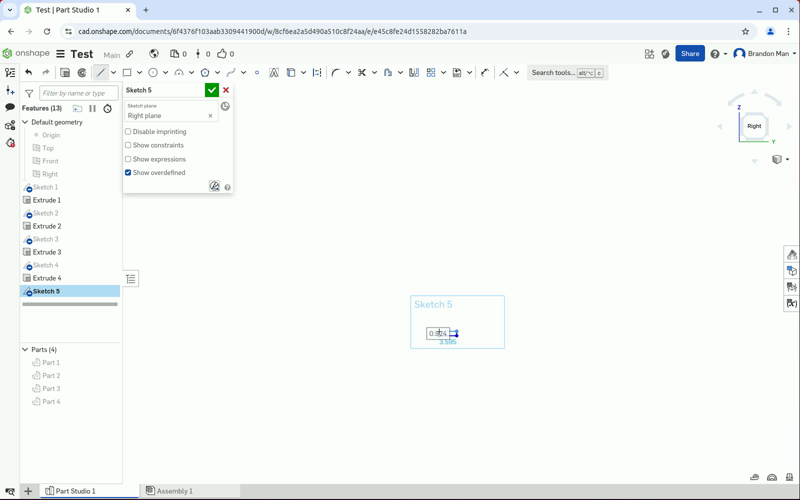
key_up(shift)
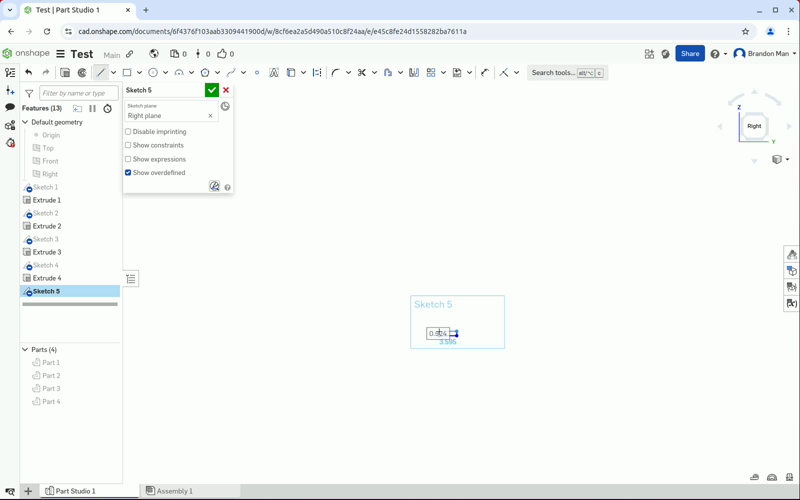
mouse_move(469, 331)
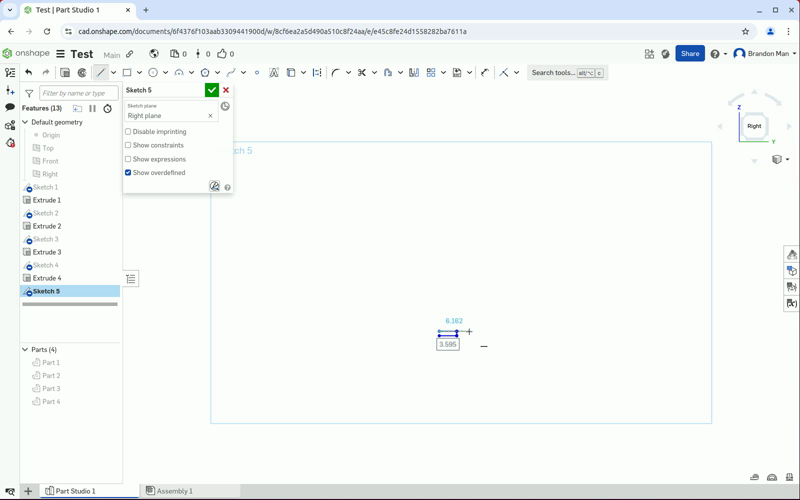
key_down(shift)
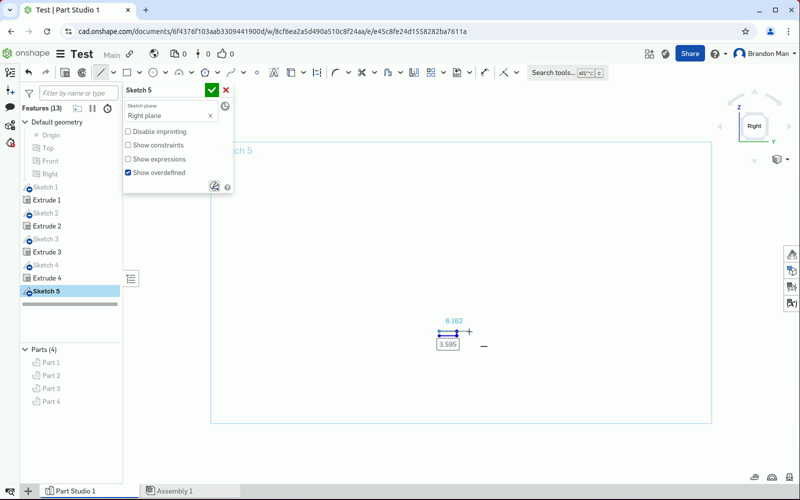
mouse_move(439, 335)
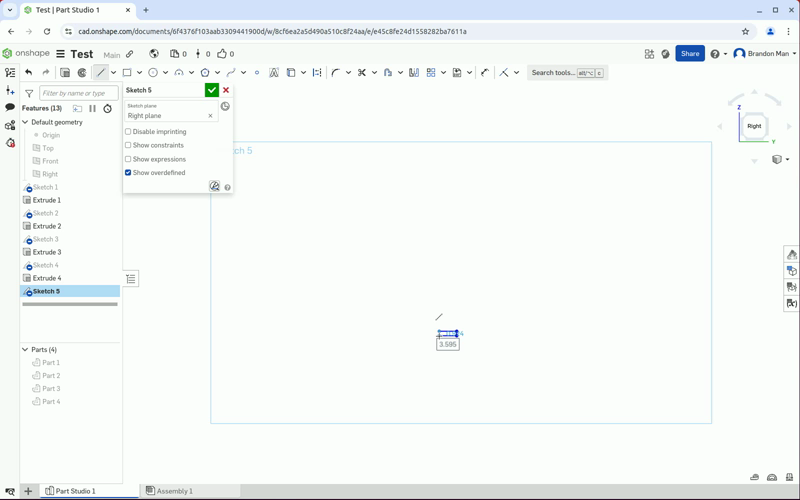
scroll(6)
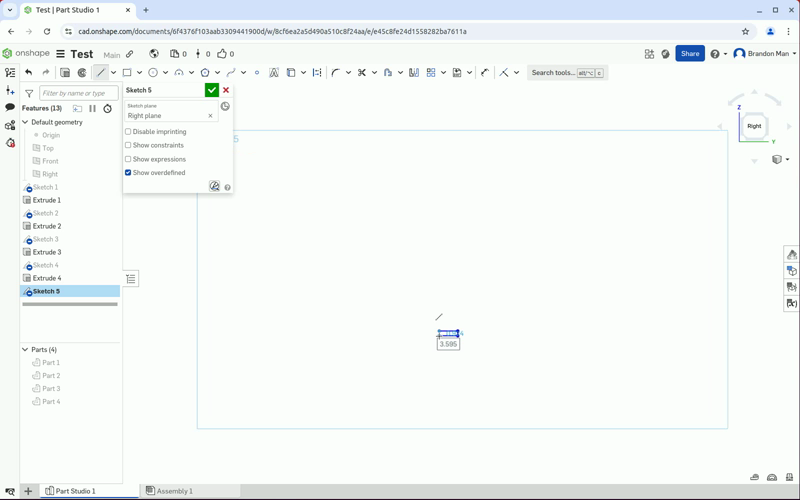
scroll(6)
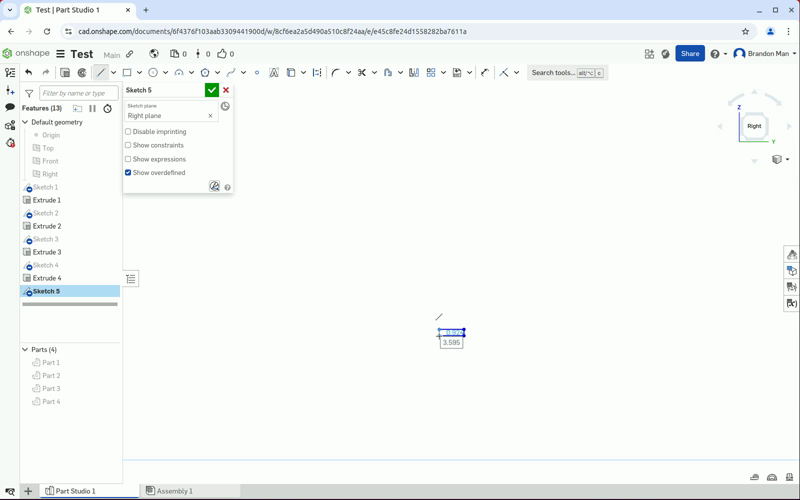
scroll(6)
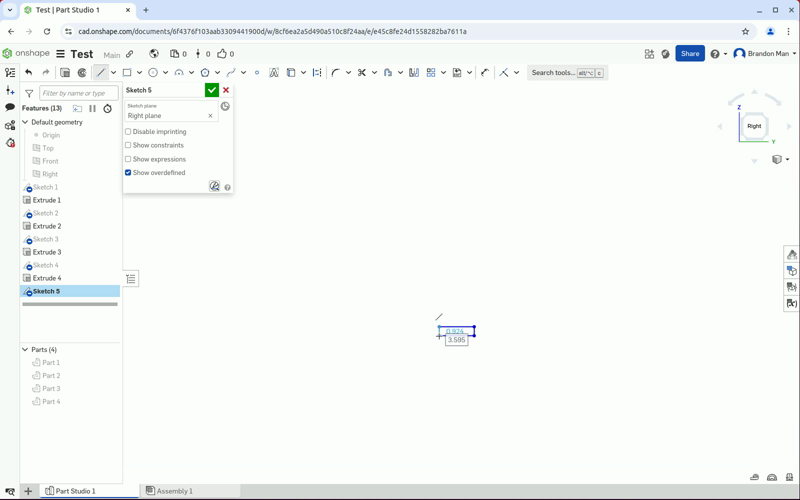
scroll(6)
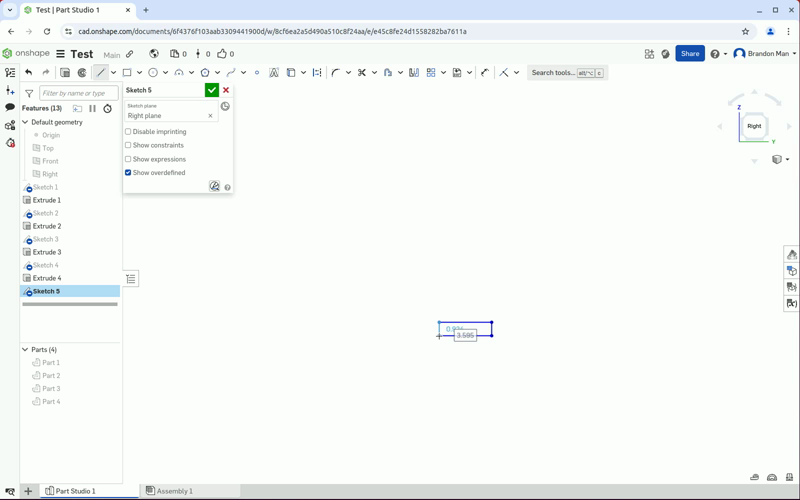
scroll(6)
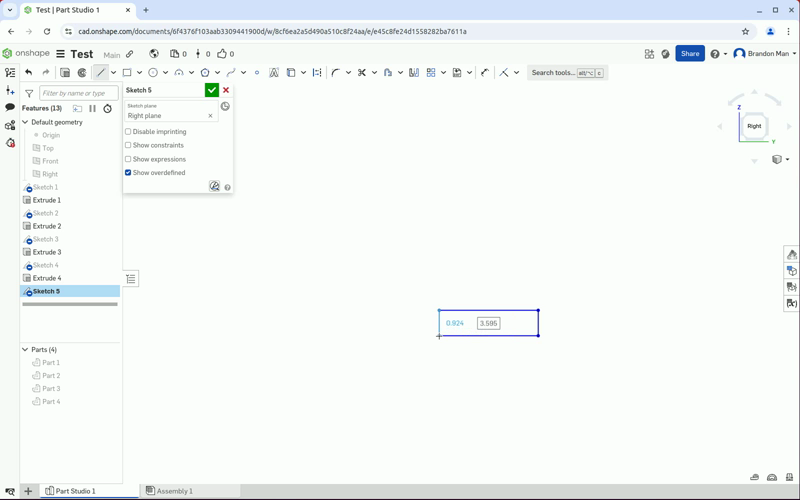
scroll(6)
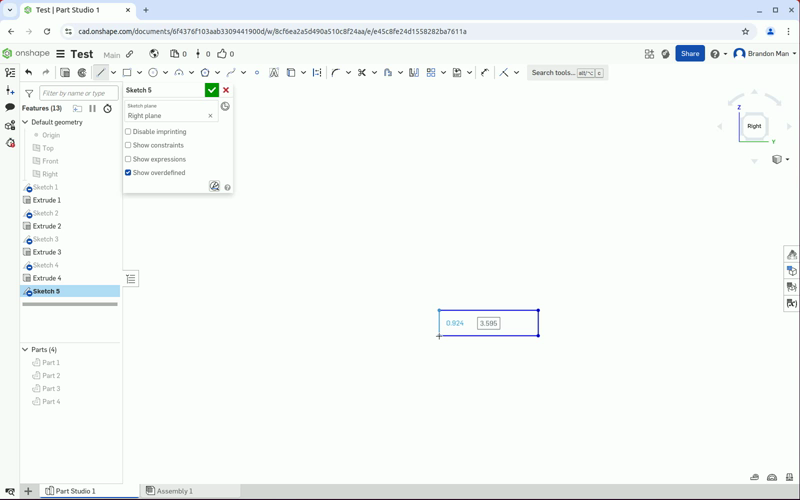
scroll(6)
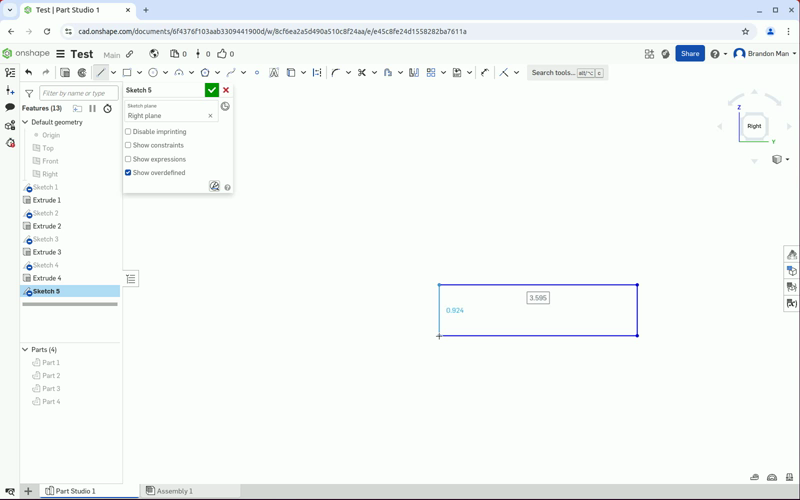
key_up(shift)
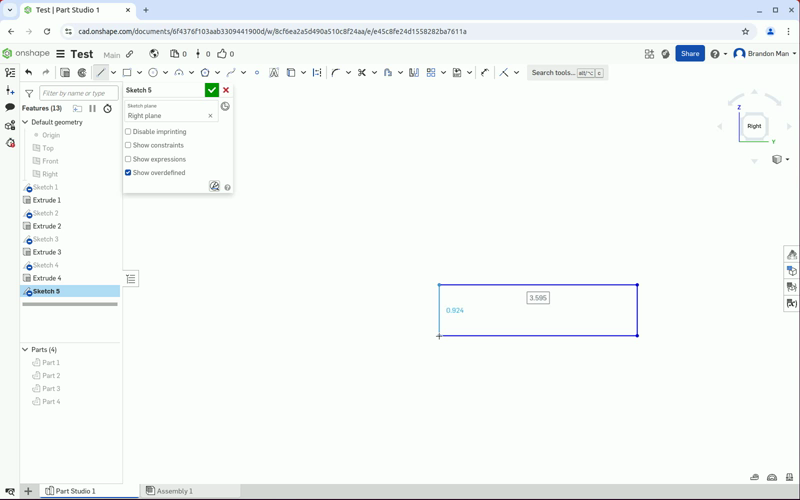
click(439, 335)
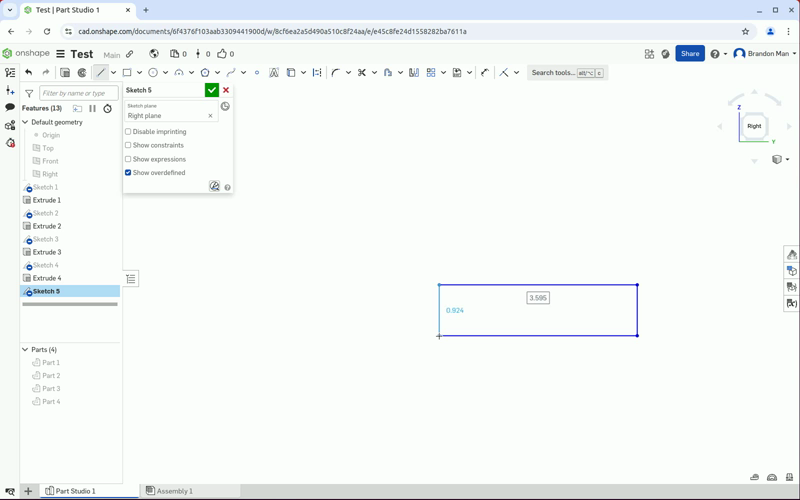
scroll(-6)
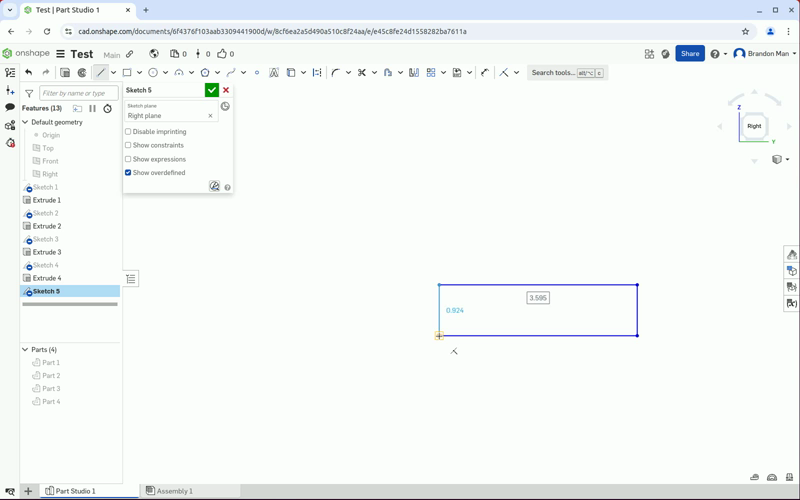
scroll(-6)
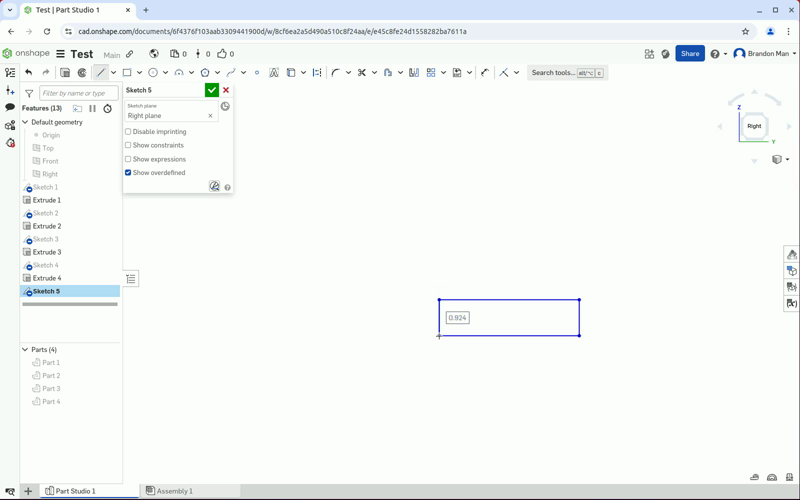
scroll(-6)
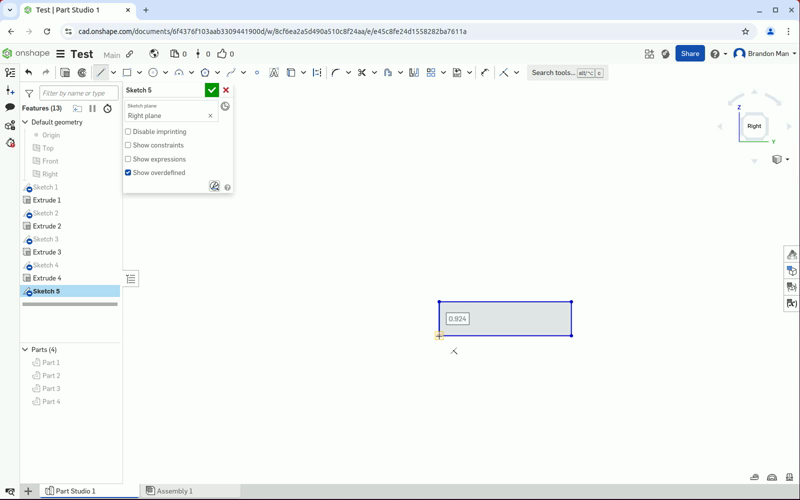
scroll(-6)
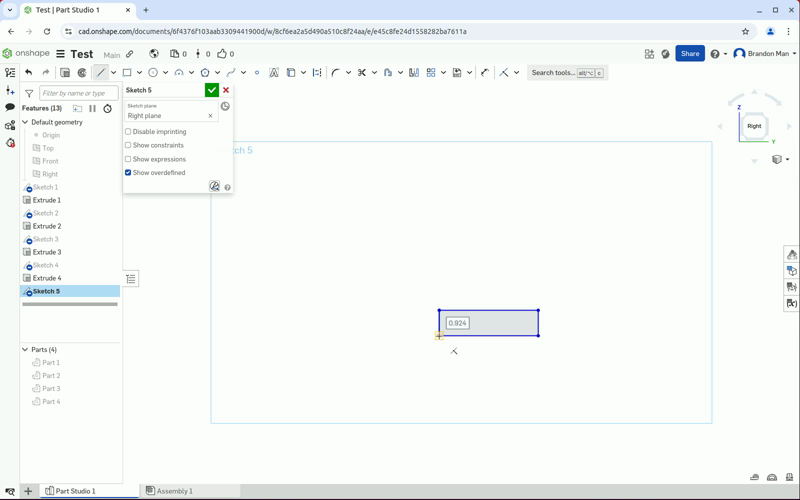
scroll(-6)
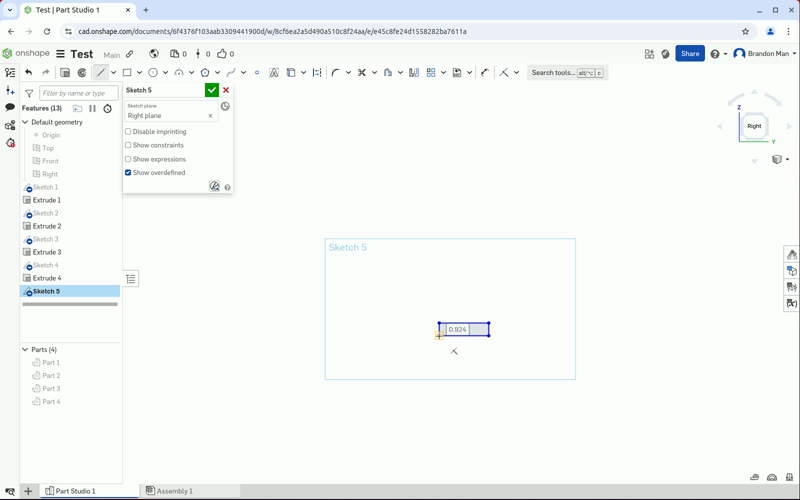
scroll(-6)
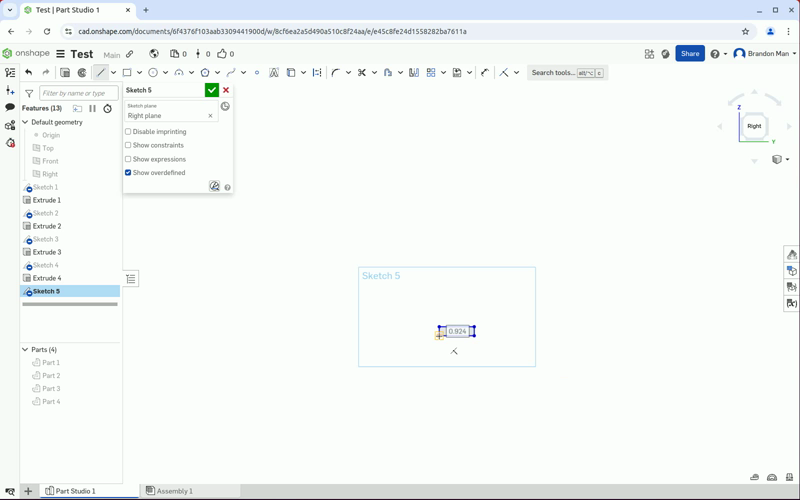
scroll(-6)
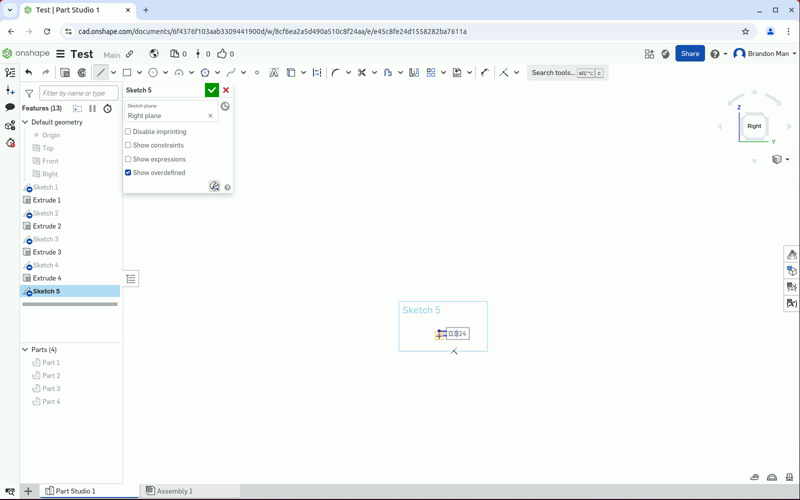
key(esc)
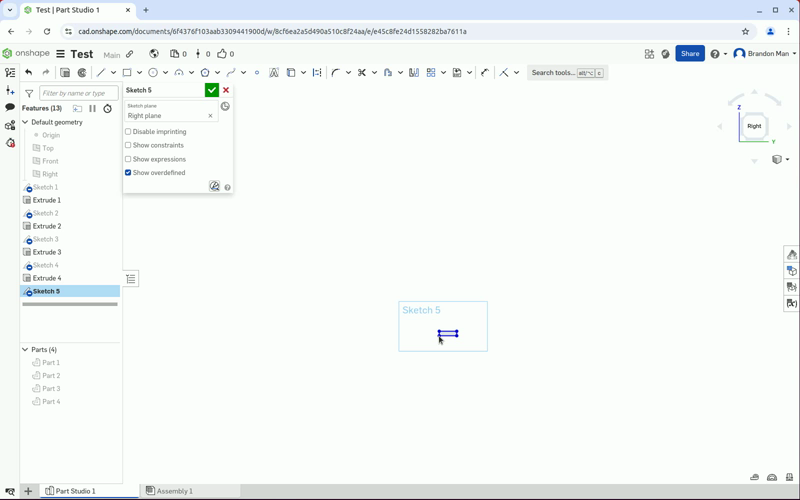
mouse_move(444, 331)
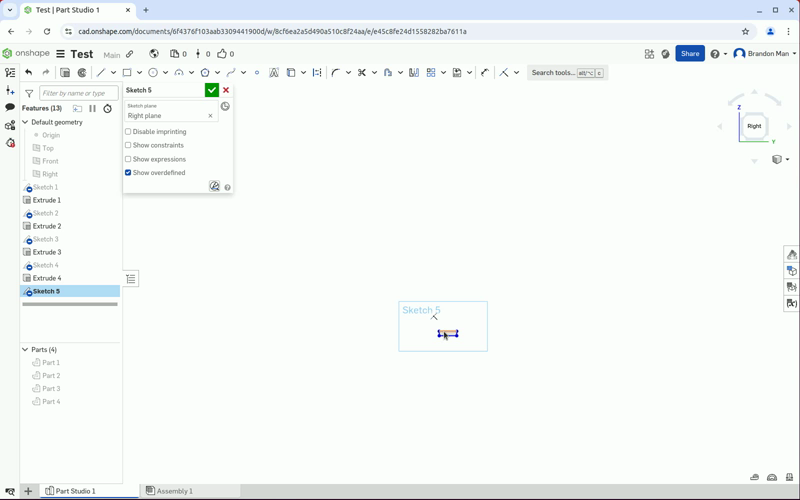
scroll(6)
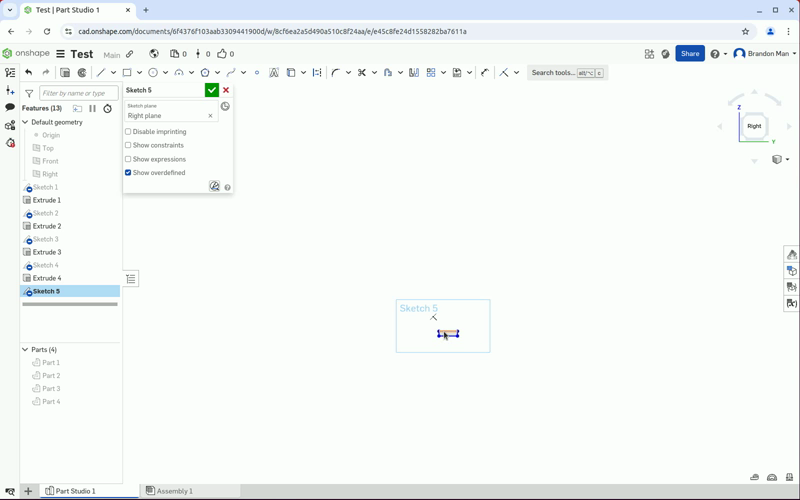
scroll(6)
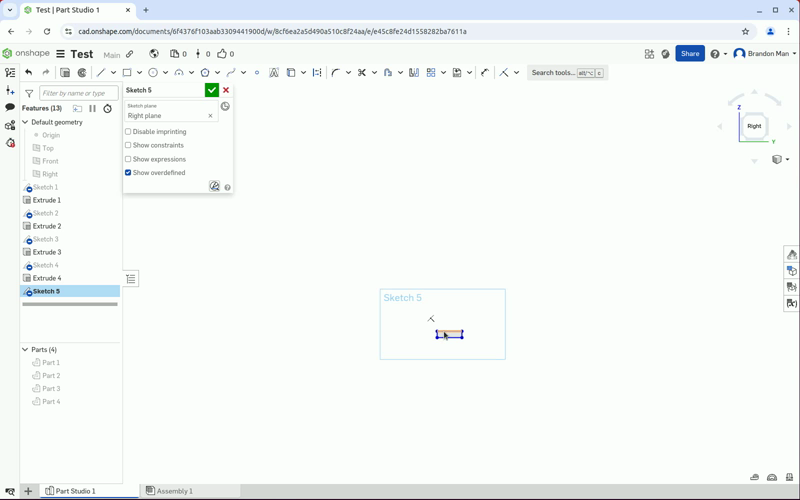
scroll(6)
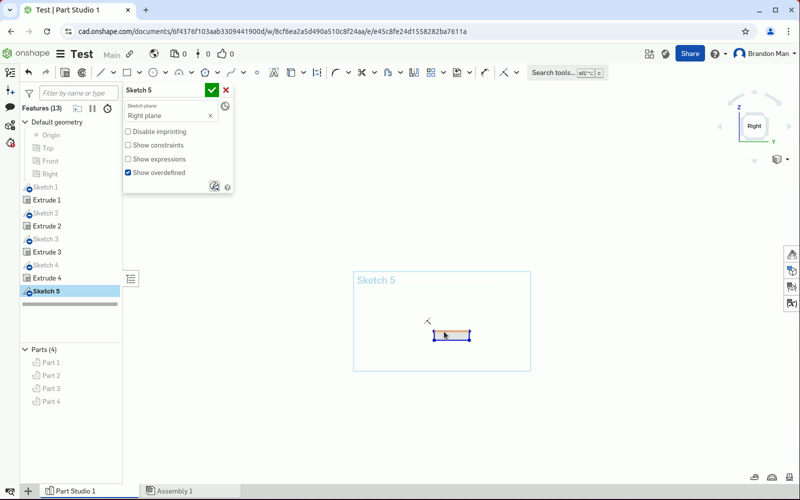
scroll(6)
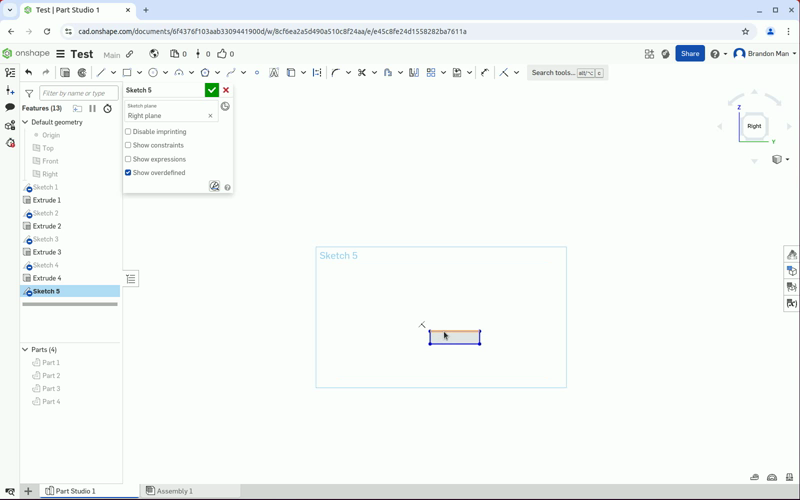
scroll(6)
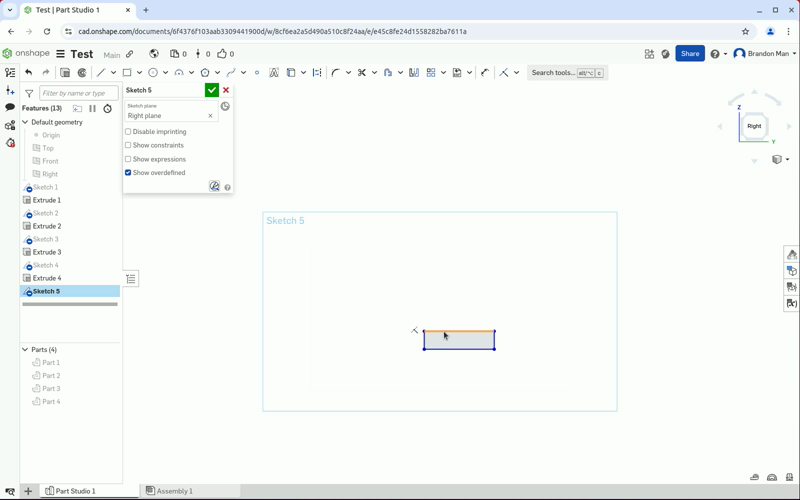
scroll(6)
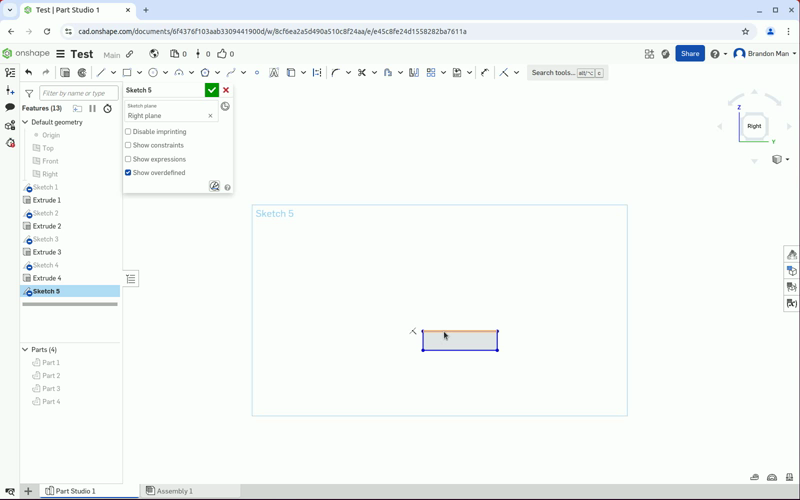
scroll(6)
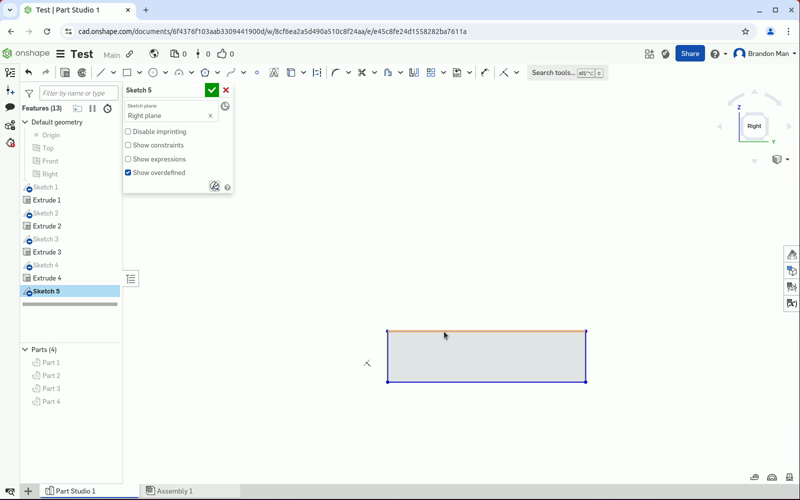
click(444, 331)
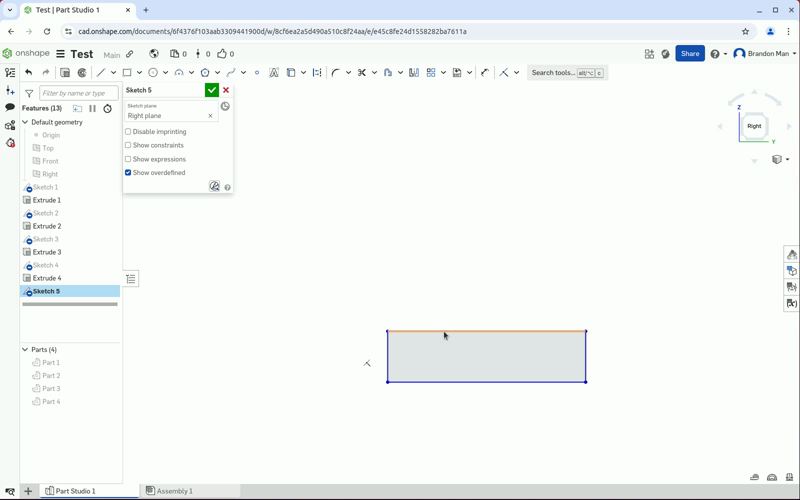
scroll(-6)
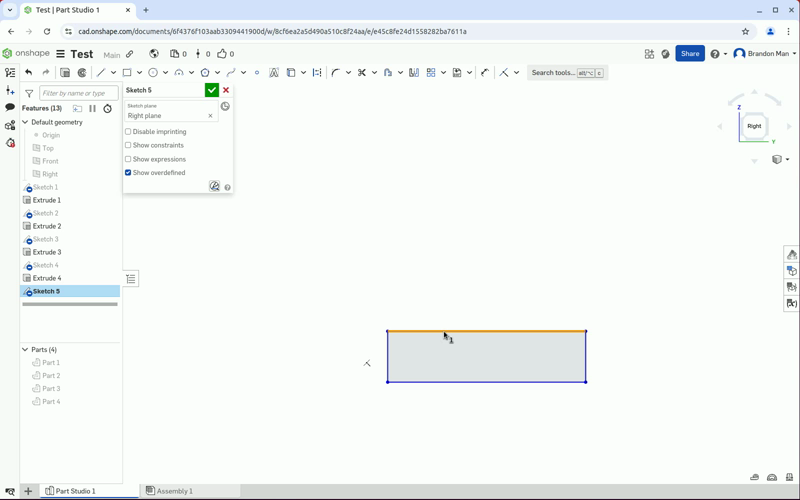
scroll(-6)
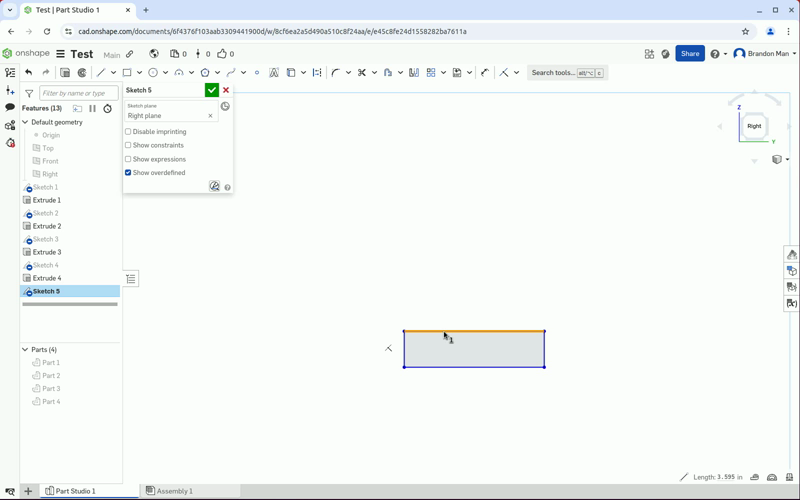
scroll(-6)
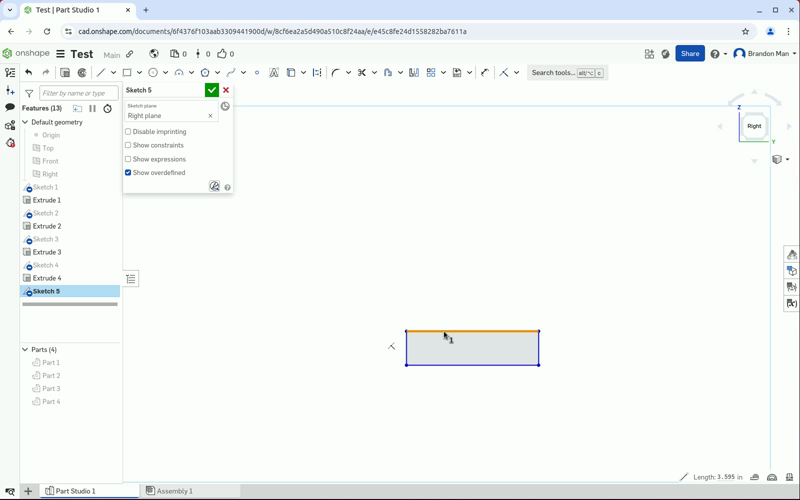
scroll(-6)
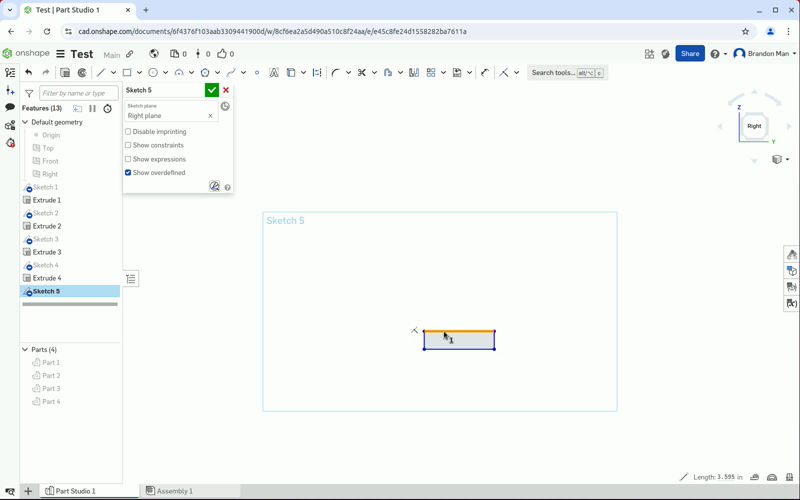
scroll(-6)
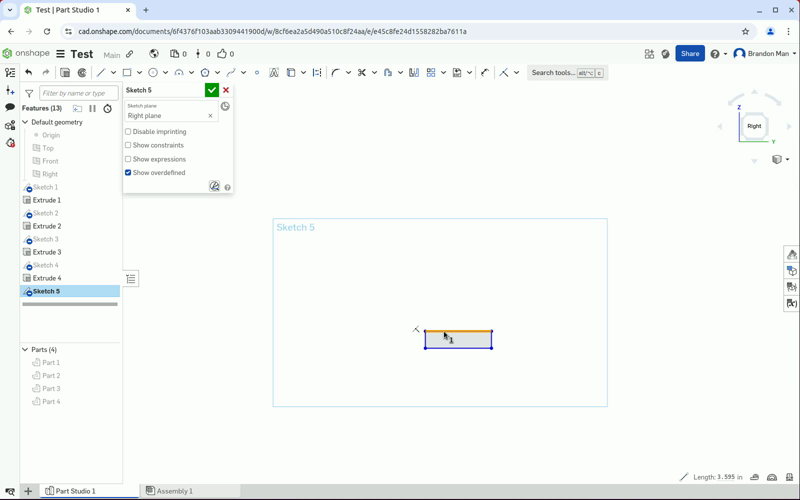
scroll(-6)
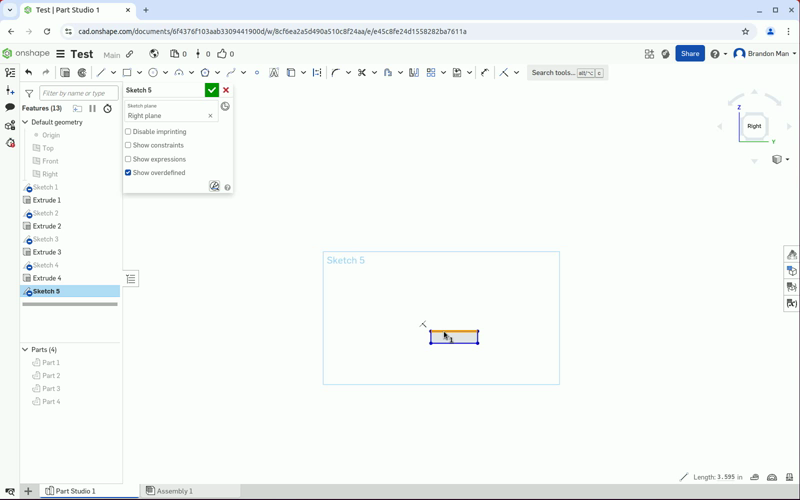
scroll(-6)
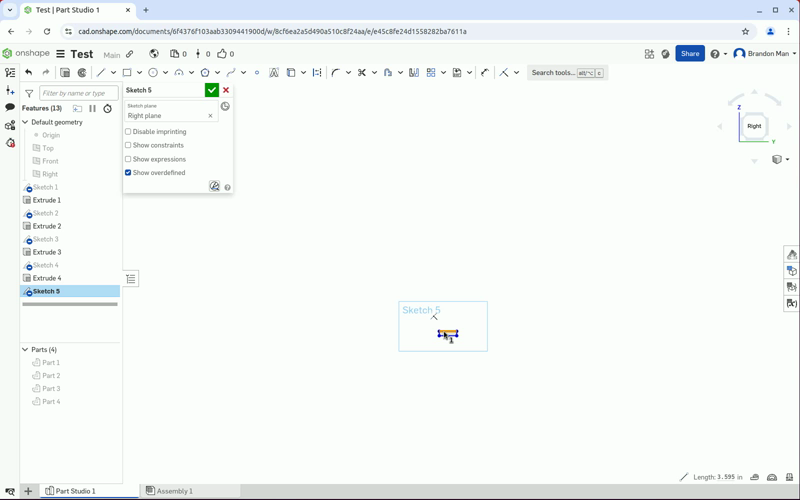
mouse_move(73, 352)
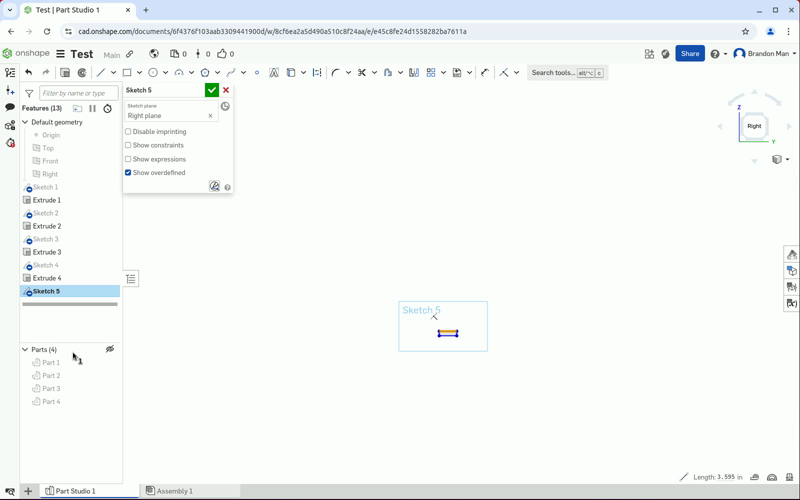
key(shift+y)
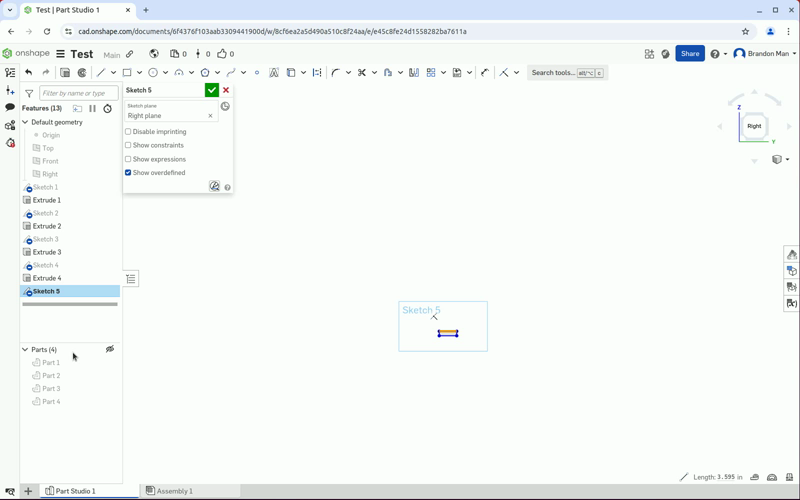
key(shift+e)
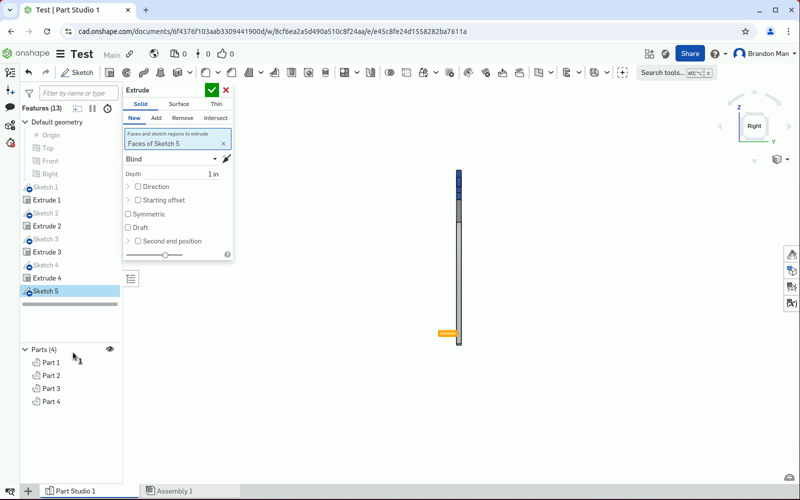
mouse_move(143, 106)
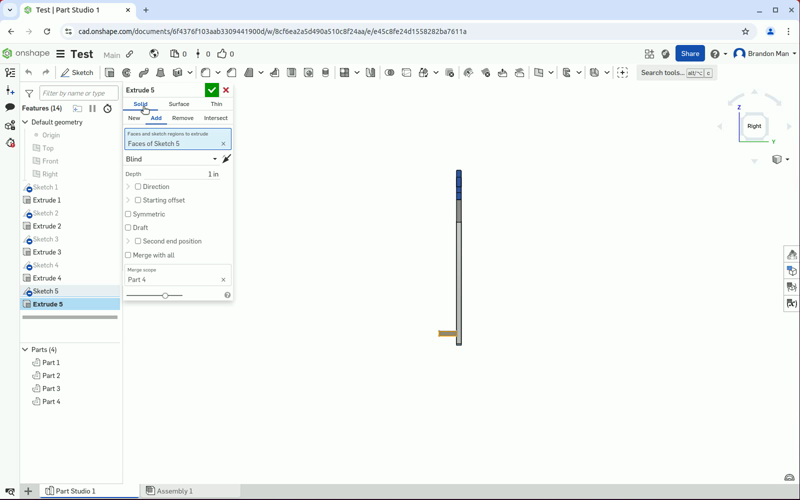
click(143, 106)
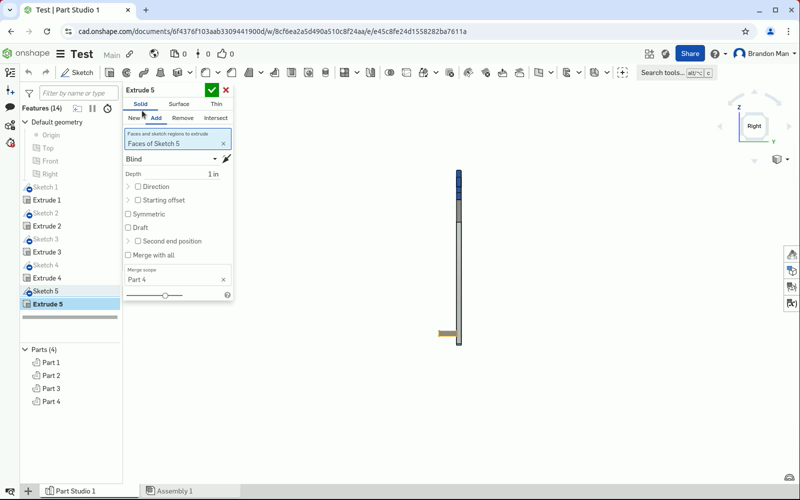
mouse_move(137, 120)
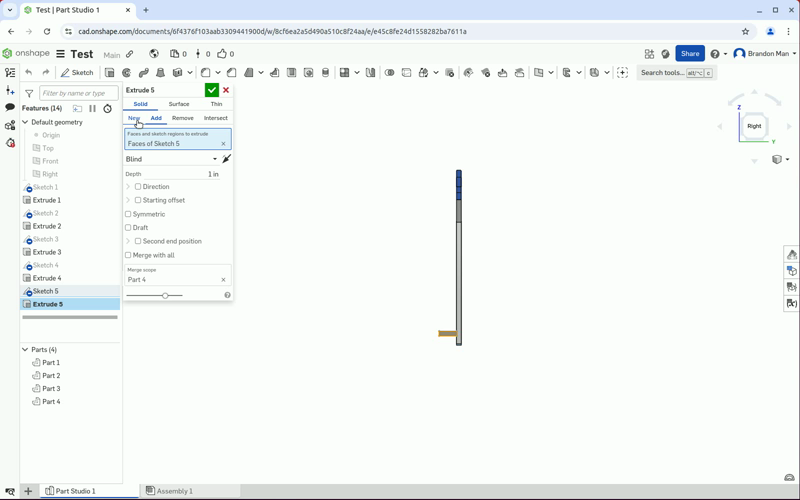
click(137, 120)
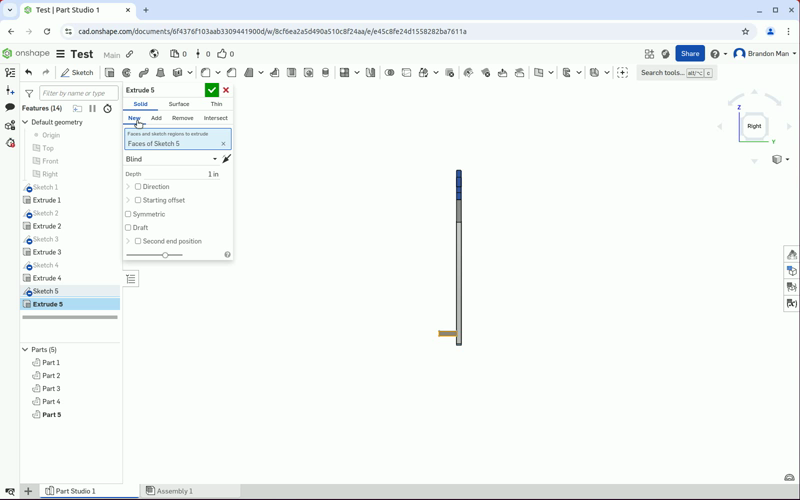
key(tab, 4)
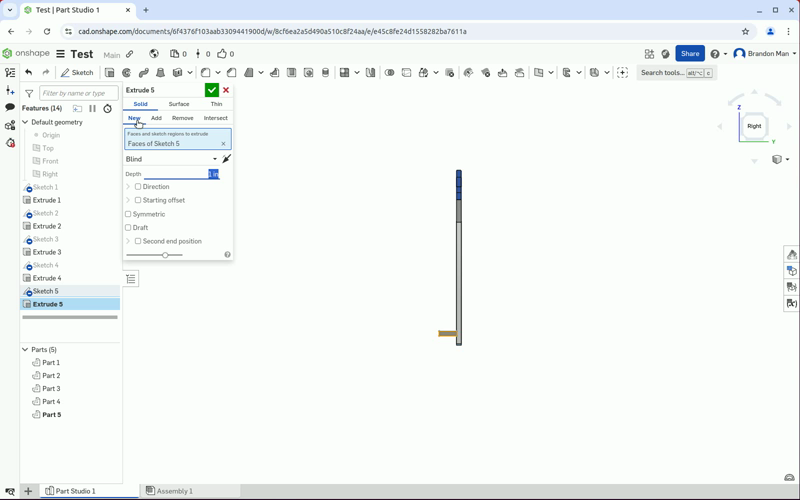
text(-1.204)
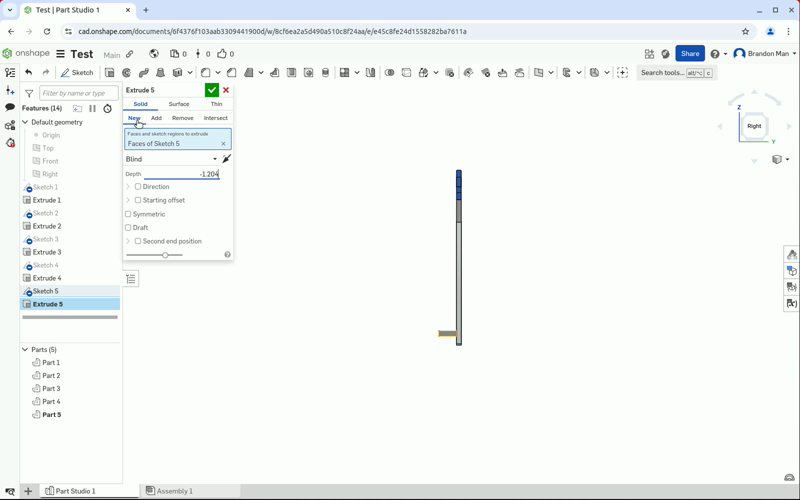
key(tab, 3)
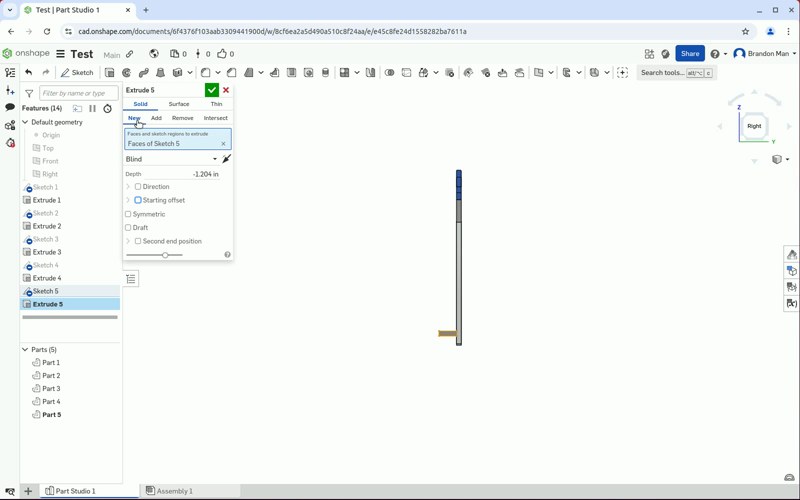
key(tab, 2)
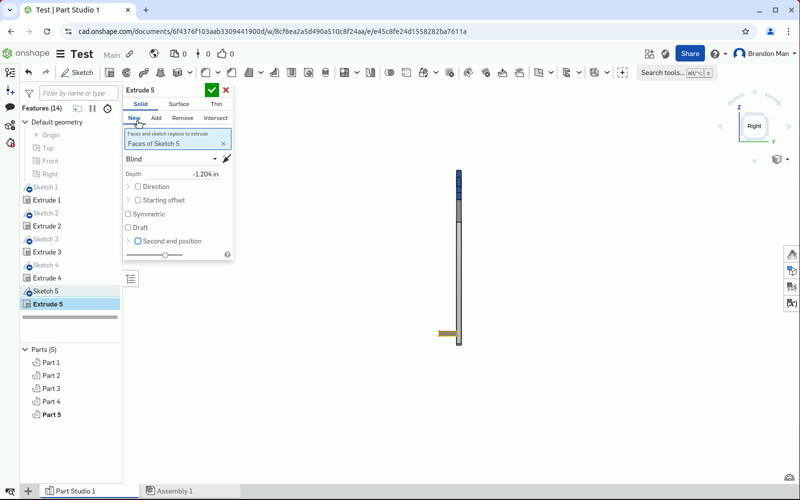
key(space)
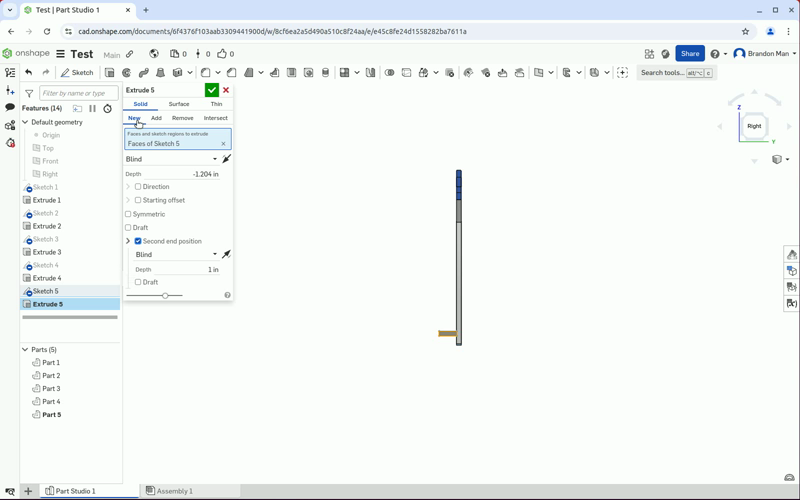
key(tab, 3)
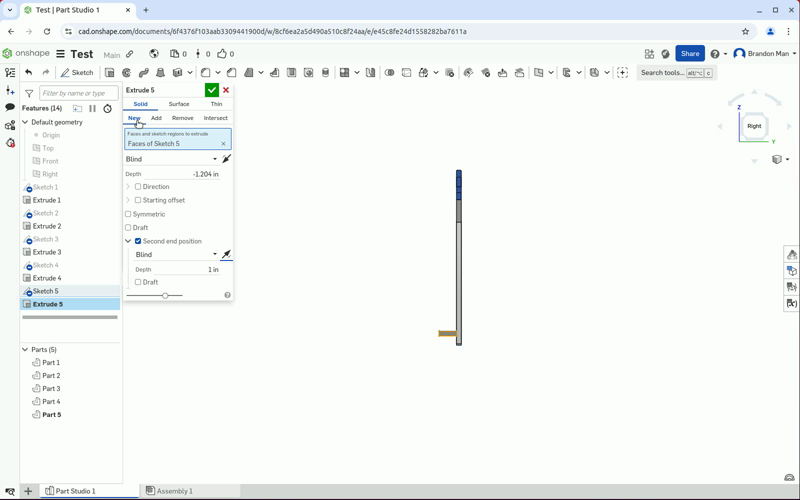
text(0.481)
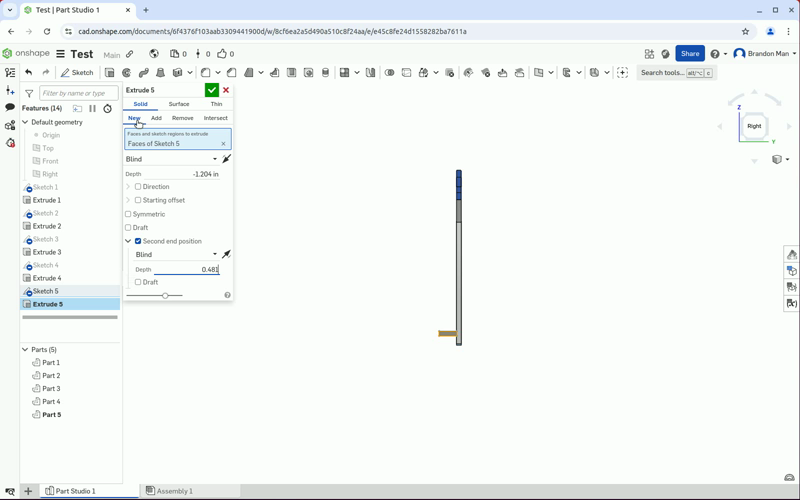
key(enter)
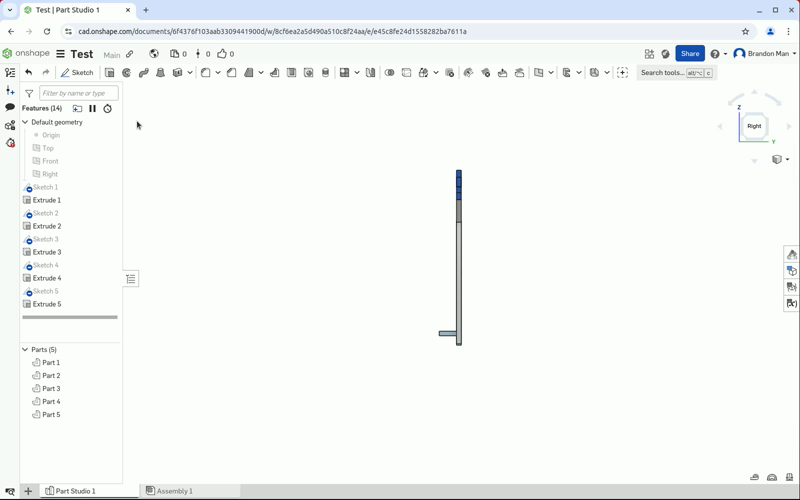
key(shift+h)
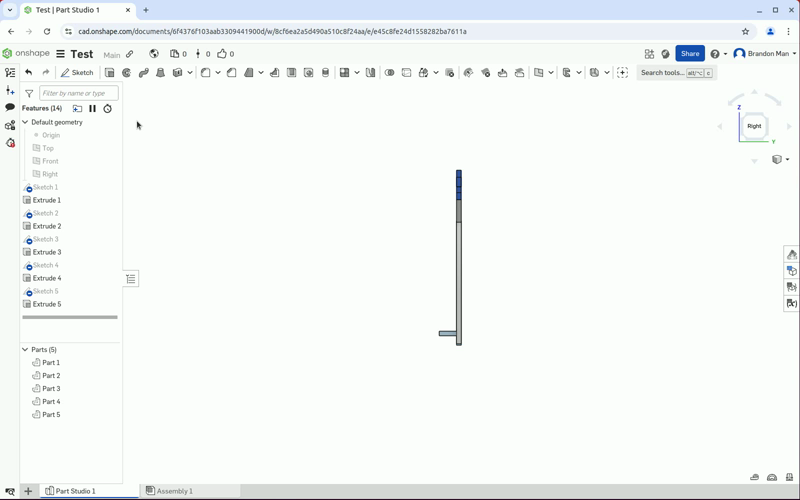
key(shift+h)
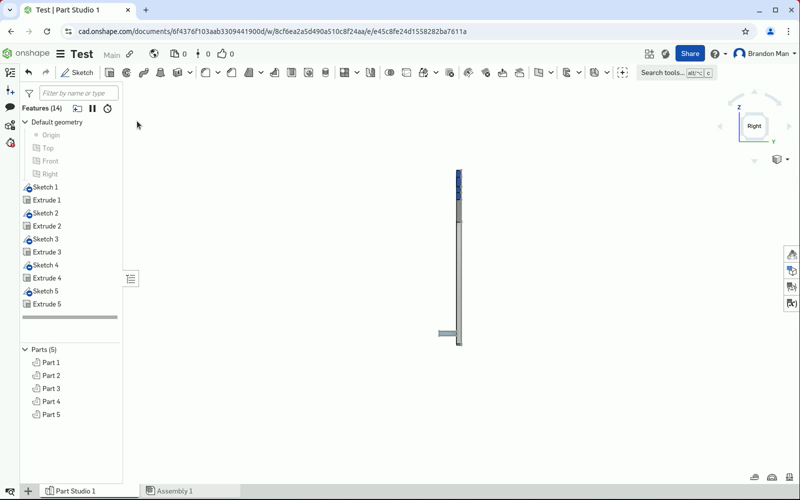
key(shift+7)
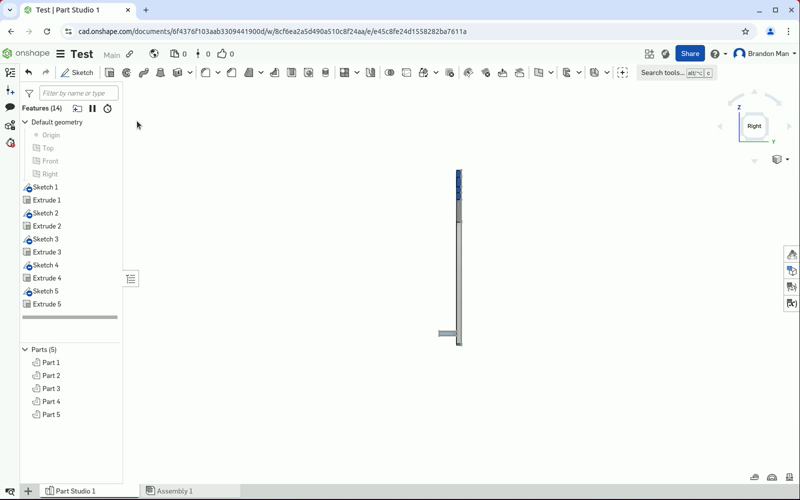
key(right, 2)
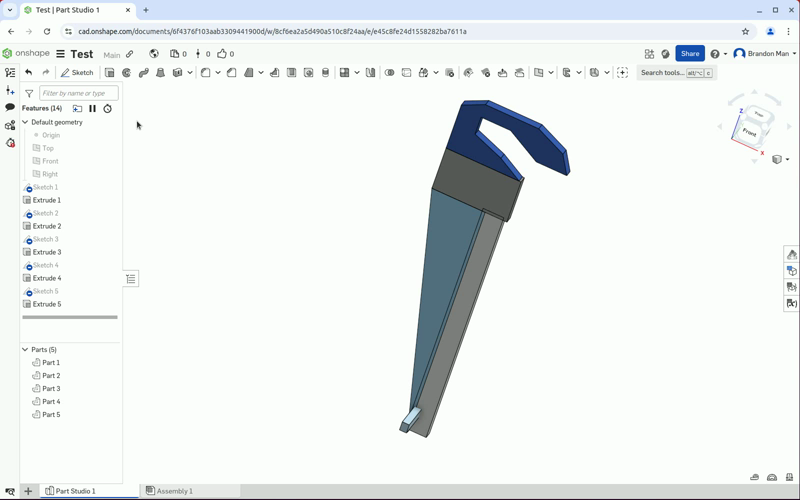
key(down, 2)
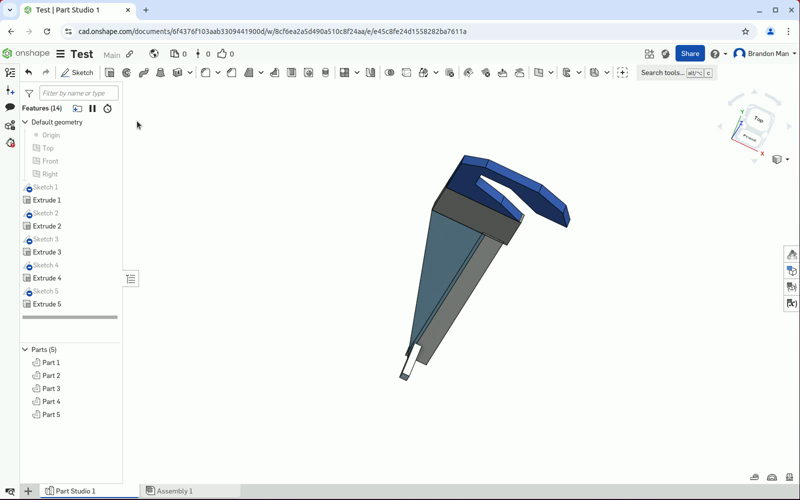
key(up, 2)
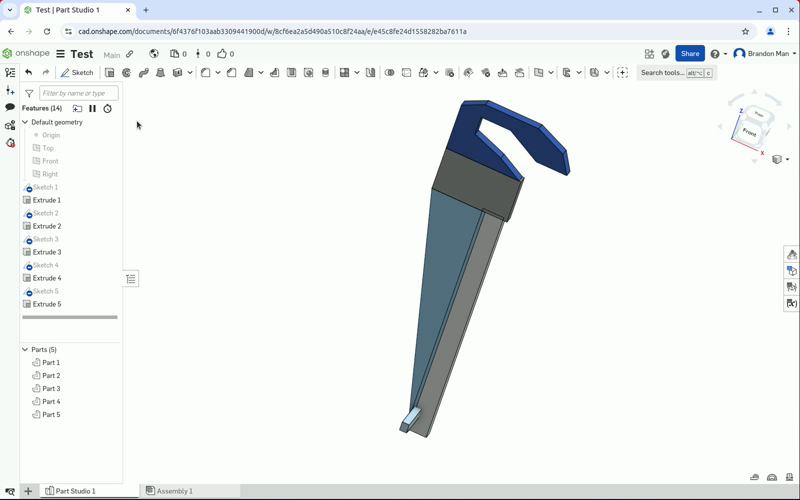
key(left, 2)
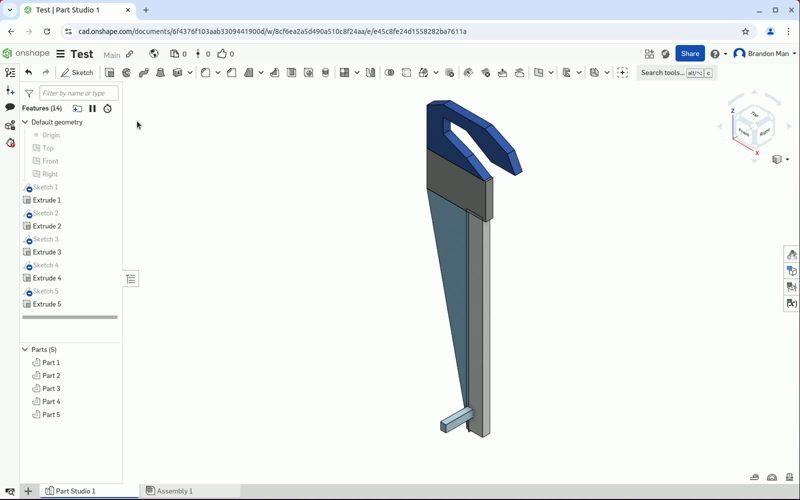
mouse_move(73, 189)
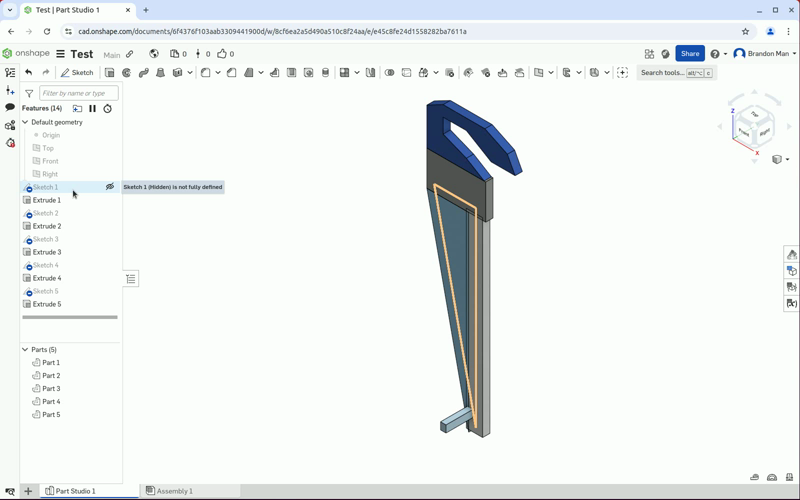
click(73, 189)